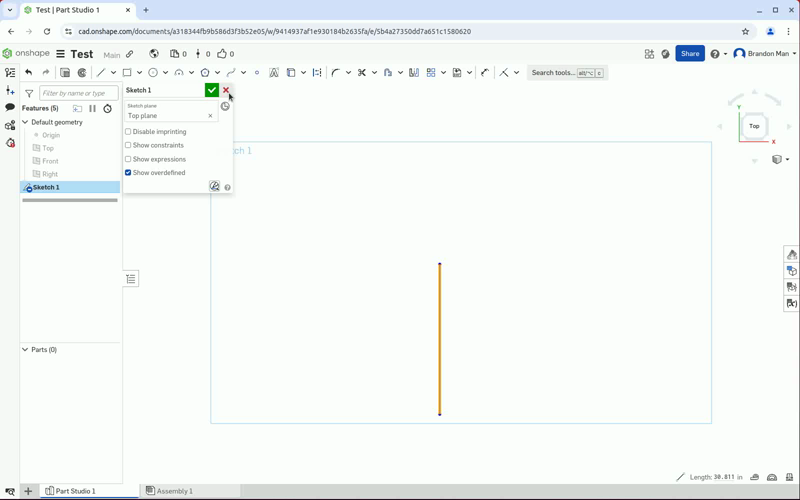
key(shift+h)
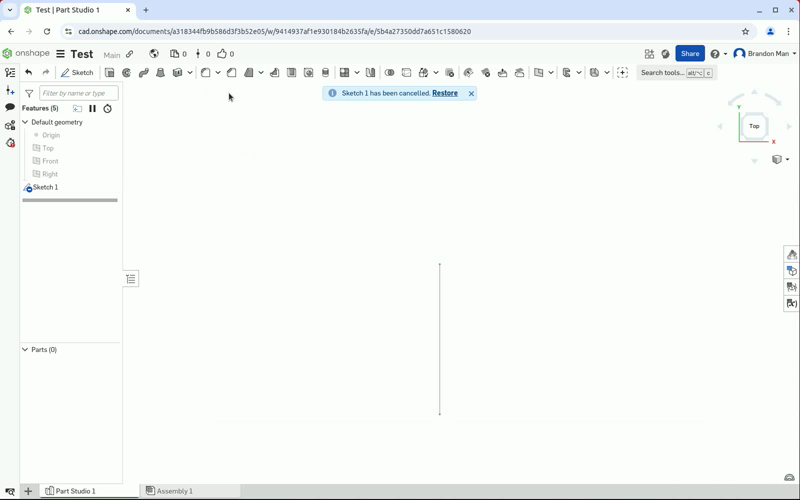
key(shift+s)
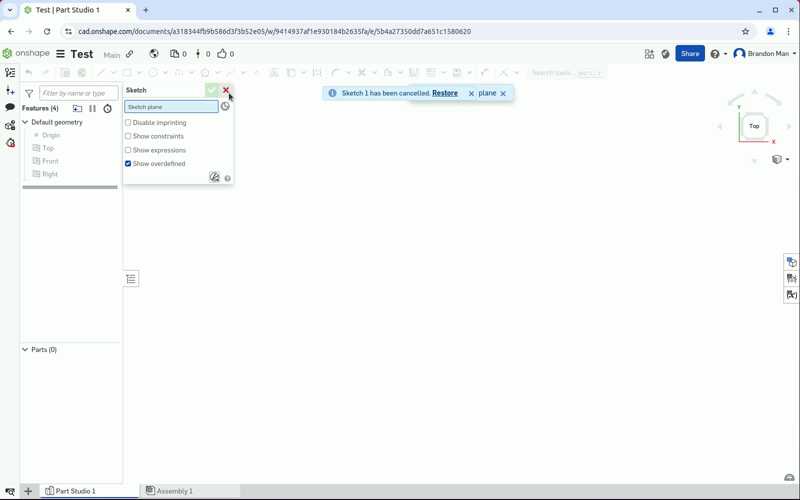
mouse_move(73, 150)
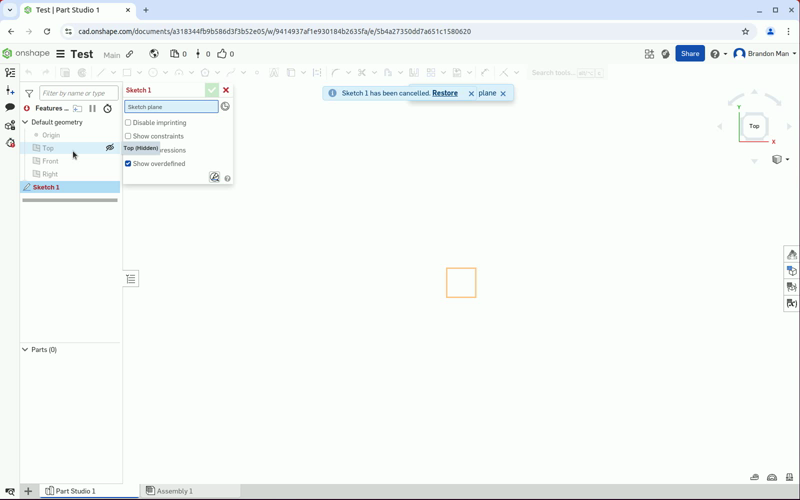
click(73, 150)
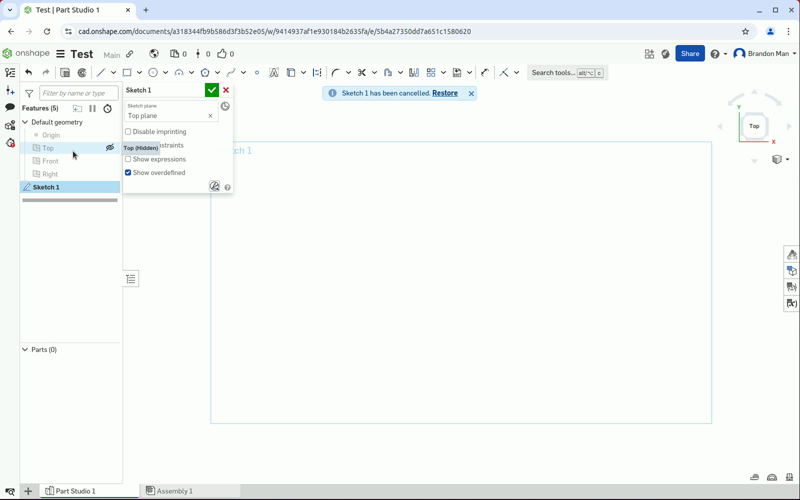
mouse_move(73, 352)
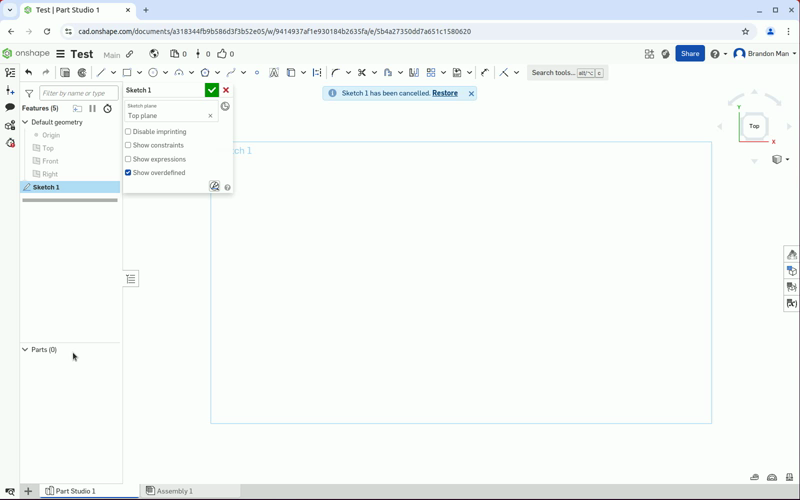
key(y)
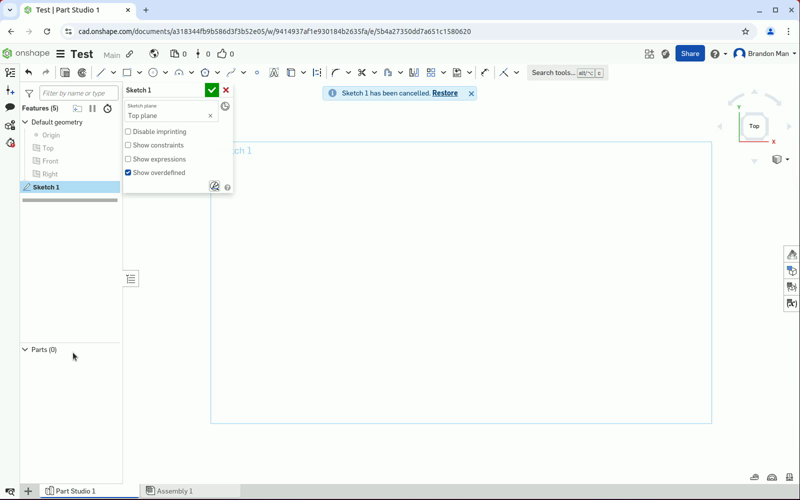
key(l)
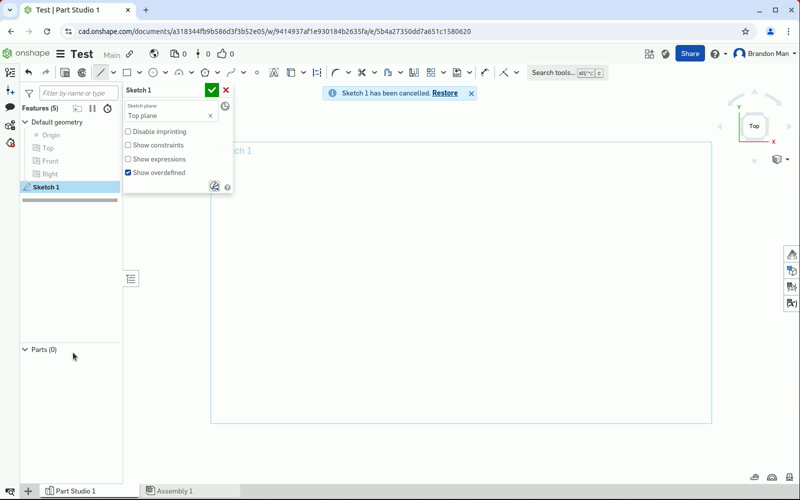
key_down(shift)
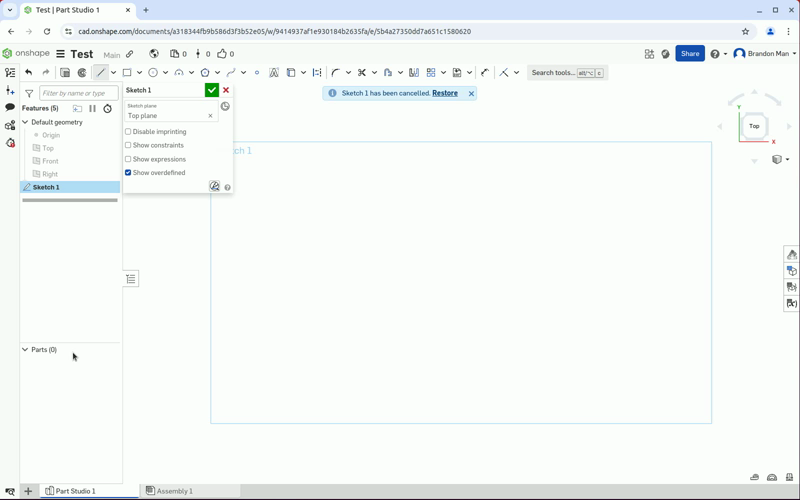
mouse_move(454, 293)
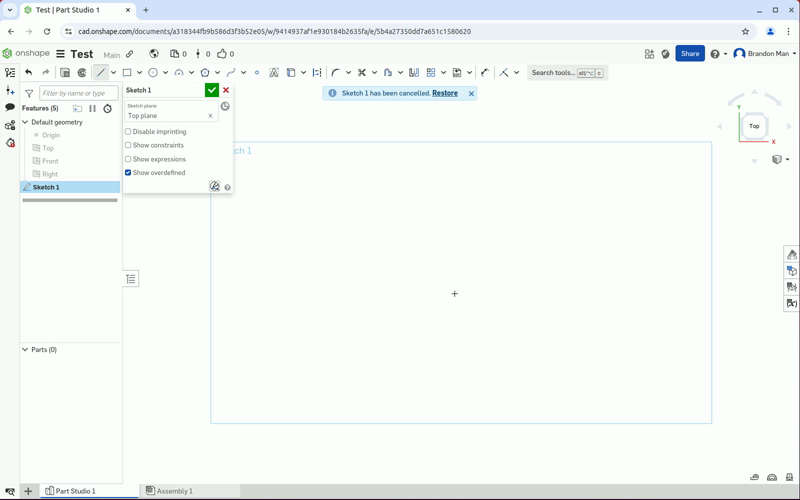
click(454, 293)
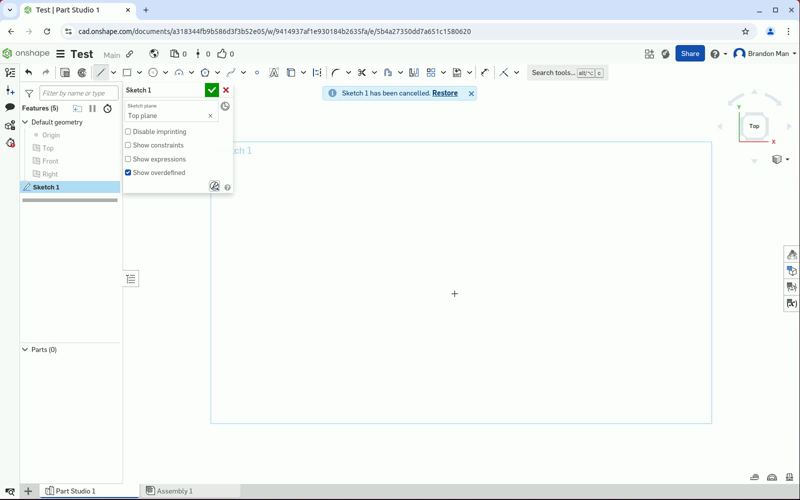
key_up(shift)
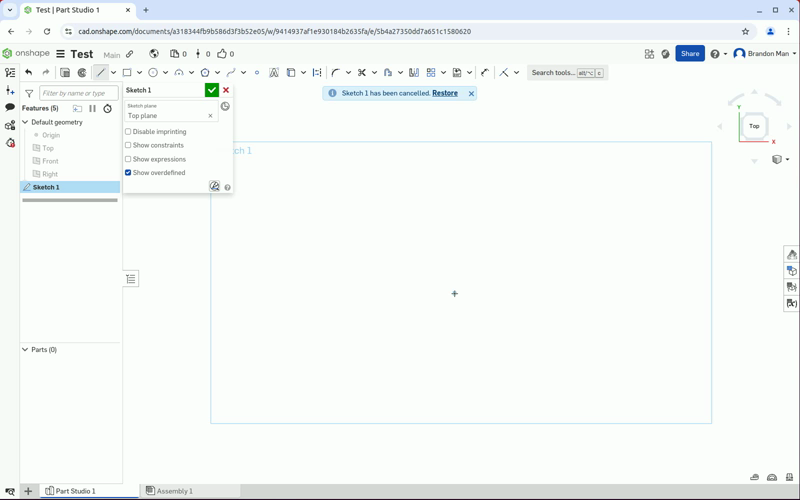
key_down(shift)
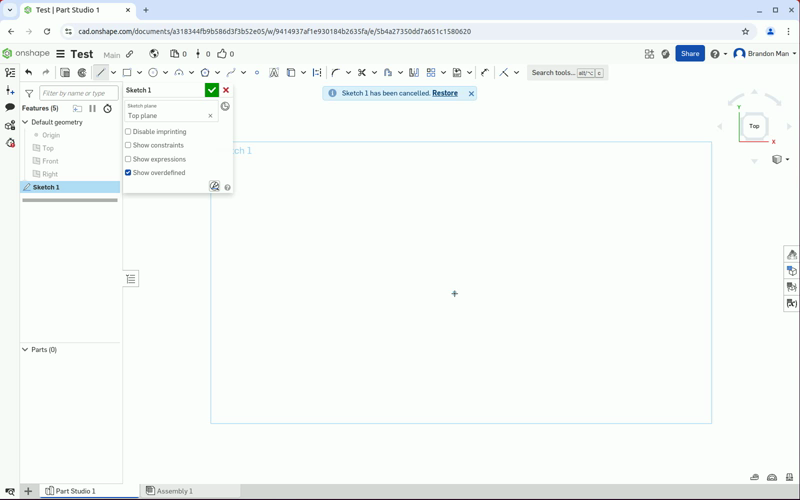
mouse_move(484, 293)
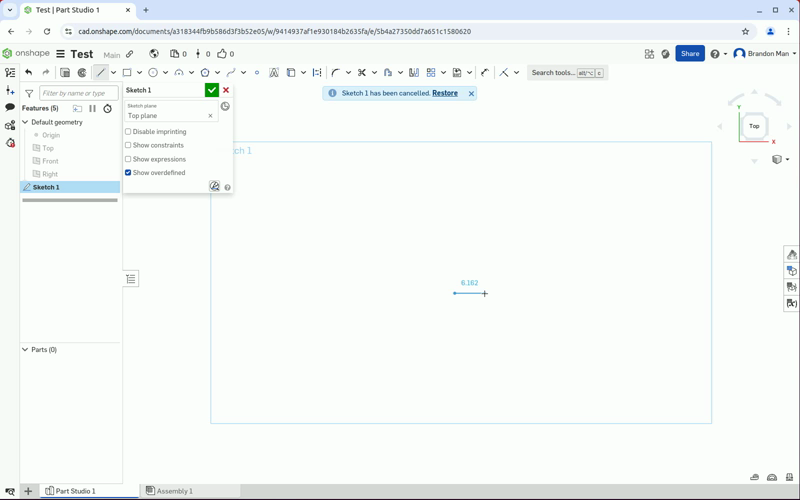
mouse_move(467, 293)
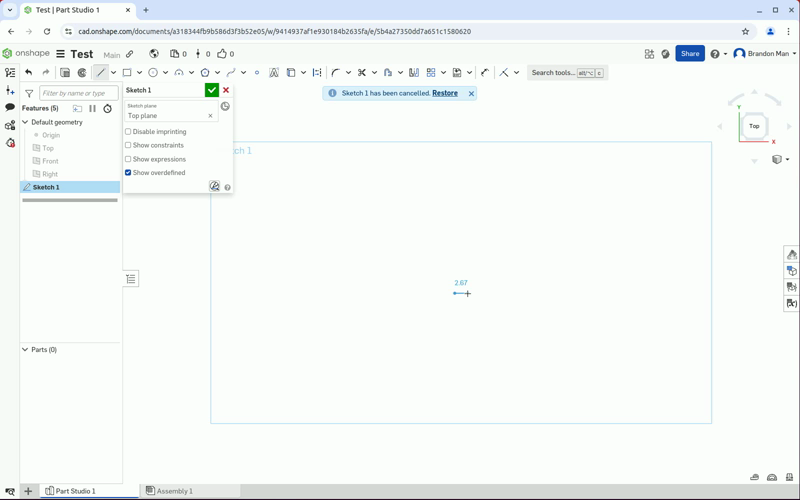
click(467, 293)
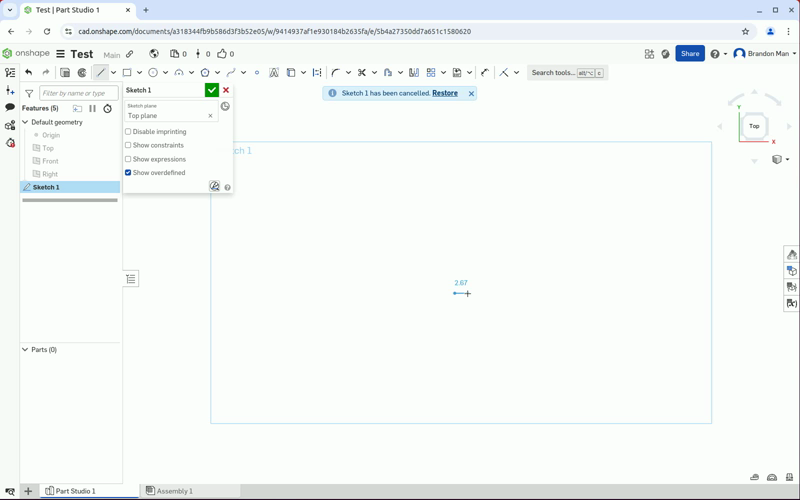
key_up(shift)
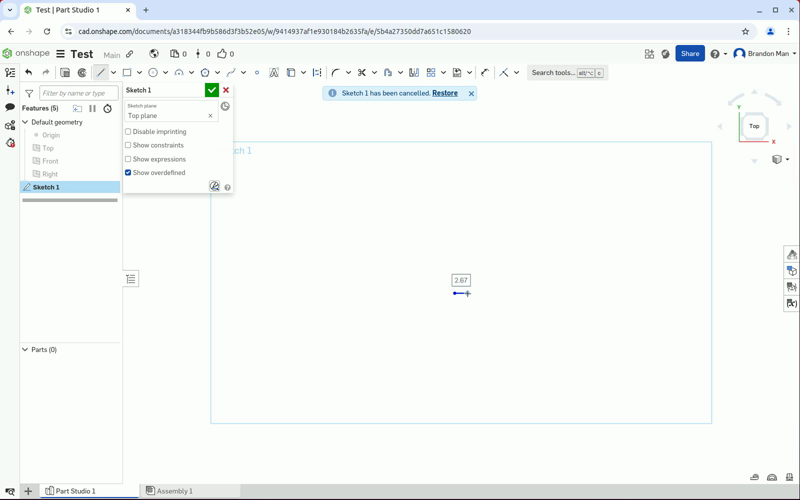
key_down(shift)
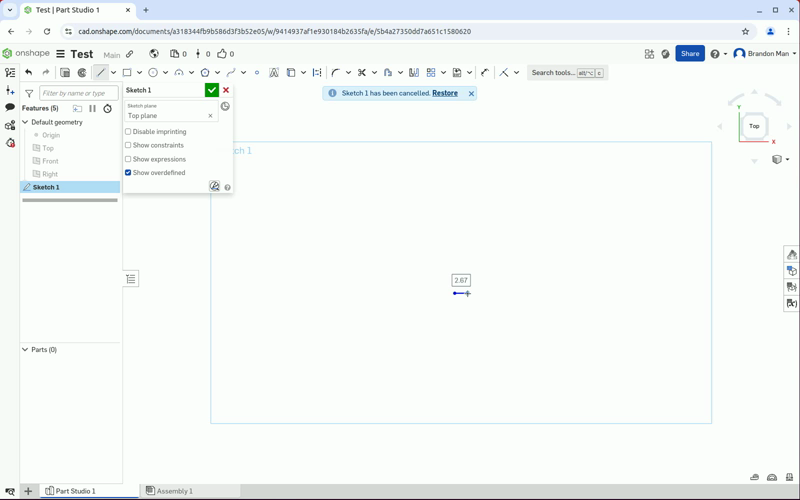
mouse_move(497, 293)
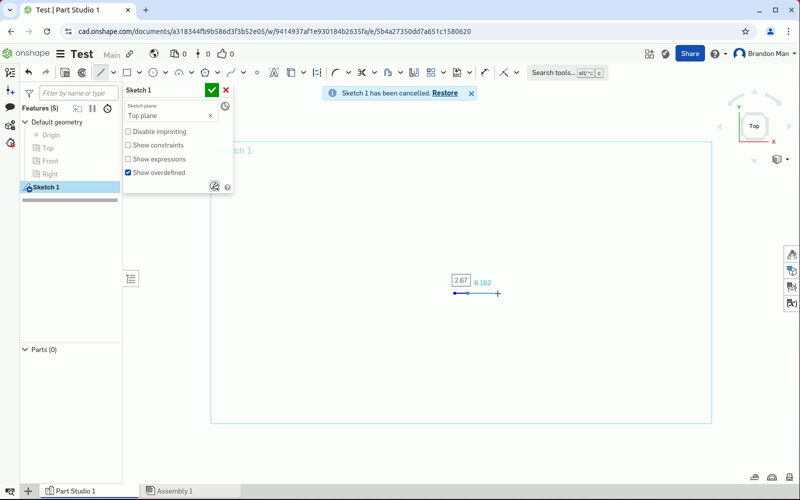
mouse_move(462, 284)
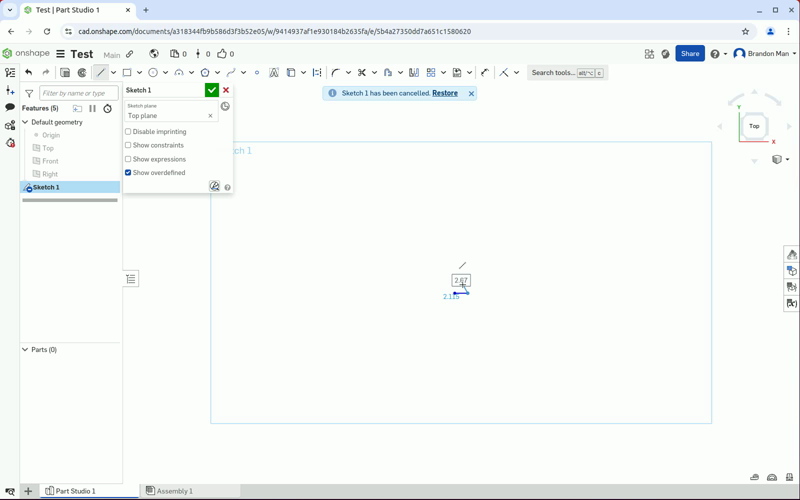
click(462, 284)
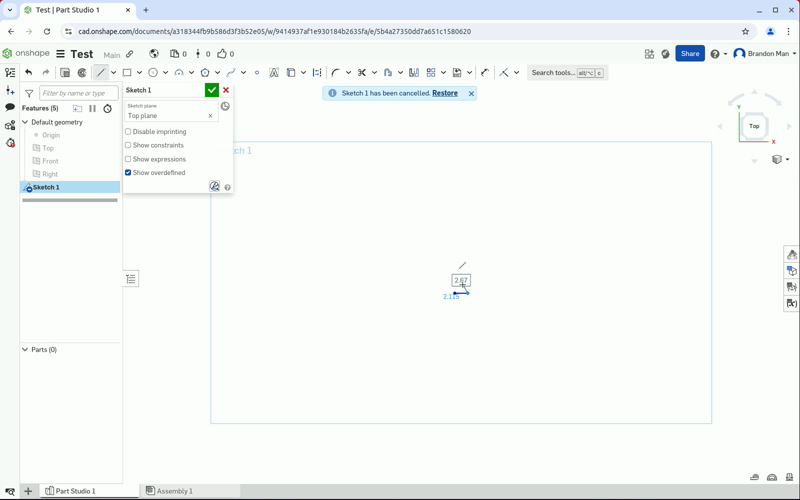
key_up(shift)
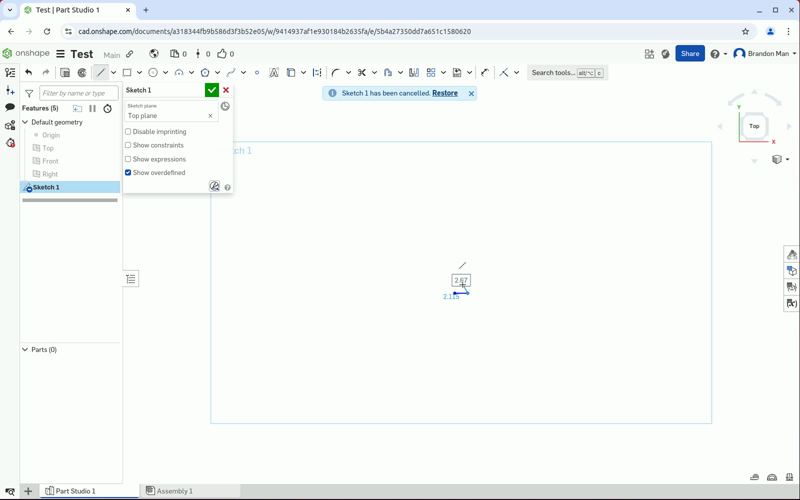
key(esc)
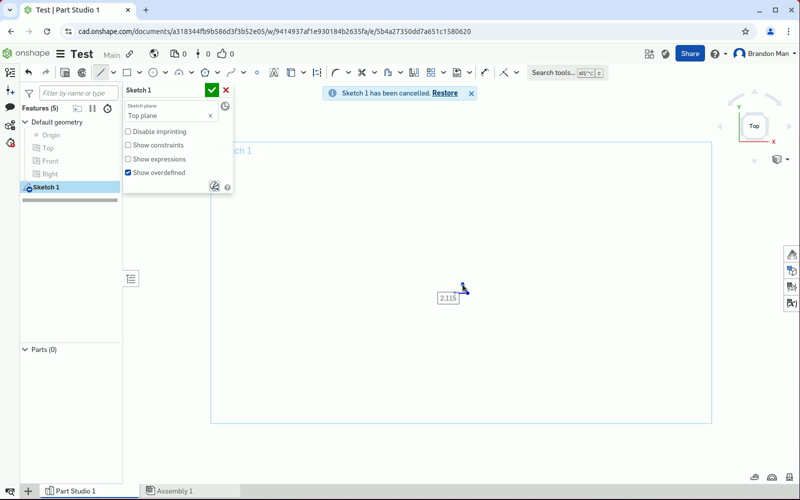
key(a)
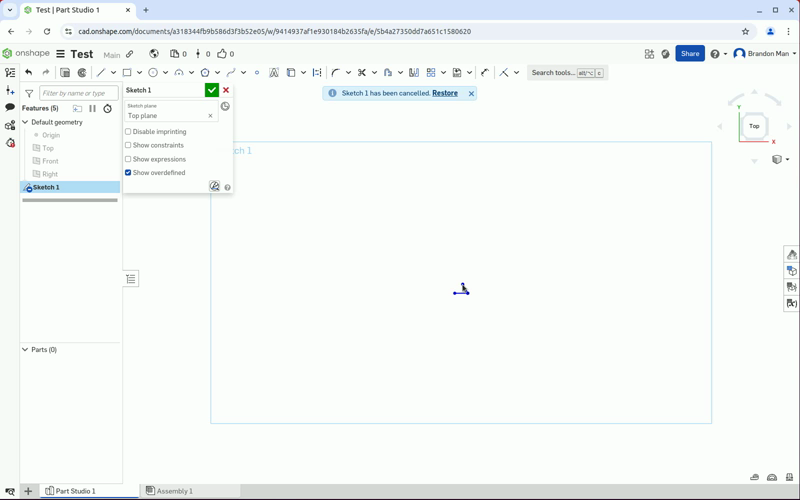
mouse_move(462, 284)
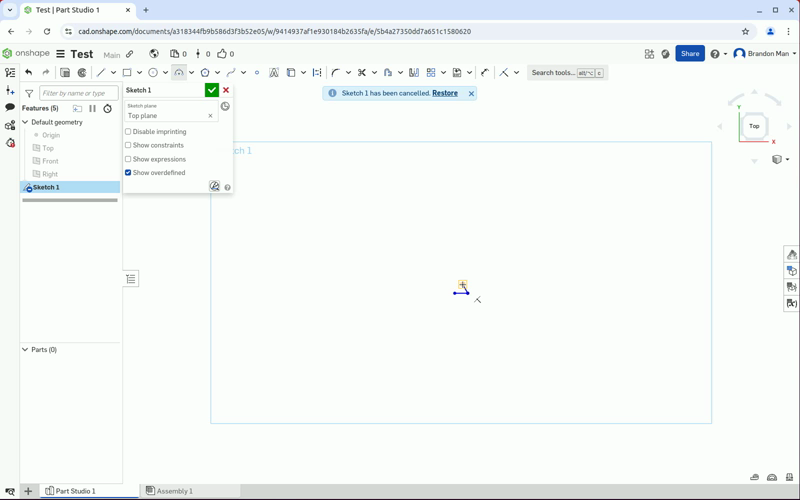
click(462, 284)
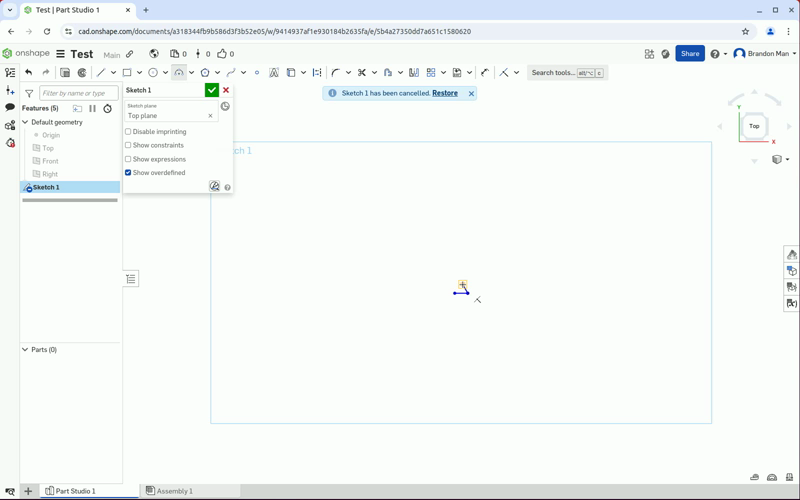
key_down(shift)
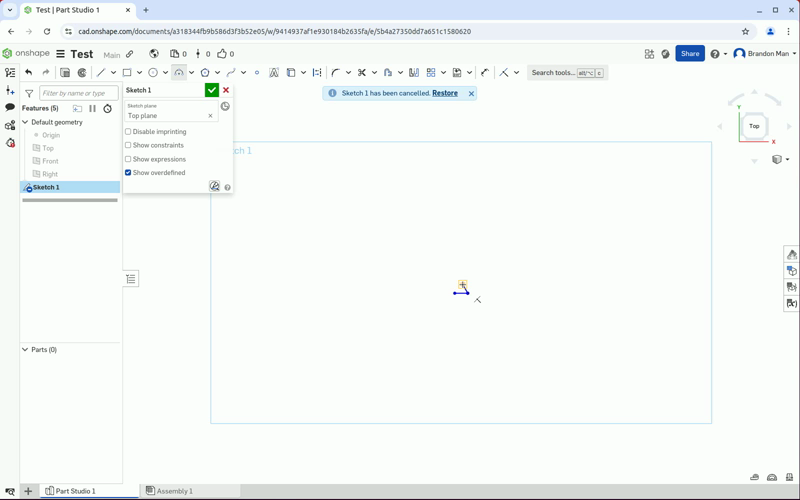
mouse_move(460, 284)
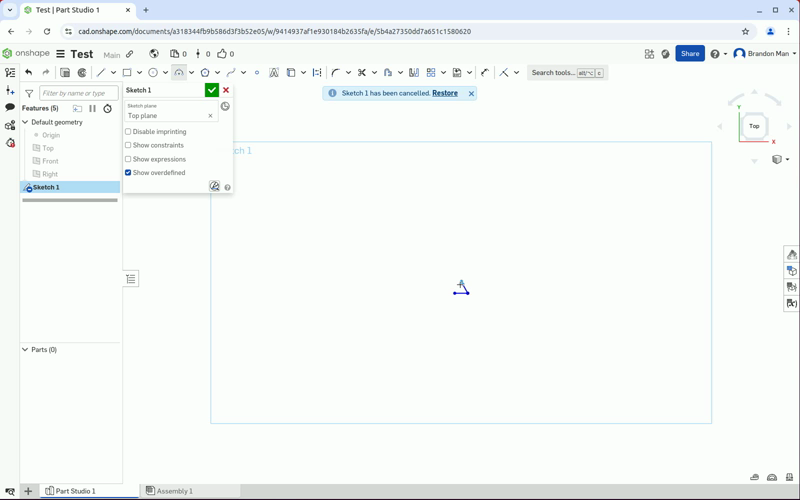
scroll(6)
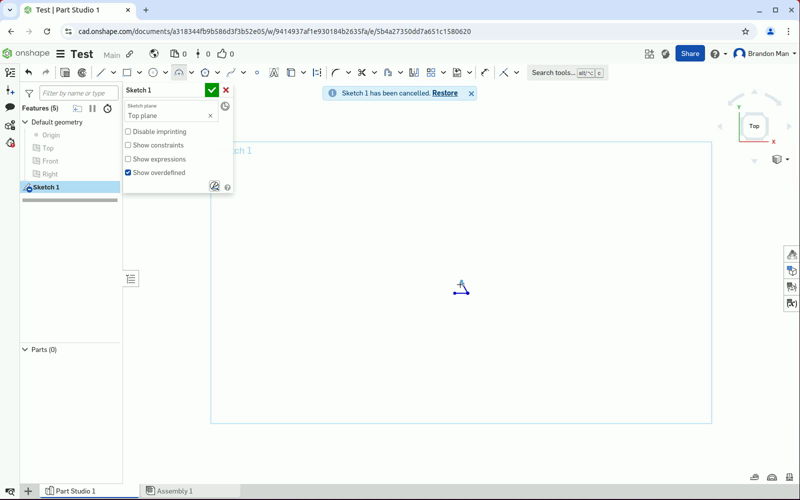
scroll(6)
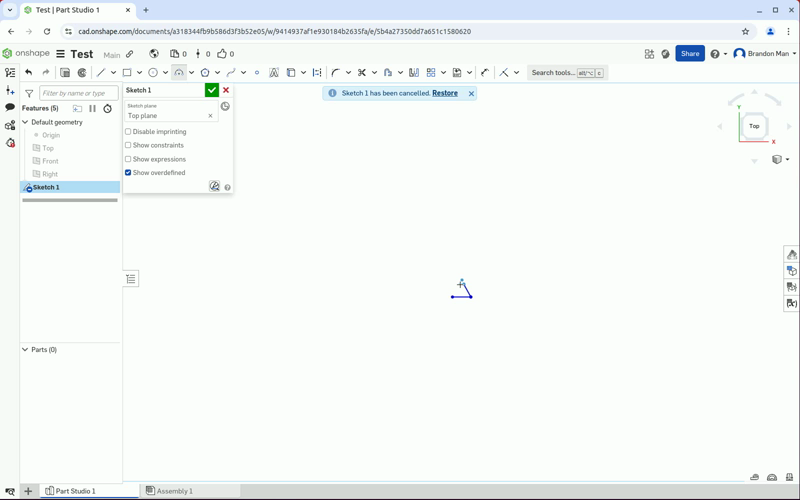
scroll(6)
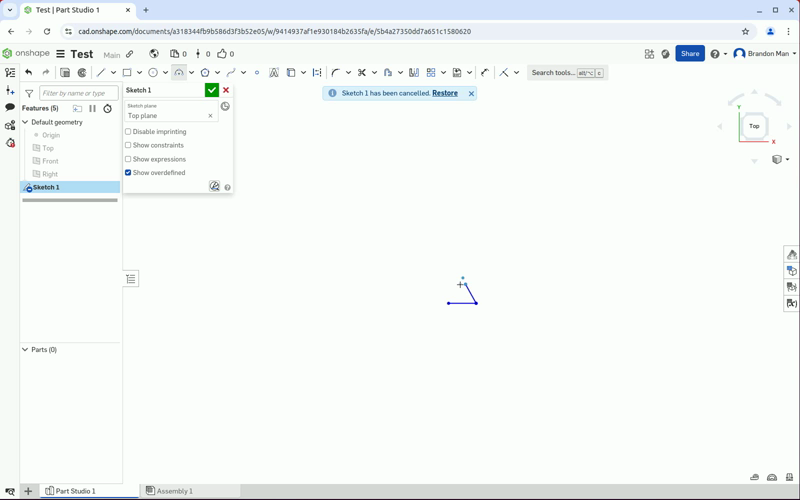
scroll(6)
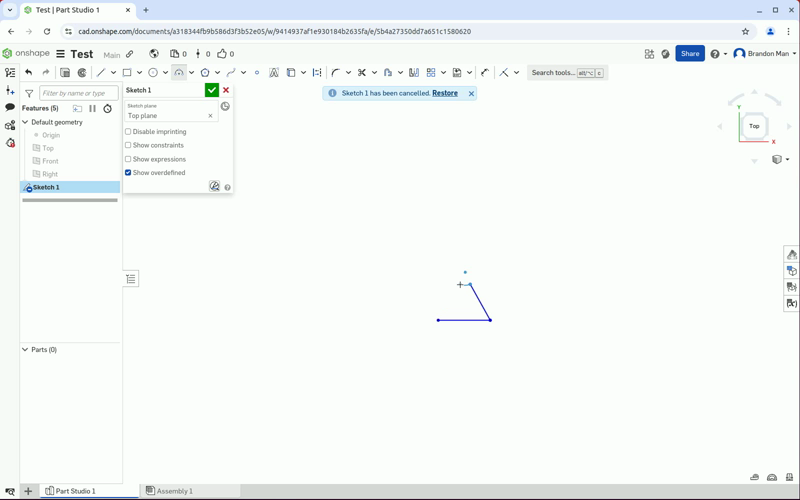
scroll(6)
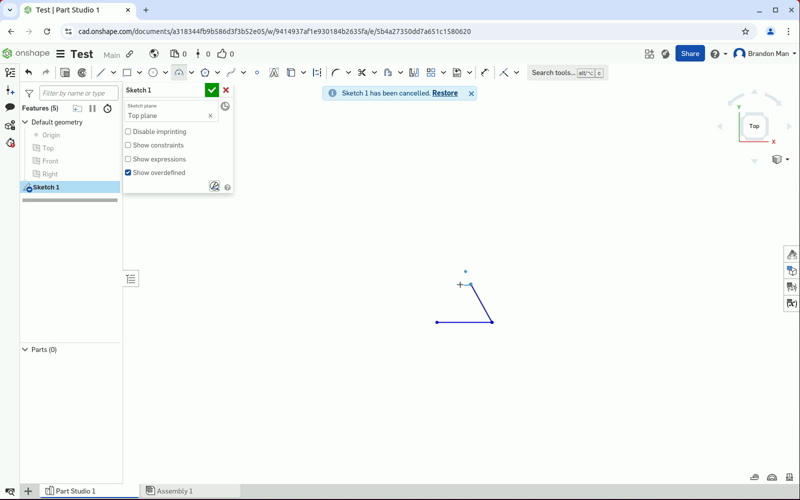
scroll(6)
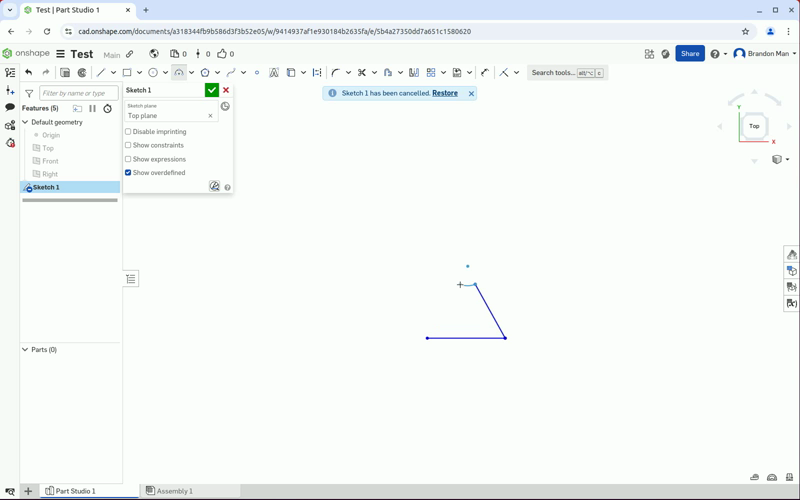
scroll(6)
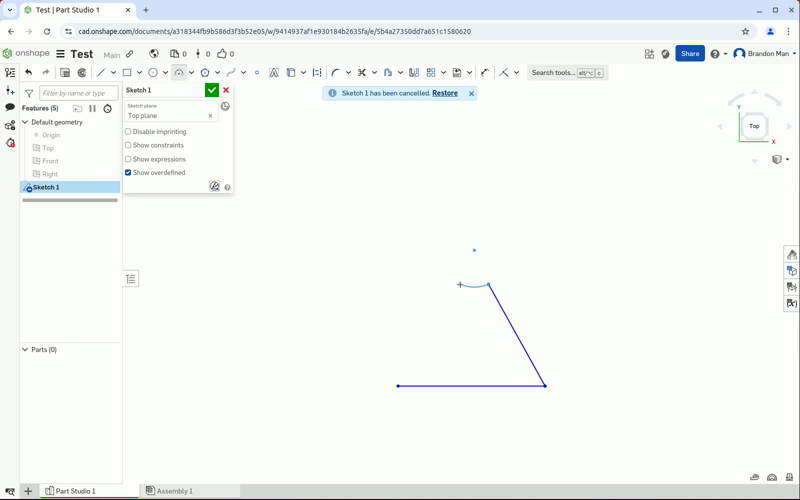
click(460, 284)
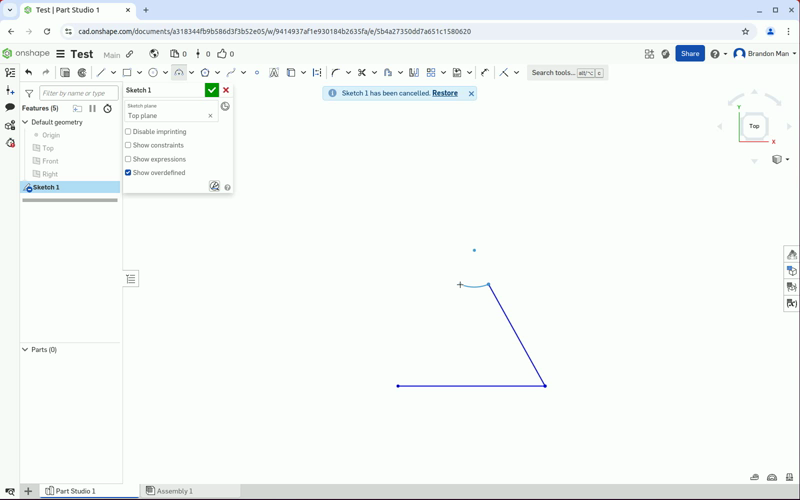
scroll(-6)
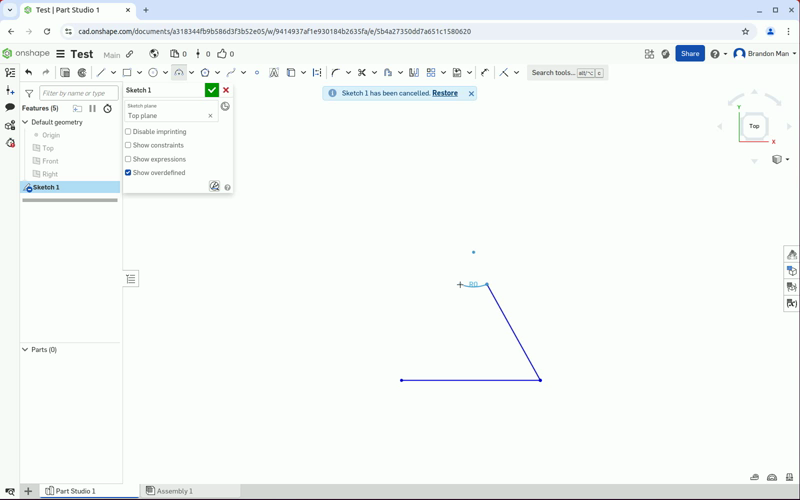
scroll(-6)
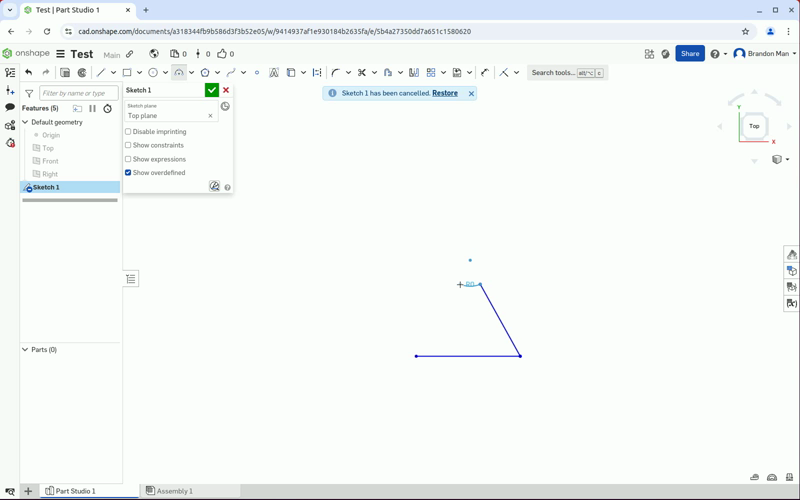
scroll(-6)
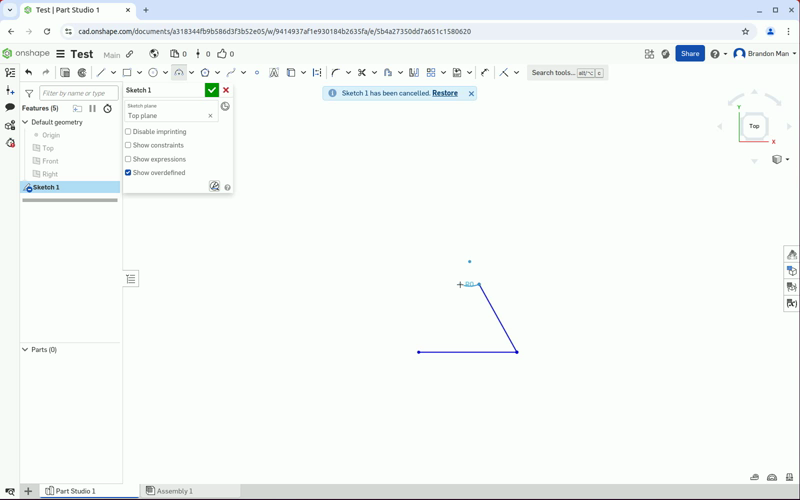
scroll(-6)
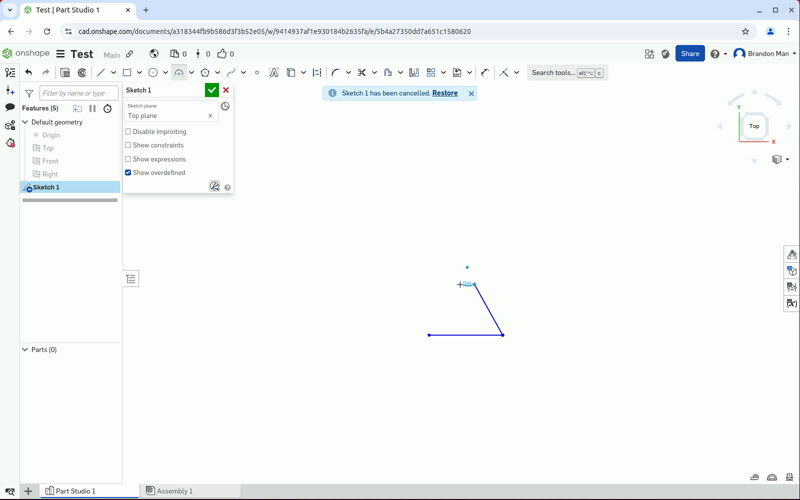
scroll(-6)
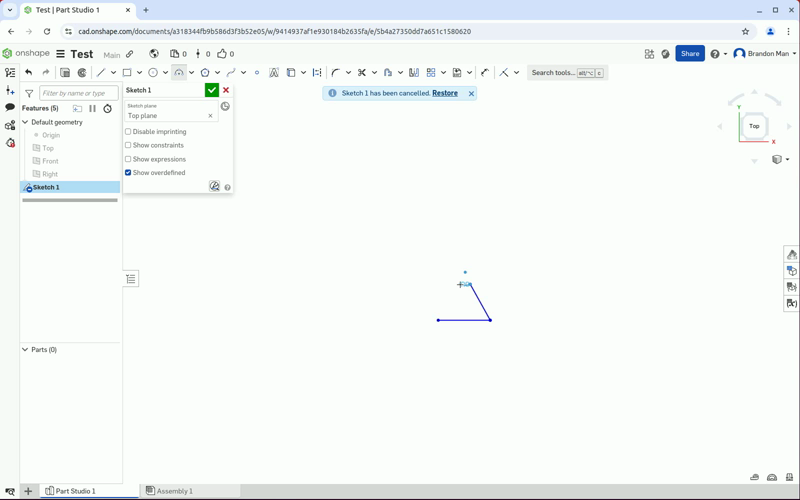
scroll(-6)
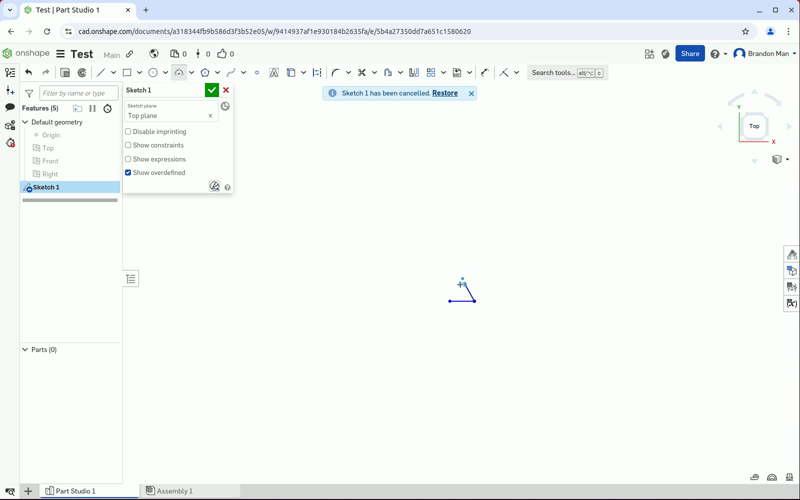
scroll(-6)
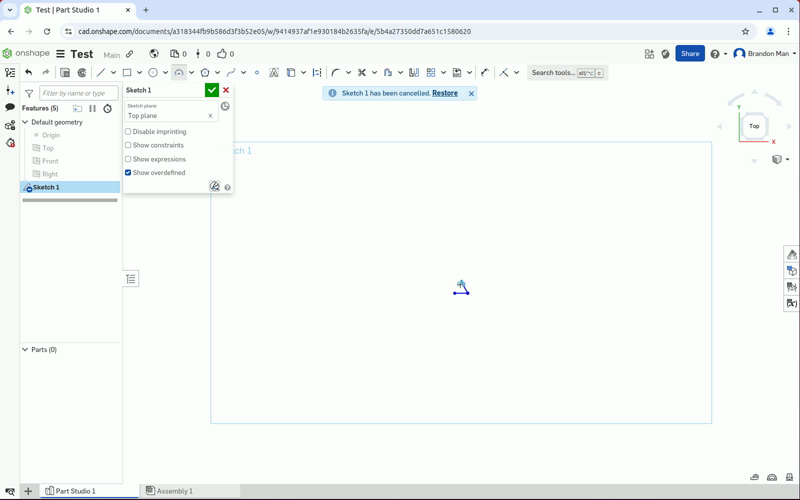
mouse_move(461, 286)
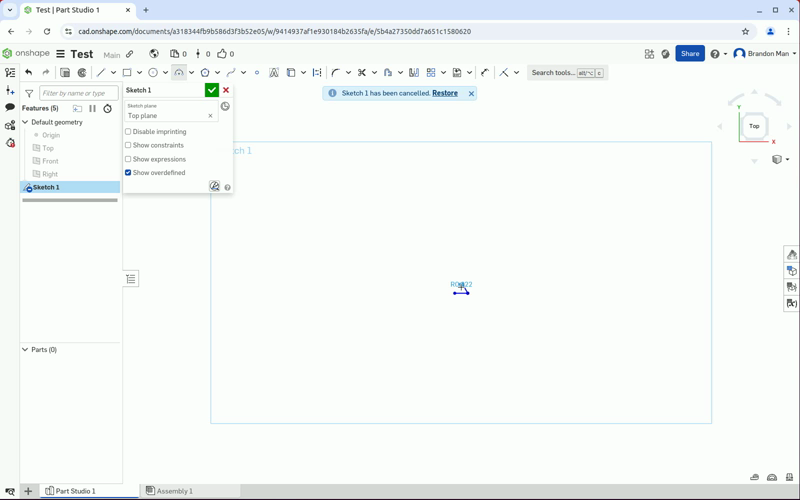
scroll(6)
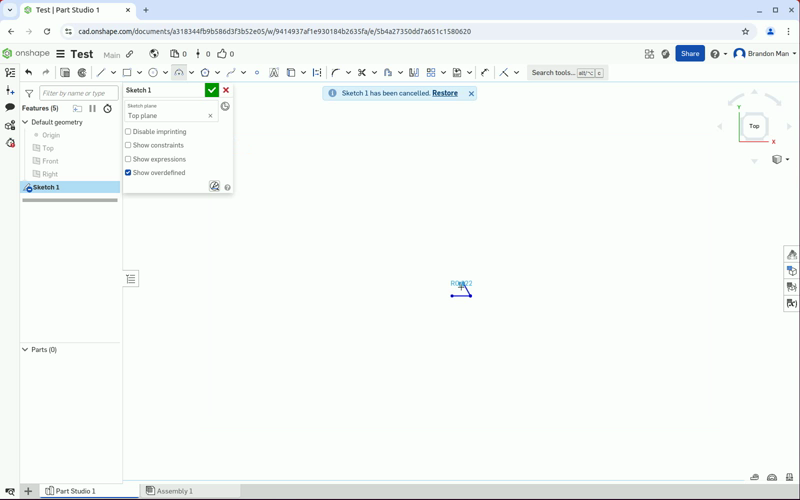
scroll(6)
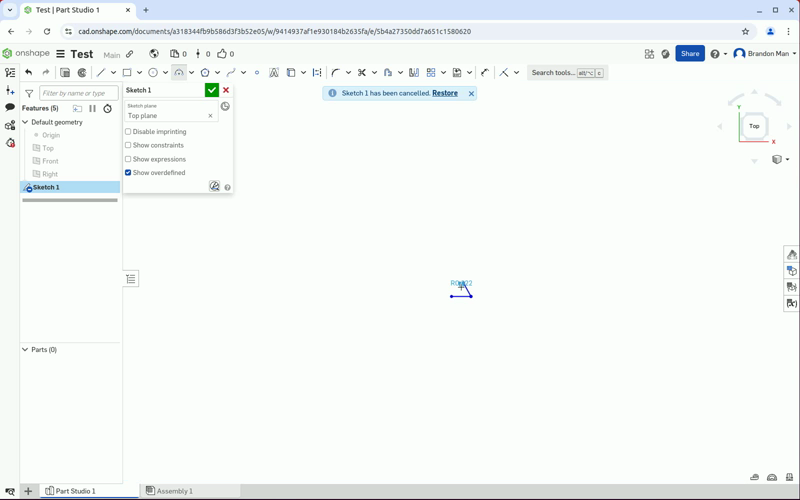
scroll(6)
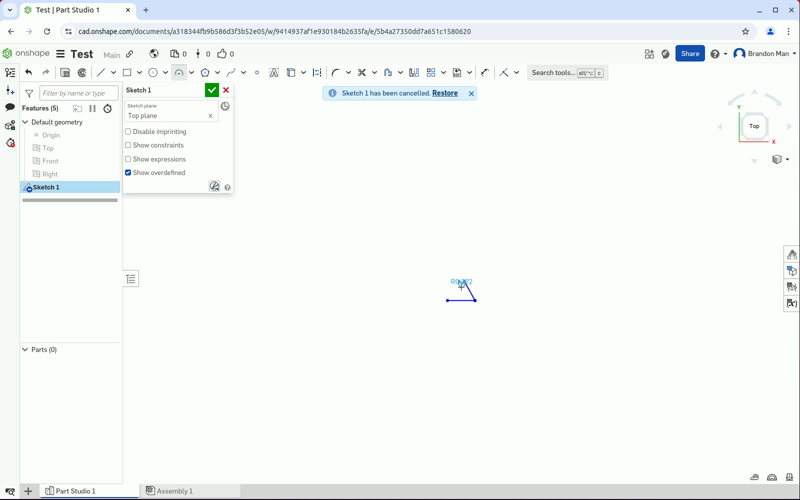
scroll(6)
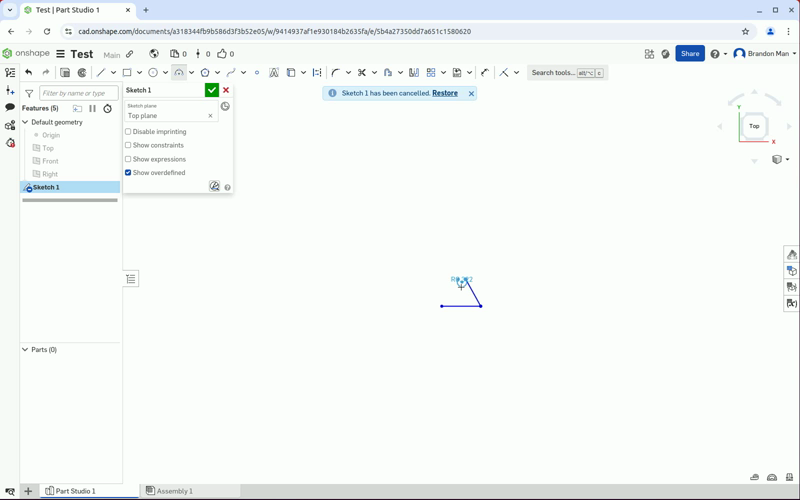
scroll(6)
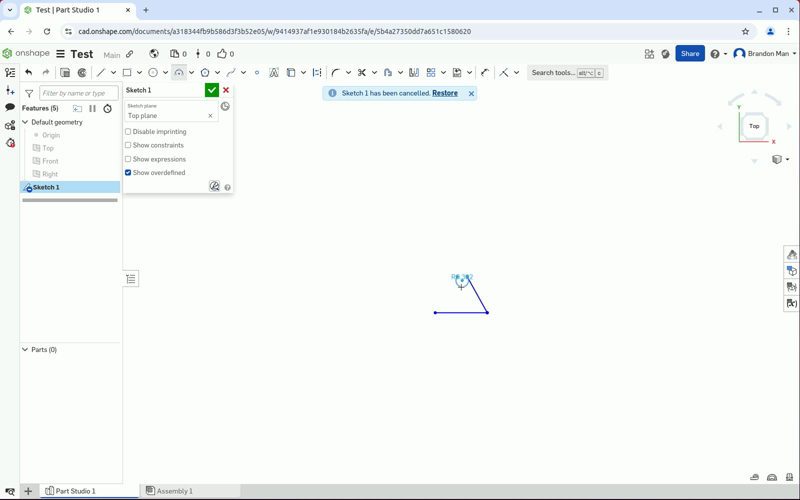
scroll(6)
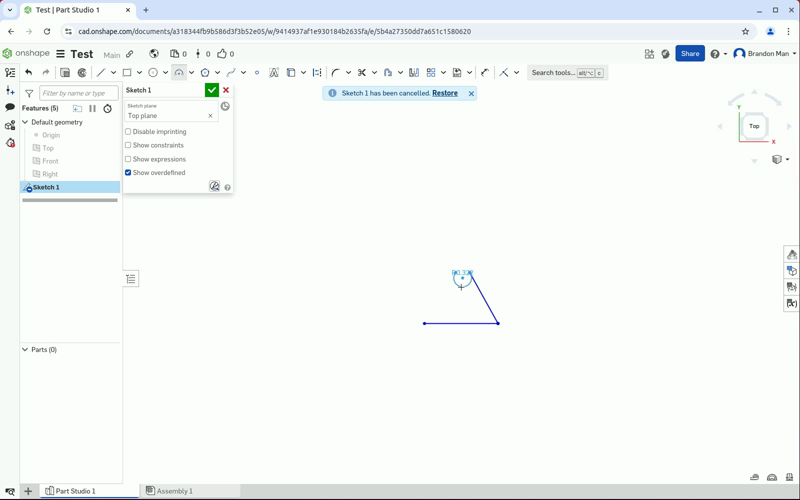
scroll(6)
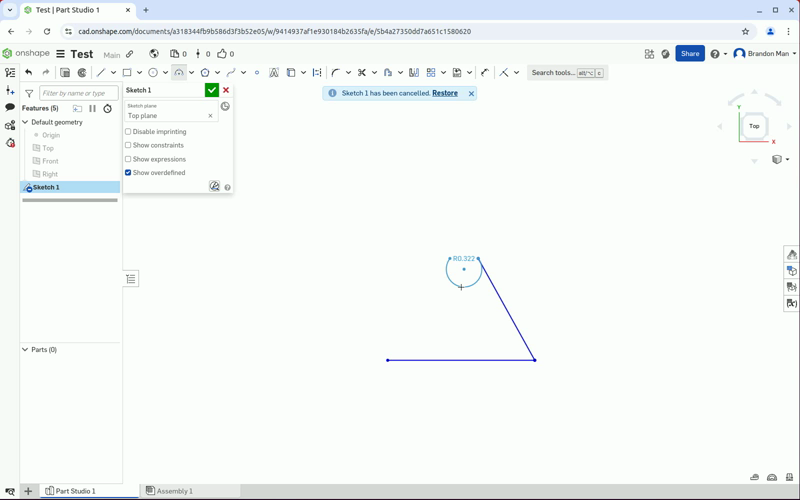
click(461, 286)
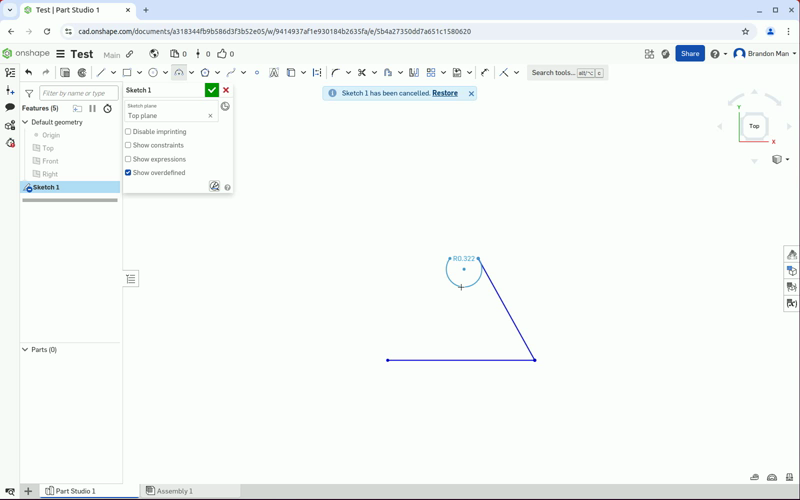
scroll(-6)
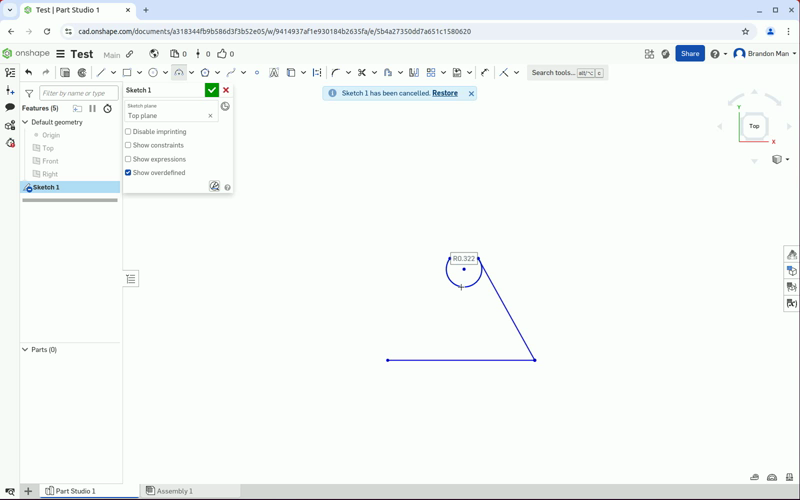
scroll(-6)
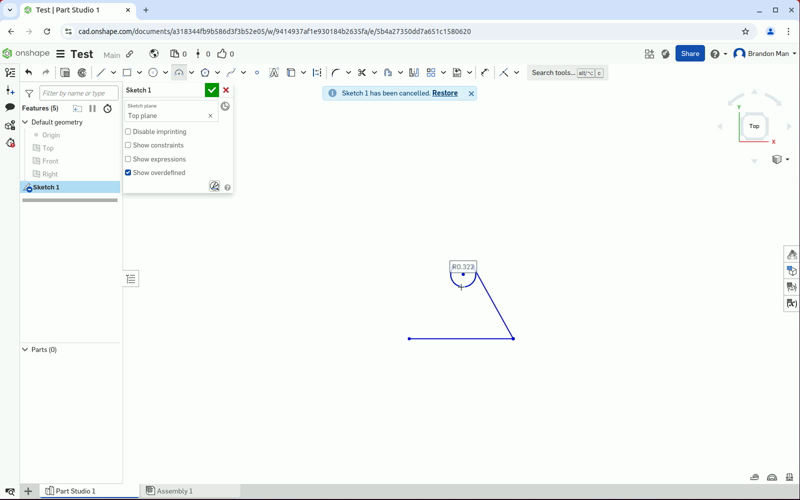
scroll(-6)
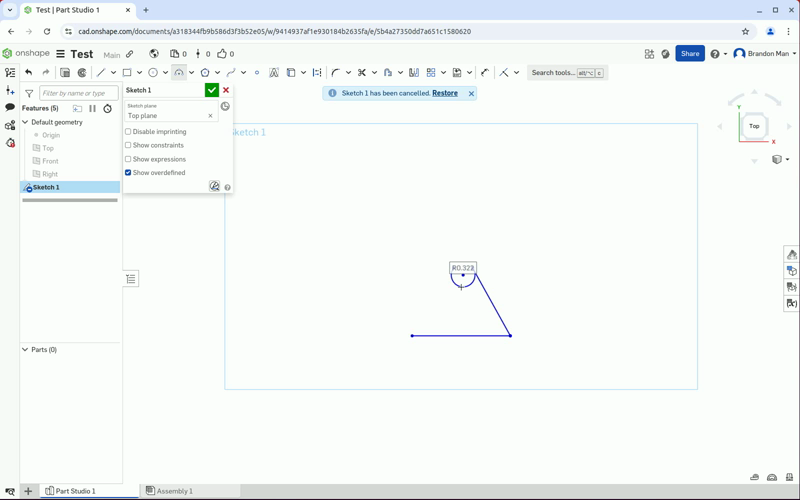
scroll(-6)
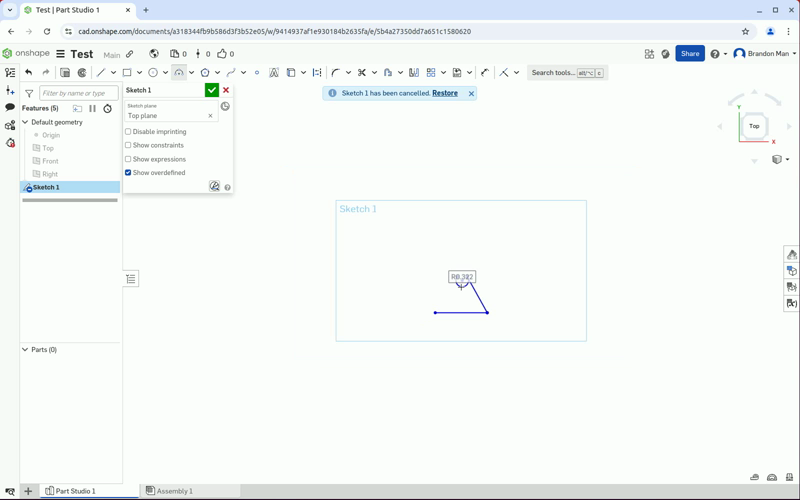
scroll(-6)
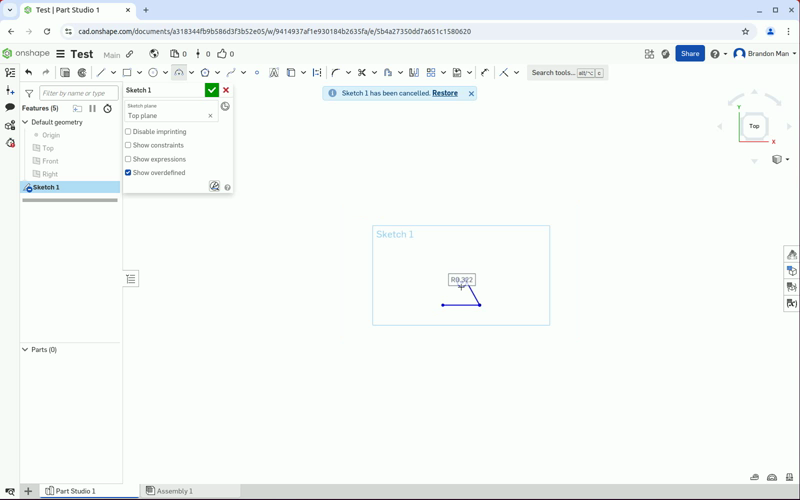
scroll(-6)
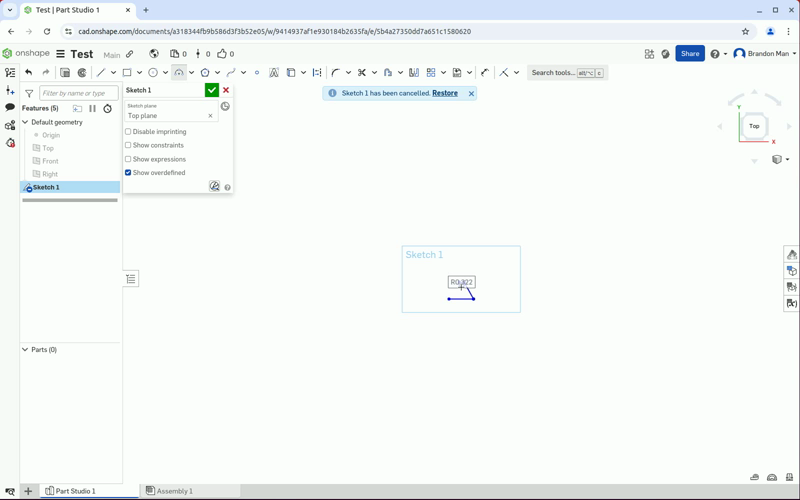
scroll(-6)
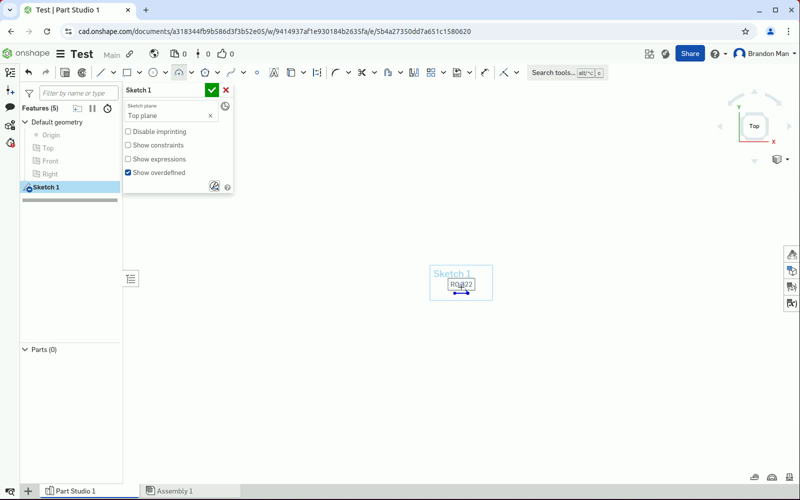
key_up(shift)
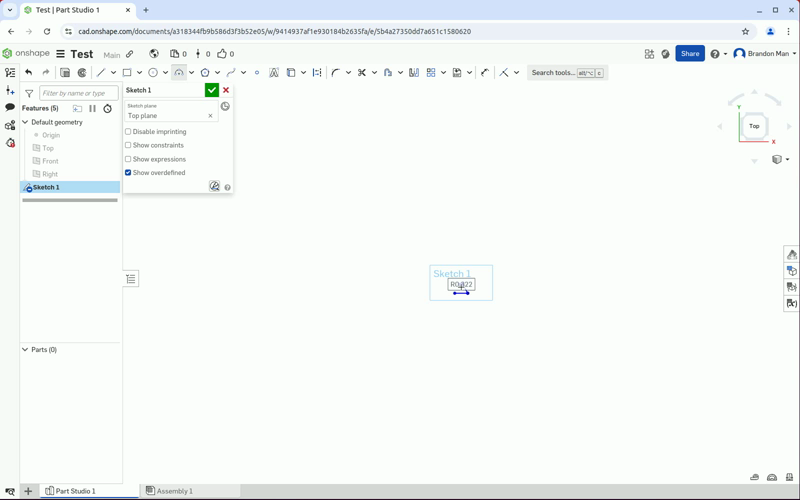
key(esc)
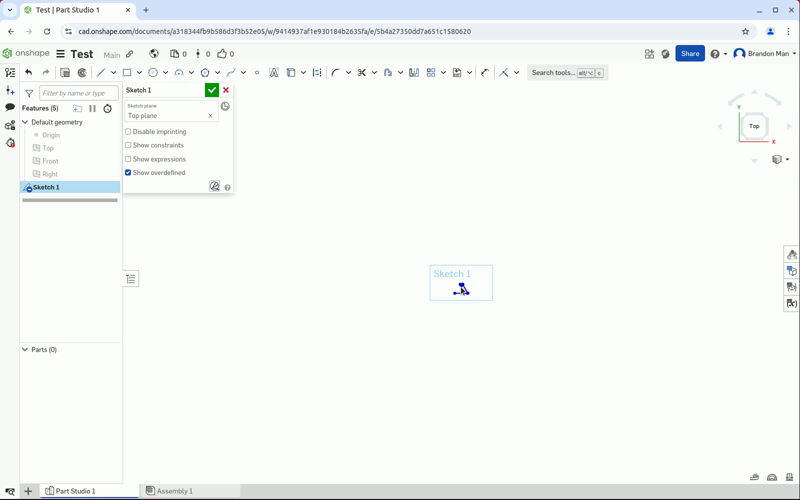
key(l)
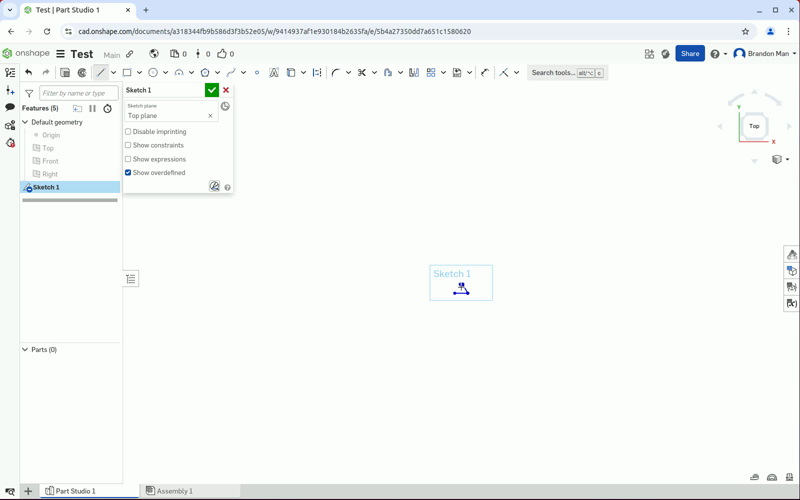
mouse_move(460, 284)
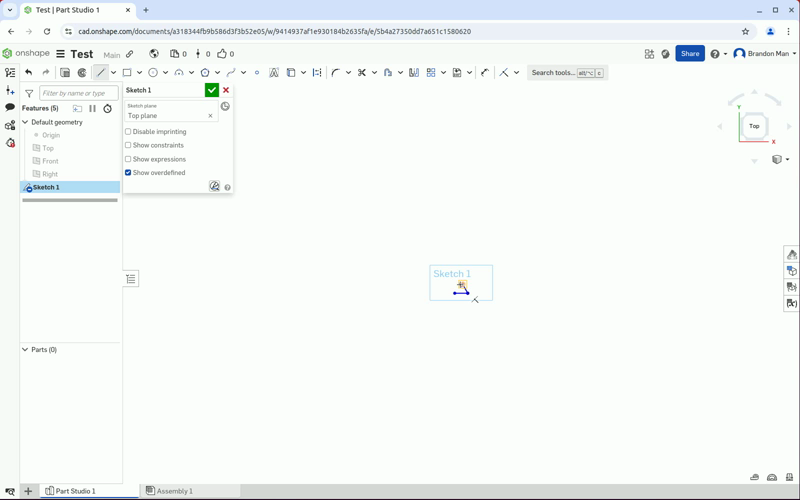
scroll(6)
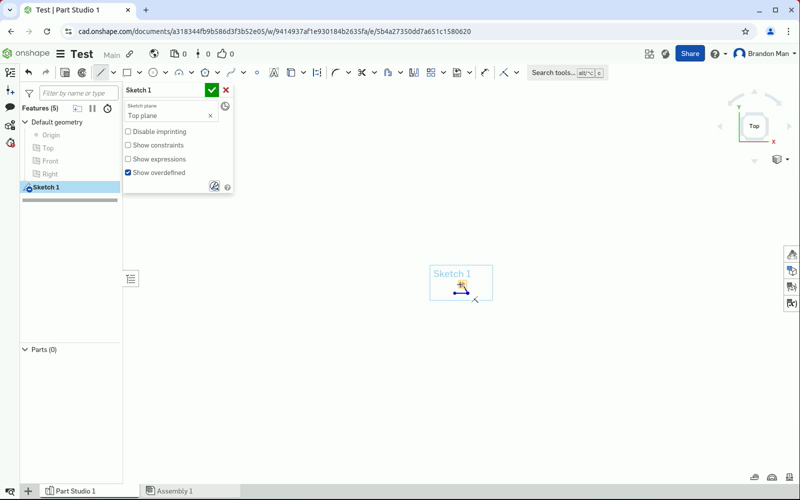
scroll(6)
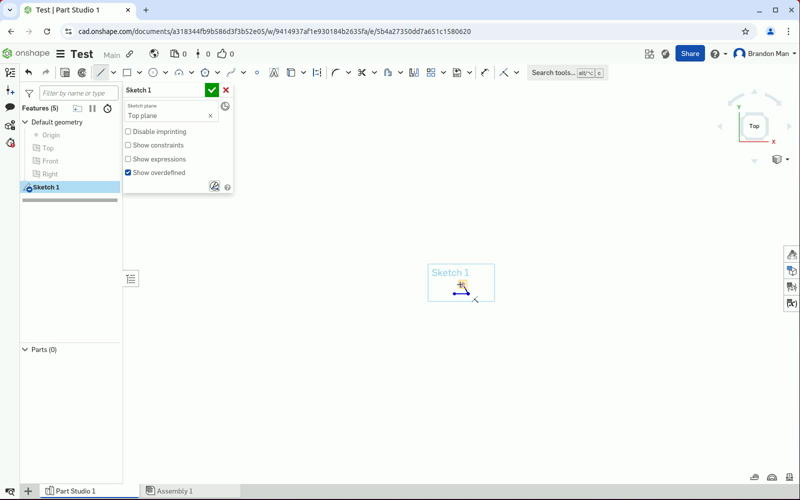
scroll(6)
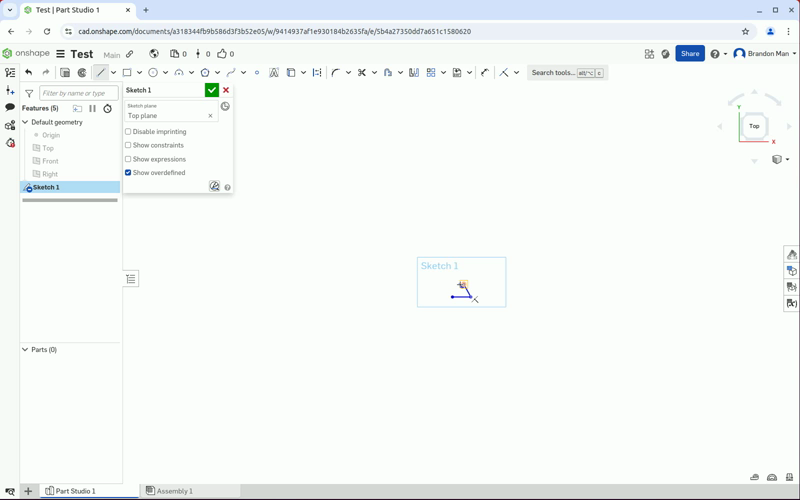
scroll(6)
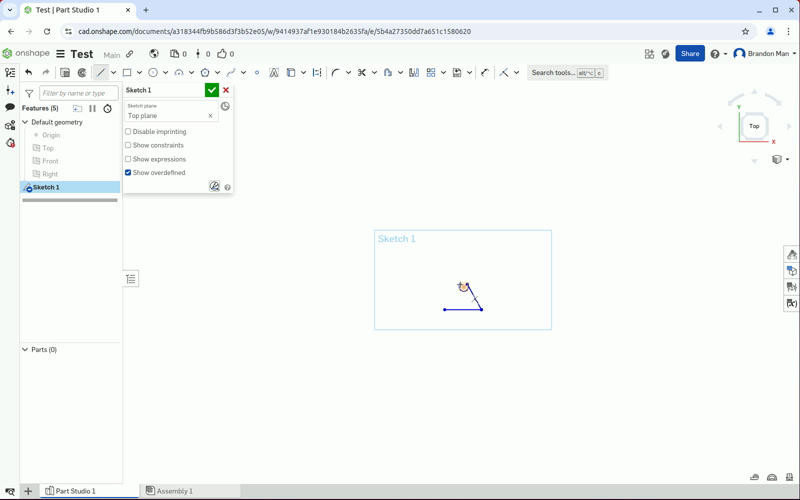
scroll(6)
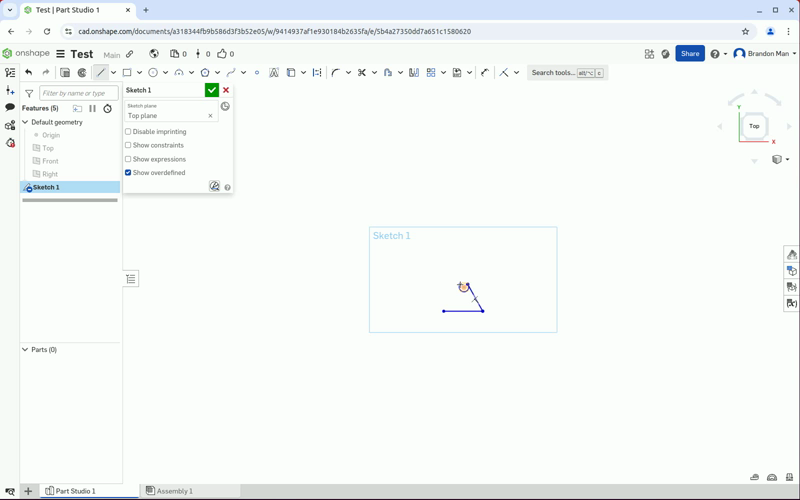
scroll(6)
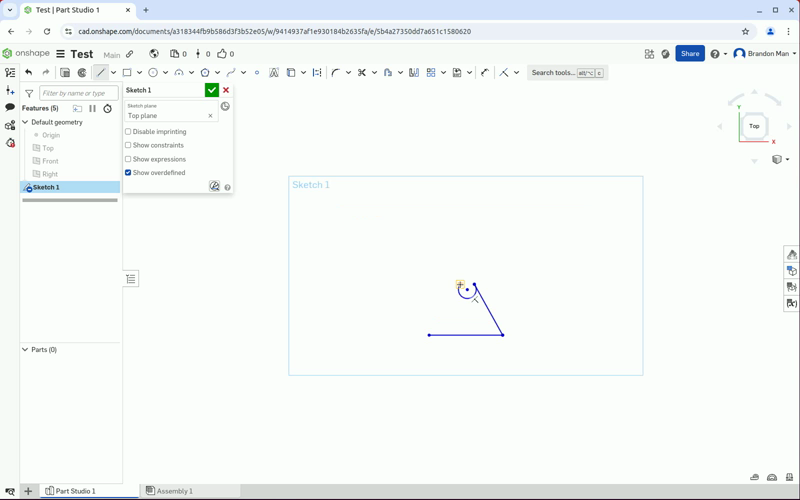
scroll(6)
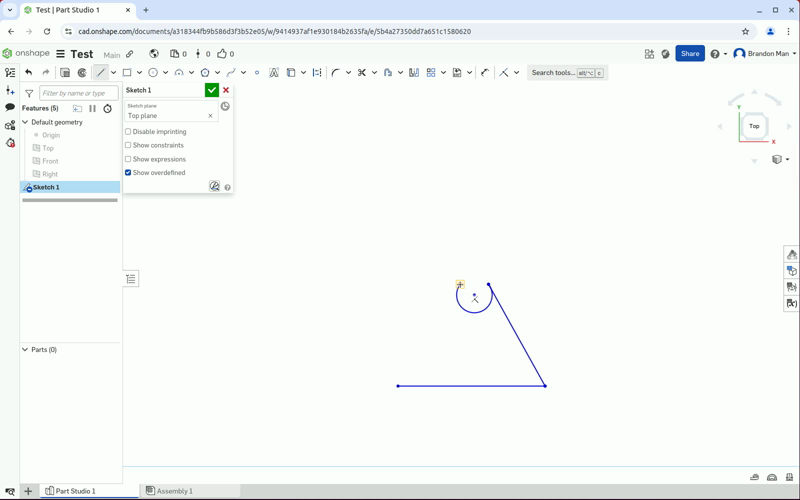
click(460, 284)
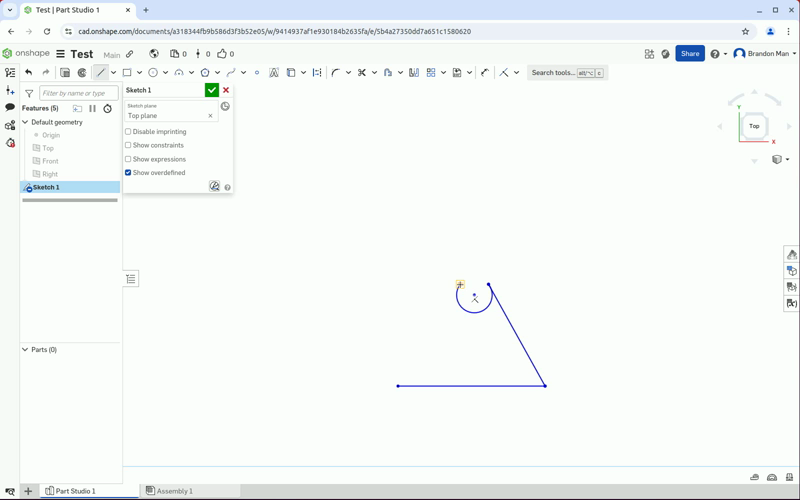
scroll(-6)
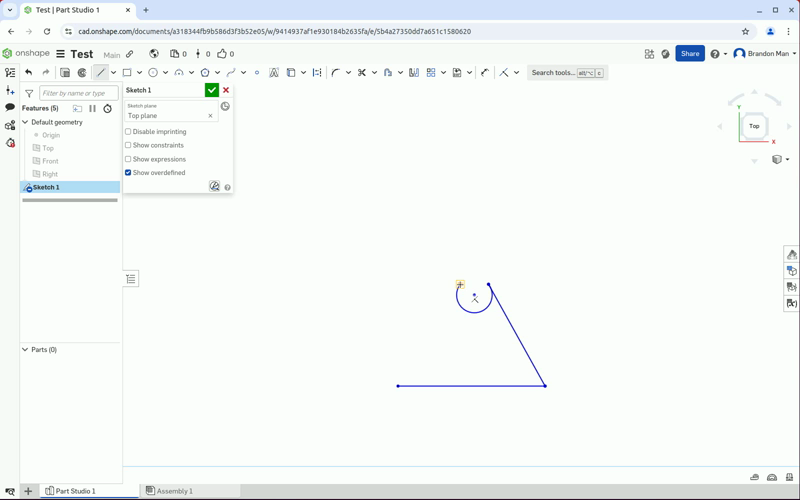
scroll(-6)
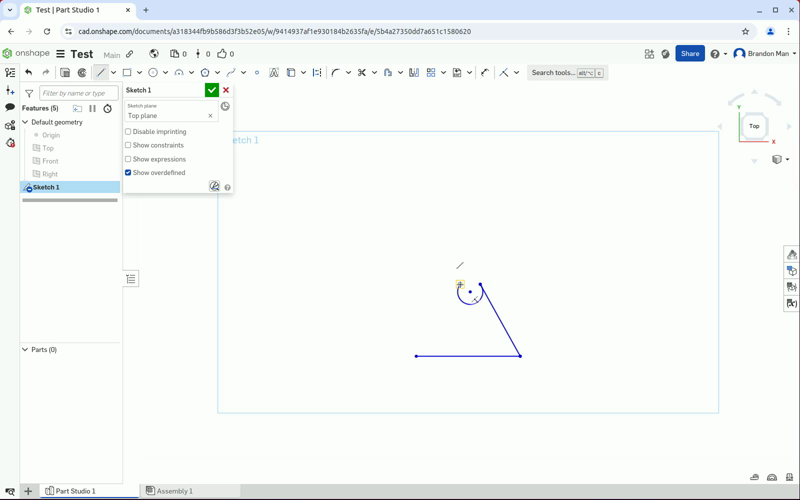
scroll(-6)
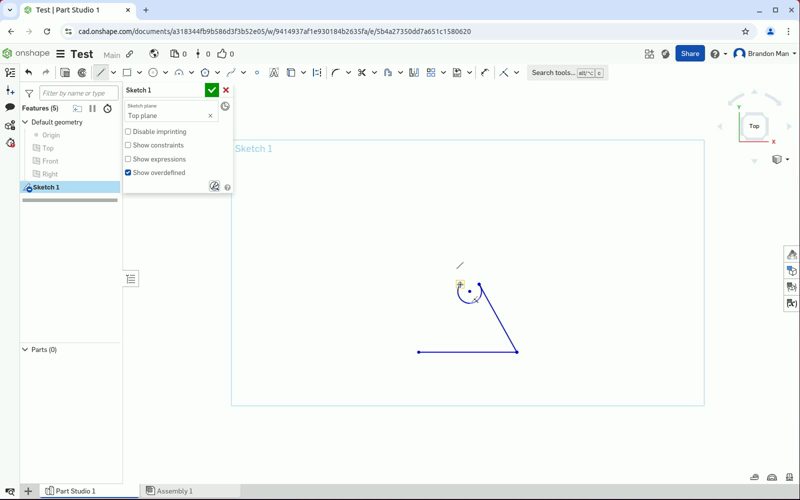
scroll(-6)
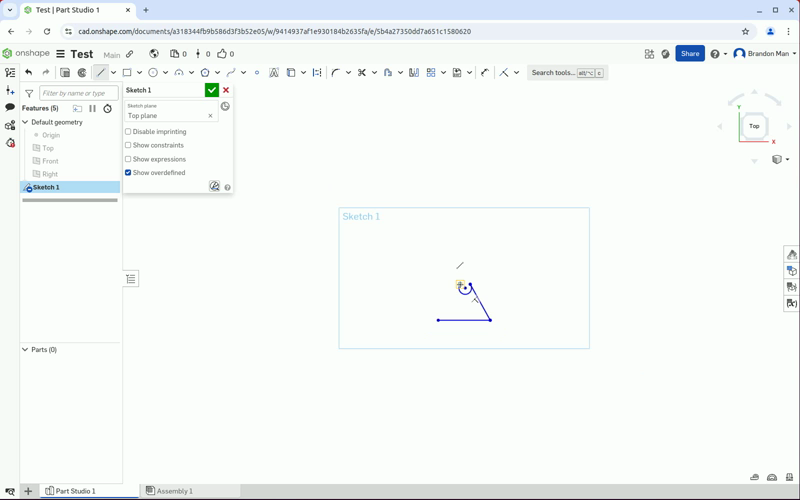
scroll(-6)
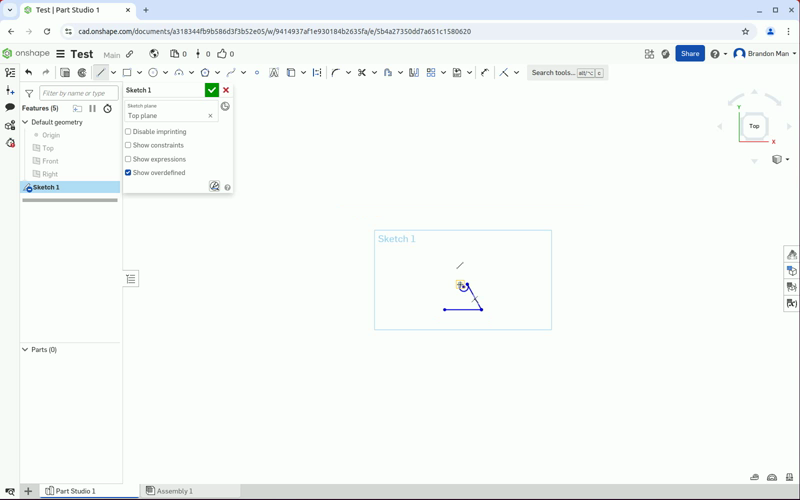
scroll(-6)
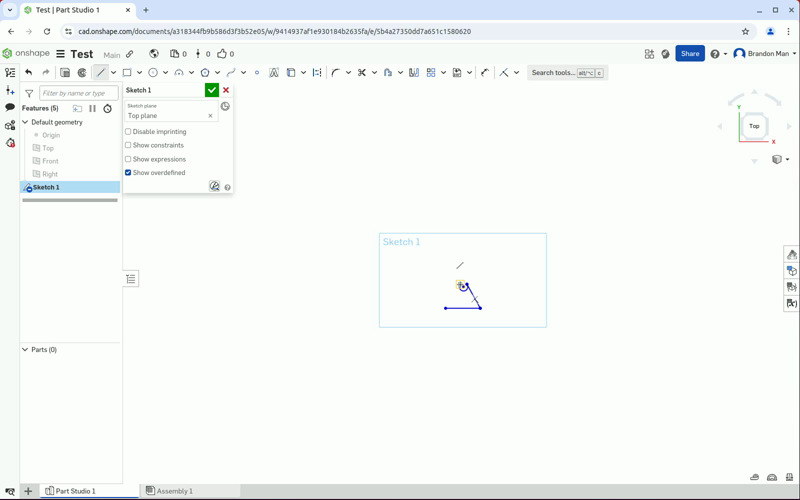
scroll(-6)
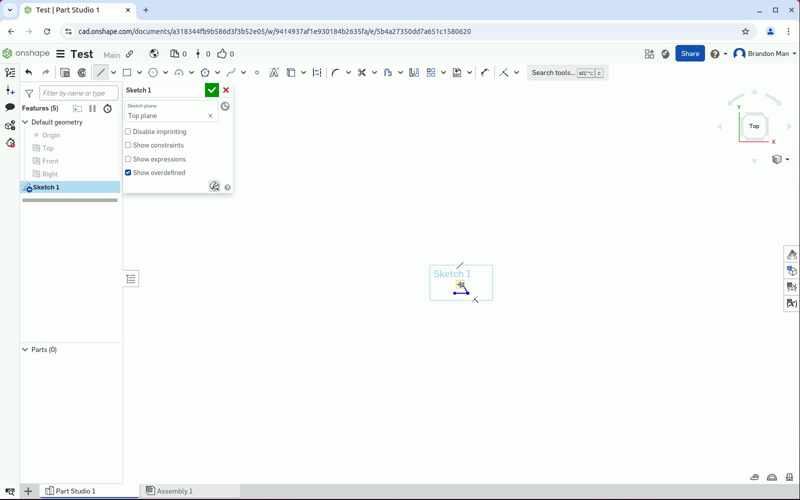
mouse_move(490, 284)
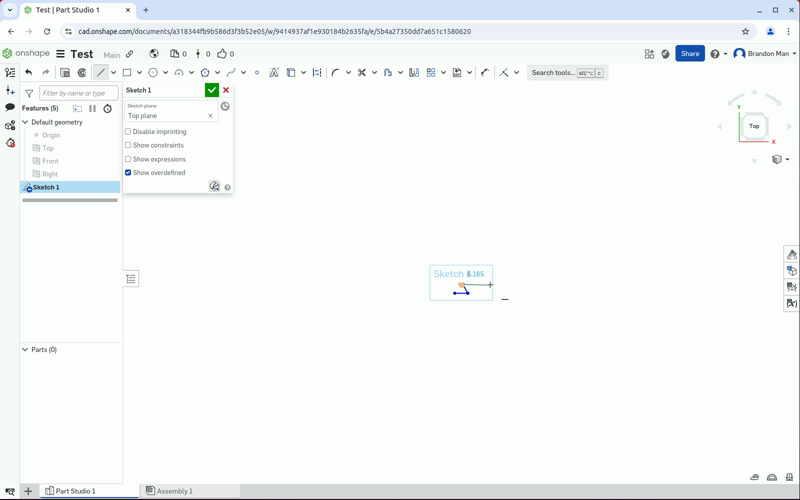
key_down(shift)
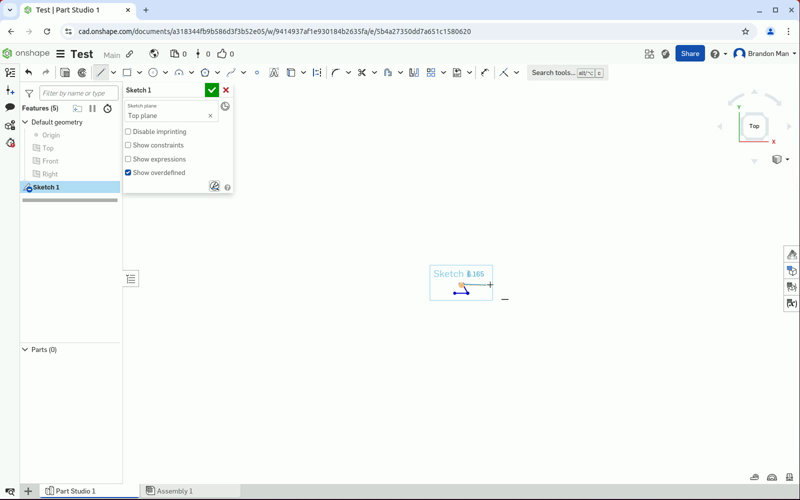
mouse_move(454, 293)
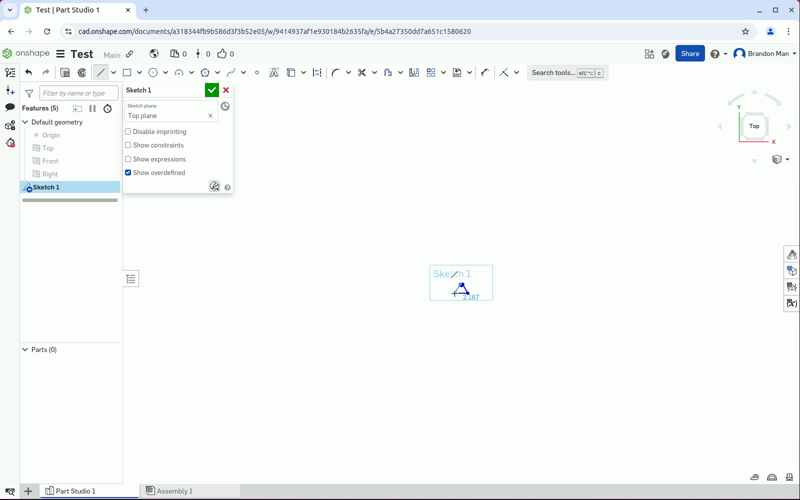
key_up(shift)
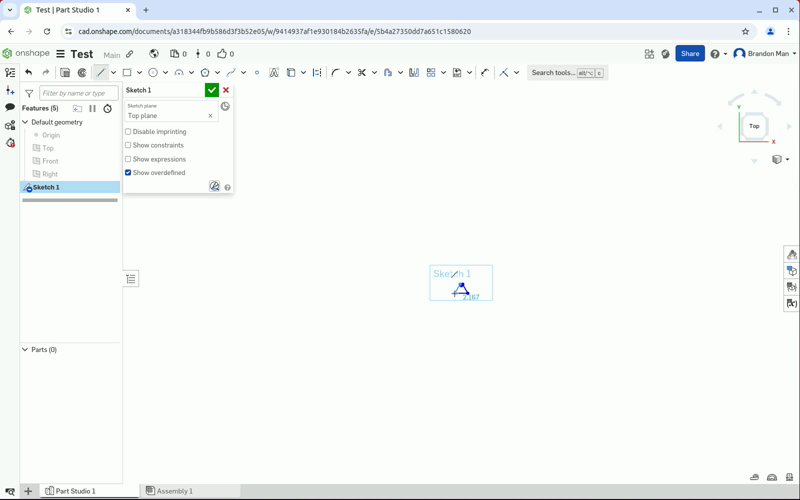
click(454, 293)
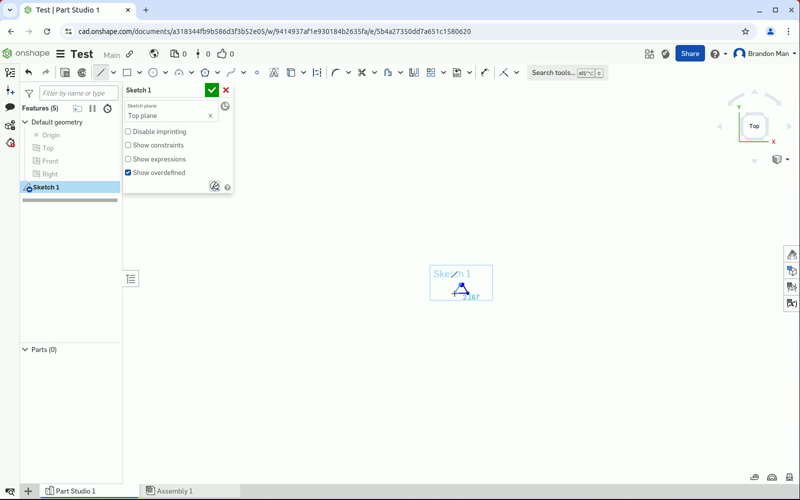
key(esc)
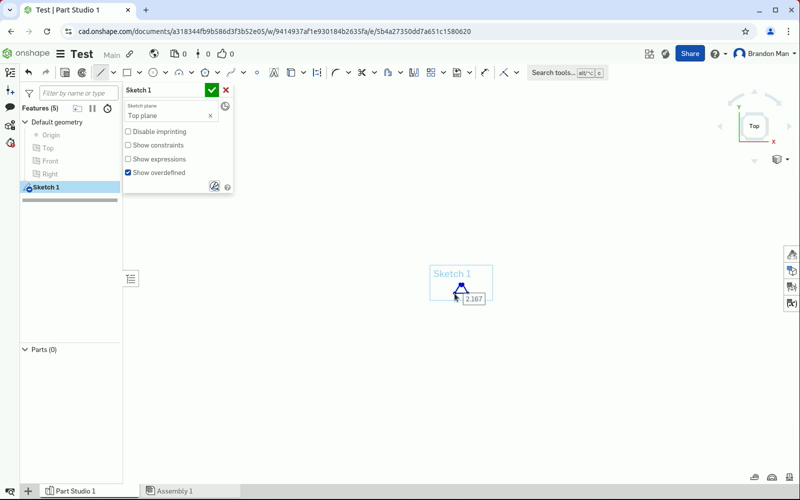
key(c)
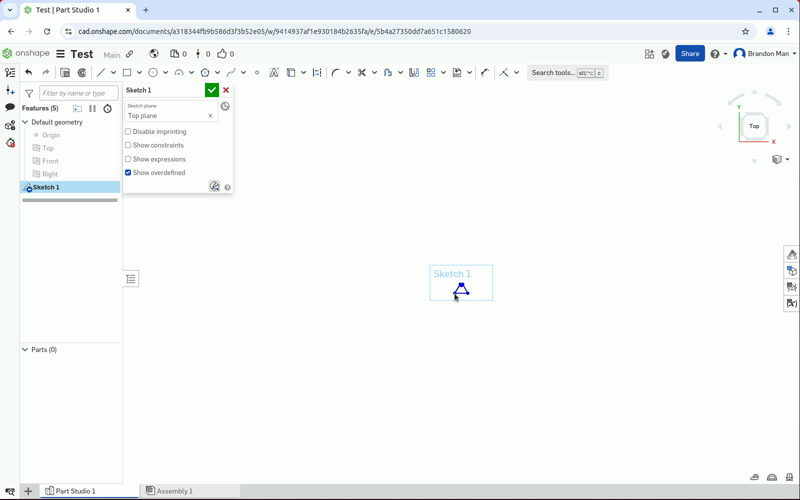
key_down(shift)
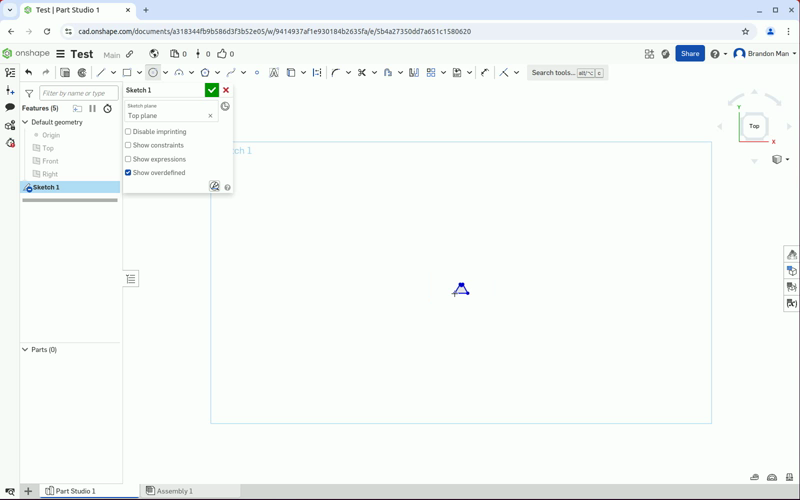
mouse_move(461, 291)
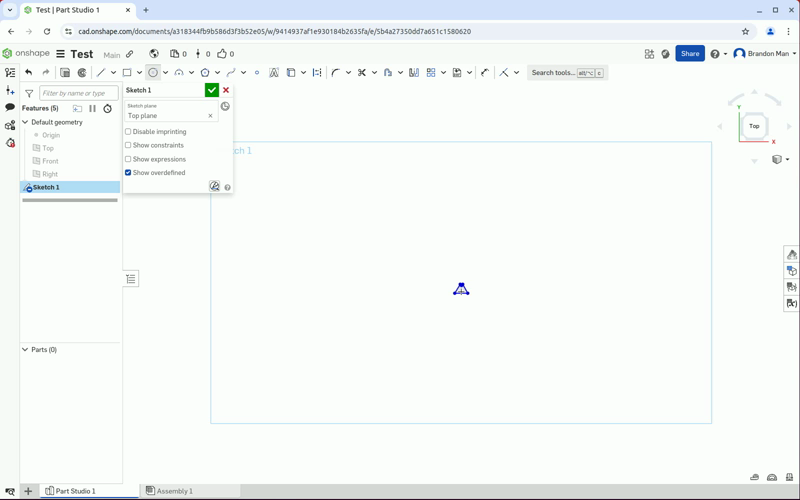
click(461, 291)
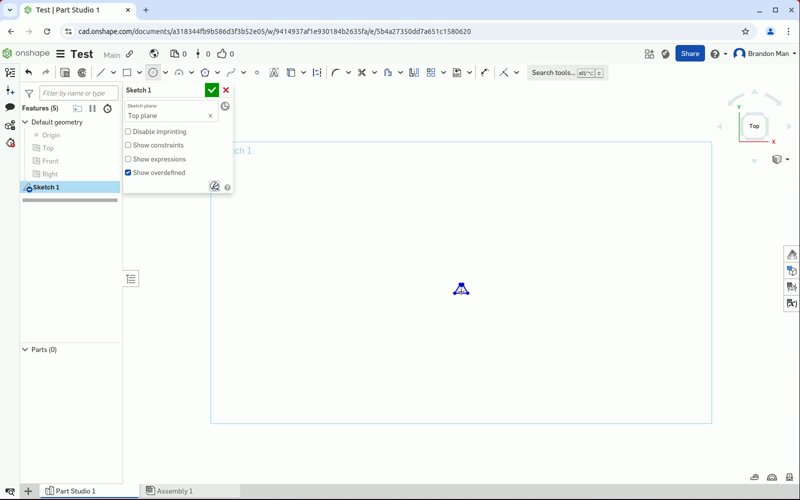
key_up(shift)
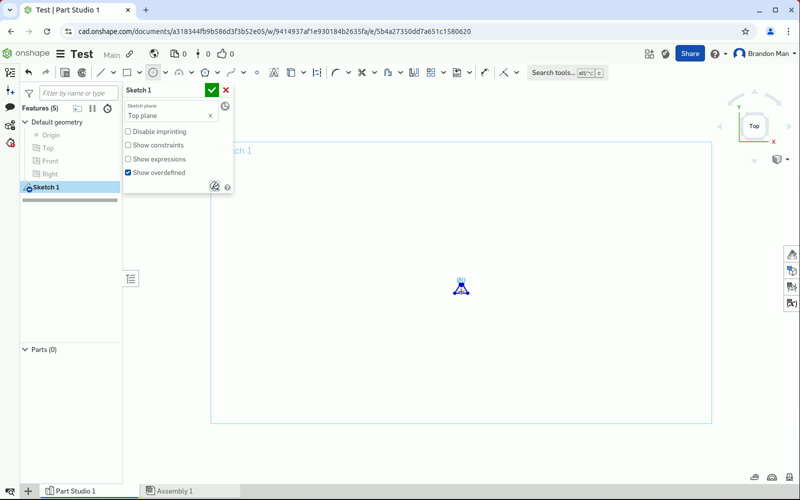
mouse_move(462, 291)
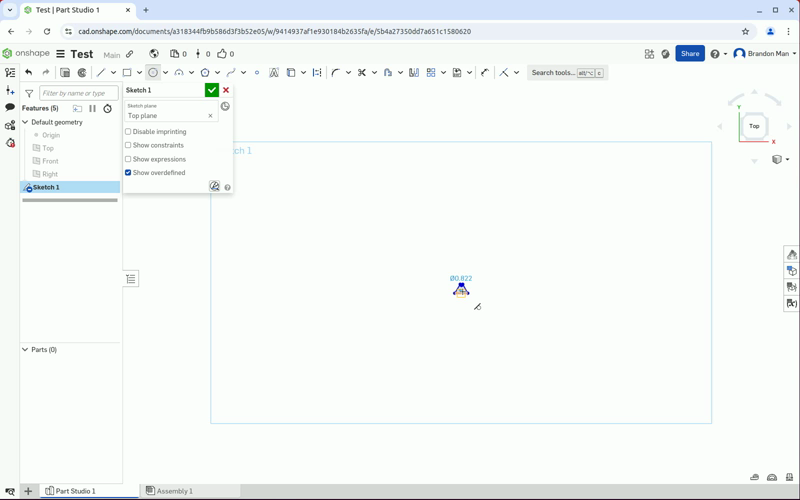
scroll(6)
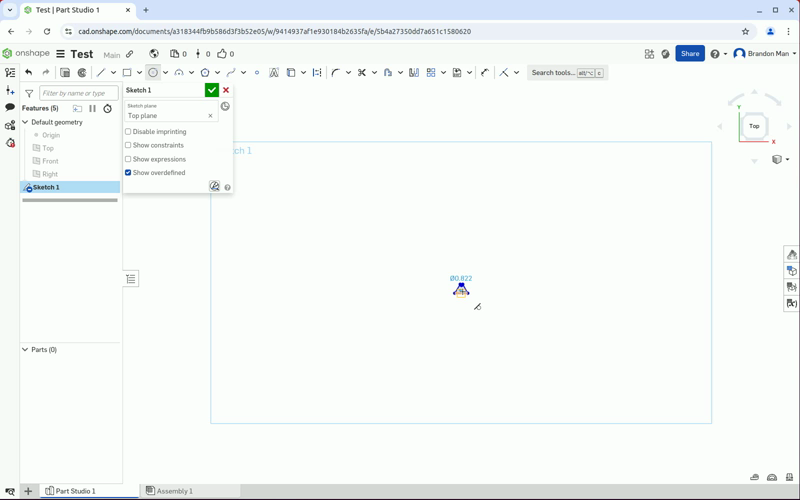
scroll(6)
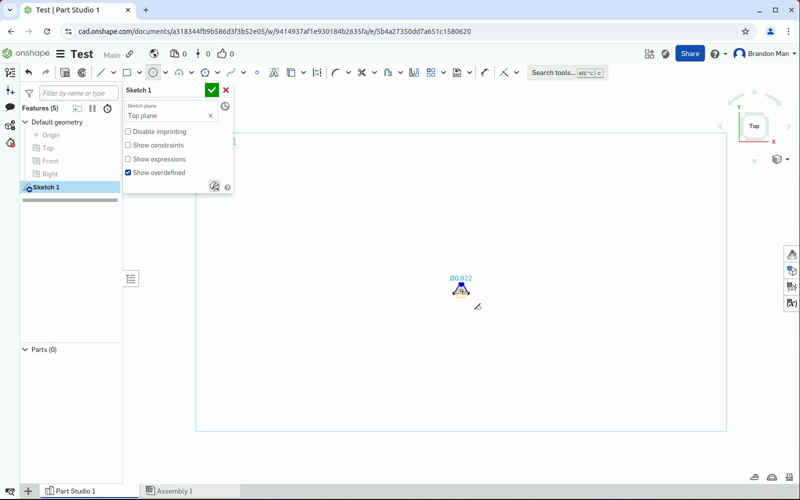
scroll(6)
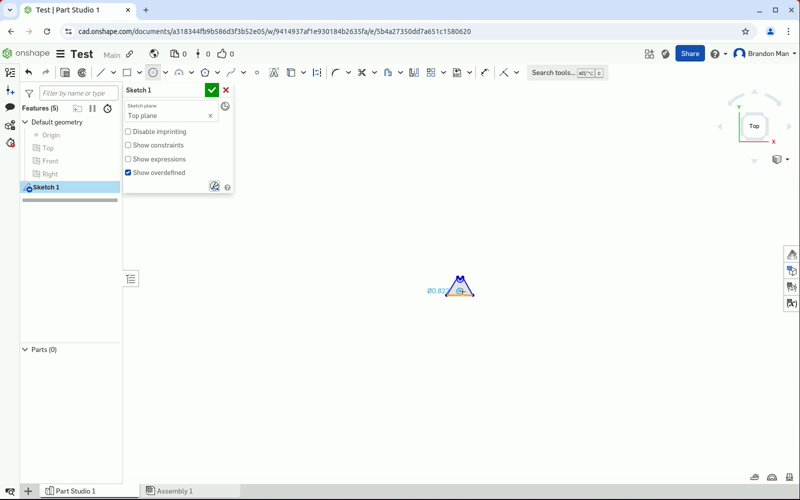
scroll(6)
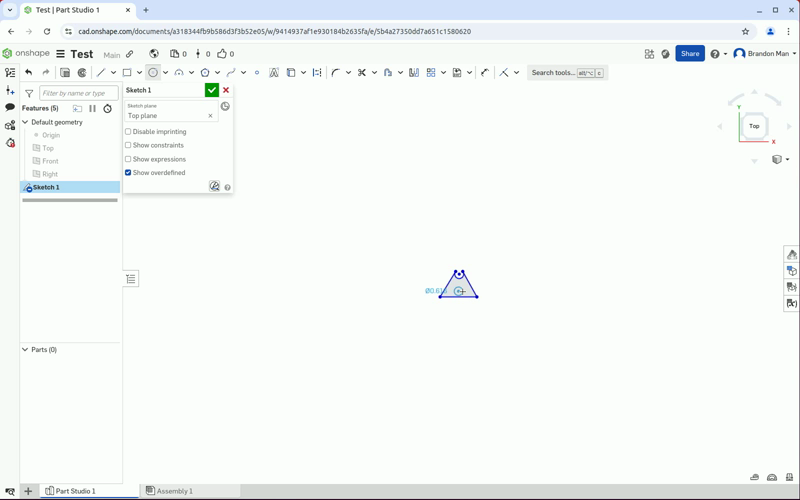
scroll(6)
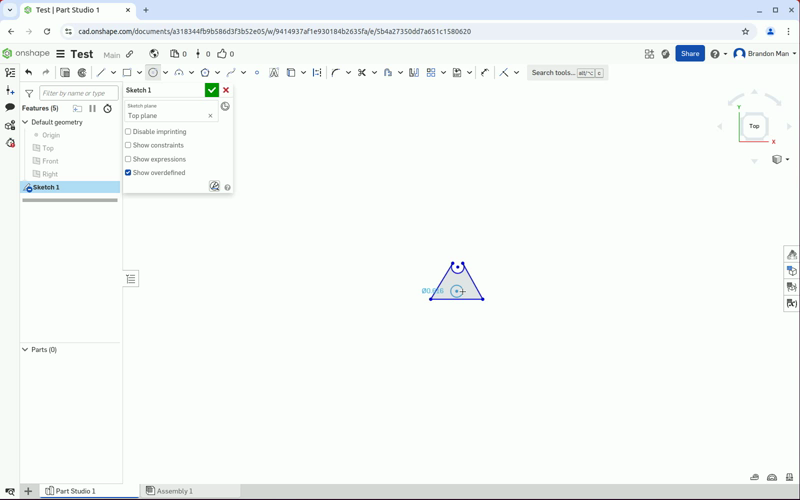
scroll(6)
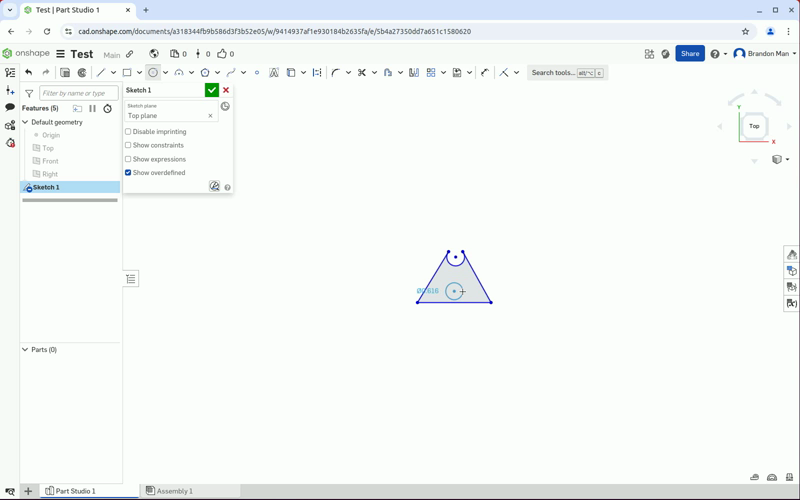
scroll(6)
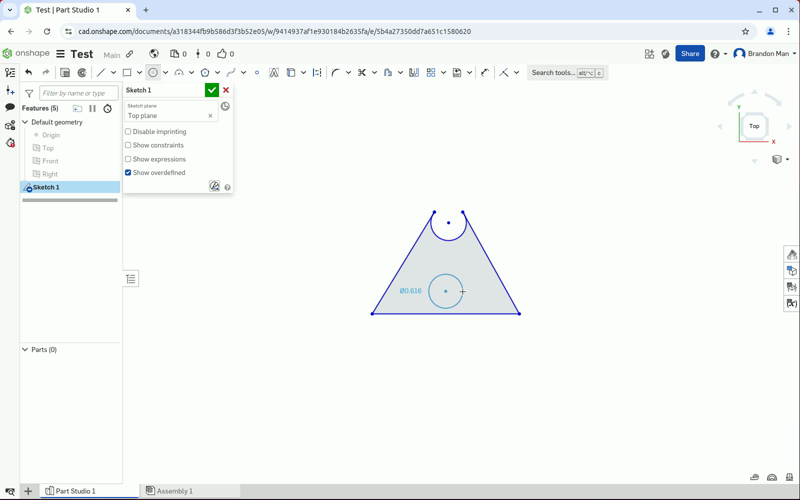
click(462, 291)
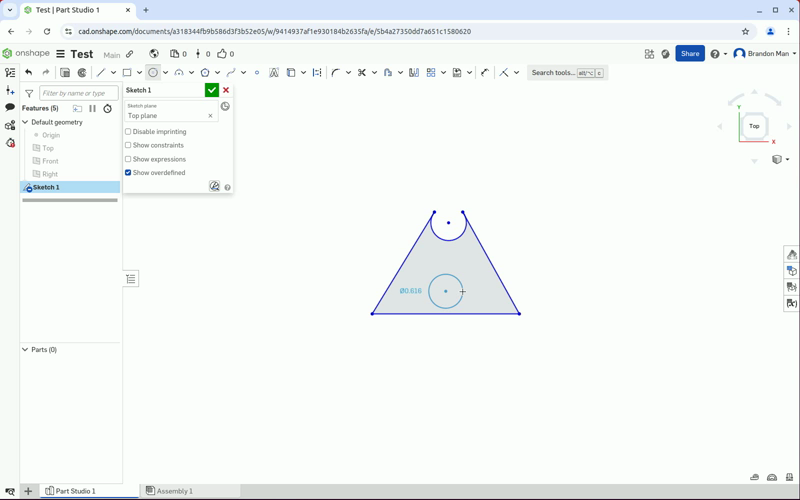
scroll(-6)
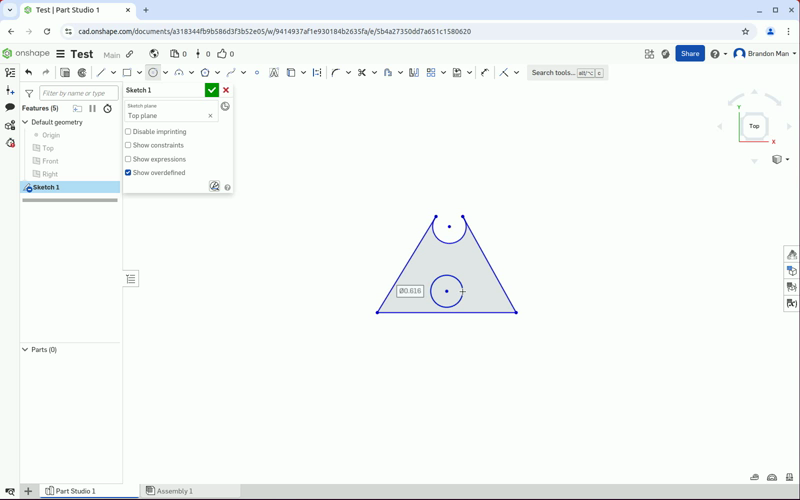
scroll(-6)
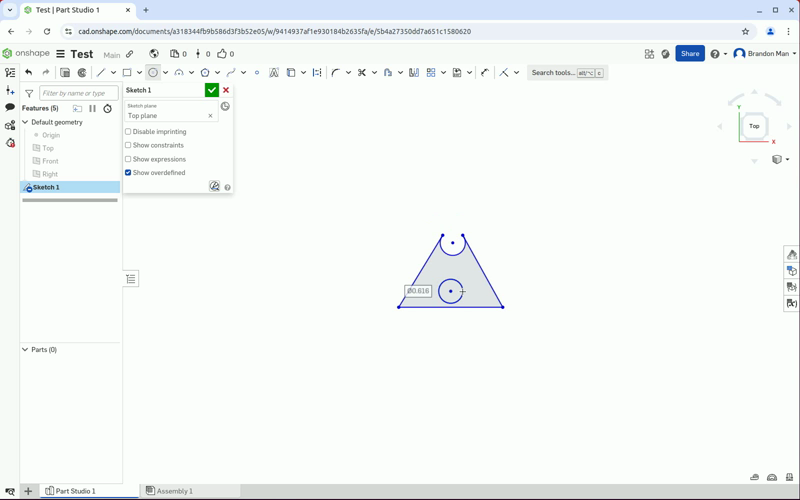
scroll(-6)
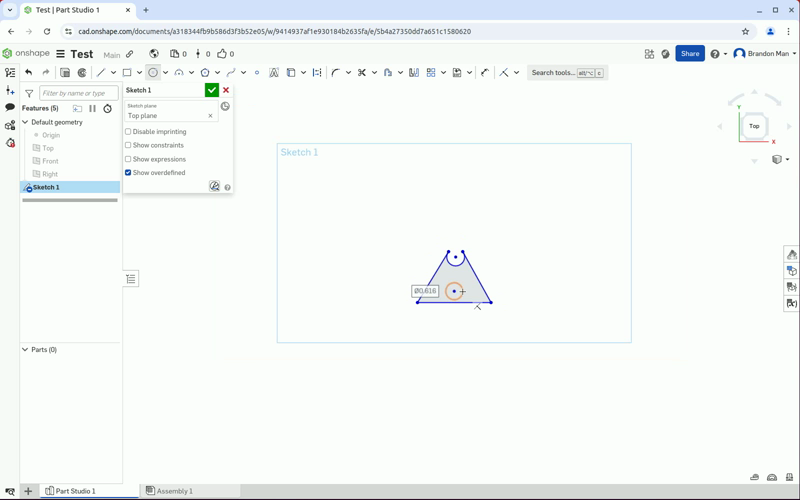
scroll(-6)
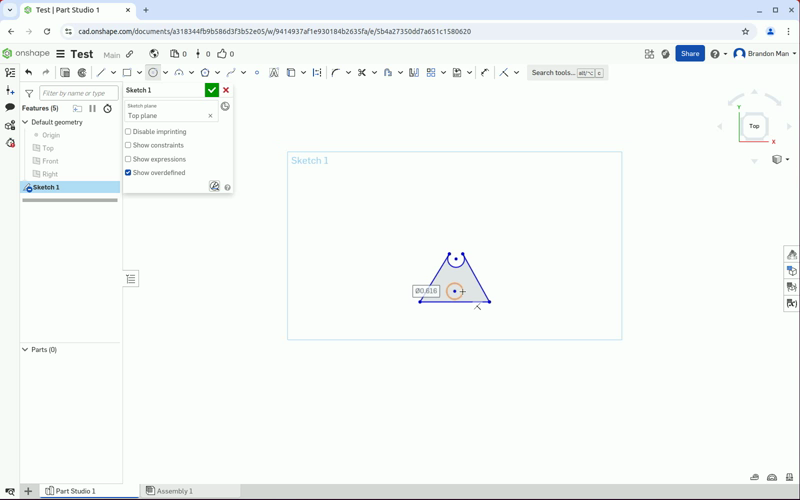
scroll(-6)
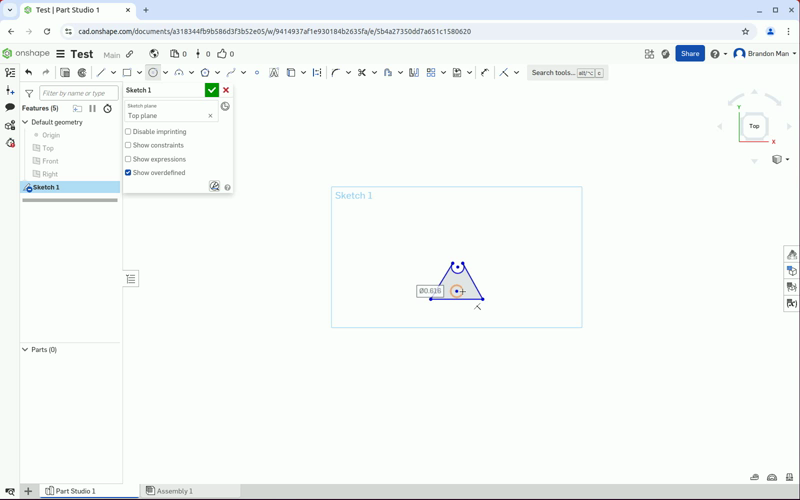
scroll(-6)
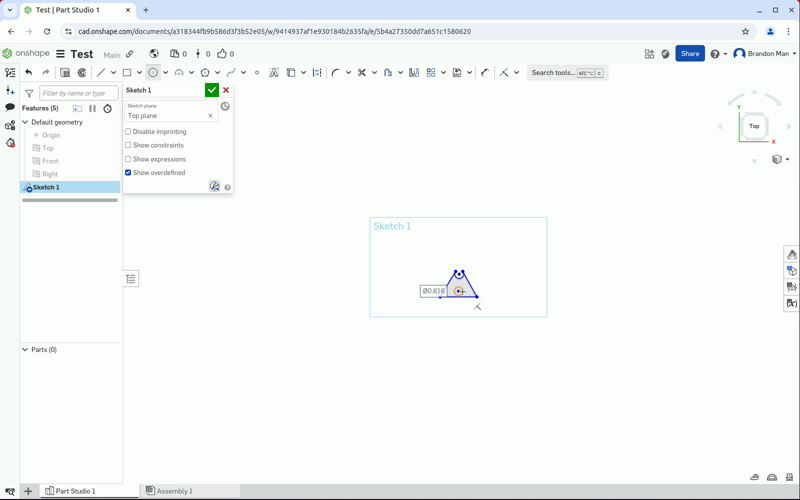
scroll(-6)
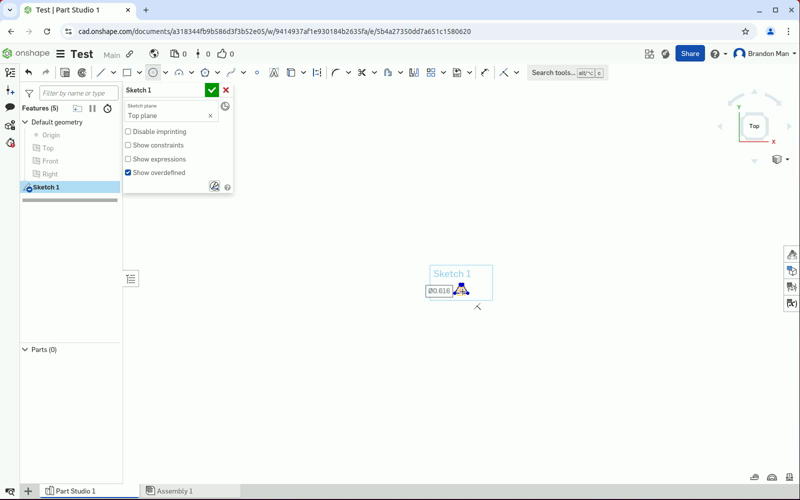
key(esc)
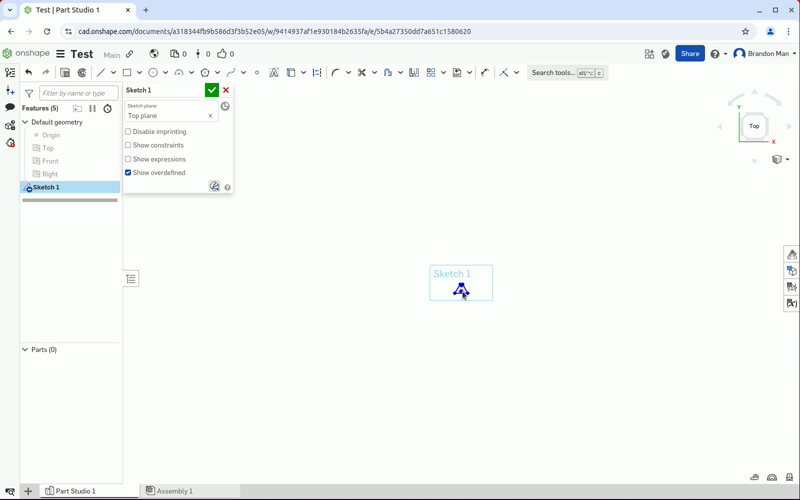
mouse_move(457, 290)
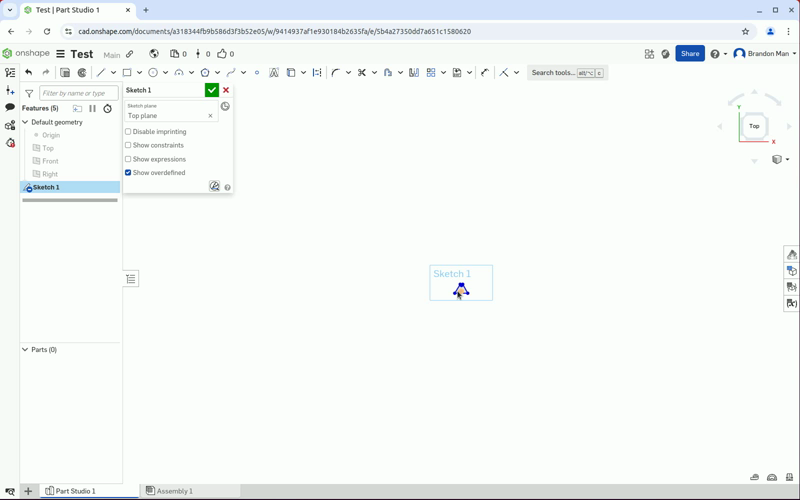
scroll(6)
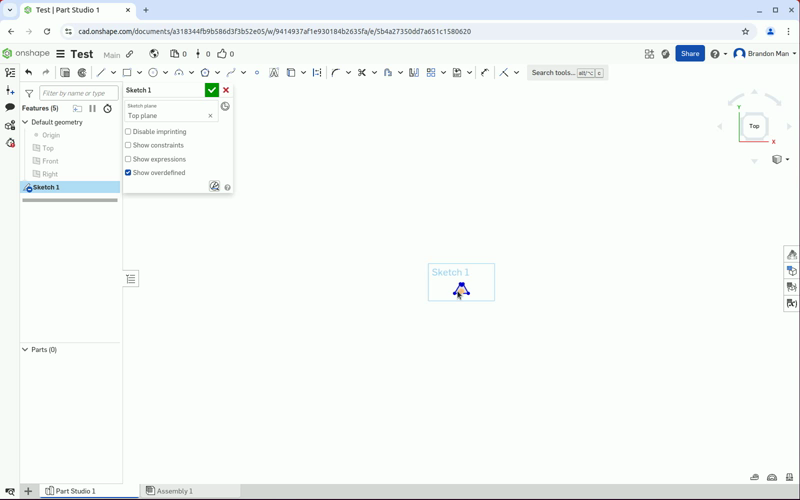
scroll(6)
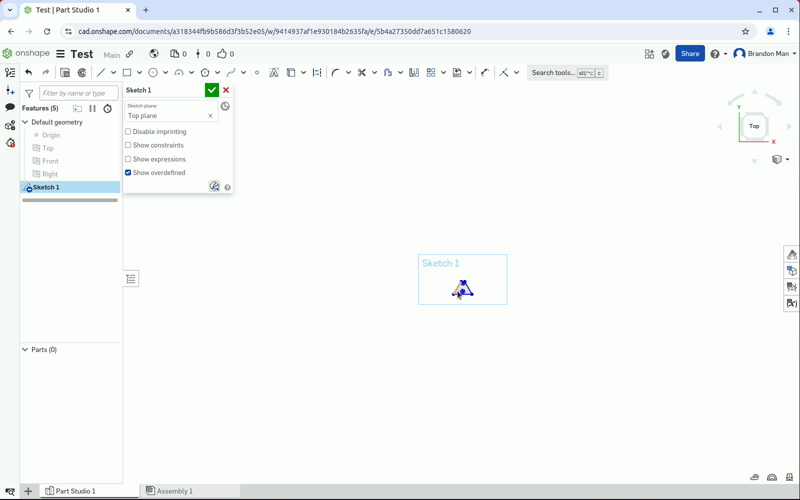
scroll(6)
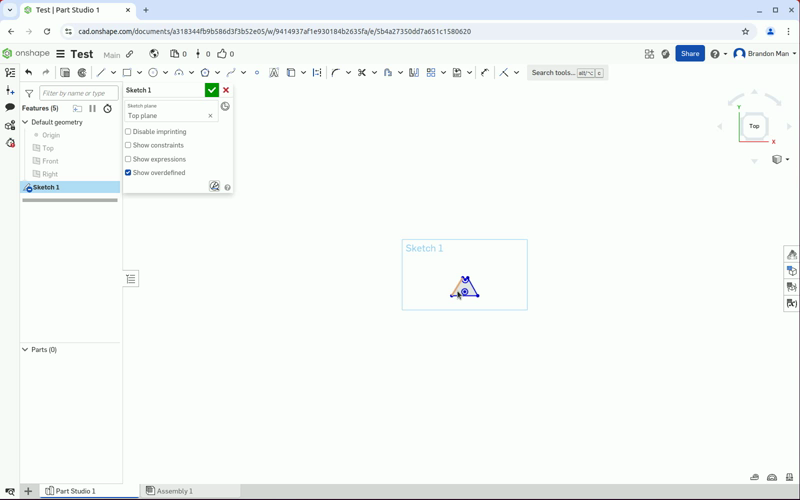
scroll(6)
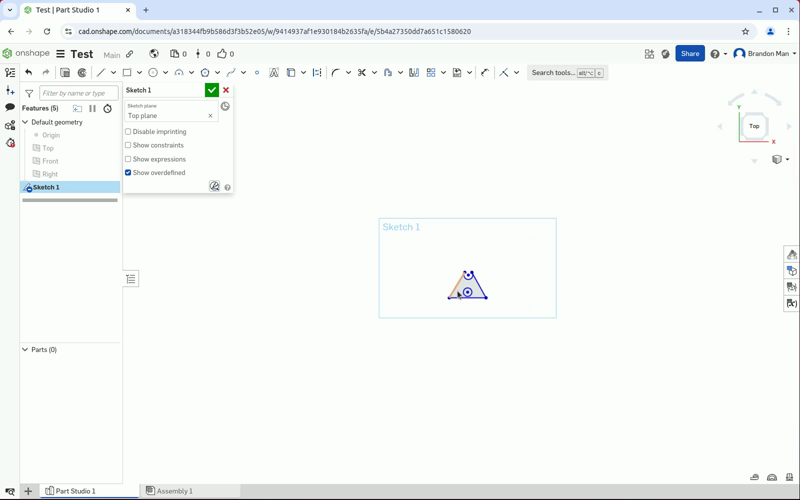
scroll(6)
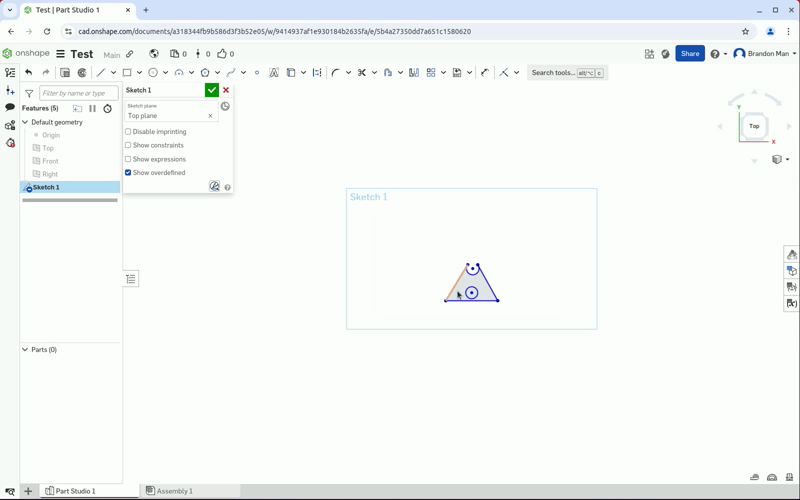
scroll(6)
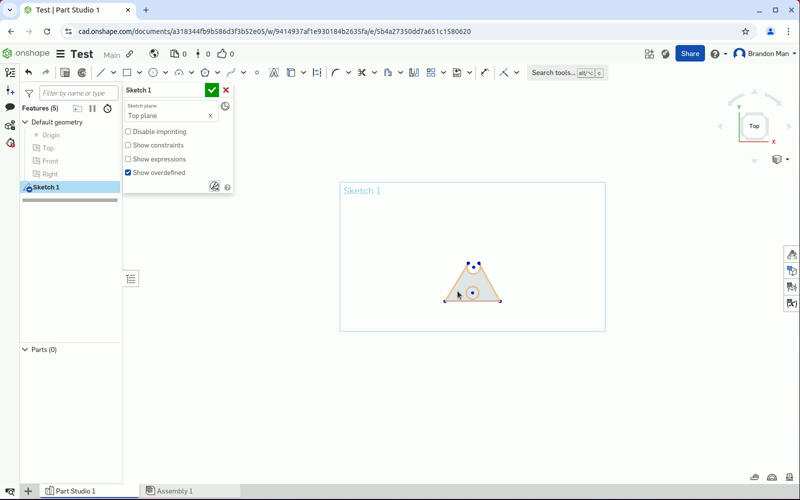
scroll(6)
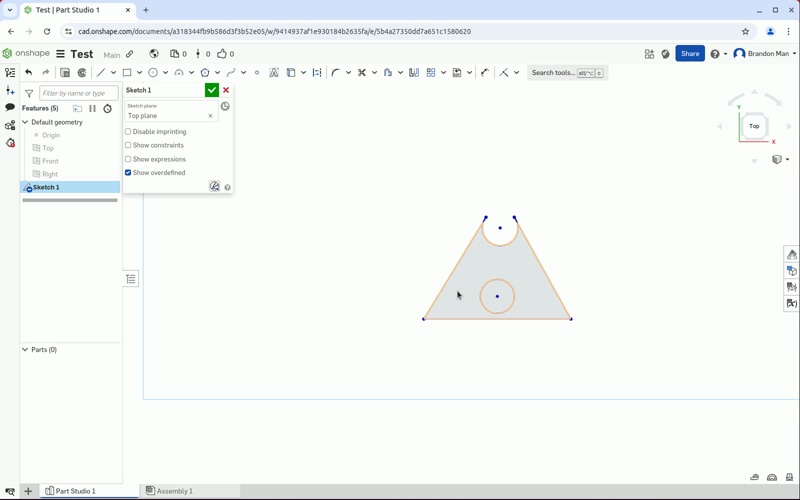
click(457, 290)
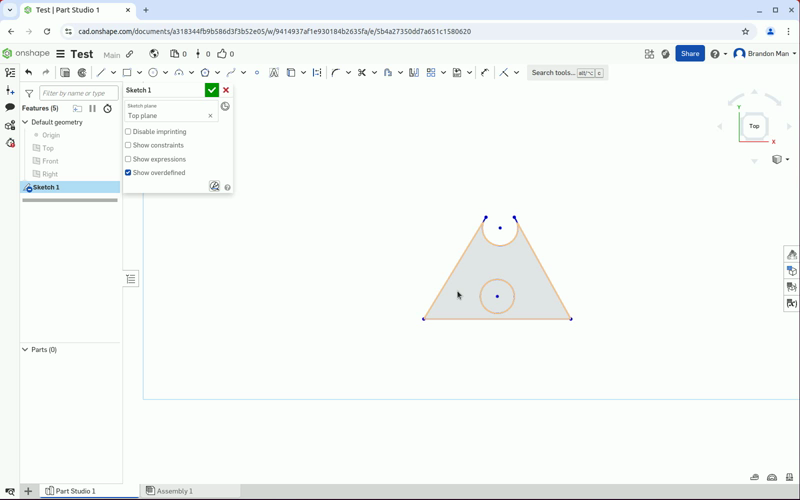
scroll(-6)
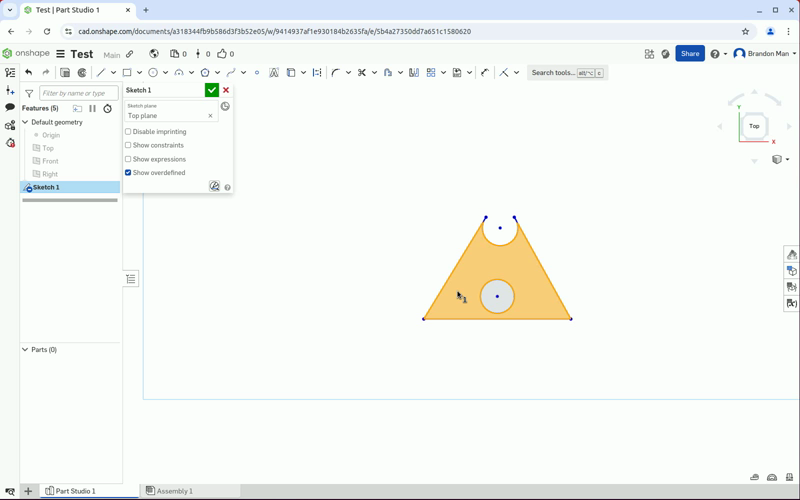
scroll(-6)
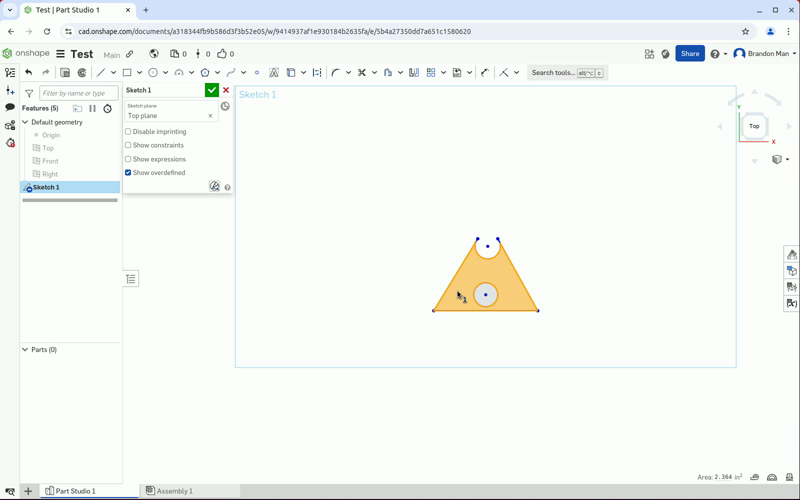
scroll(-6)
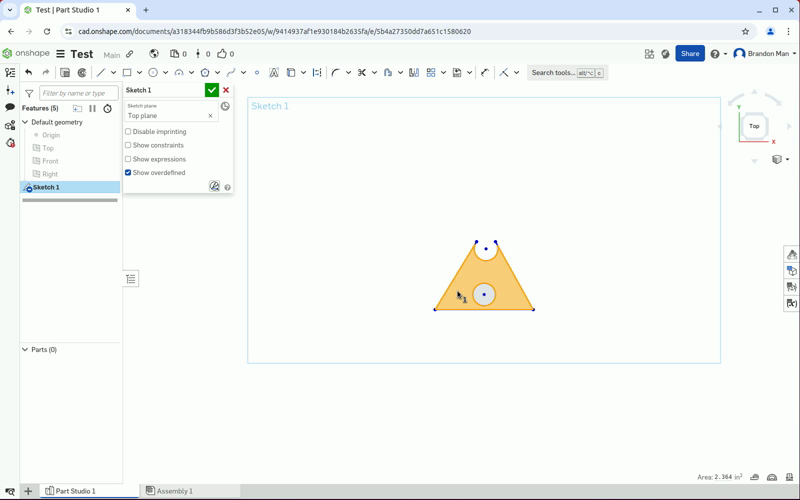
scroll(-6)
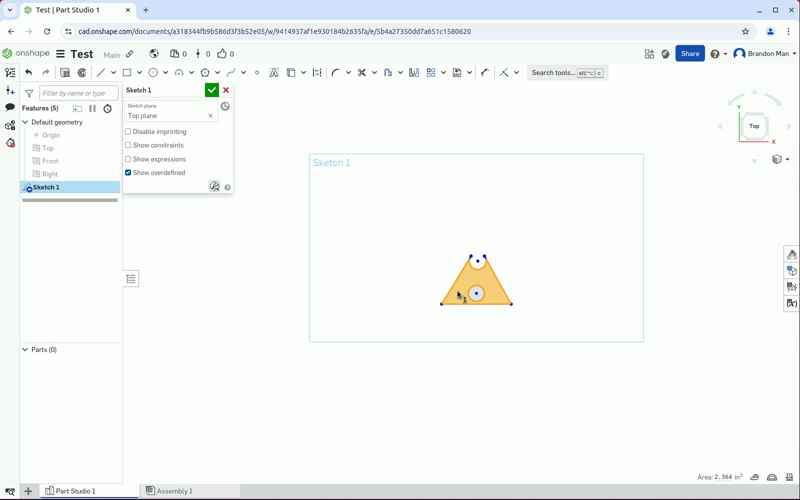
scroll(-6)
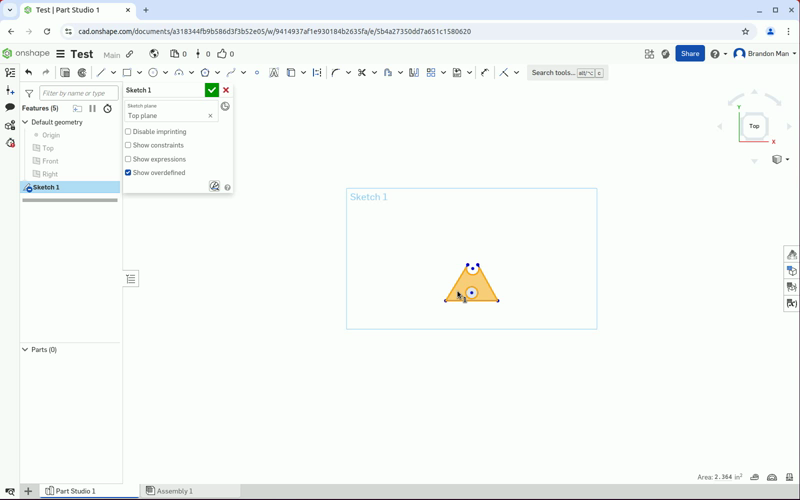
scroll(-6)
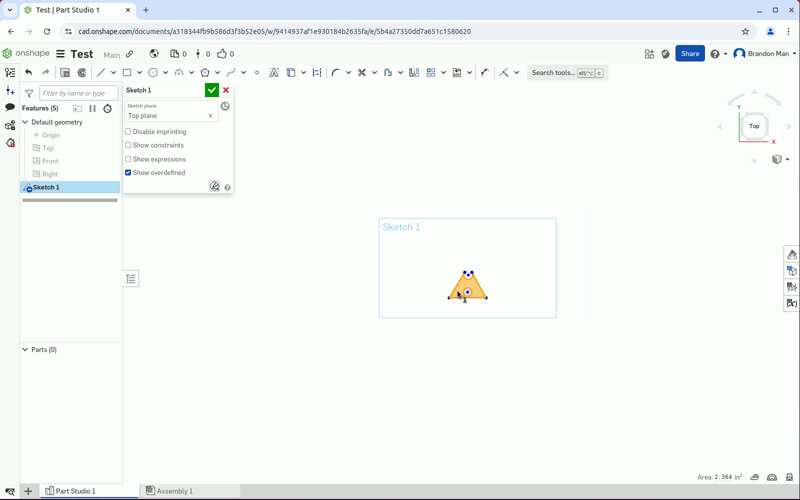
scroll(-6)
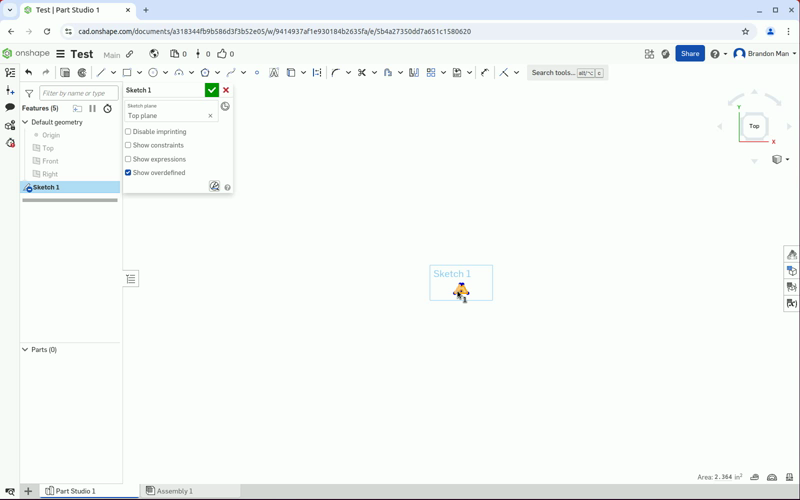
mouse_move(73, 352)
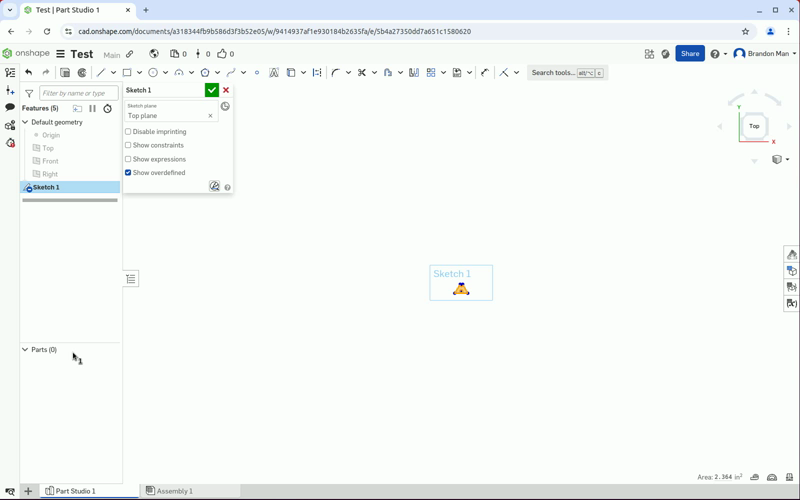
key(shift+y)
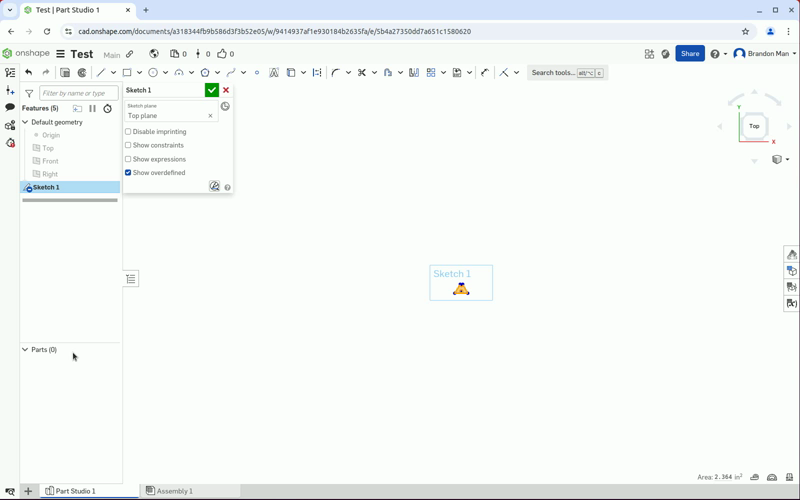
key(shift+e)
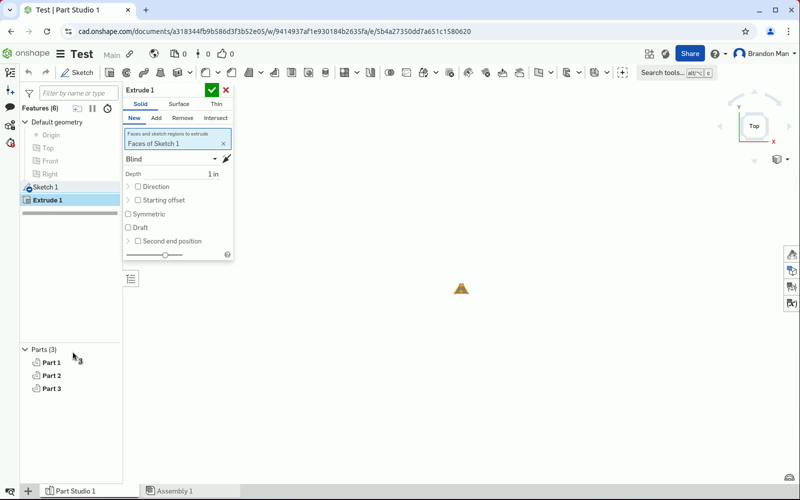
mouse_move(143, 106)
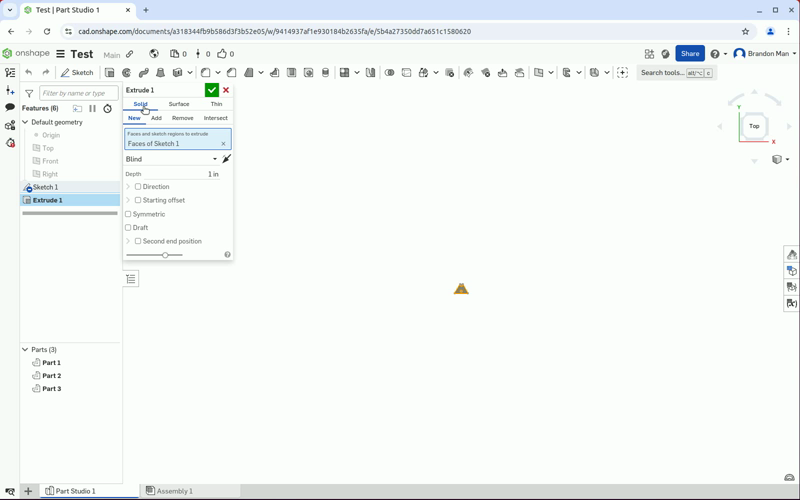
click(143, 106)
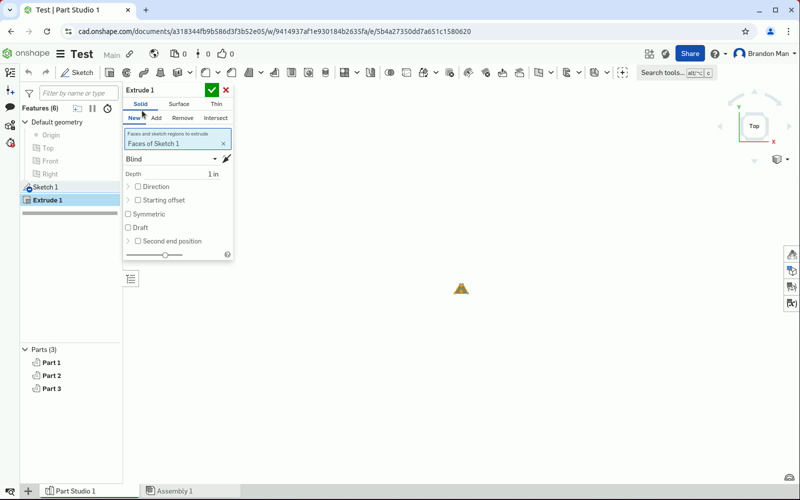
mouse_move(137, 120)
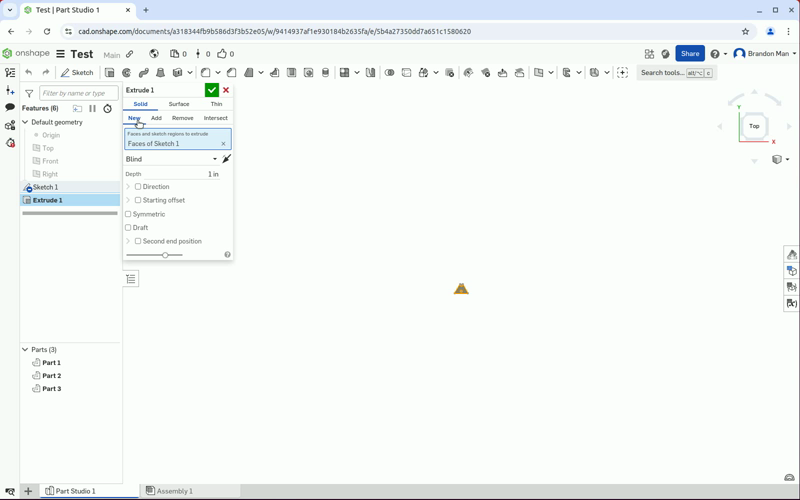
click(137, 120)
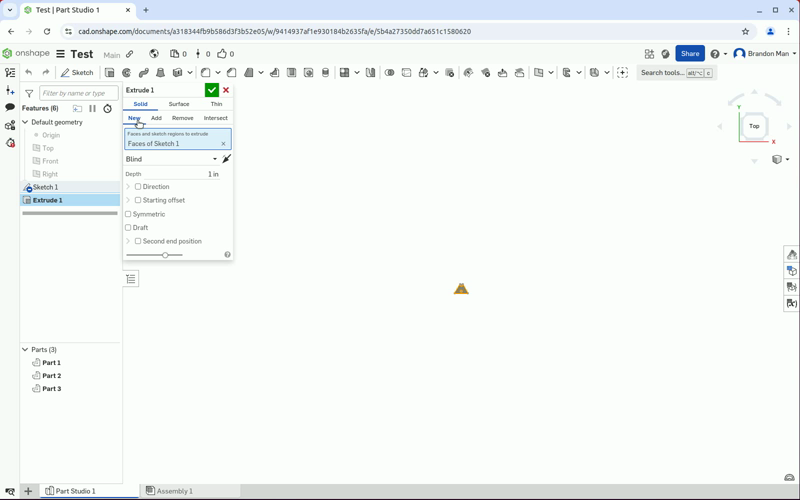
key(tab, 4)
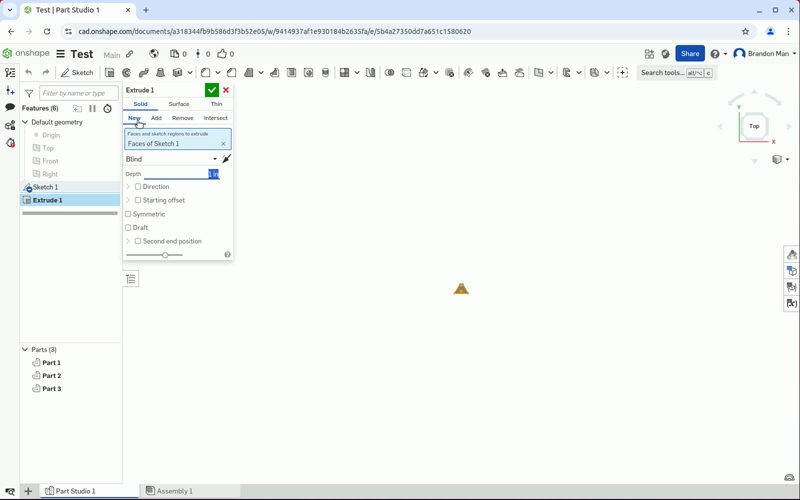
text(3.129)
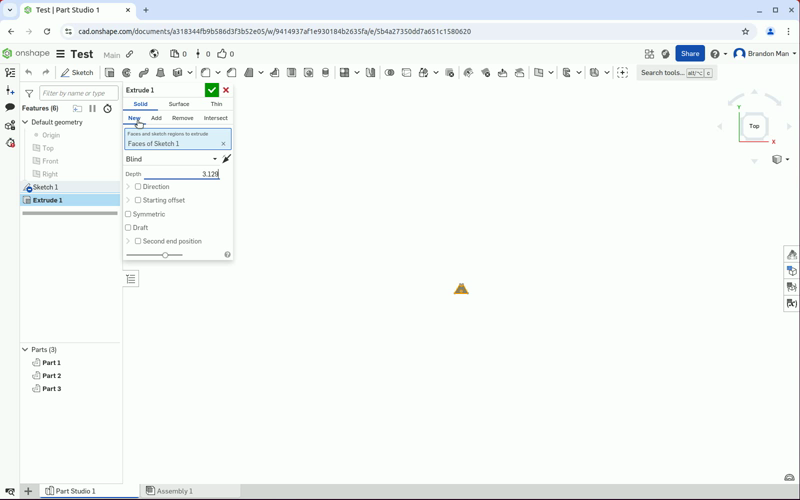
key(enter)
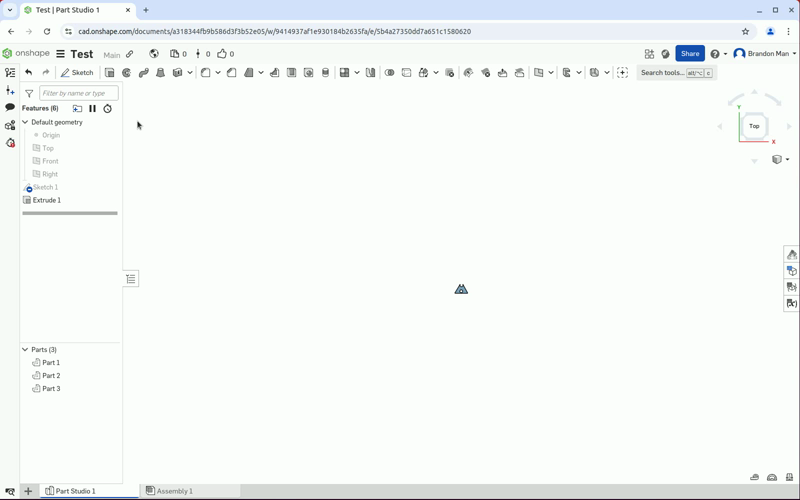
key(shift+h)
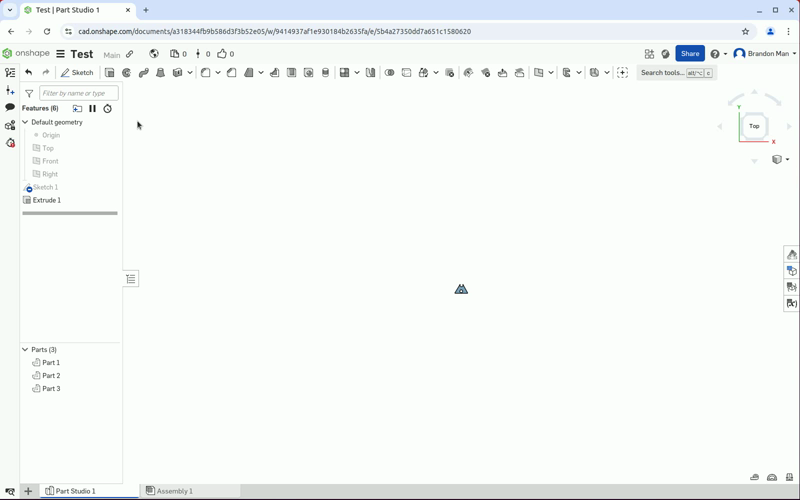
key(shift+h)
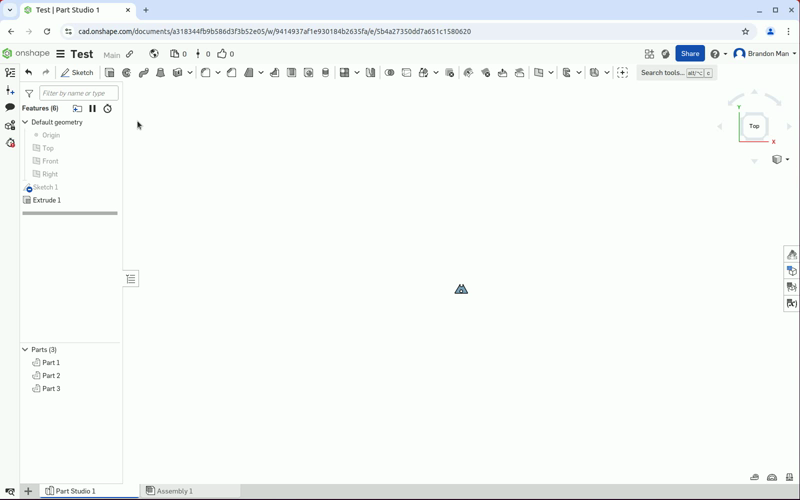
mouse_move(73, 189)
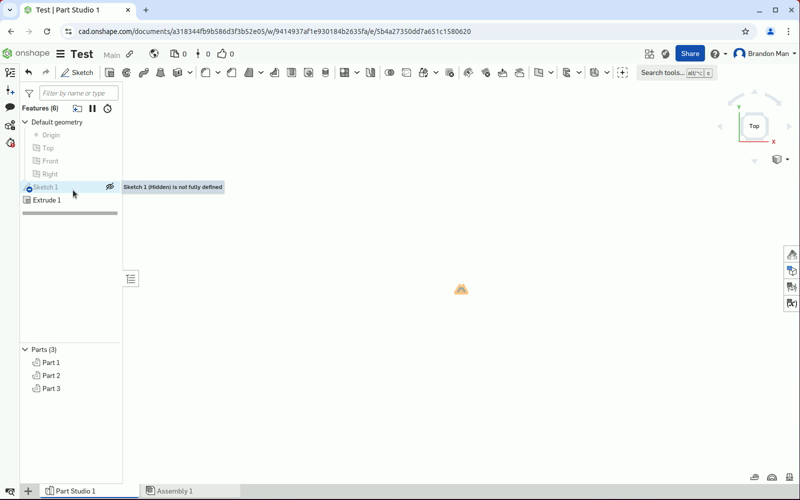
click(73, 189)
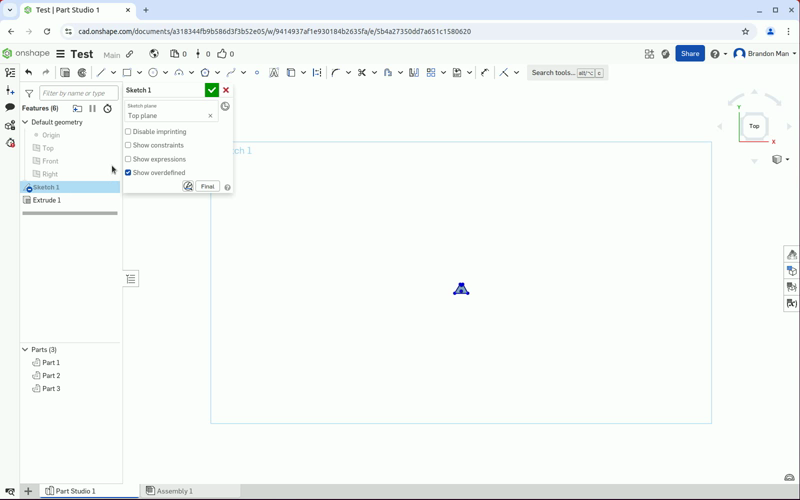
mouse_move(229, 92)
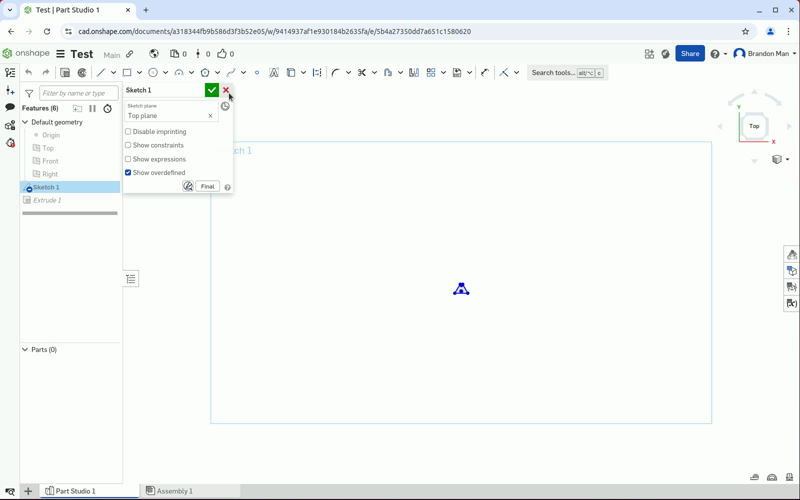
click(229, 92)
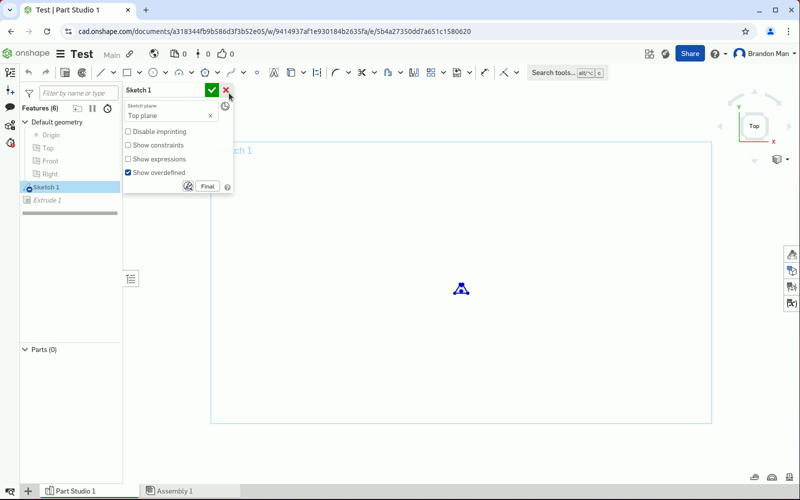
key(shift+s)
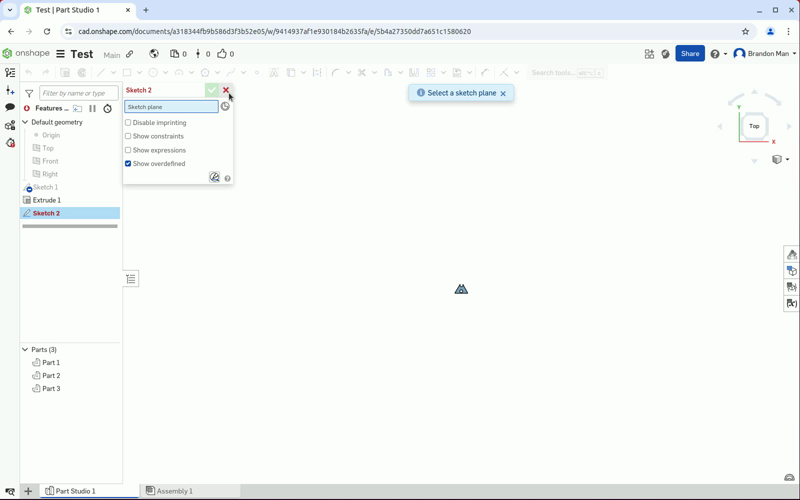
mouse_move(73, 150)
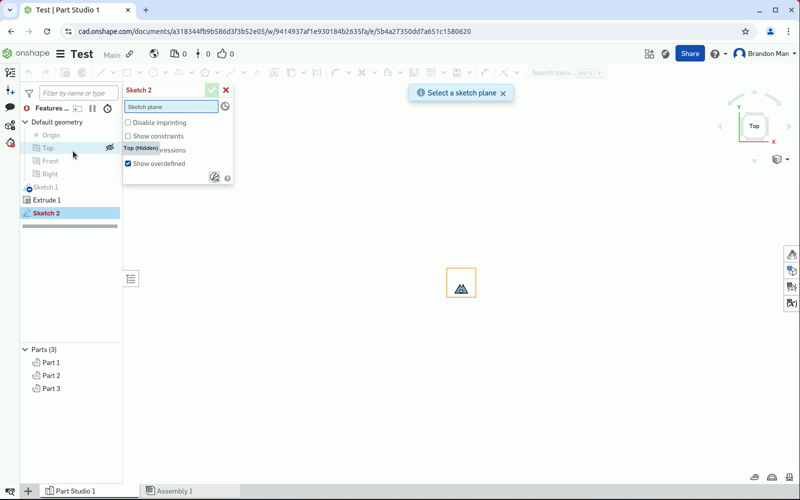
click(73, 150)
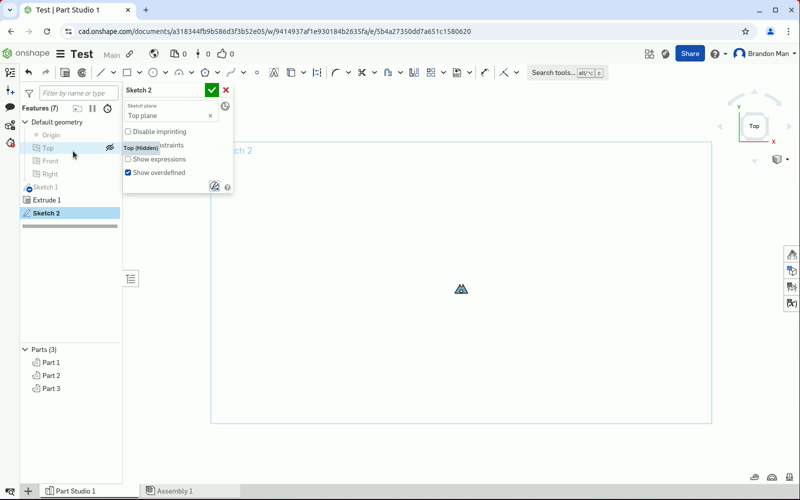
mouse_move(73, 352)
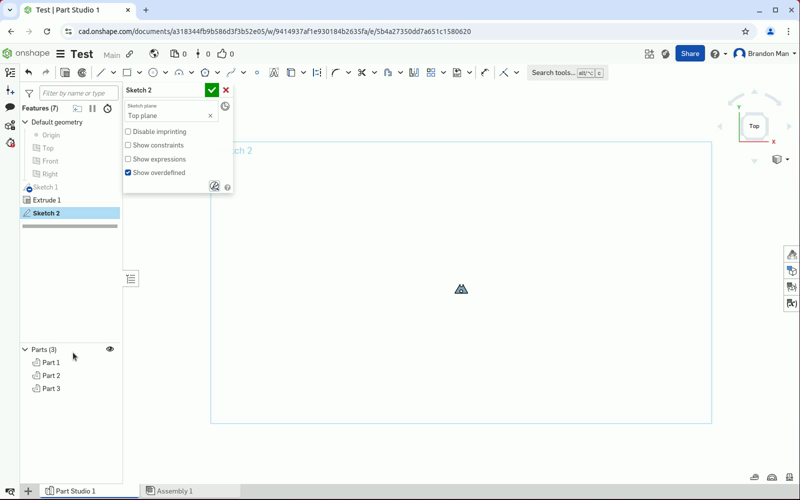
key(y)
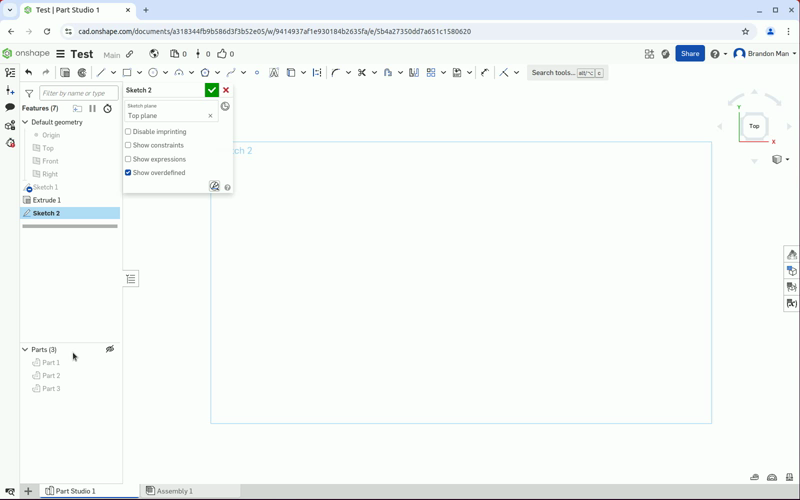
key(a)
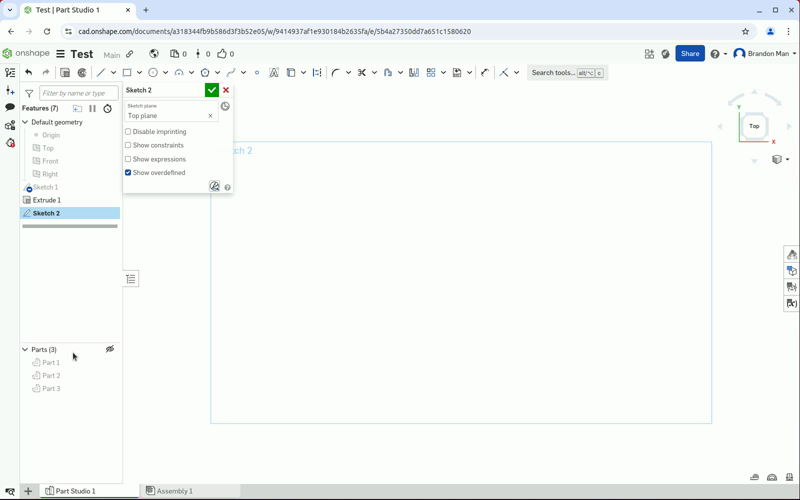
key_down(shift)
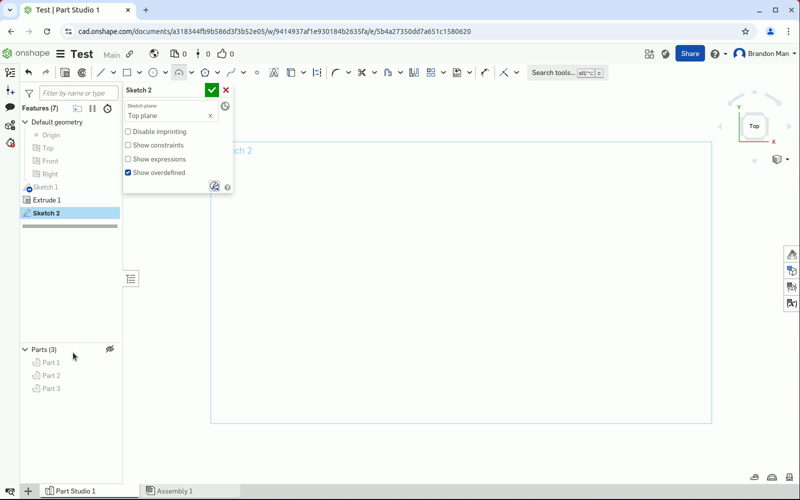
mouse_move(459, 285)
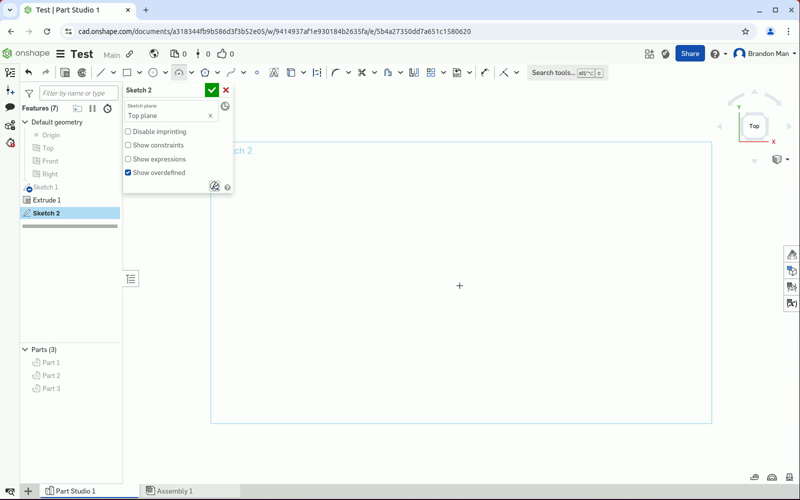
click(459, 285)
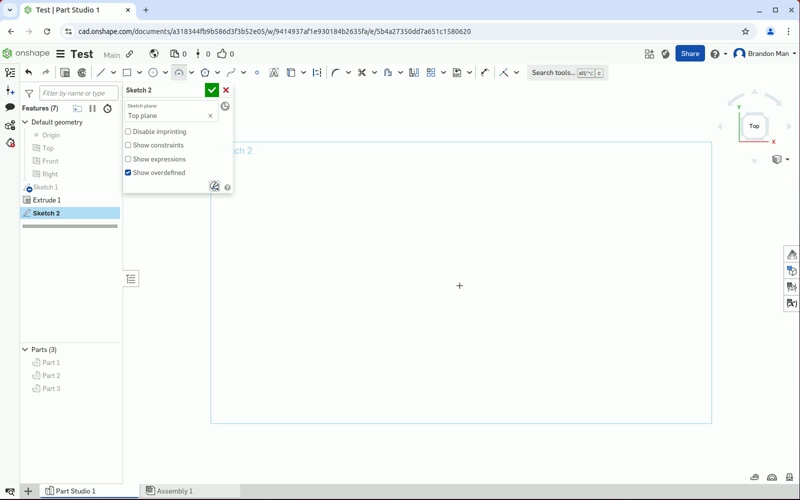
key_up(shift)
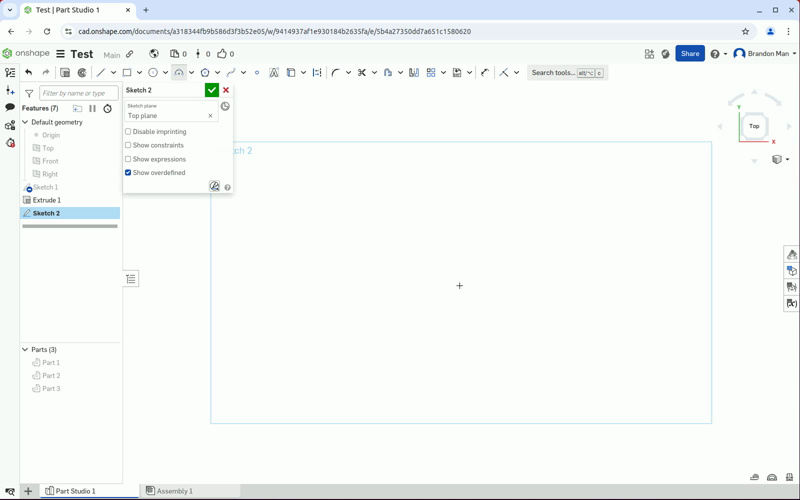
key_down(shift)
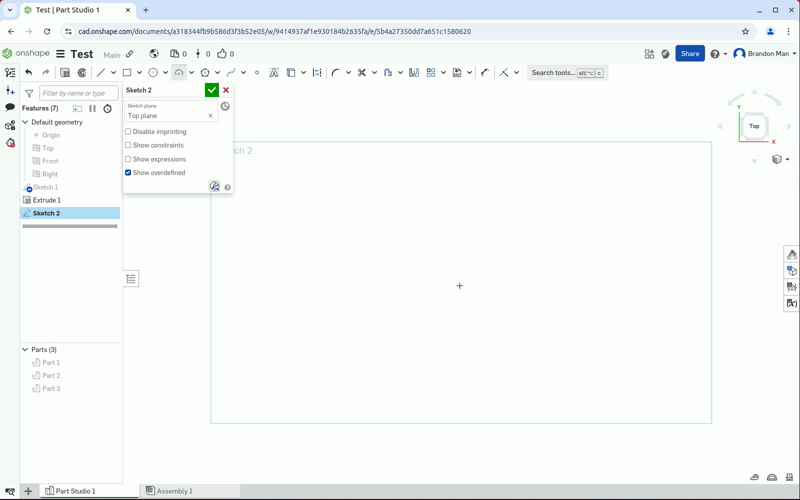
mouse_move(463, 285)
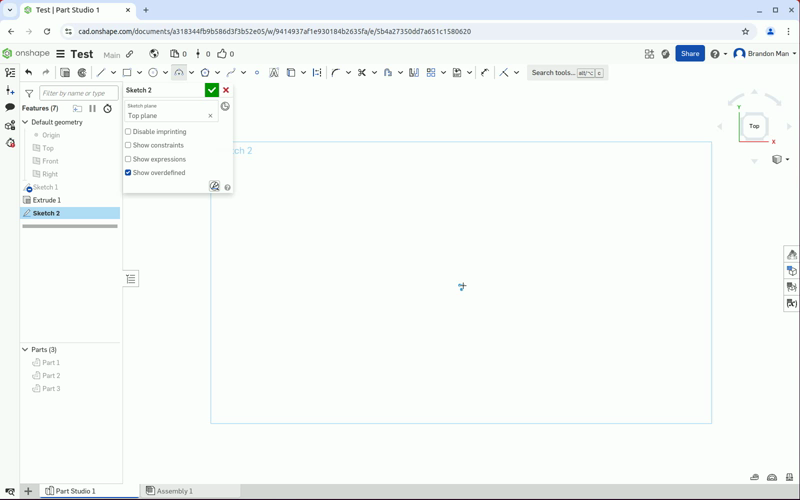
scroll(6)
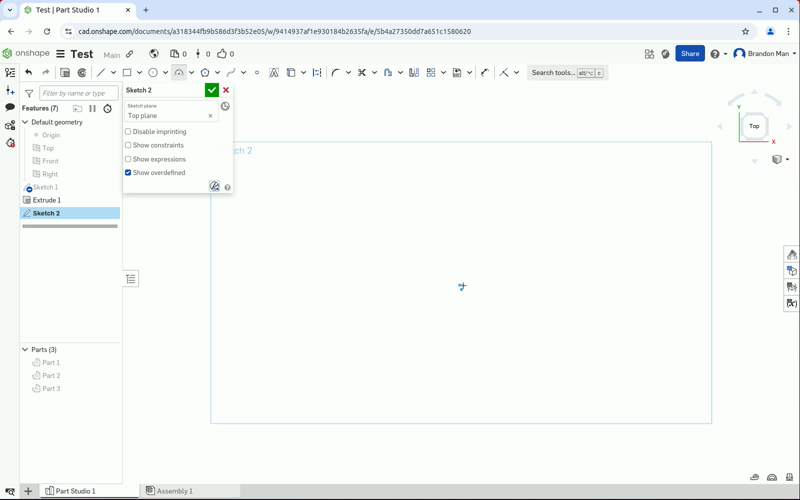
scroll(6)
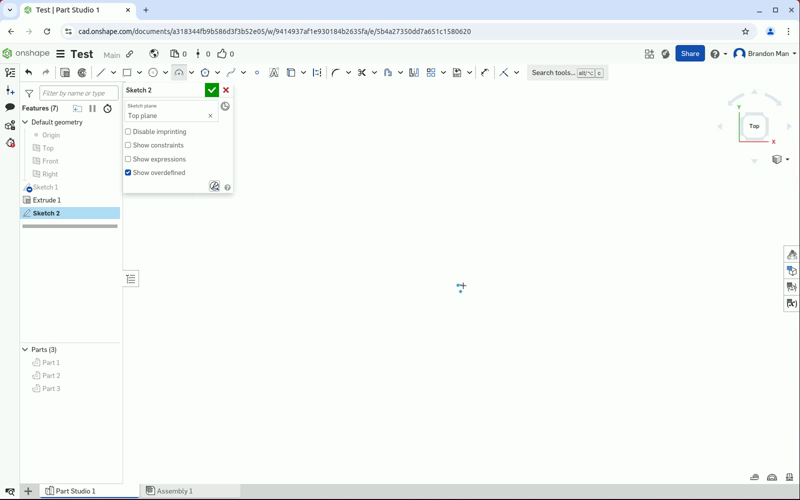
scroll(6)
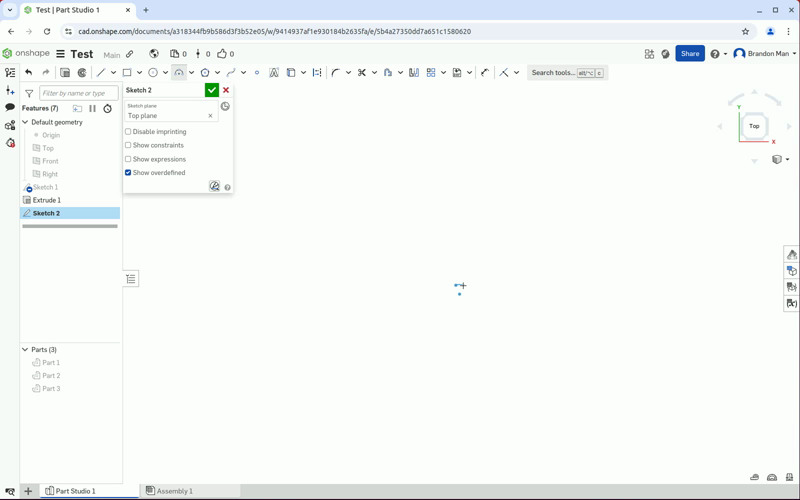
scroll(6)
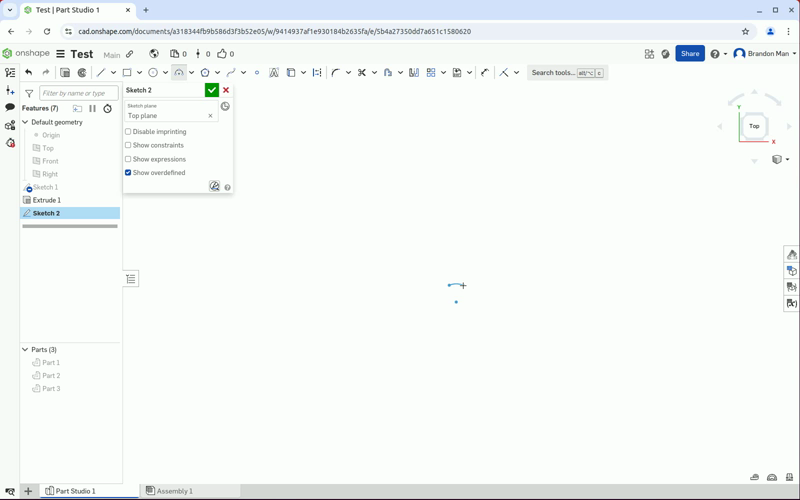
scroll(6)
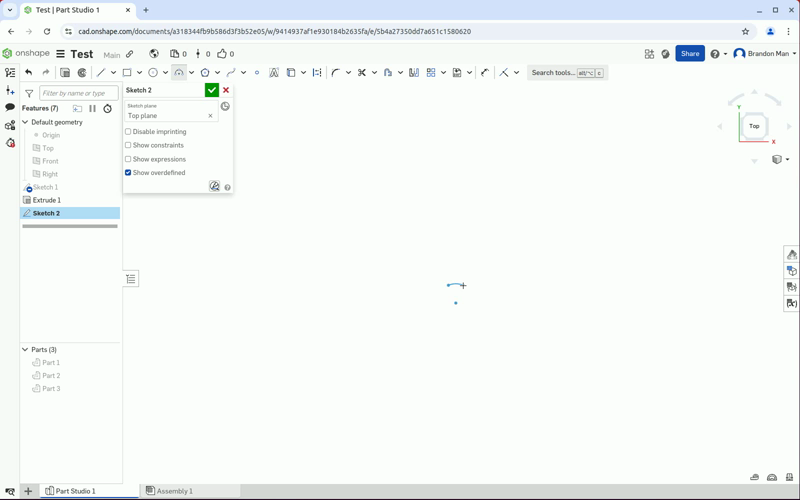
scroll(6)
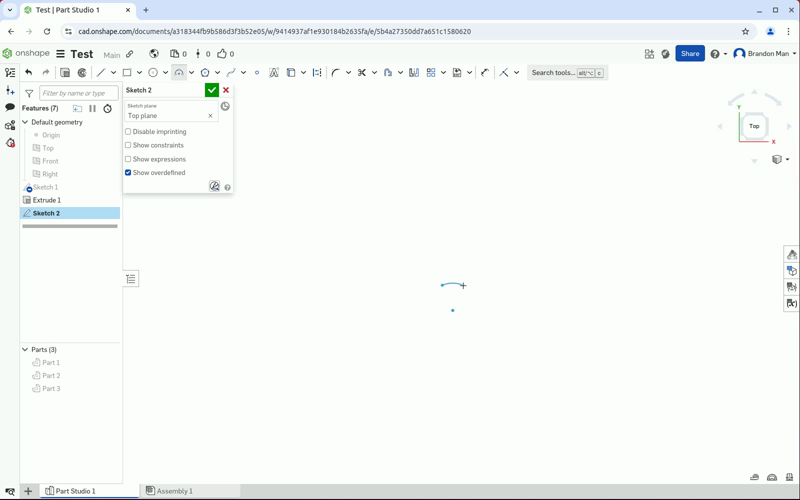
scroll(6)
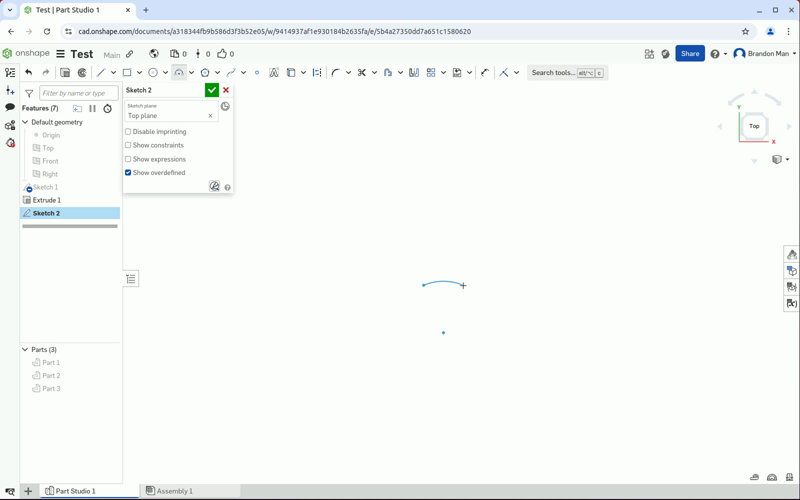
click(463, 285)
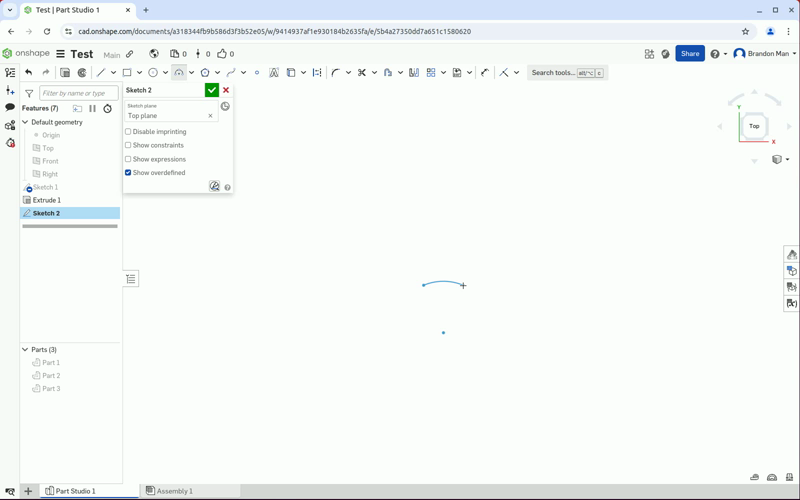
scroll(-6)
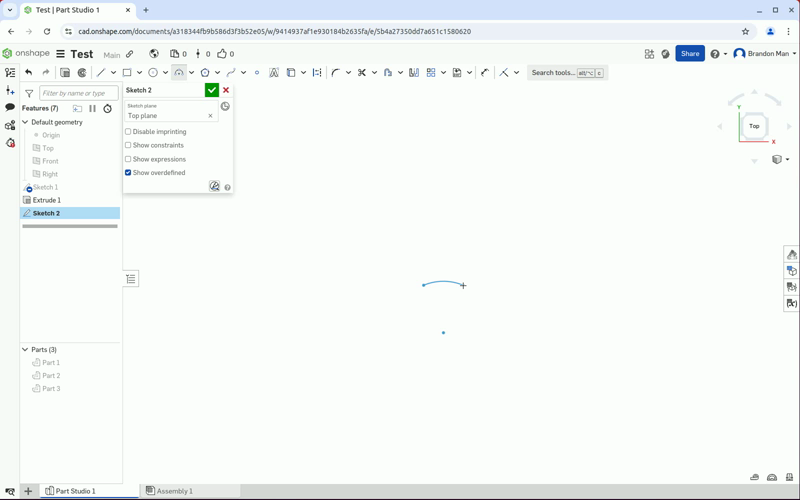
scroll(-6)
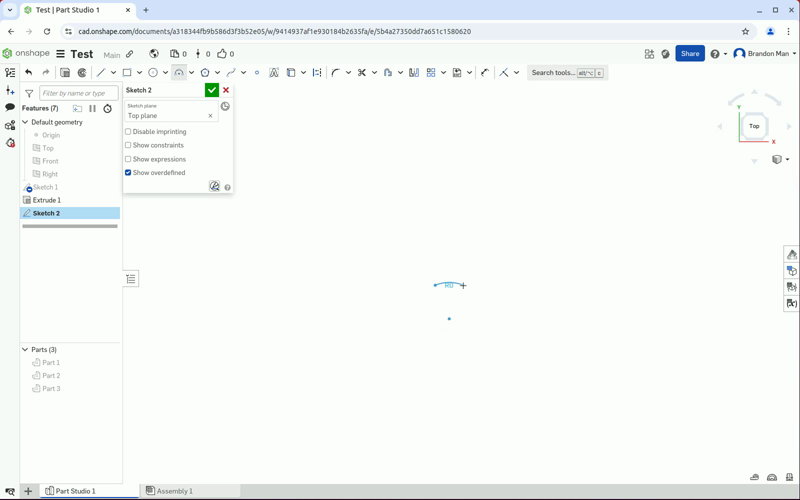
scroll(-6)
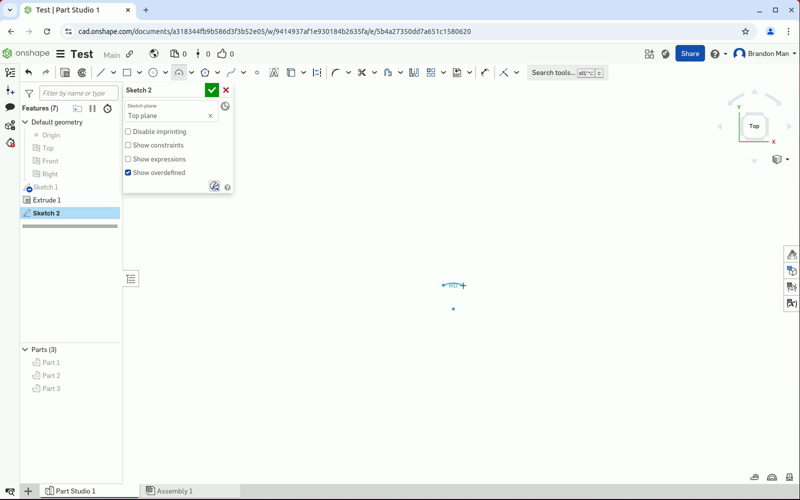
scroll(-6)
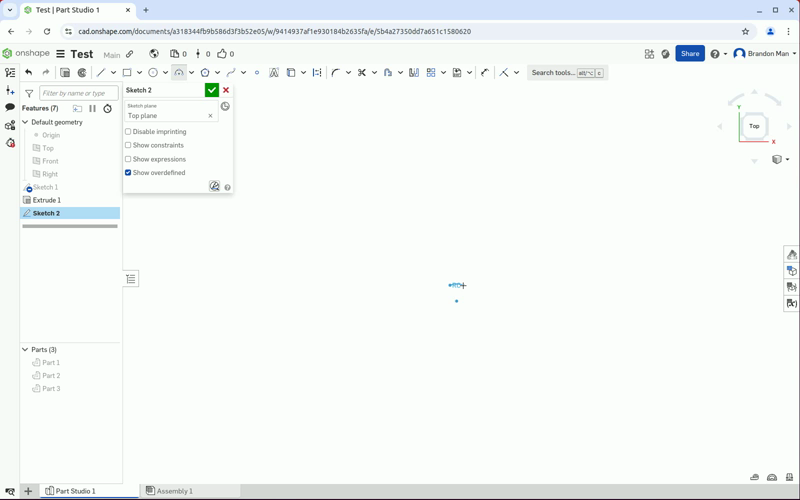
scroll(-6)
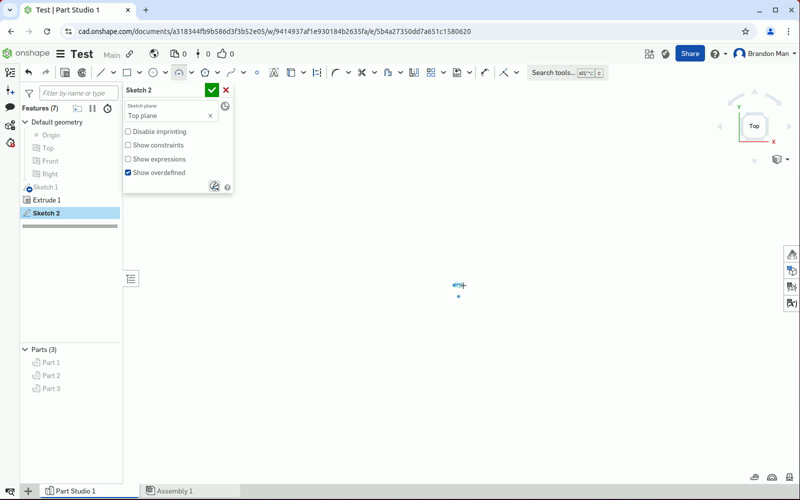
scroll(-6)
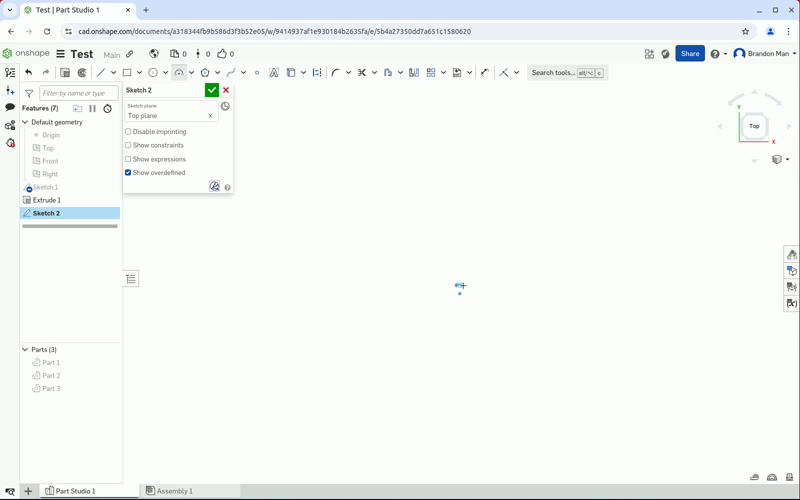
scroll(-6)
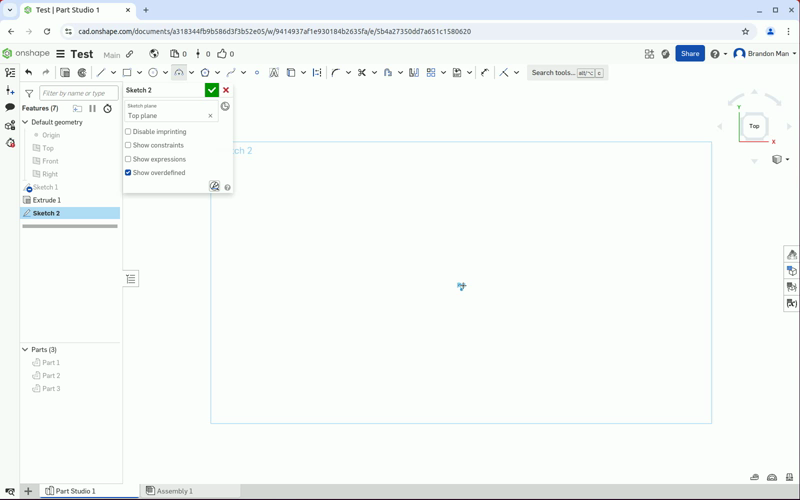
mouse_move(461, 284)
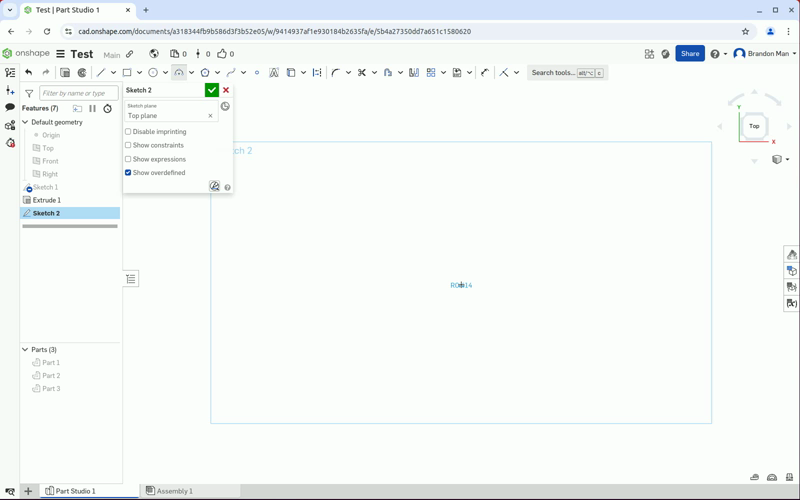
scroll(6)
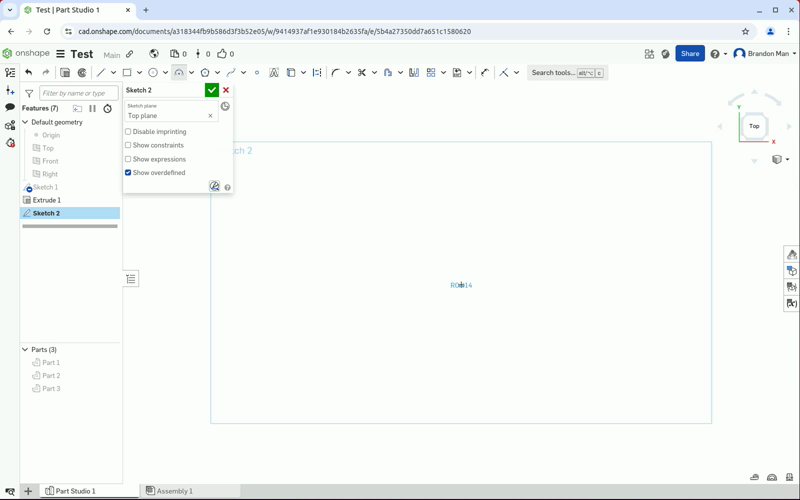
scroll(6)
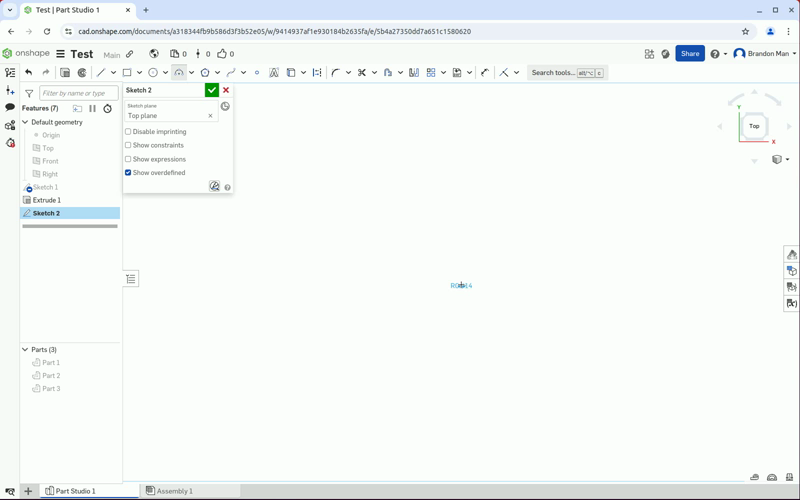
scroll(6)
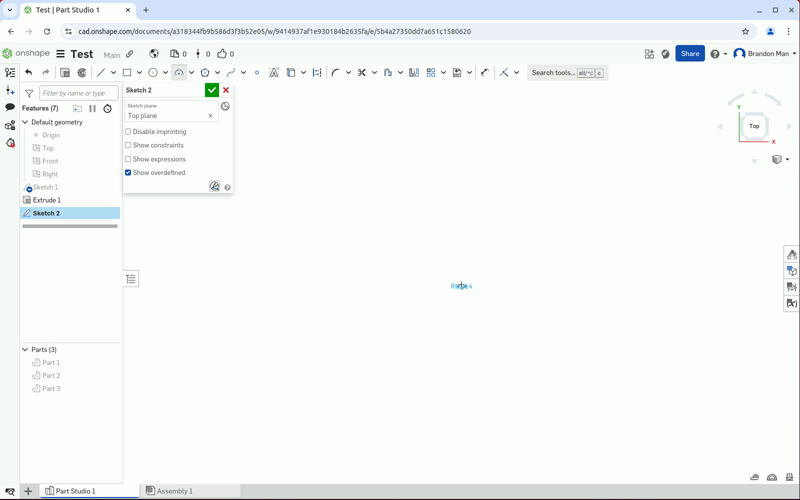
scroll(6)
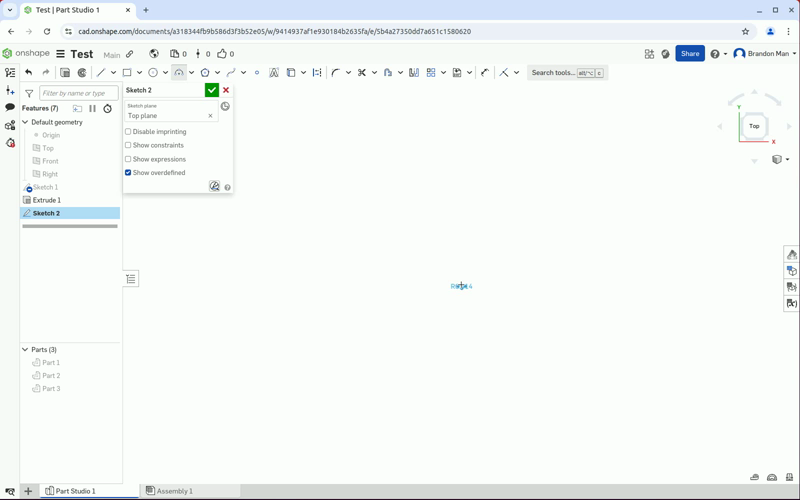
scroll(6)
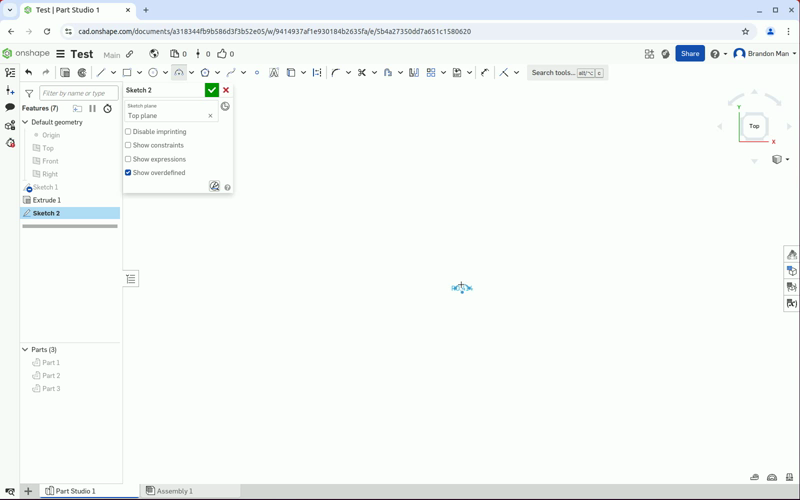
scroll(6)
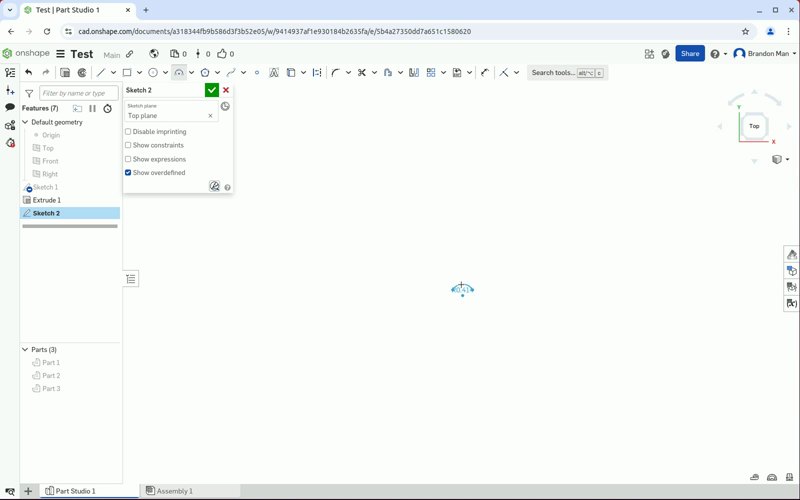
scroll(6)
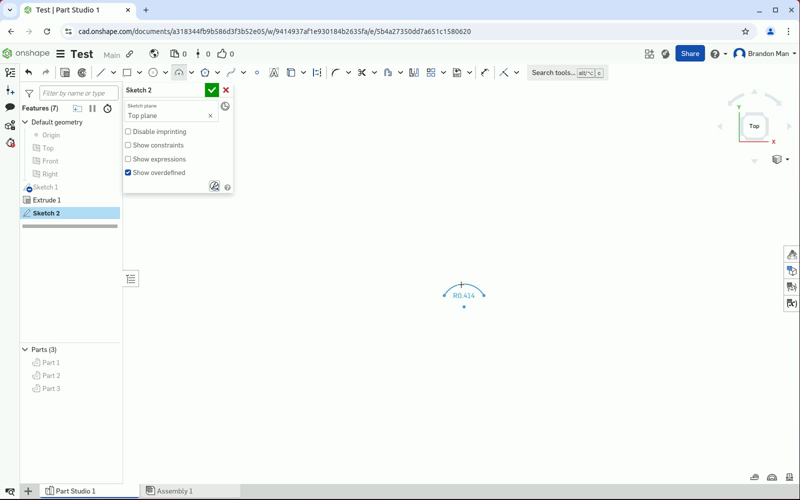
click(461, 284)
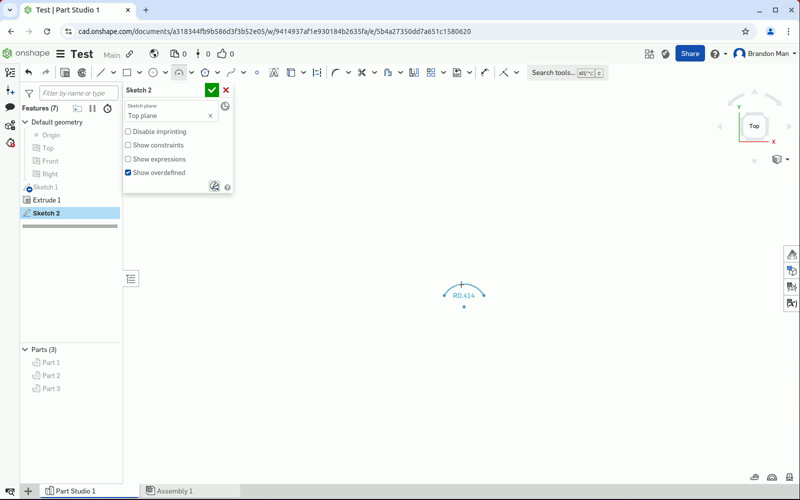
scroll(-6)
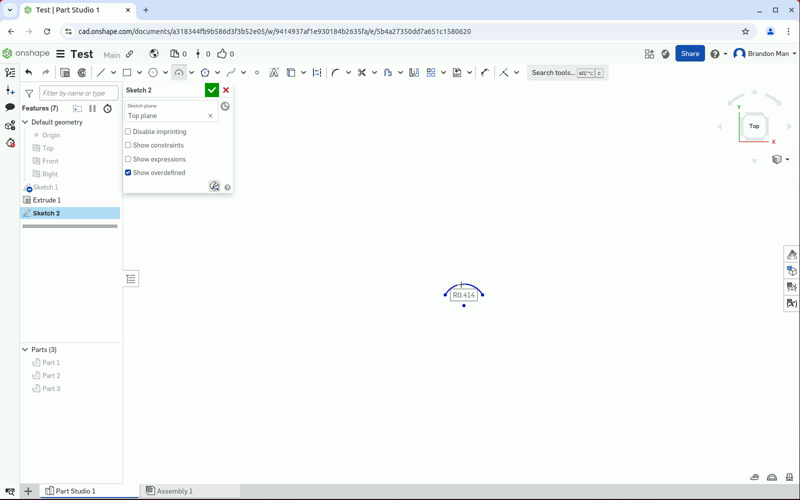
scroll(-6)
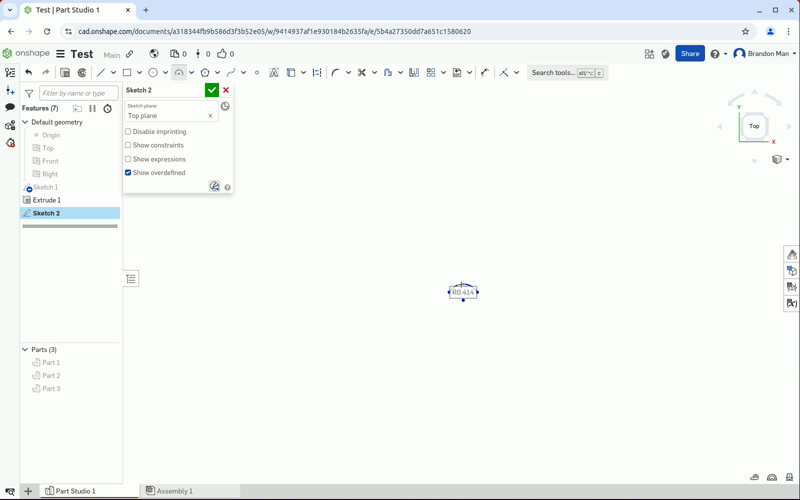
scroll(-6)
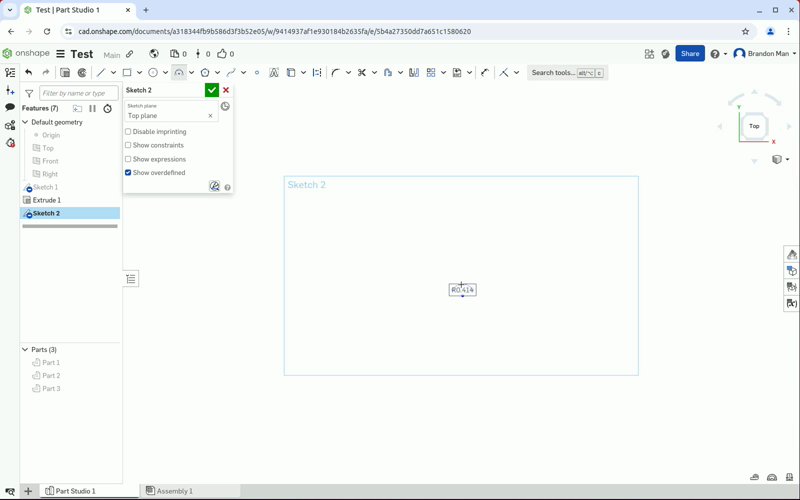
scroll(-6)
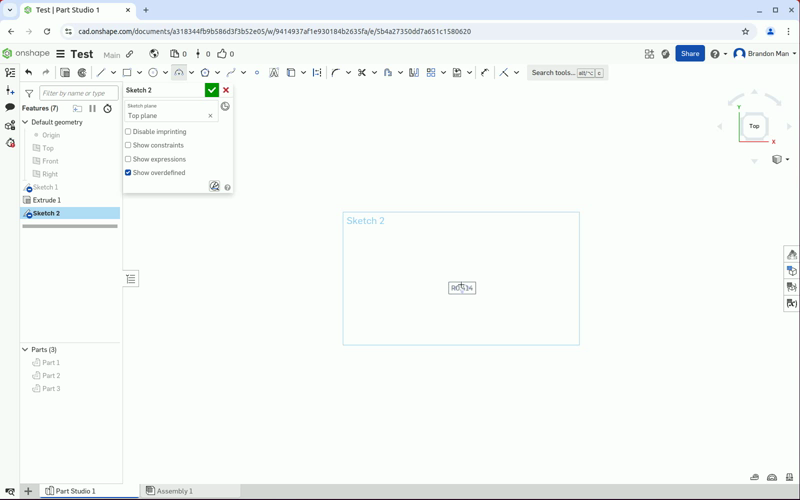
scroll(-6)
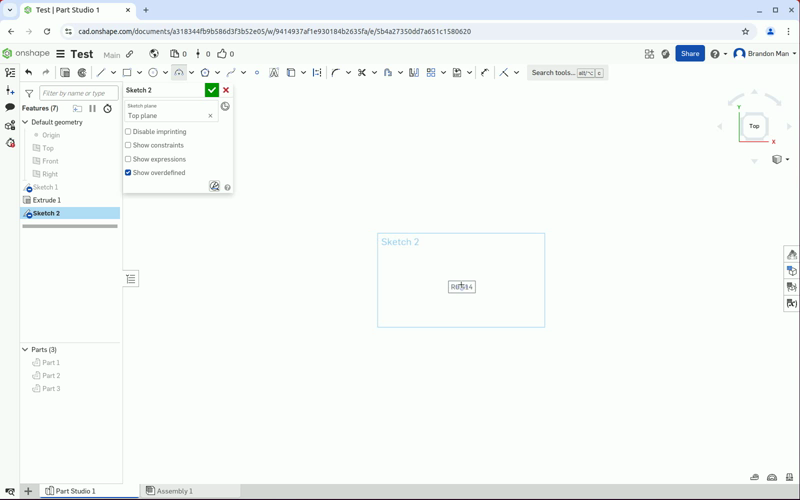
scroll(-6)
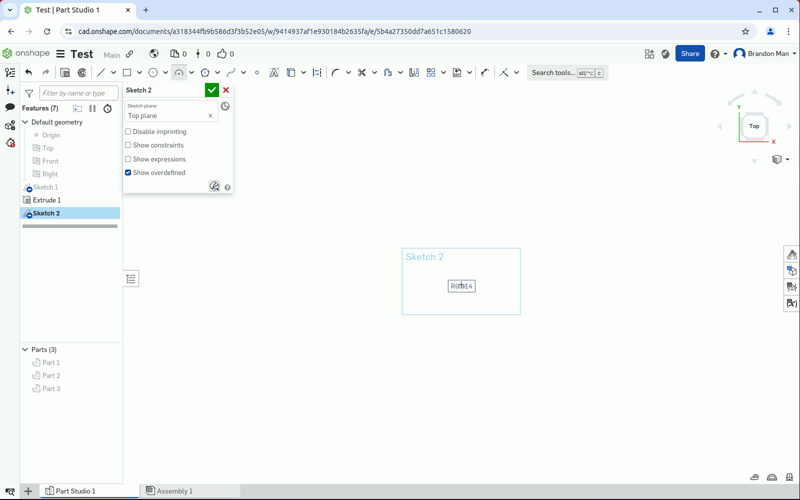
scroll(-6)
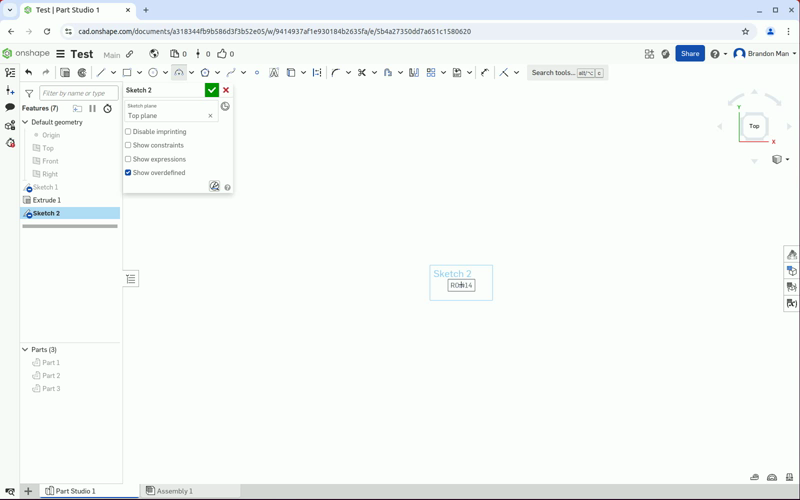
key_up(shift)
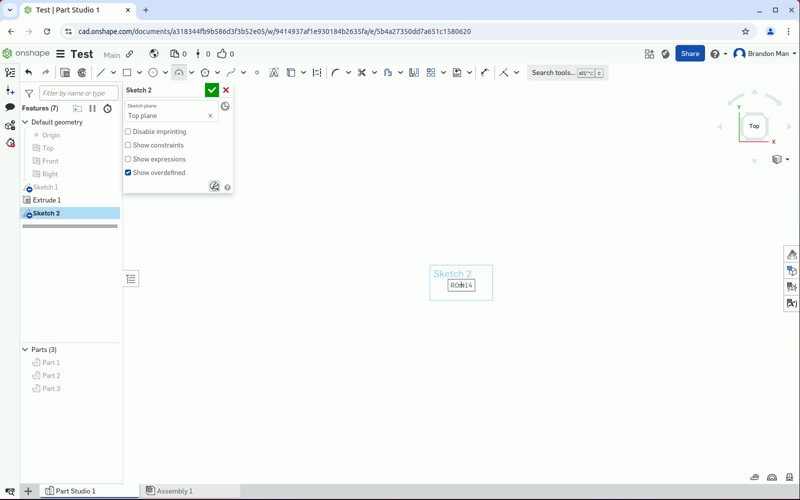
key(esc)
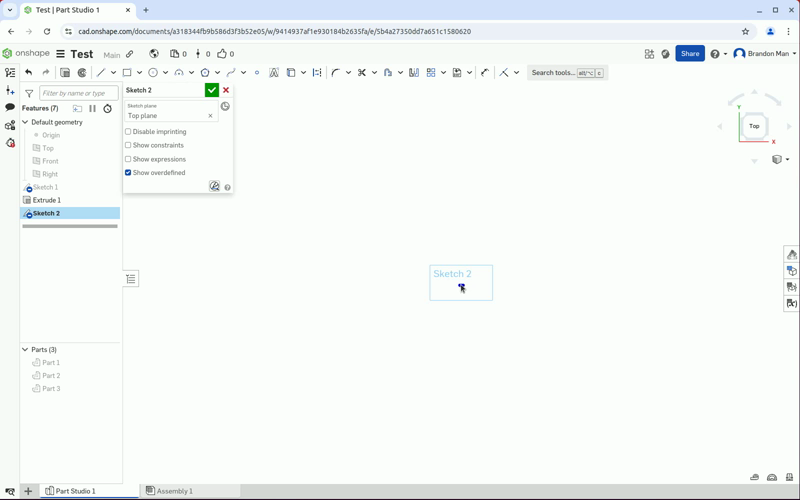
key(l)
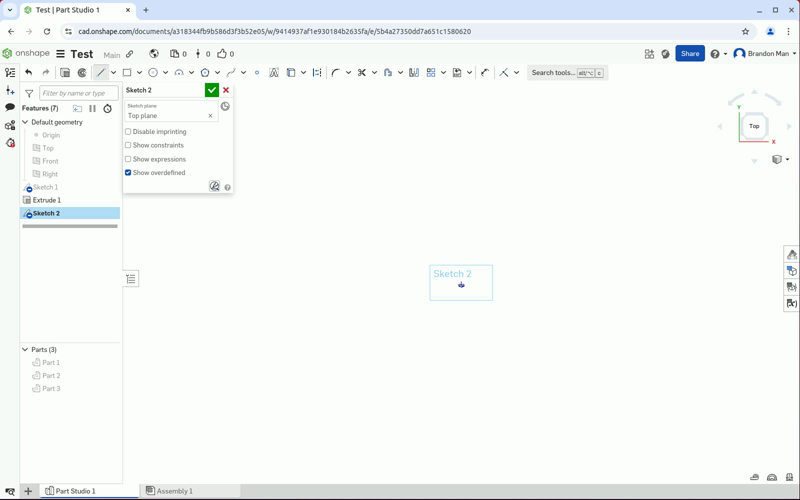
mouse_move(463, 285)
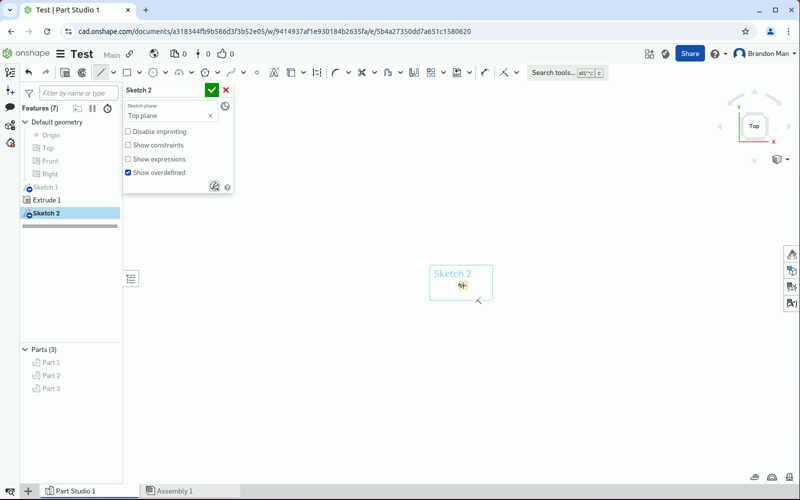
scroll(6)
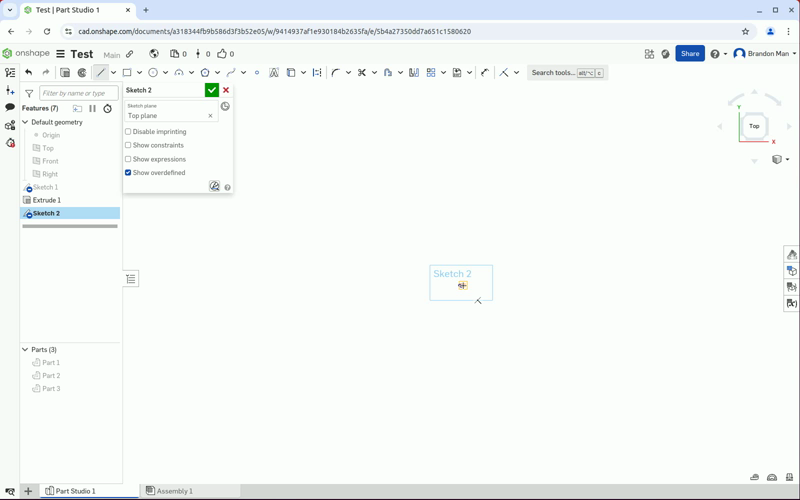
scroll(6)
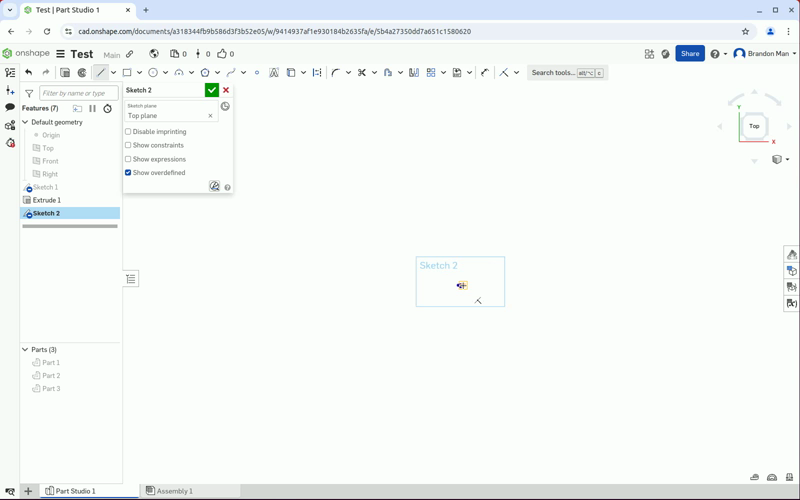
scroll(6)
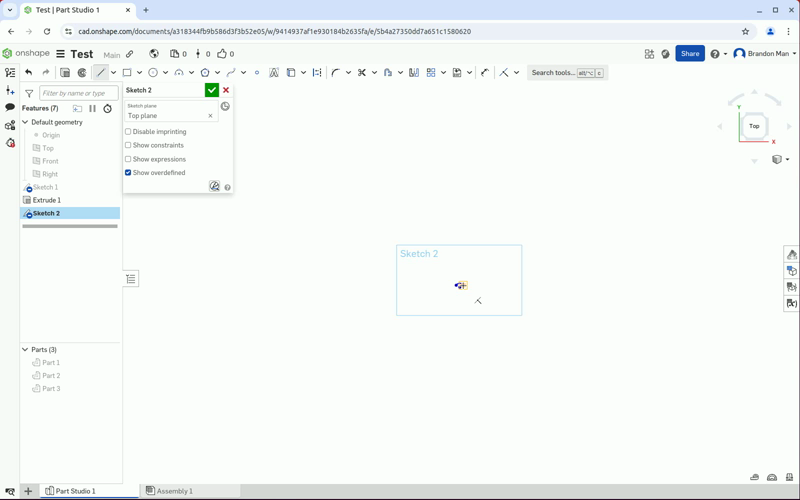
scroll(6)
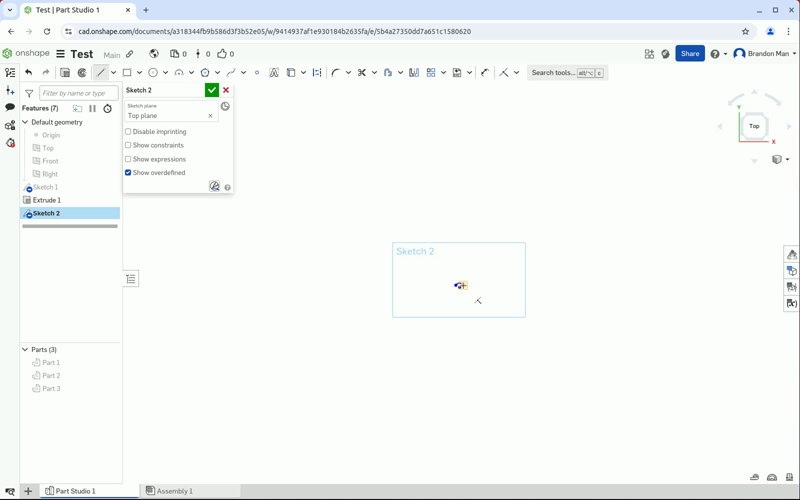
scroll(6)
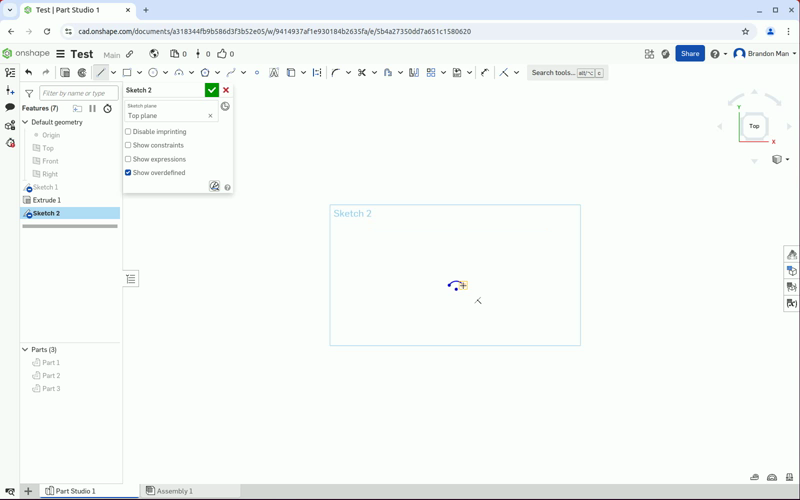
scroll(6)
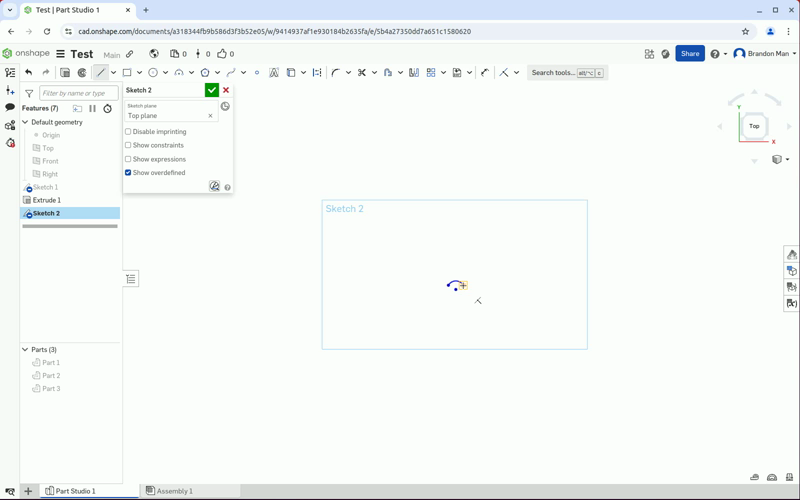
scroll(6)
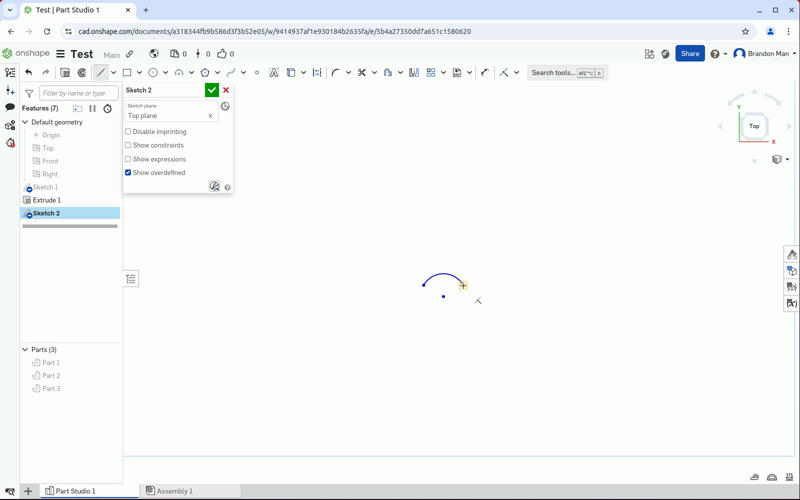
click(463, 285)
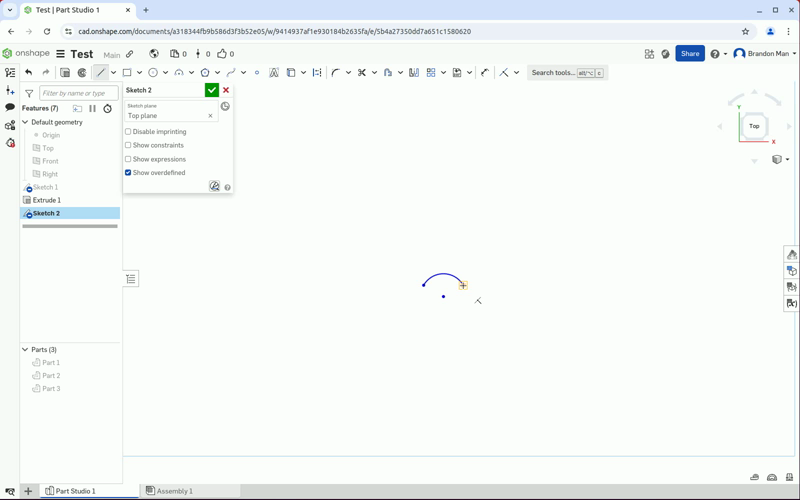
scroll(-6)
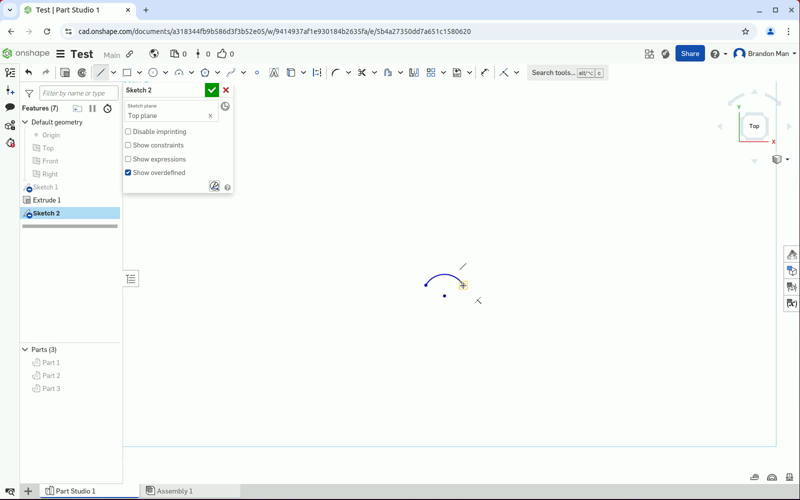
scroll(-6)
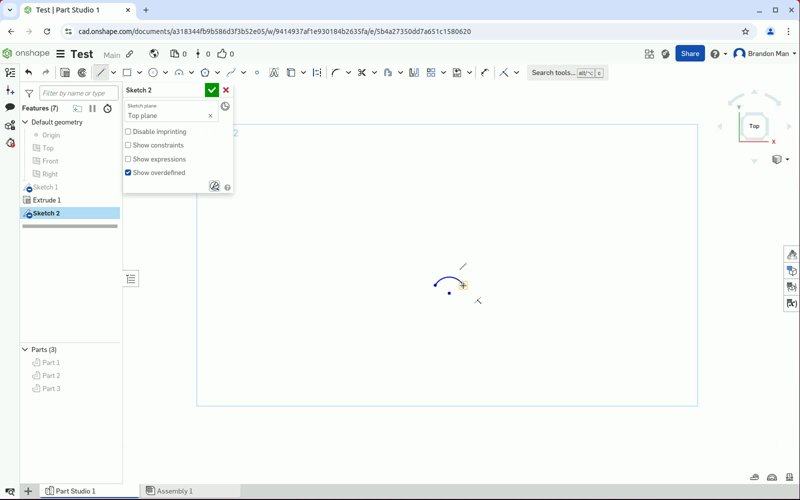
scroll(-6)
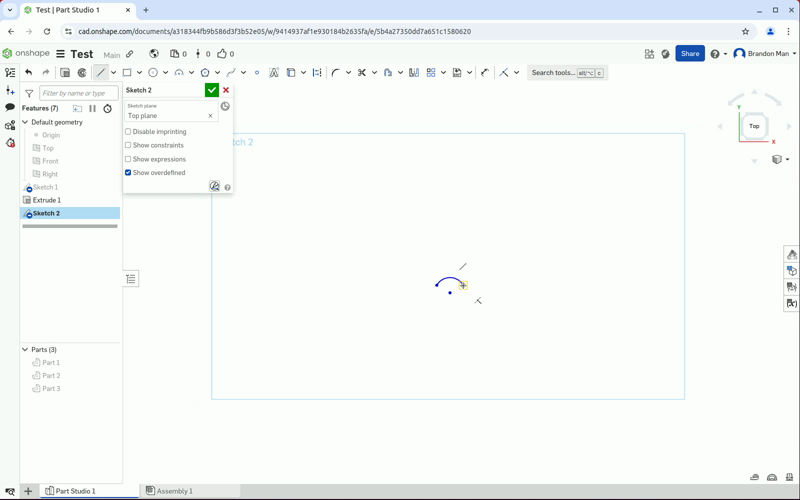
scroll(-6)
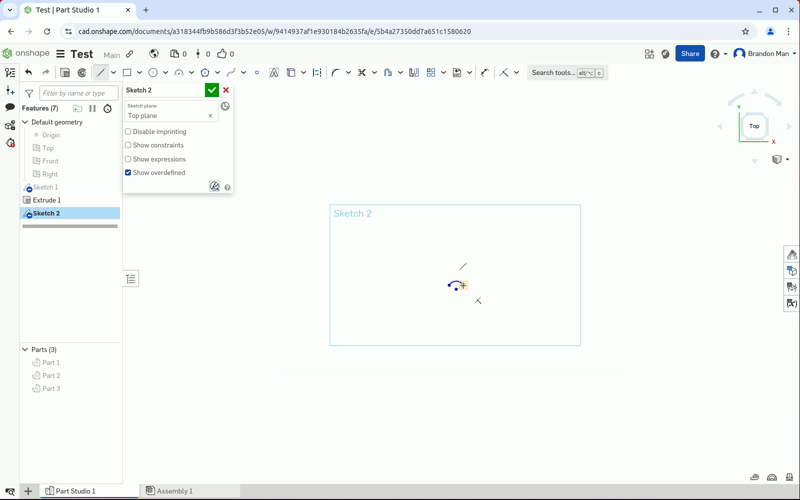
scroll(-6)
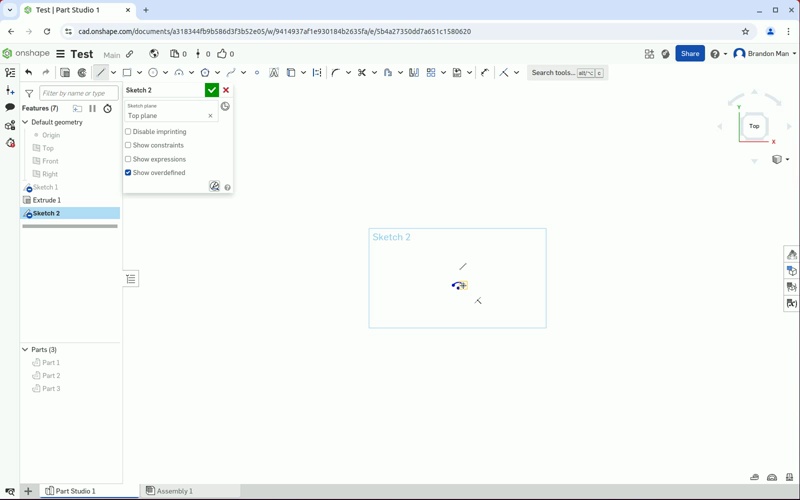
scroll(-6)
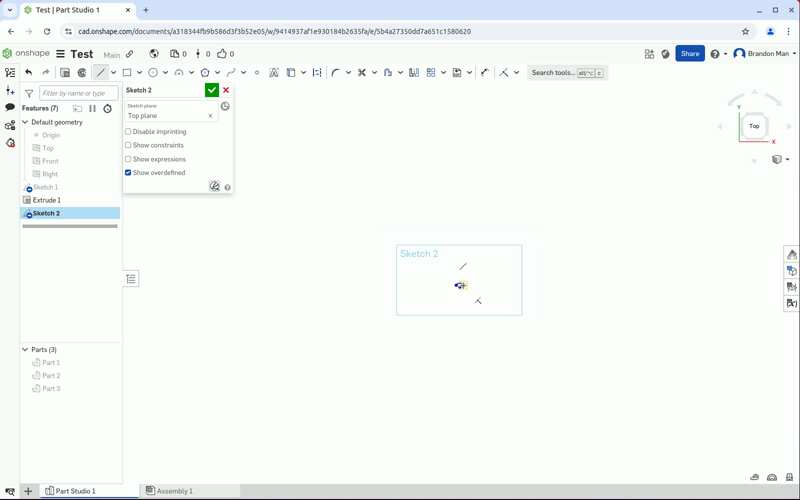
scroll(-6)
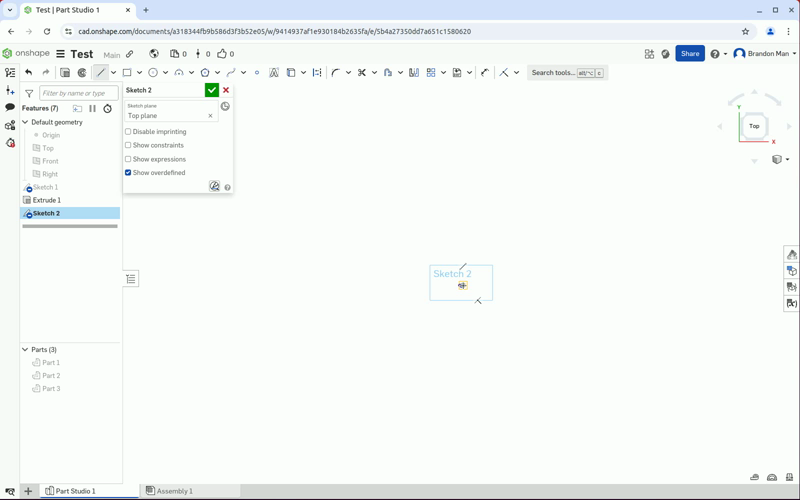
key_down(shift)
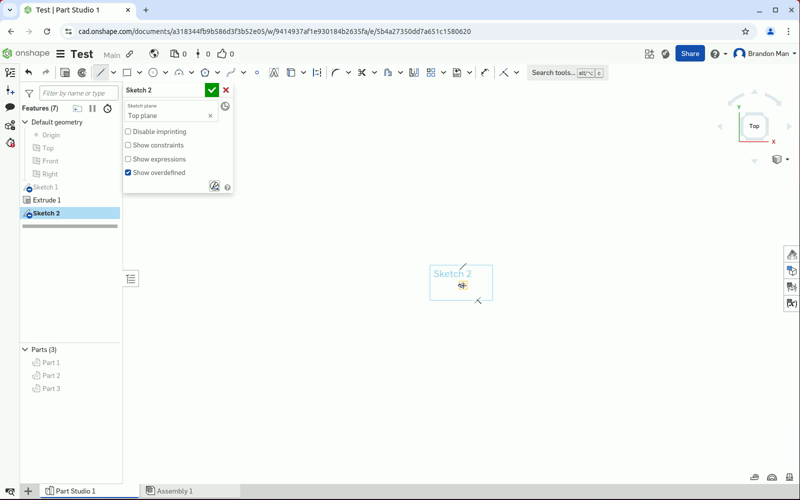
mouse_move(493, 285)
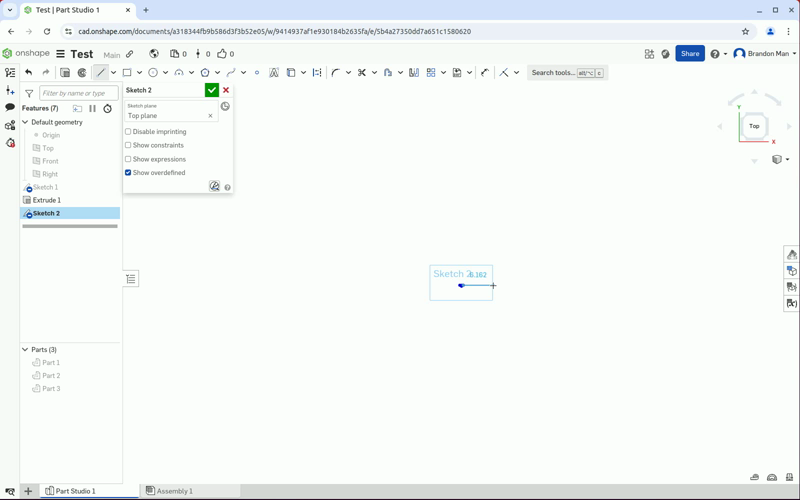
mouse_move(461, 282)
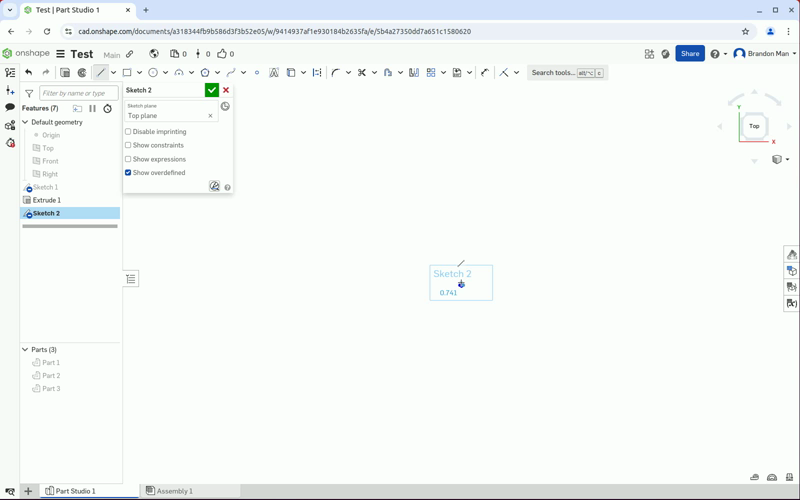
scroll(6)
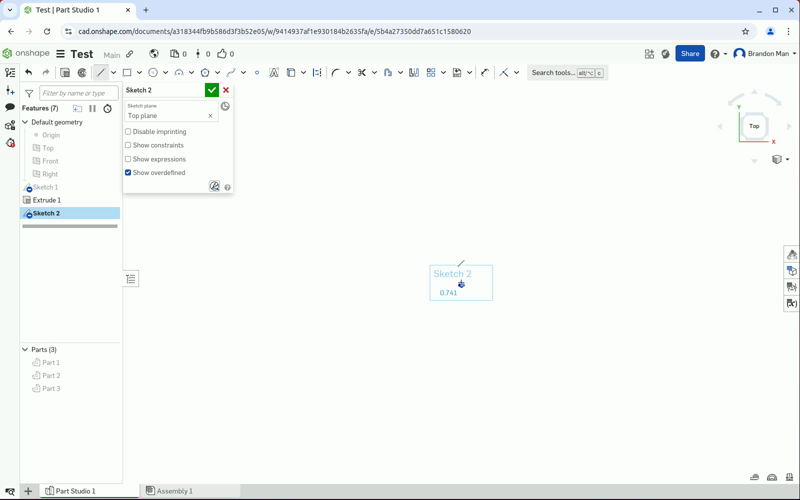
scroll(6)
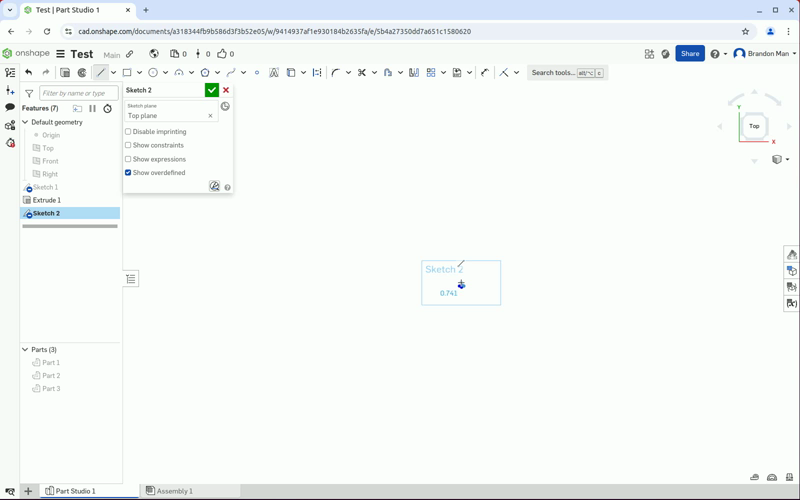
scroll(6)
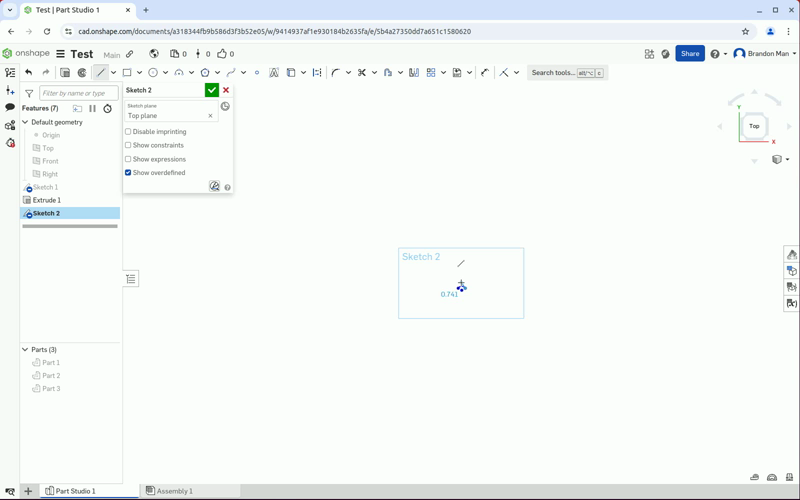
scroll(6)
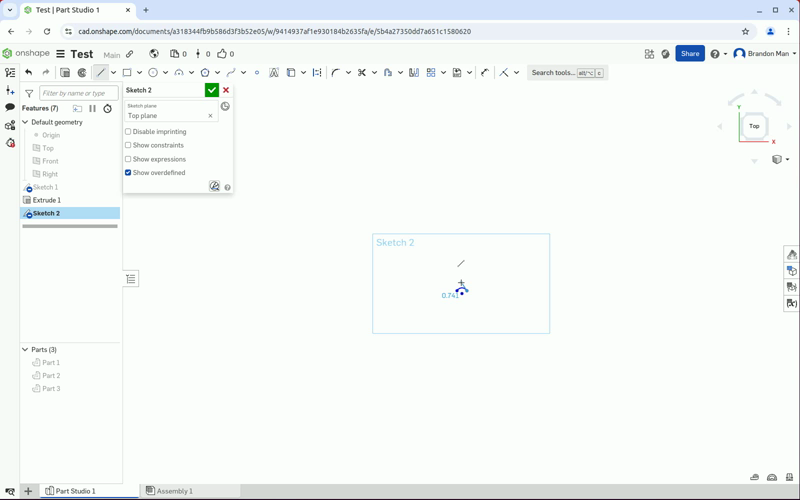
scroll(6)
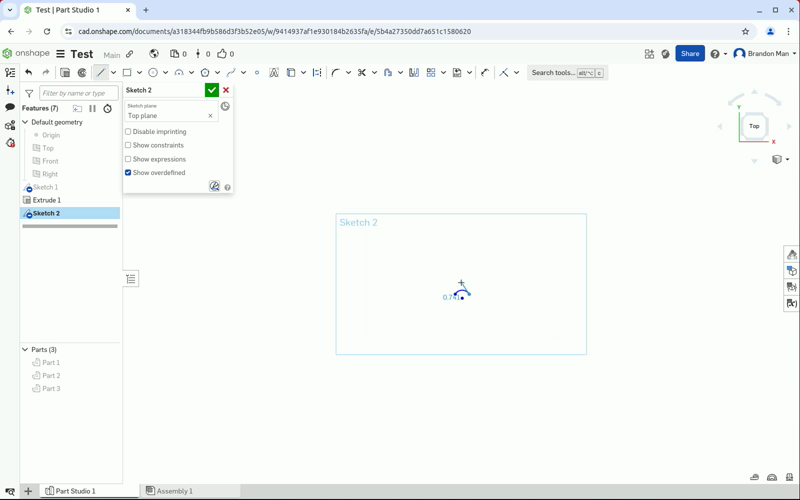
scroll(6)
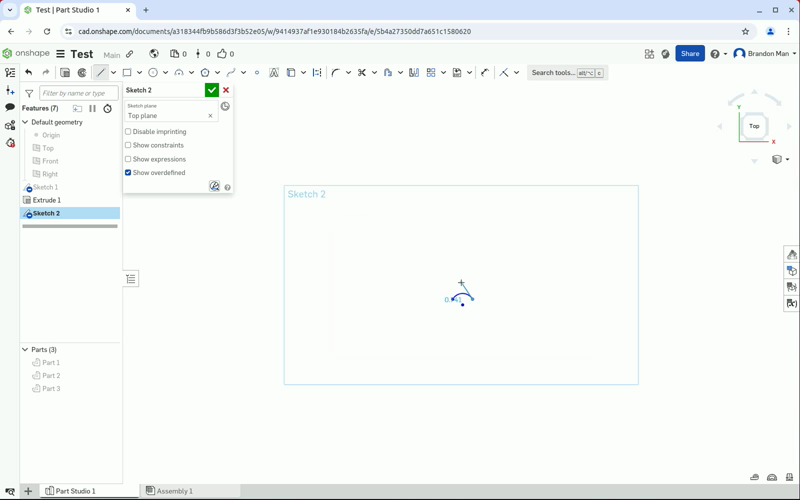
scroll(6)
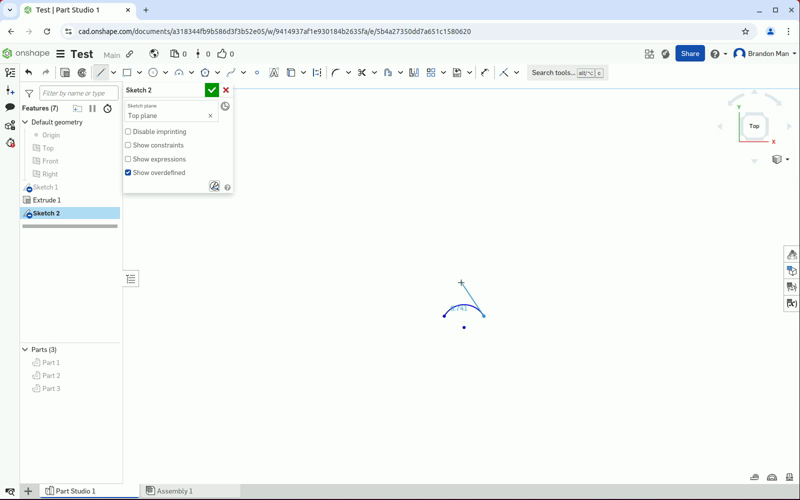
click(461, 282)
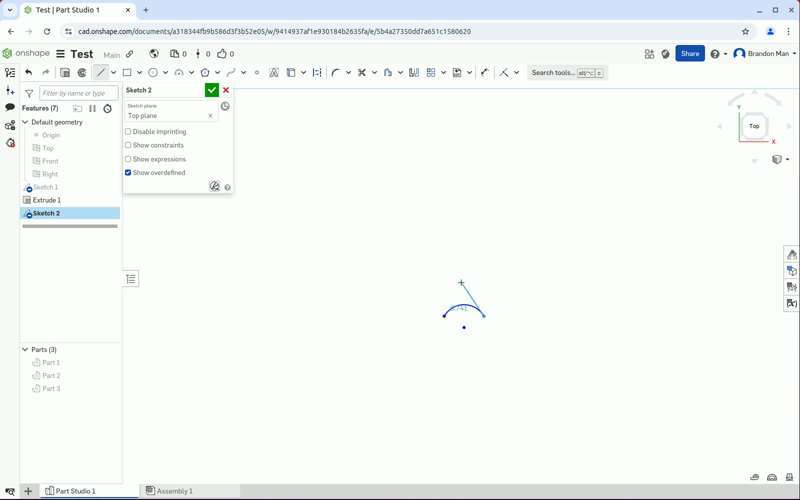
scroll(-6)
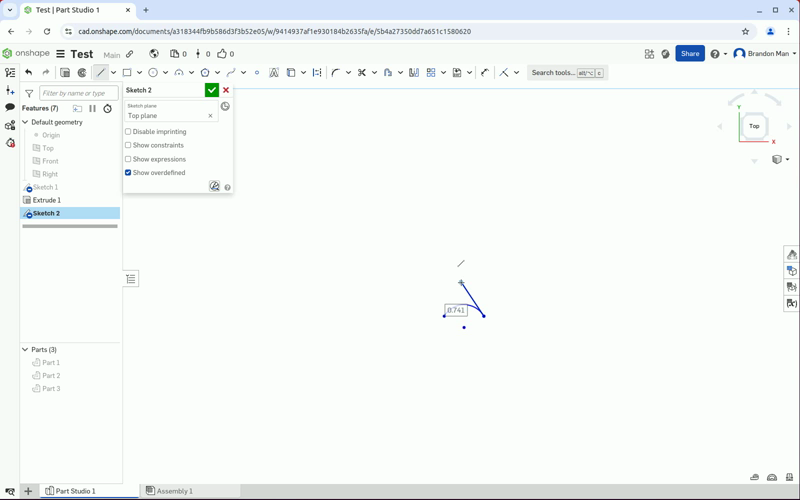
scroll(-6)
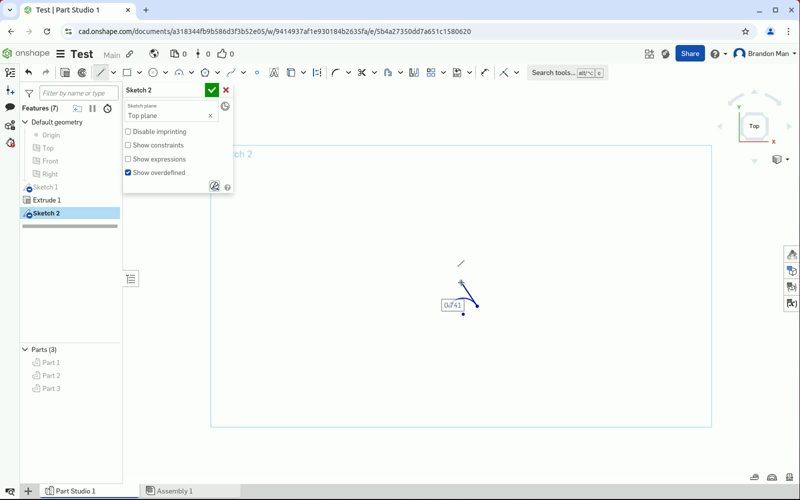
scroll(-6)
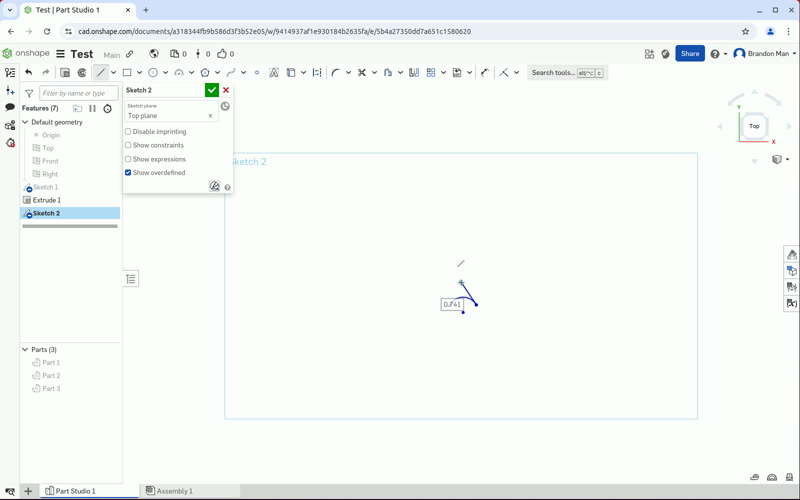
scroll(-6)
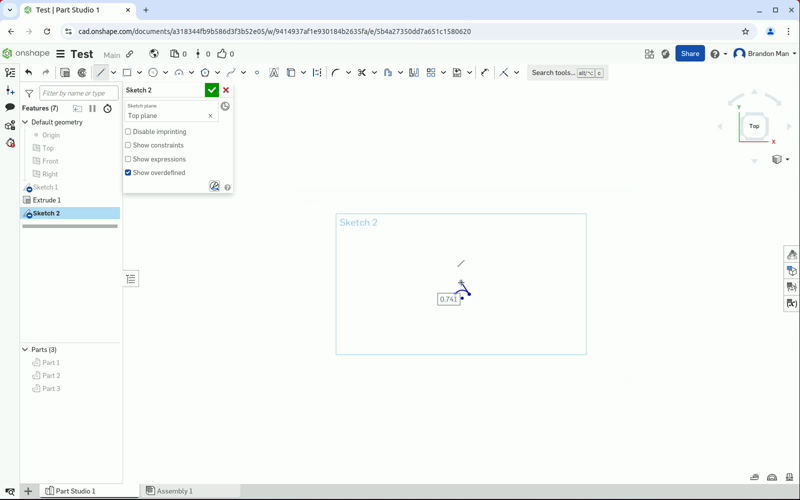
scroll(-6)
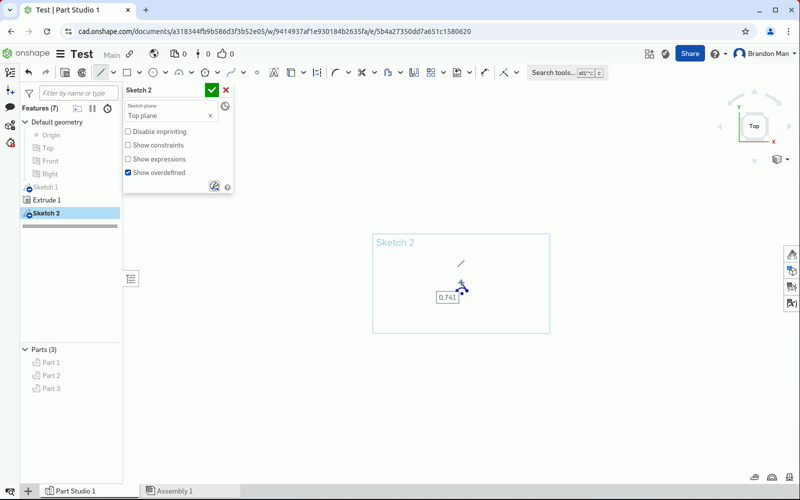
scroll(-6)
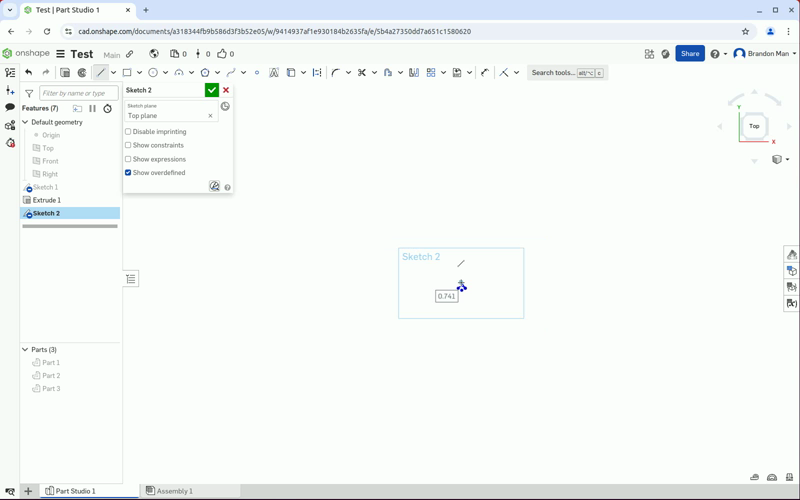
scroll(-6)
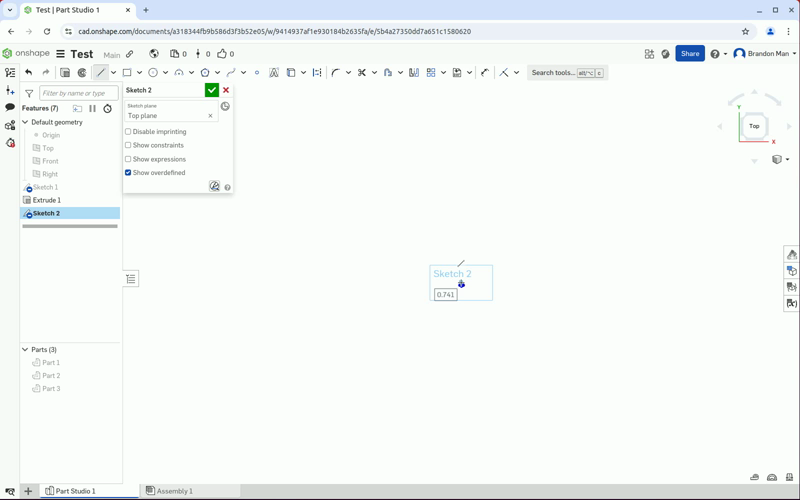
key_up(shift)
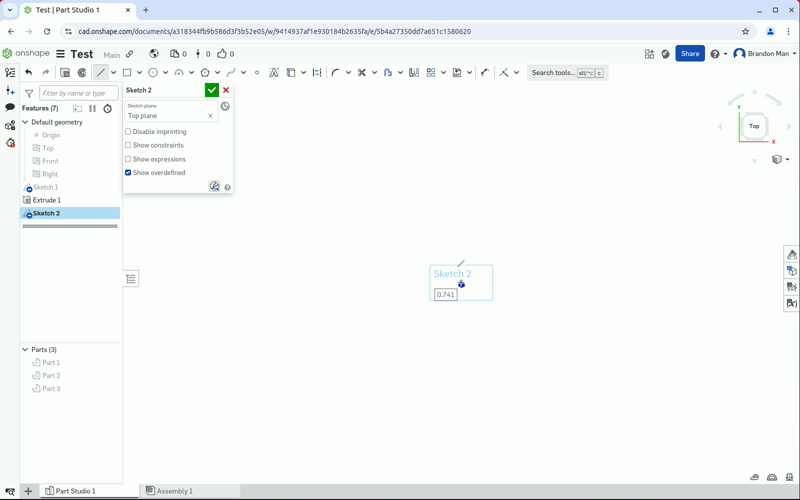
mouse_move(491, 282)
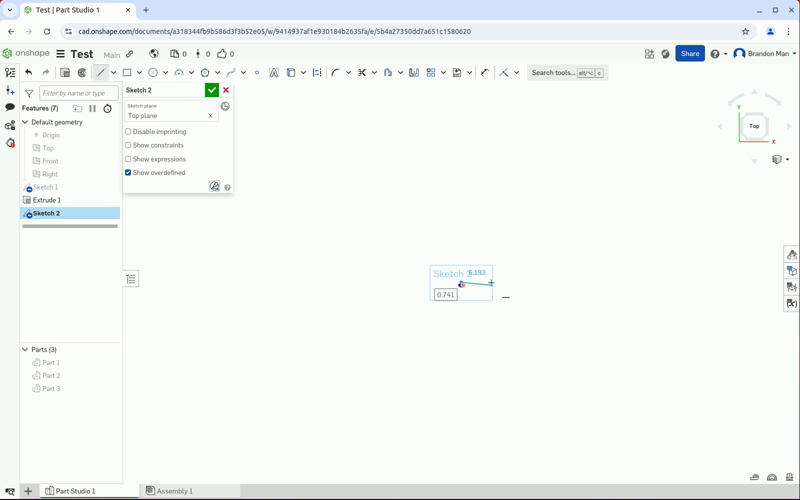
key_down(shift)
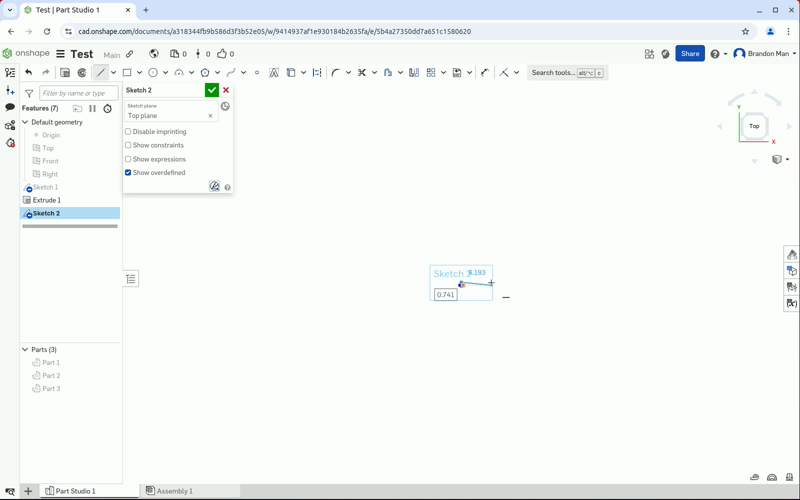
mouse_move(459, 285)
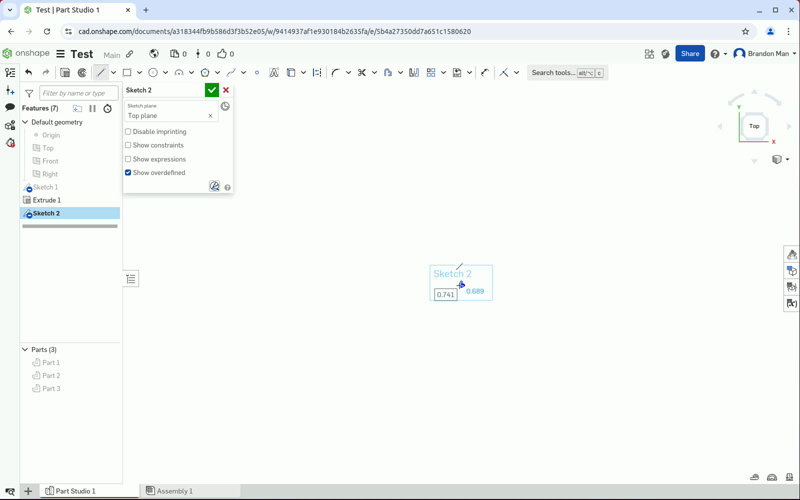
scroll(6)
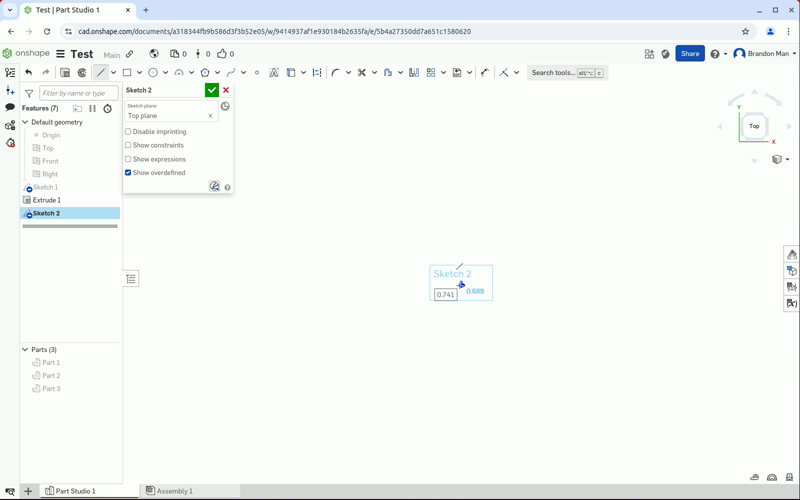
scroll(6)
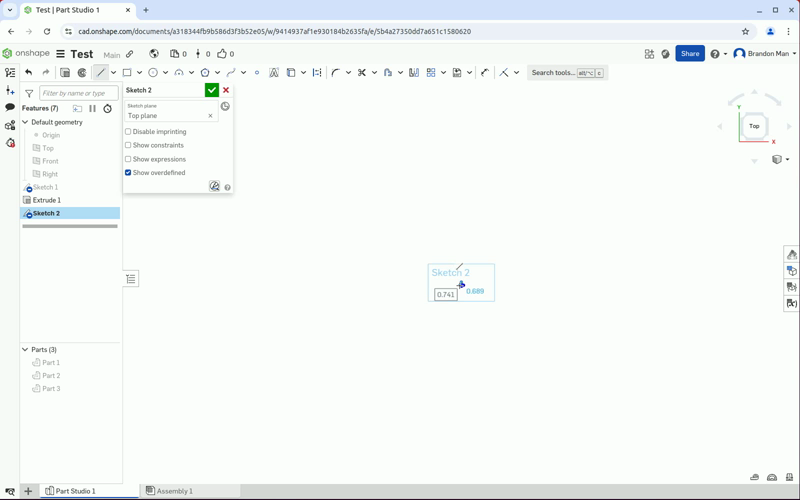
scroll(6)
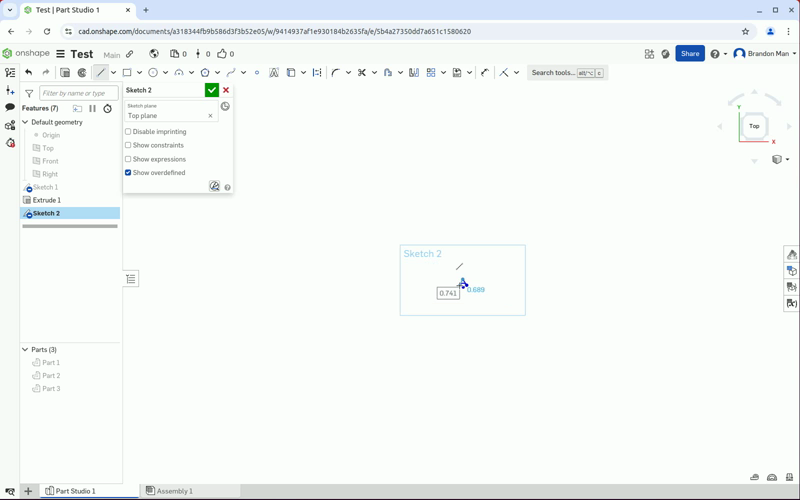
scroll(6)
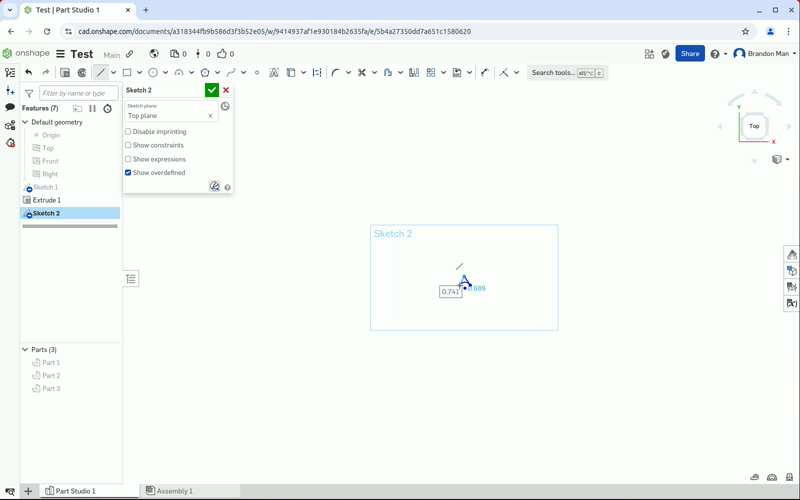
scroll(6)
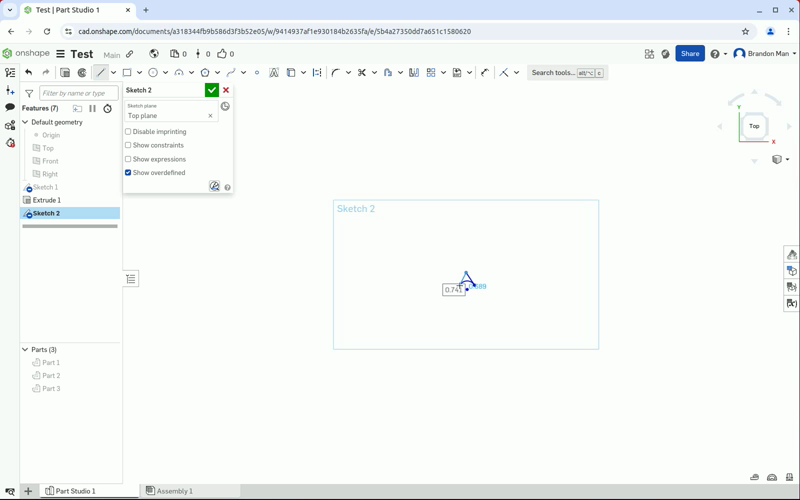
scroll(6)
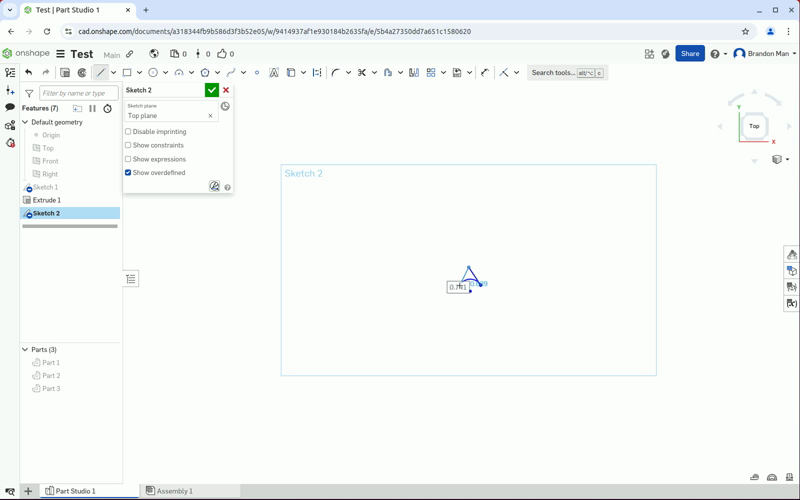
scroll(6)
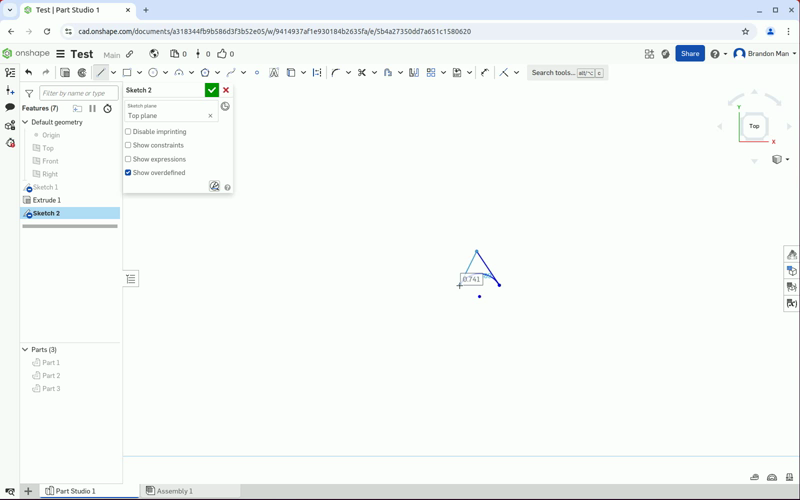
key_up(shift)
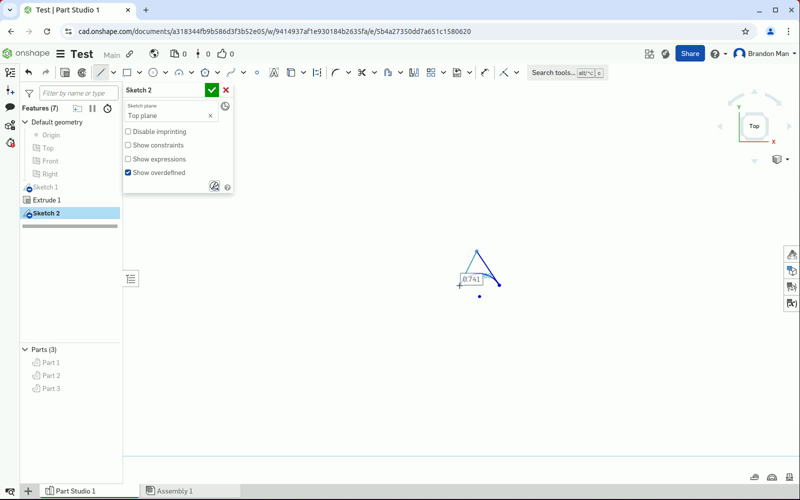
click(459, 285)
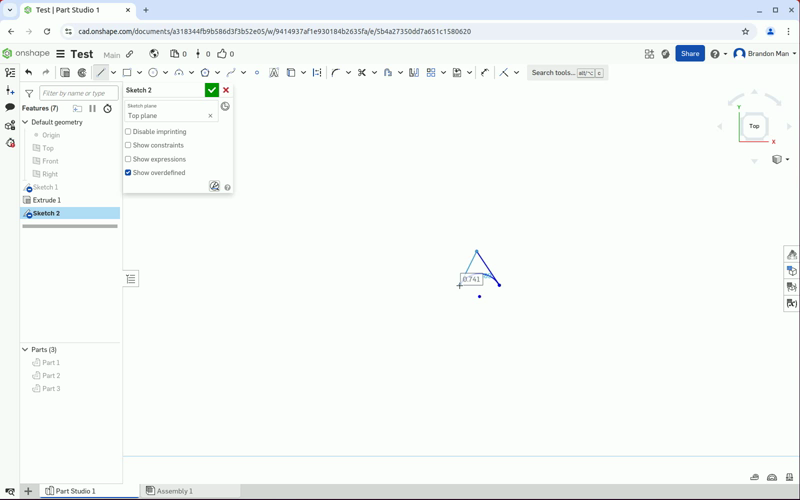
scroll(-6)
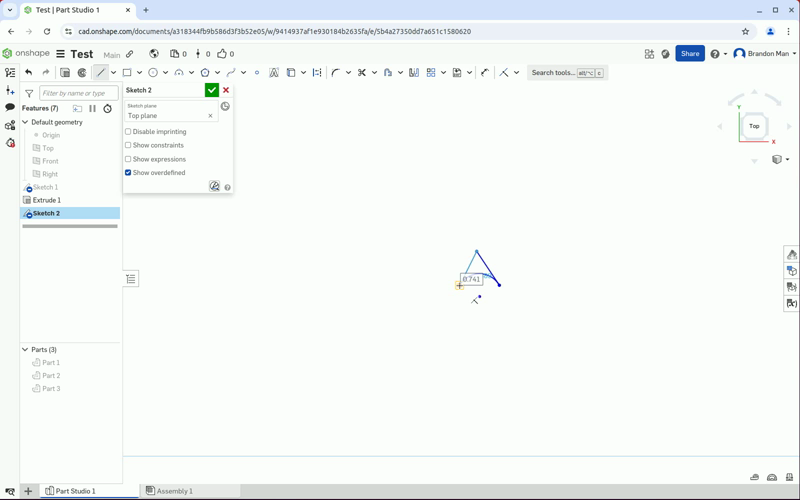
scroll(-6)
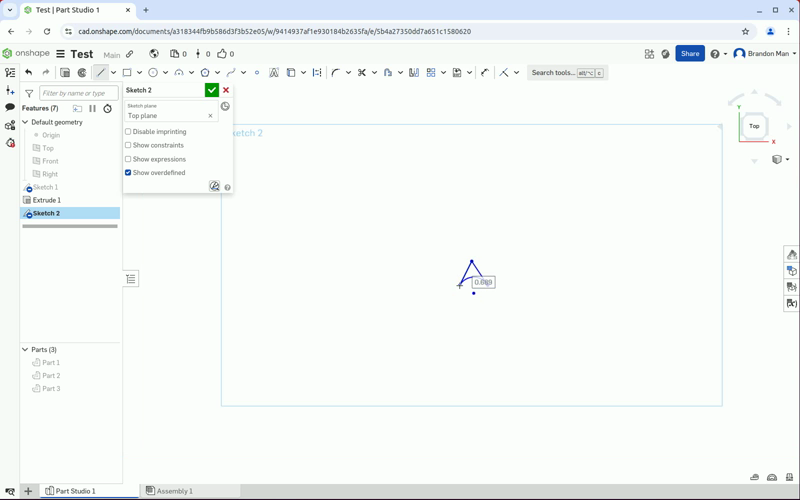
scroll(-6)
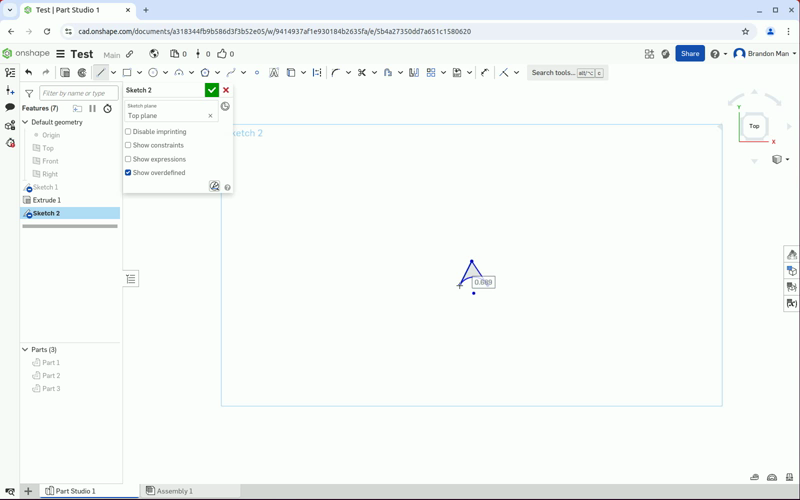
scroll(-6)
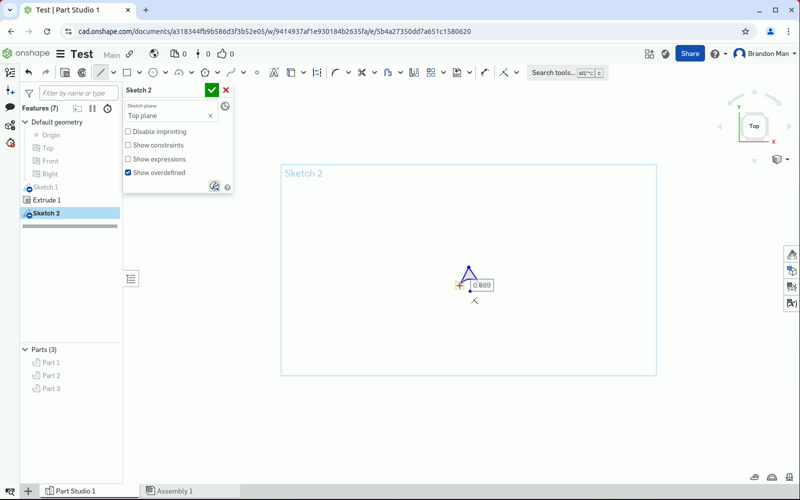
scroll(-6)
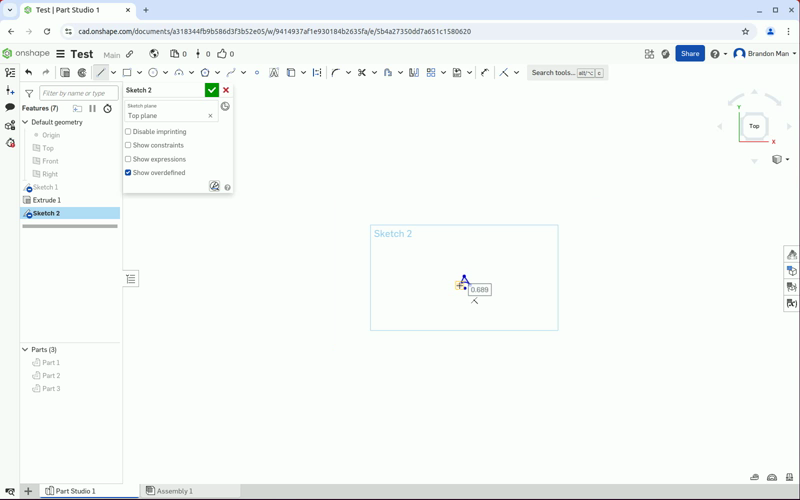
scroll(-6)
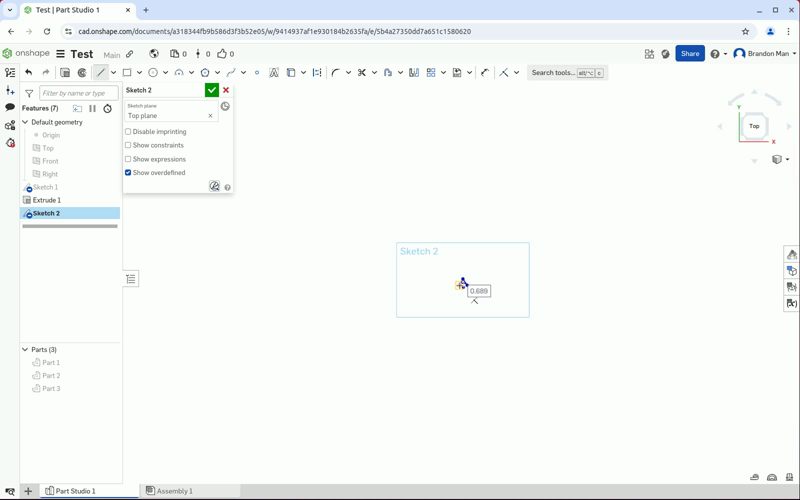
scroll(-6)
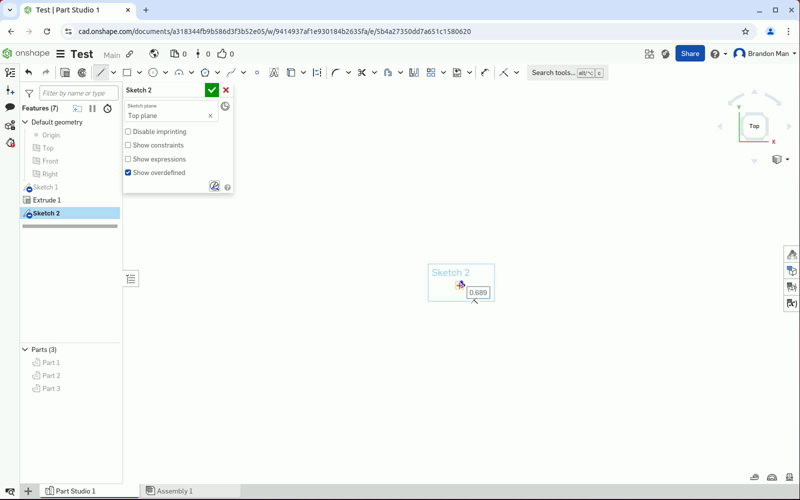
key(esc)
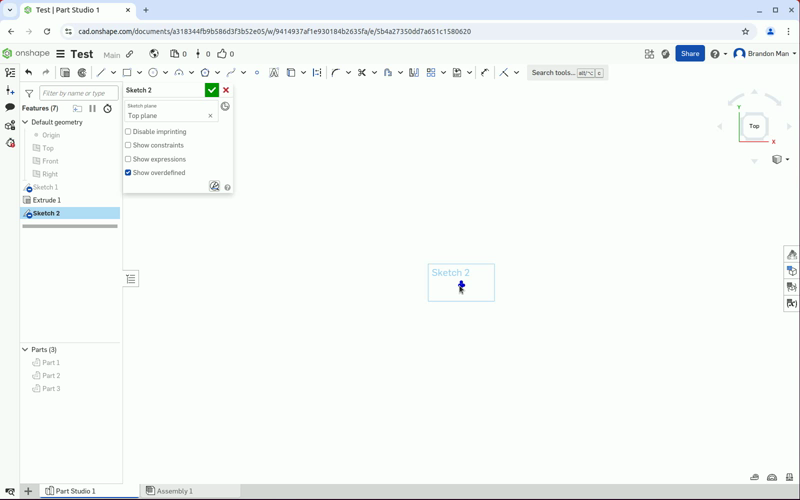
mouse_move(461, 283)
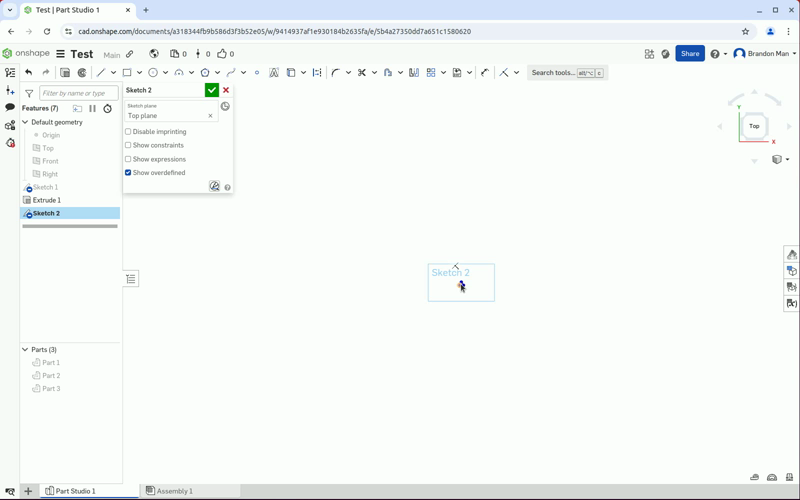
scroll(6)
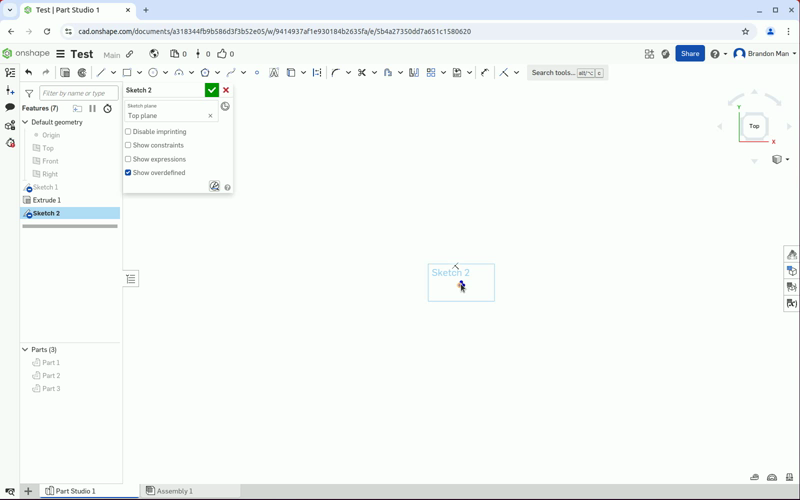
scroll(6)
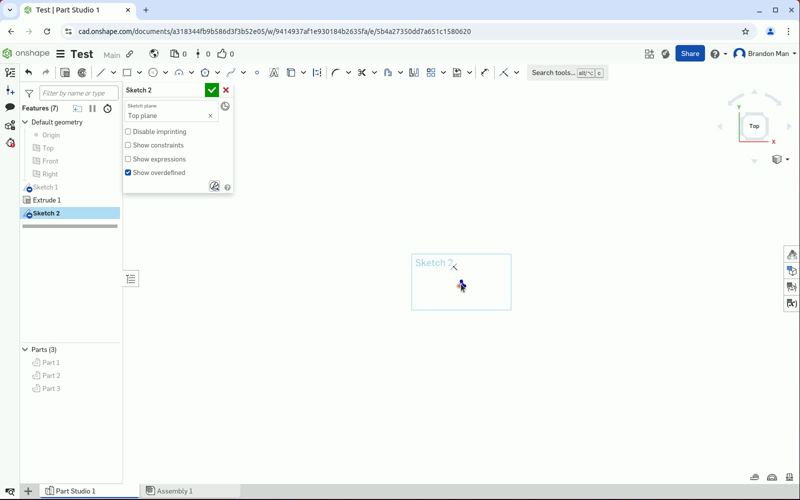
scroll(6)
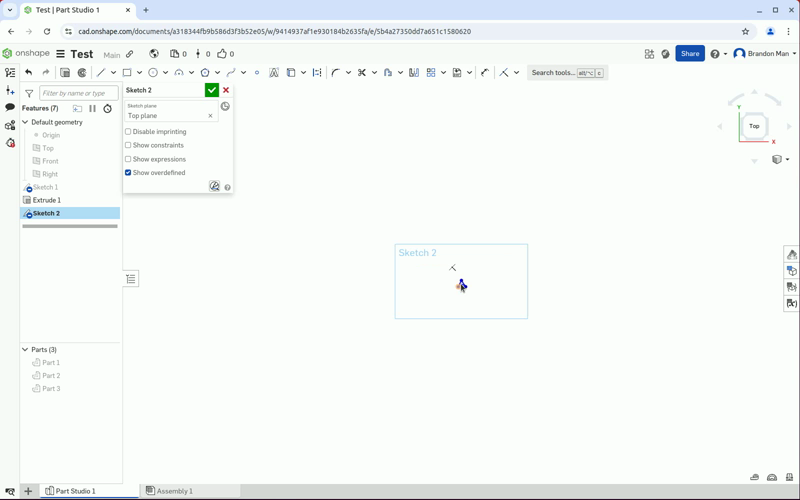
scroll(6)
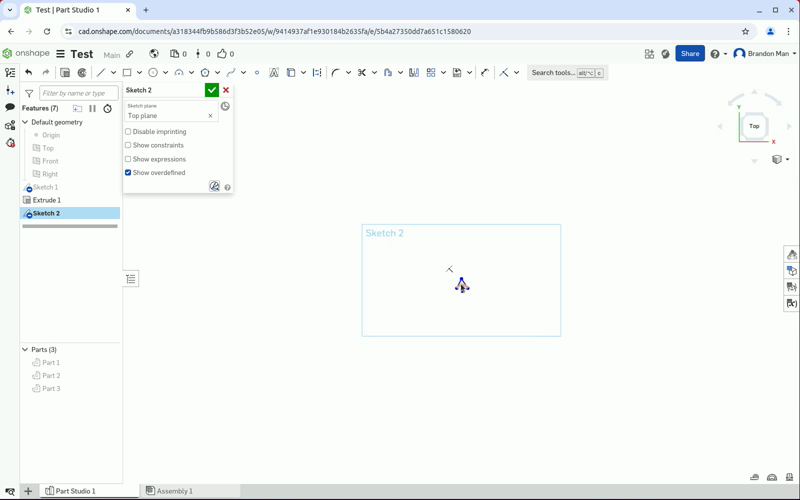
scroll(6)
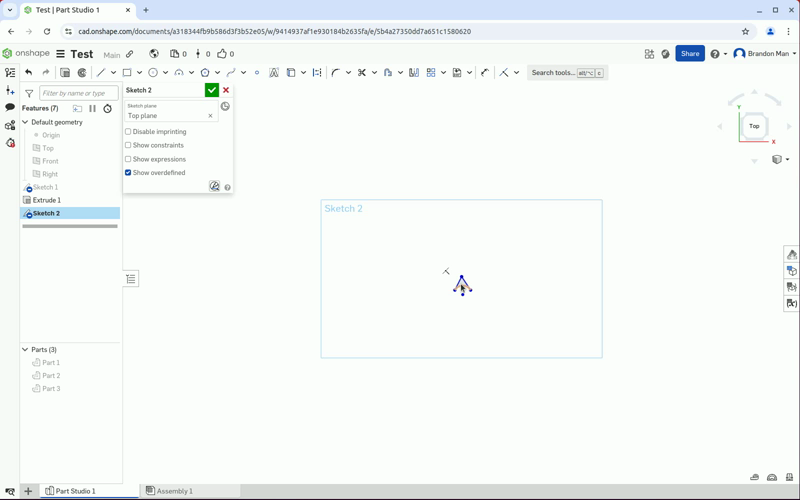
scroll(6)
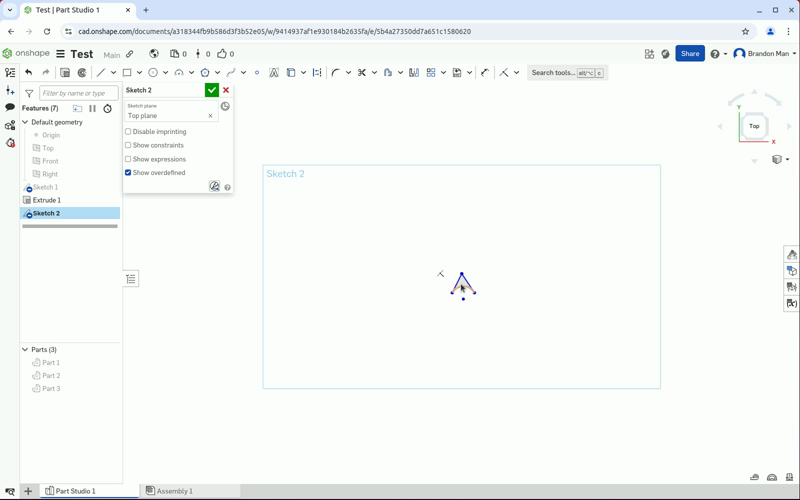
scroll(6)
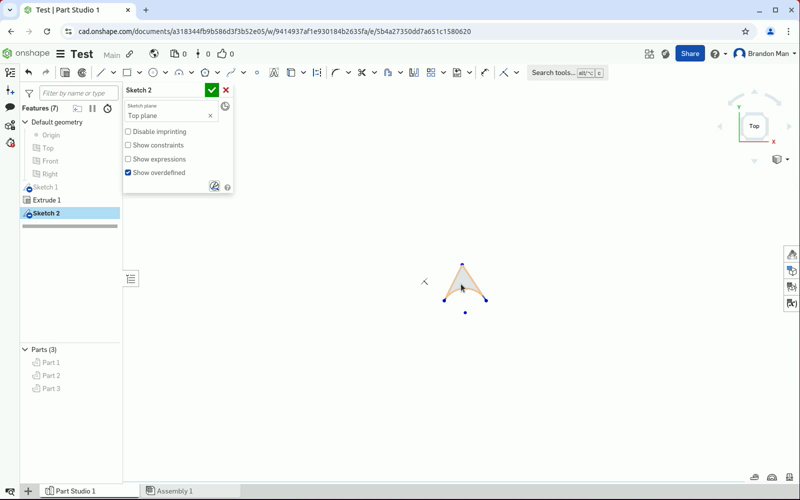
click(461, 283)
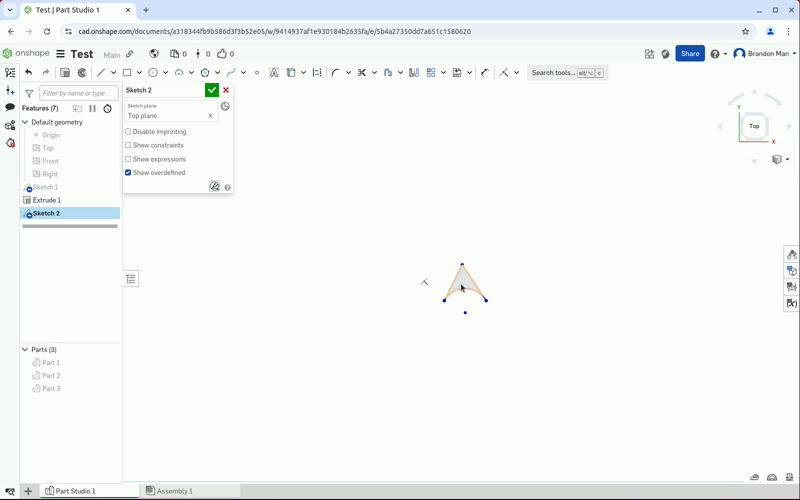
scroll(-6)
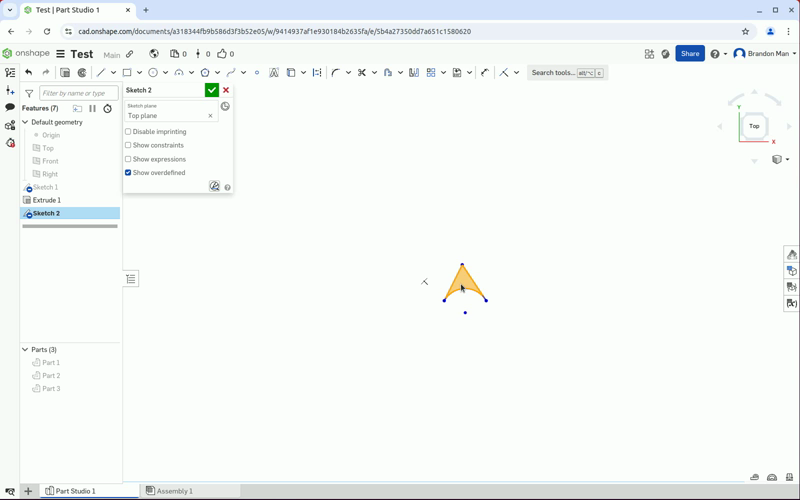
scroll(-6)
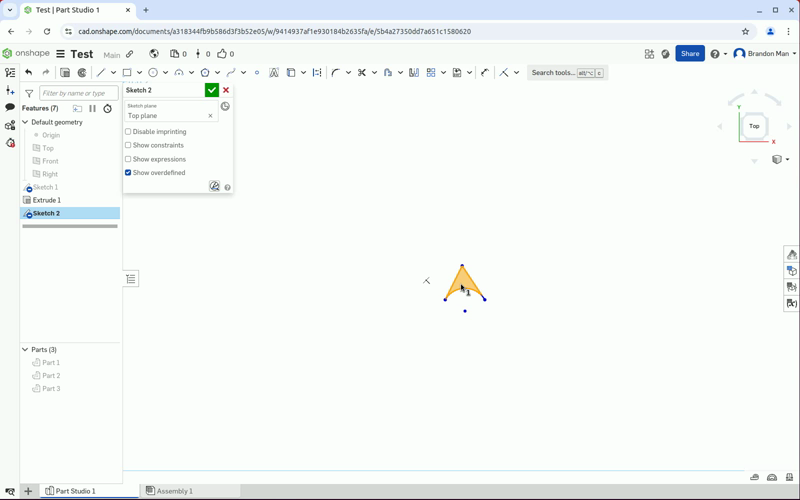
scroll(-6)
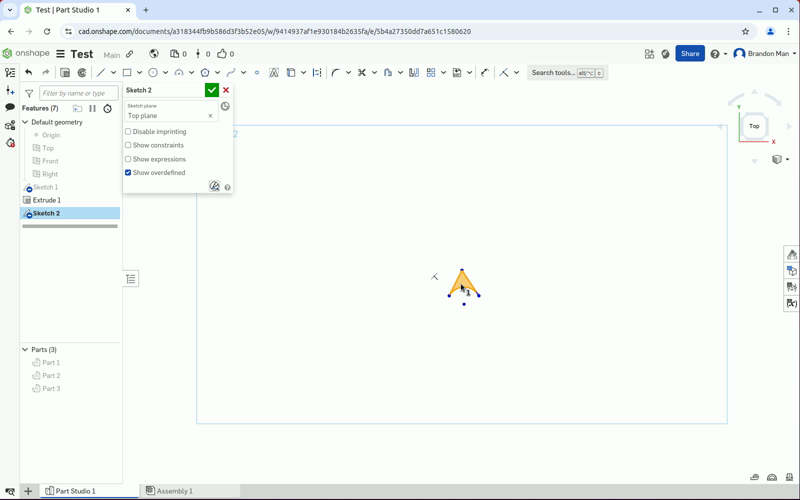
scroll(-6)
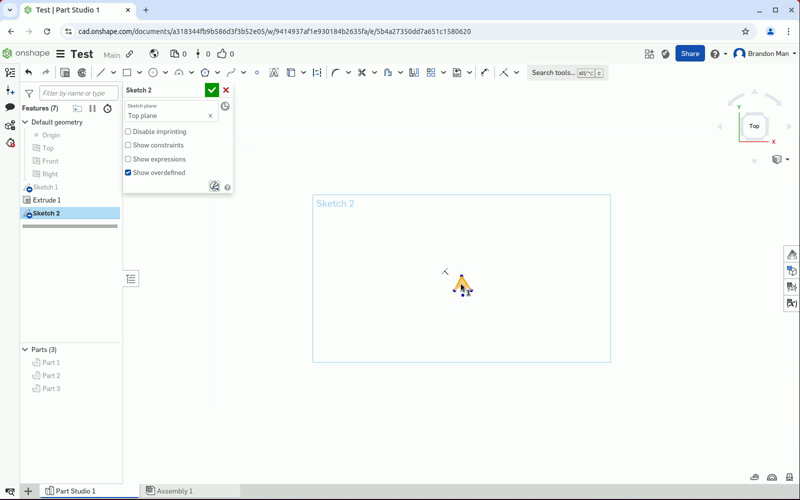
scroll(-6)
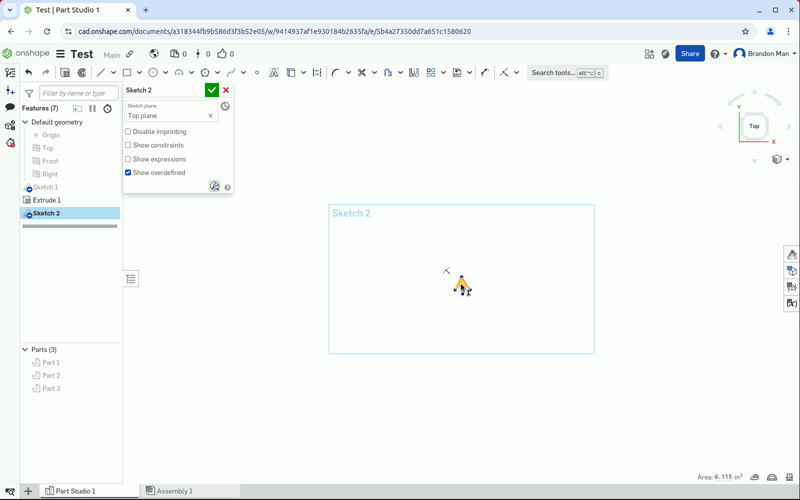
scroll(-6)
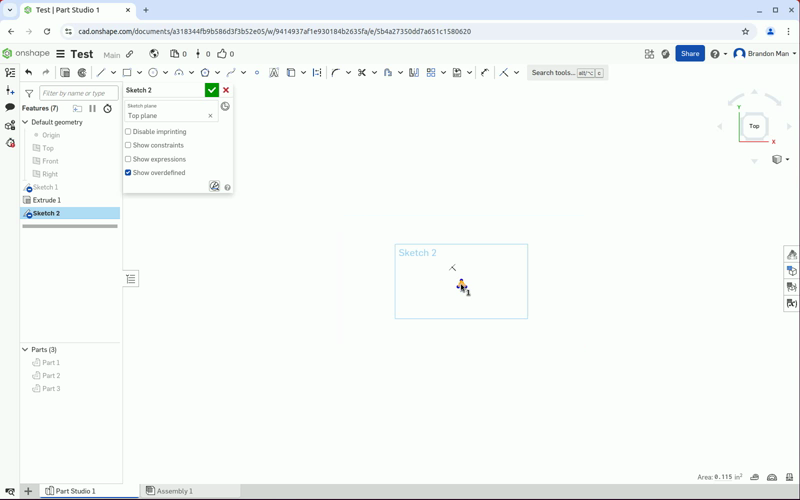
scroll(-6)
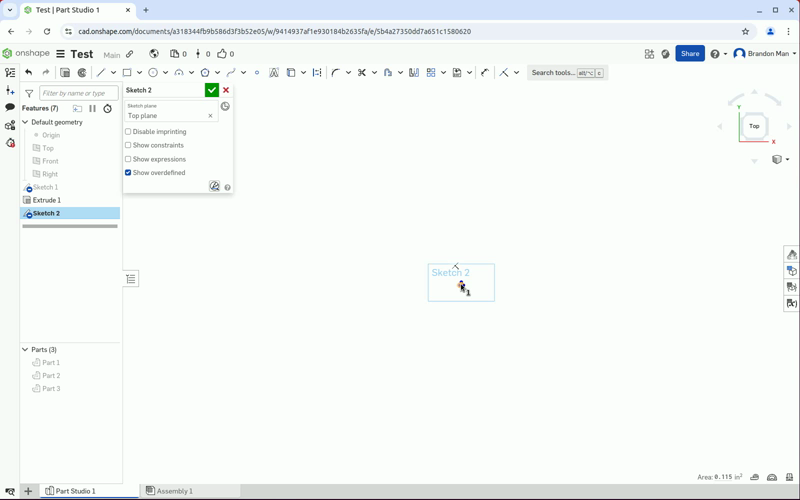
mouse_move(73, 352)
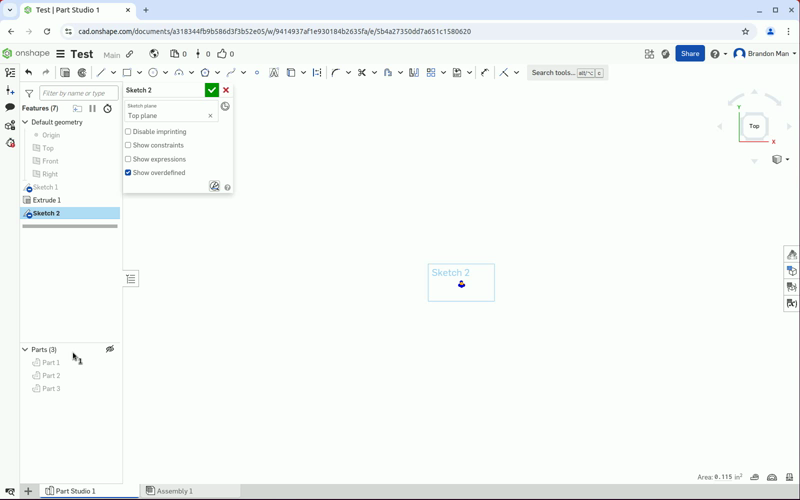
key(shift+y)
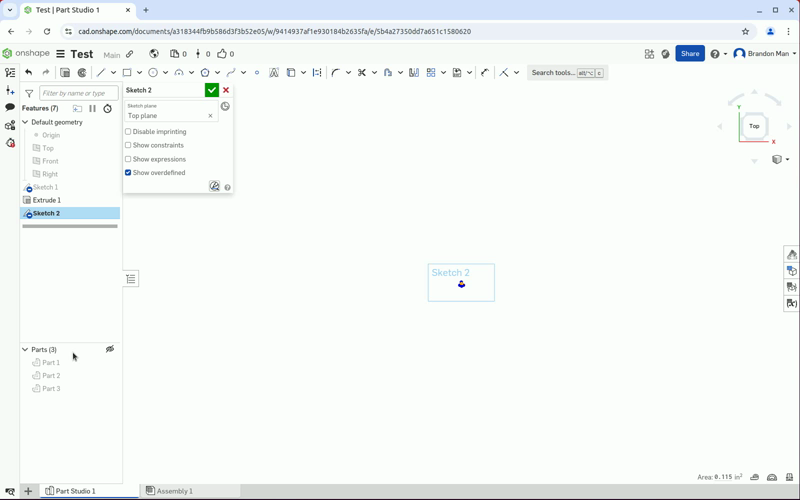
key(shift+e)
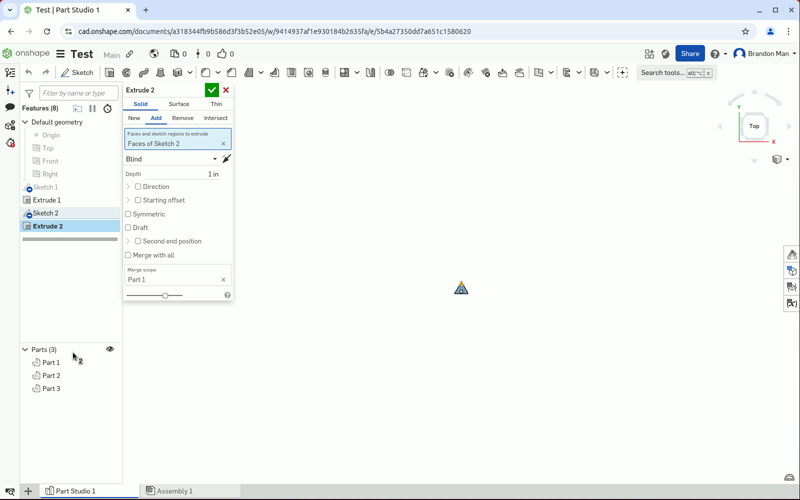
mouse_move(143, 106)
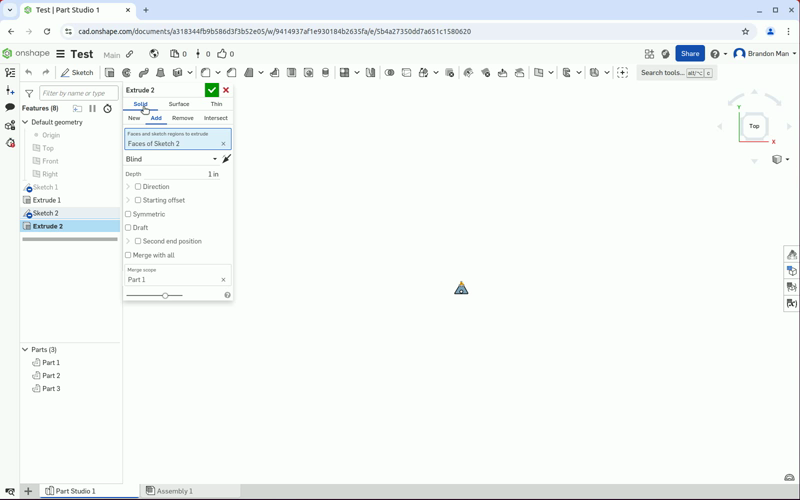
click(143, 106)
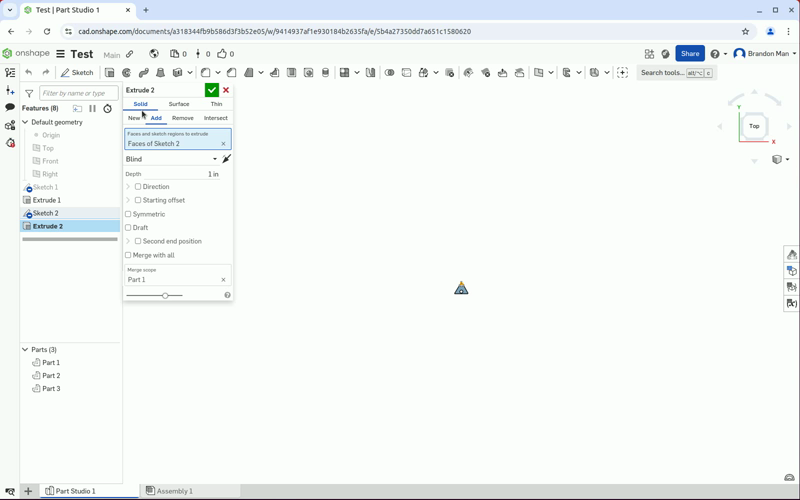
mouse_move(137, 120)
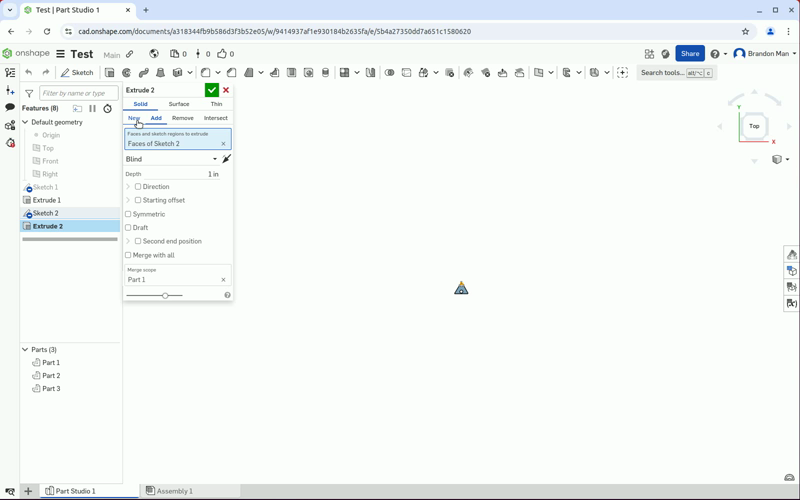
click(137, 120)
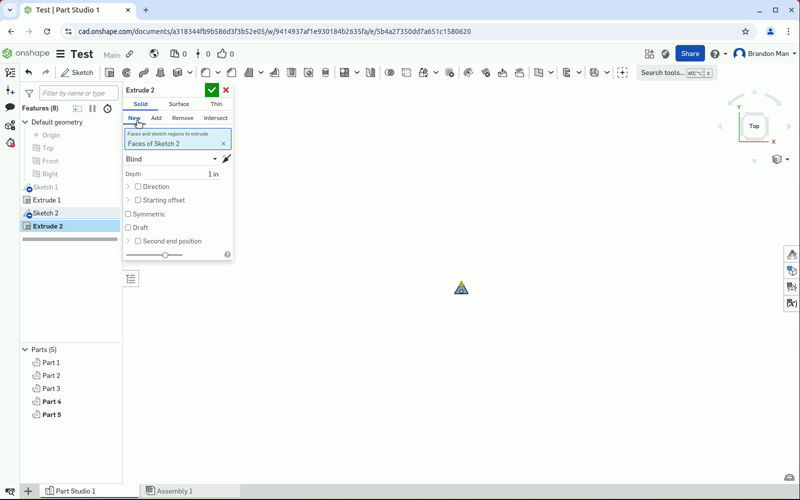
key(tab, 4)
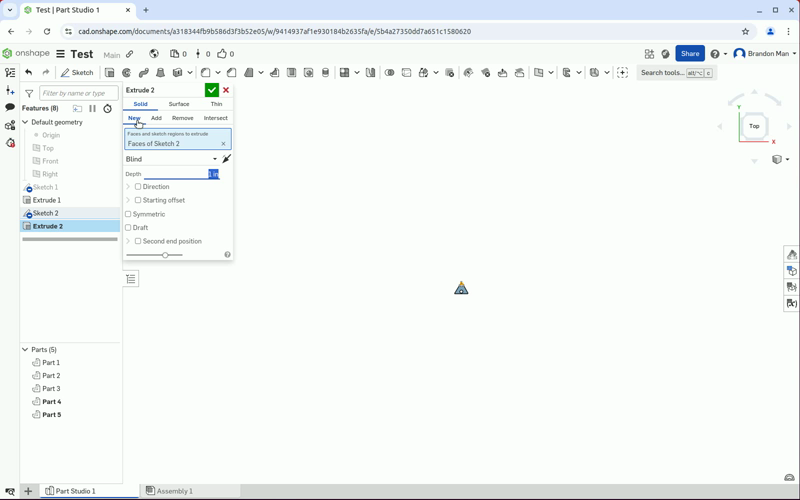
text(3.129)
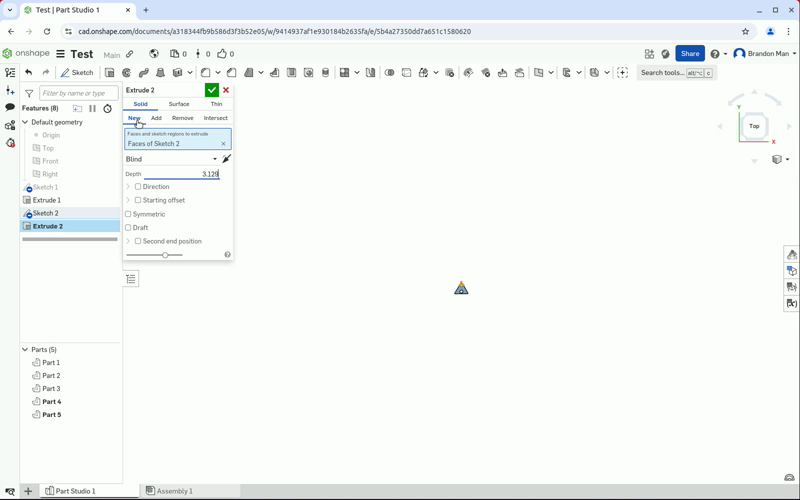
key(enter)
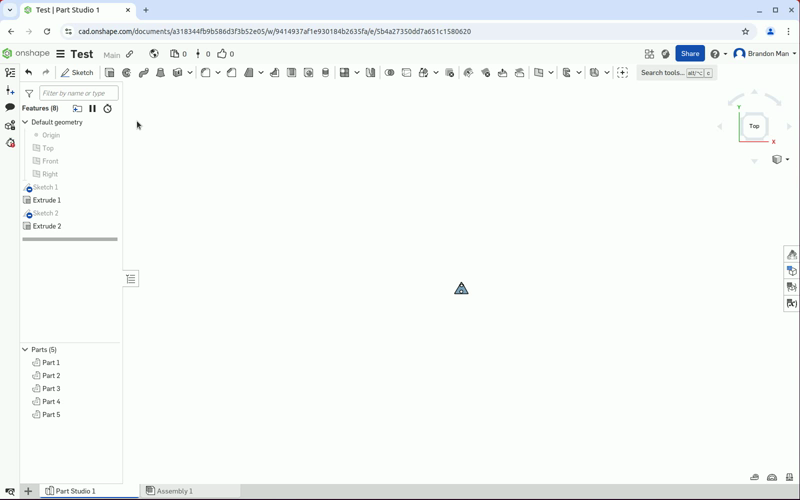
key(shift+h)
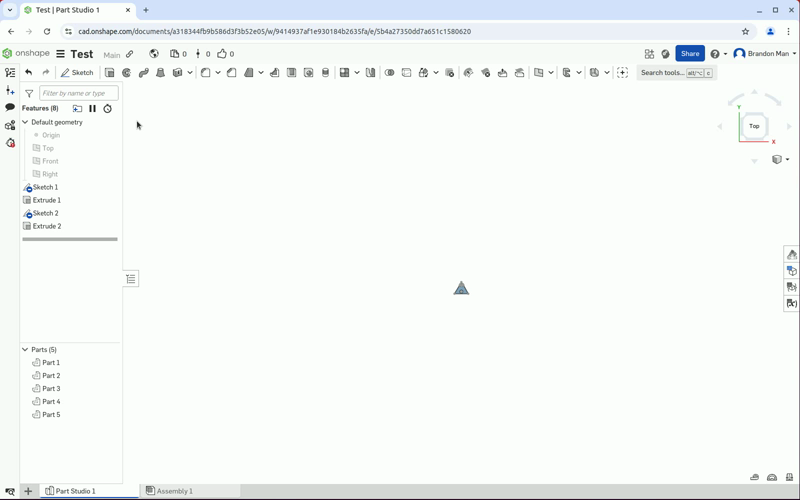
key(shift+h)
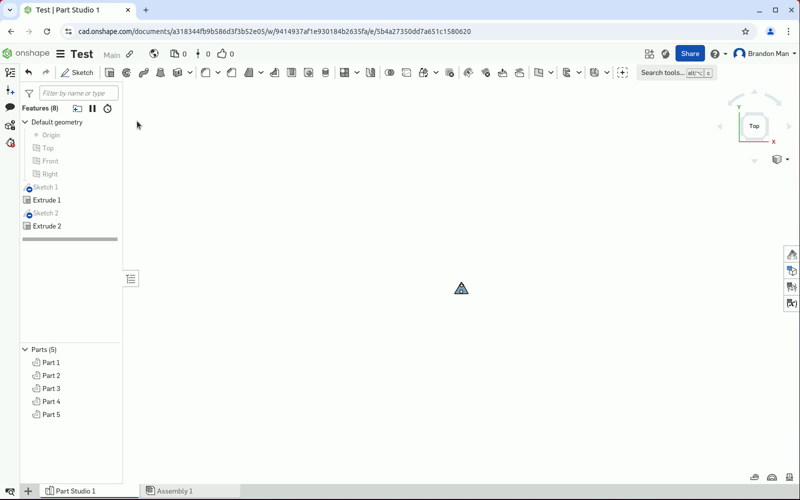
mouse_move(73, 189)
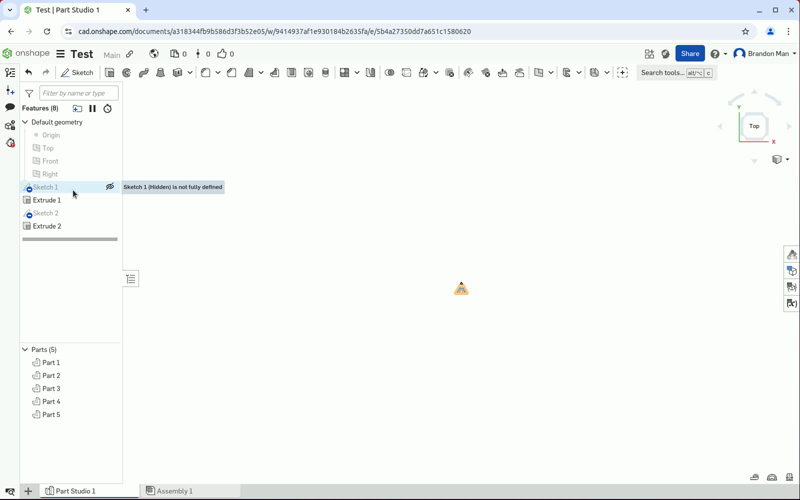
click(73, 189)
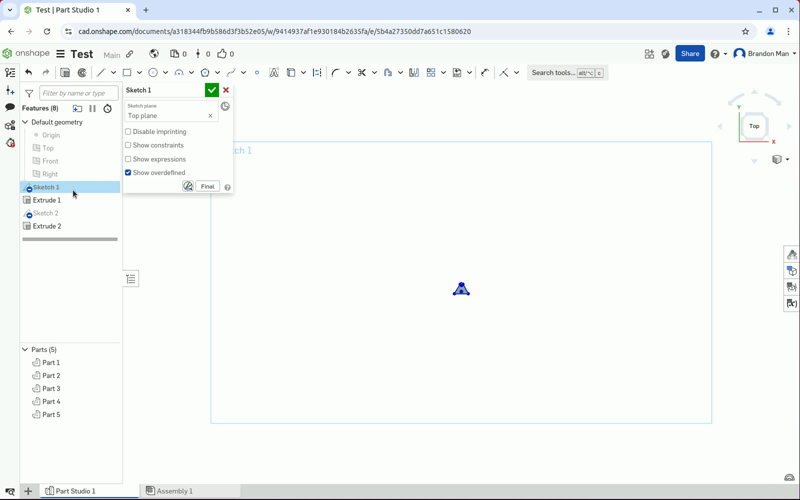
mouse_move(229, 92)
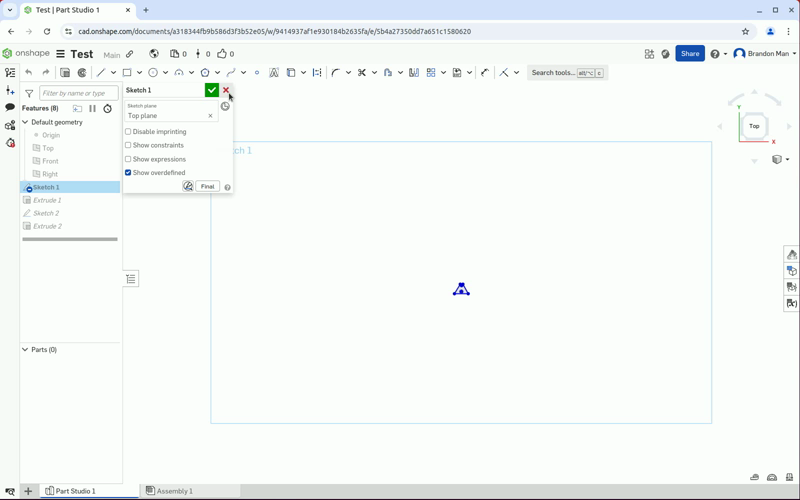
click(229, 92)
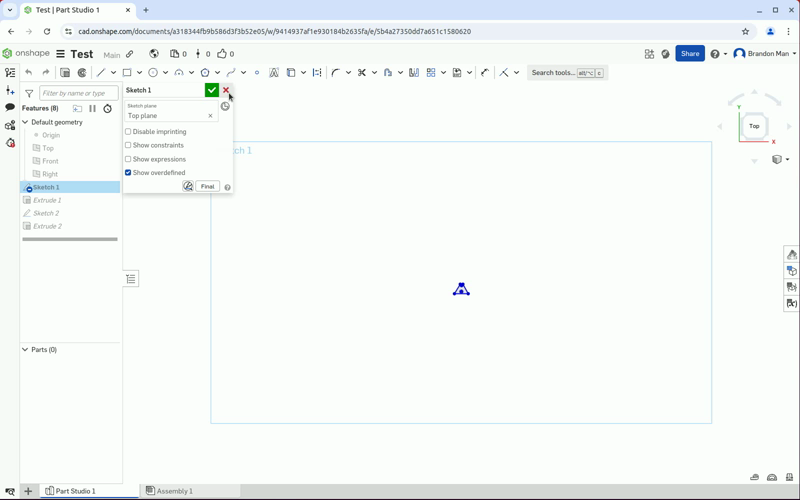
key(shift+s)
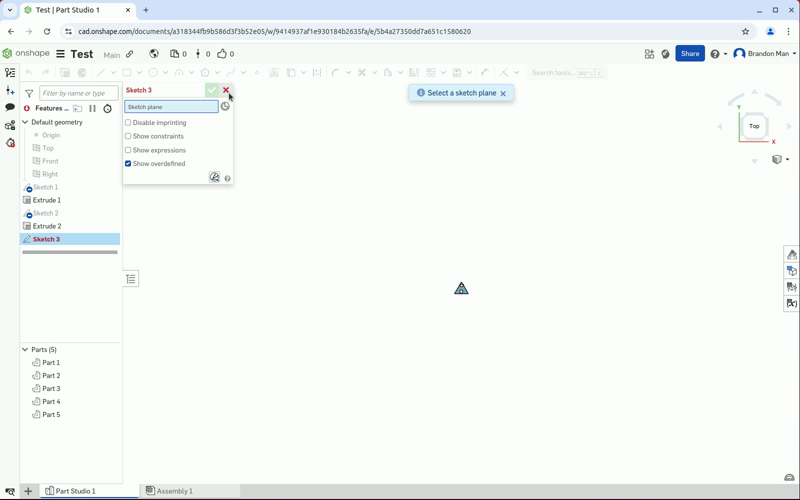
mouse_move(73, 150)
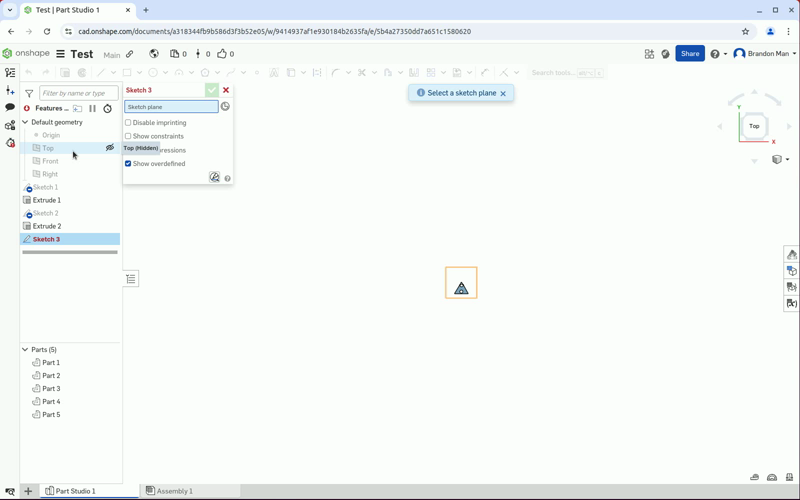
click(73, 150)
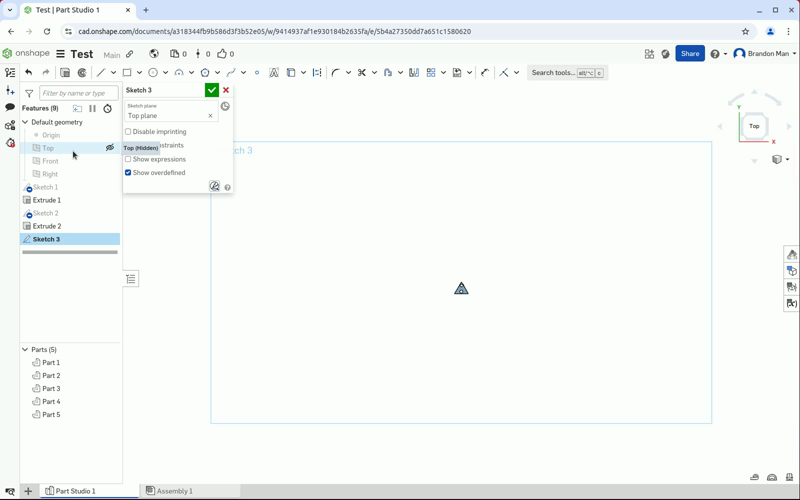
mouse_move(73, 352)
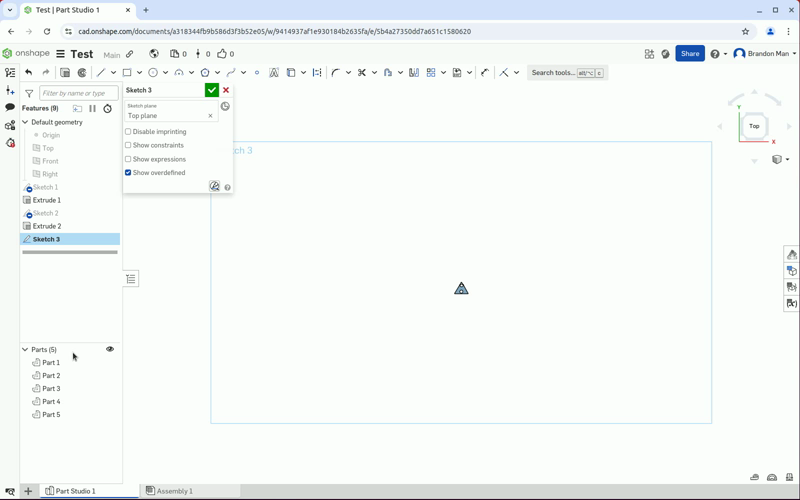
key(y)
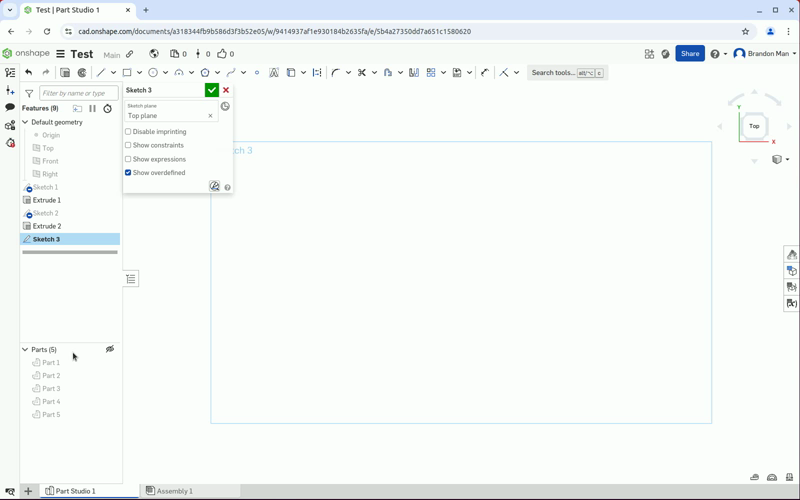
key(c)
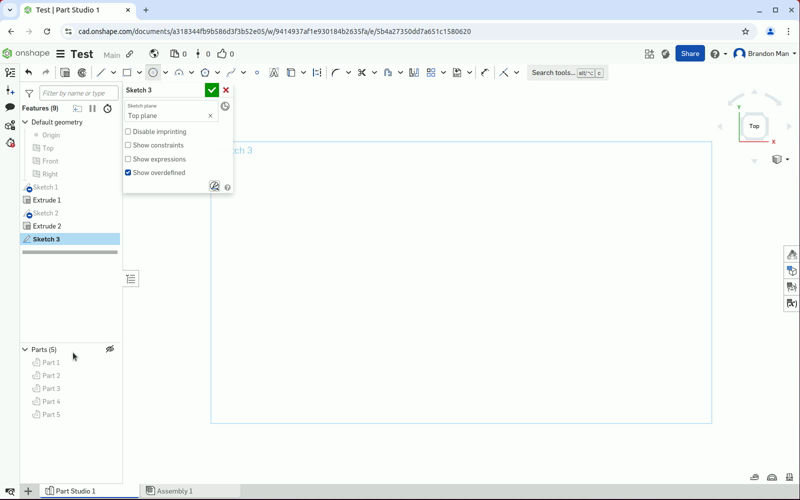
key_down(shift)
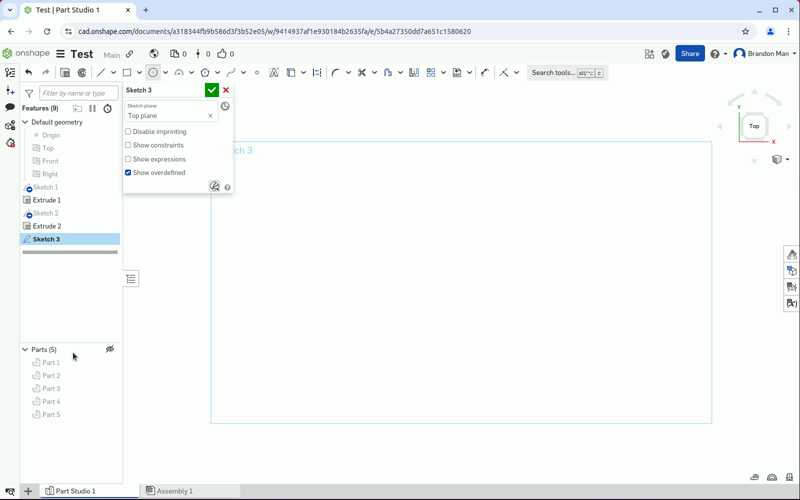
mouse_move(461, 285)
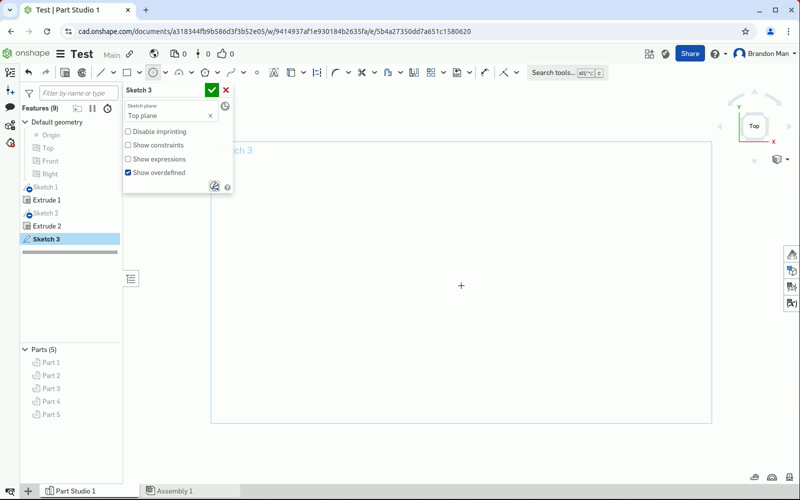
click(461, 285)
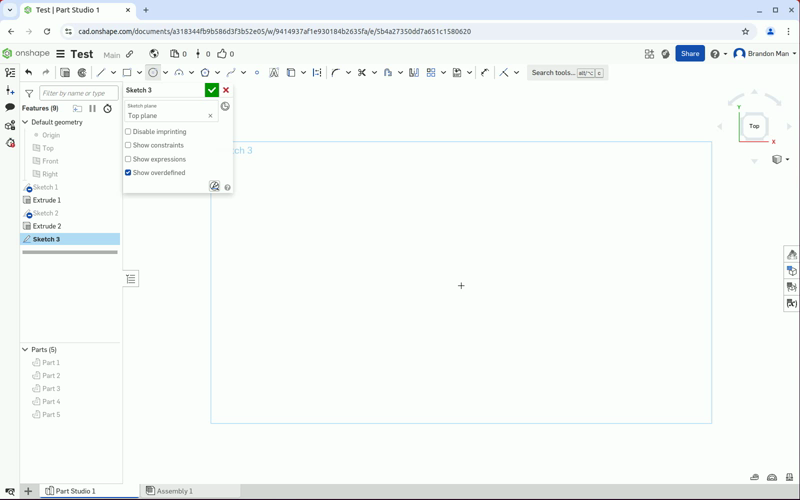
key_up(shift)
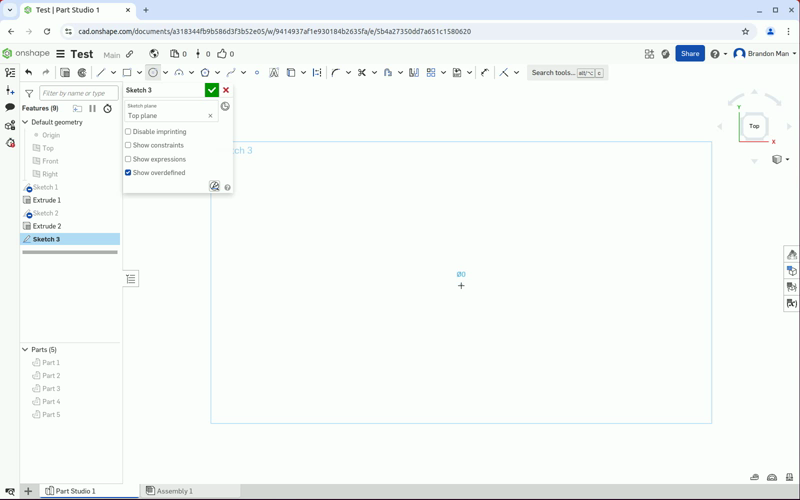
mouse_move(463, 285)
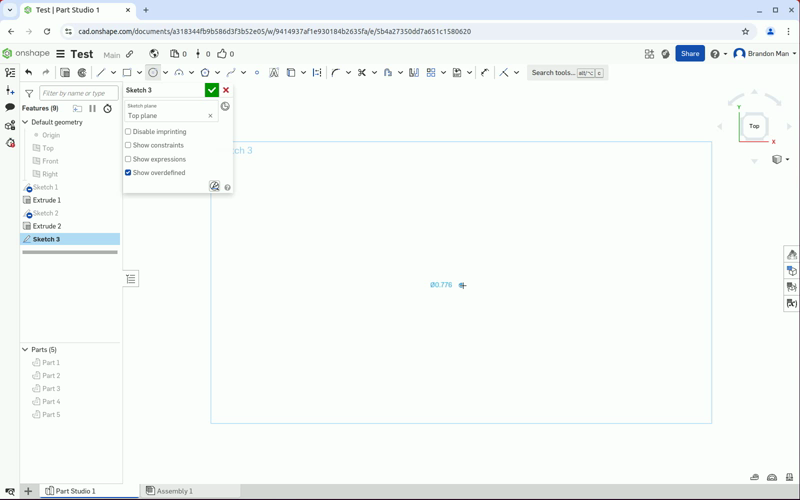
scroll(6)
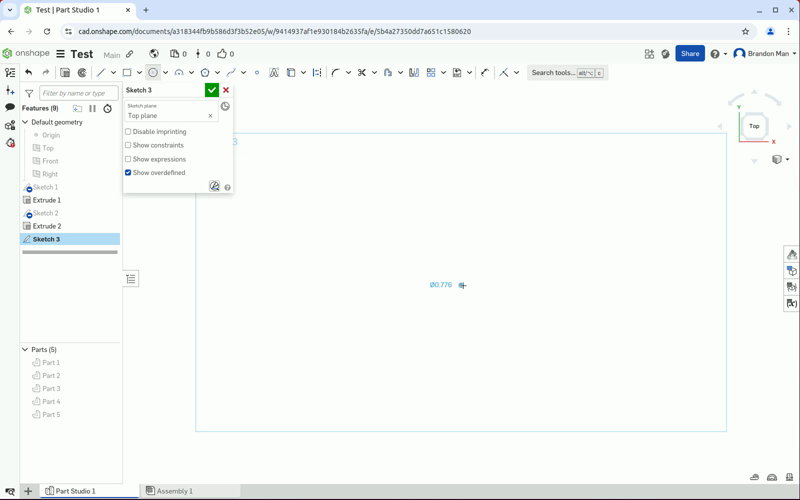
scroll(6)
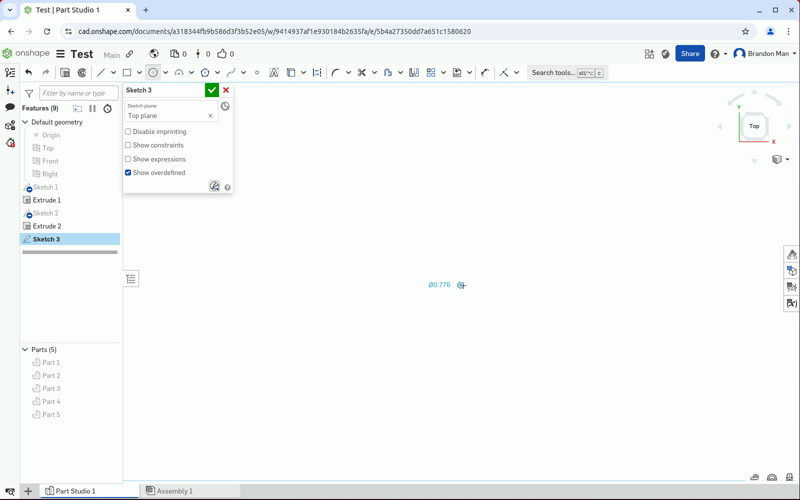
scroll(6)
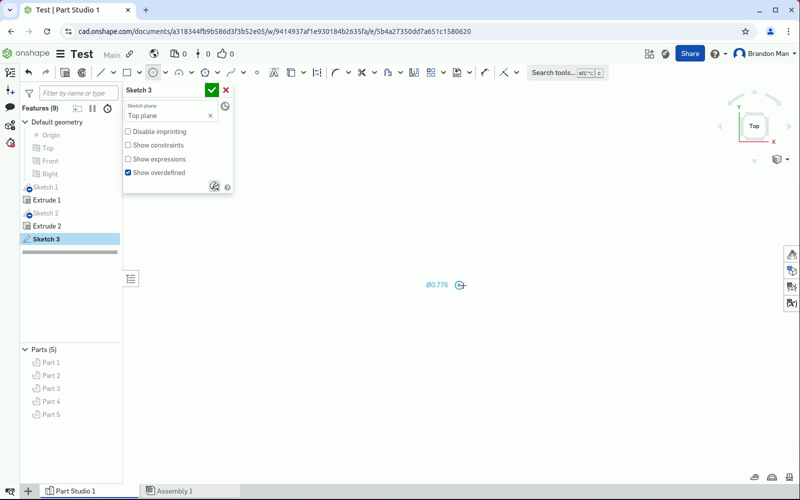
scroll(6)
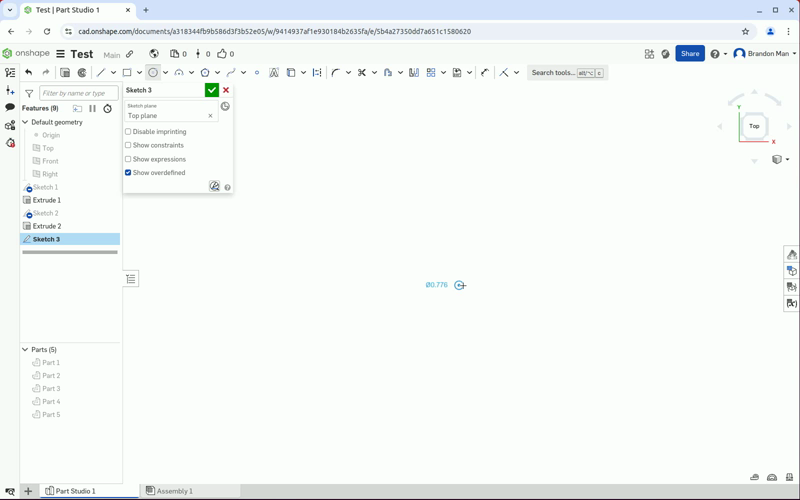
scroll(6)
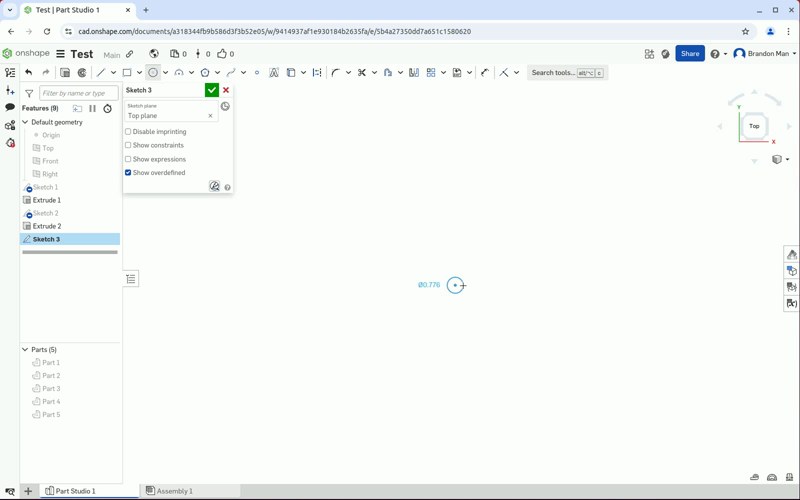
scroll(6)
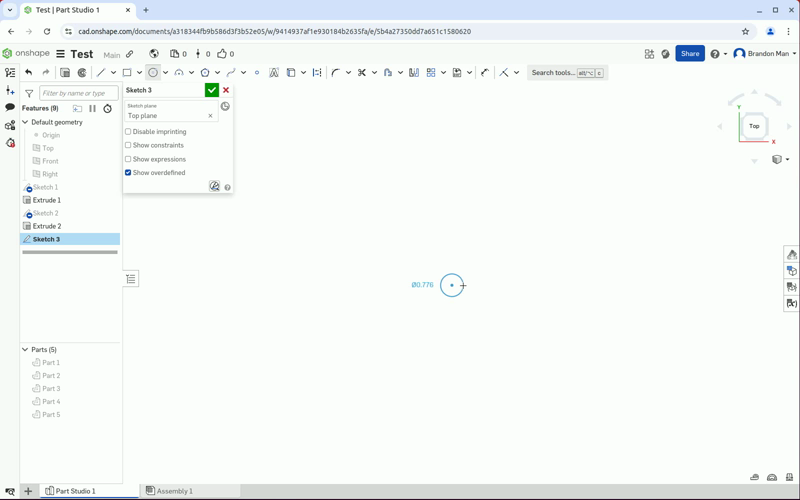
scroll(6)
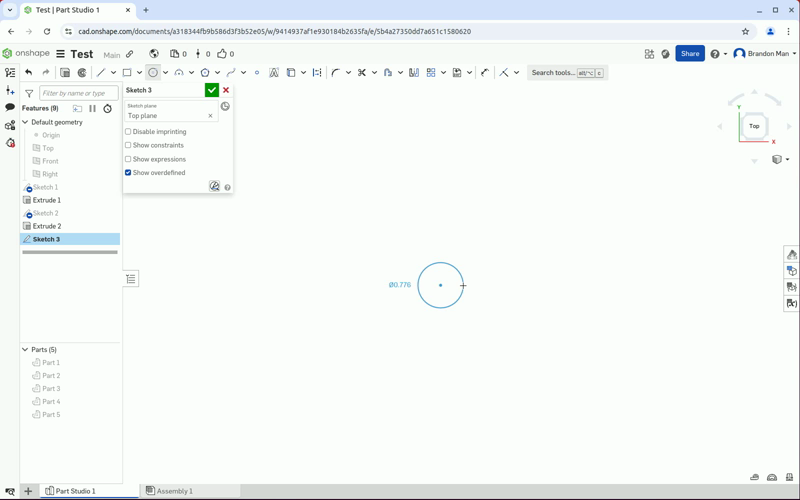
click(463, 285)
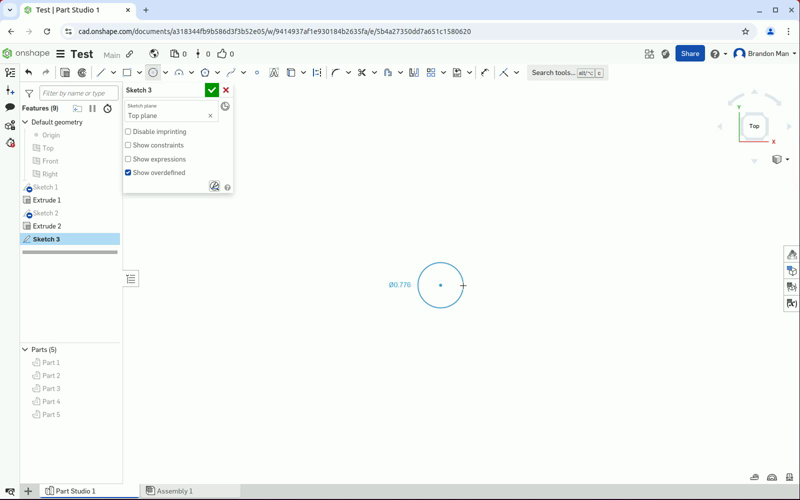
scroll(-6)
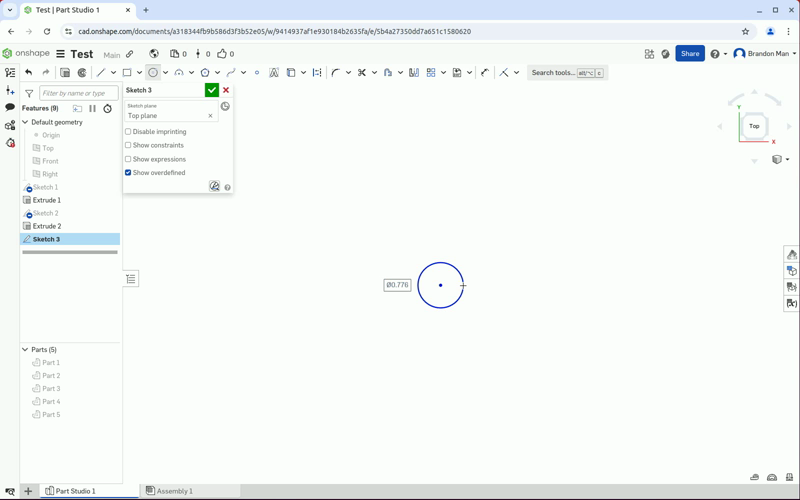
scroll(-6)
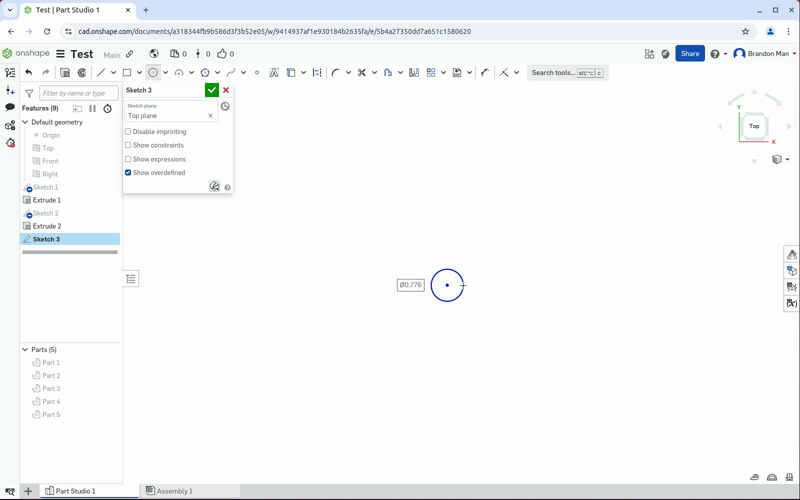
scroll(-6)
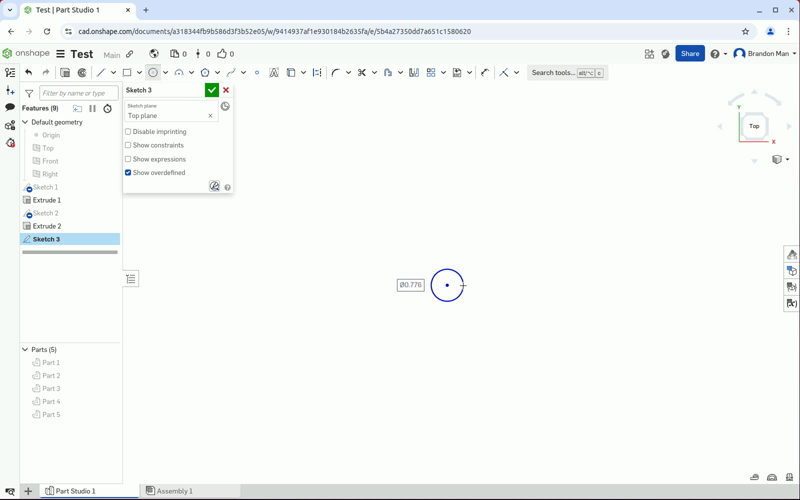
scroll(-6)
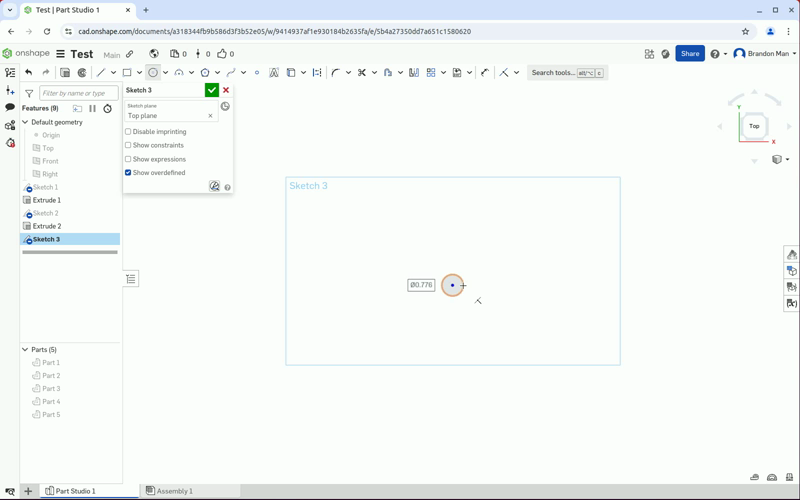
scroll(-6)
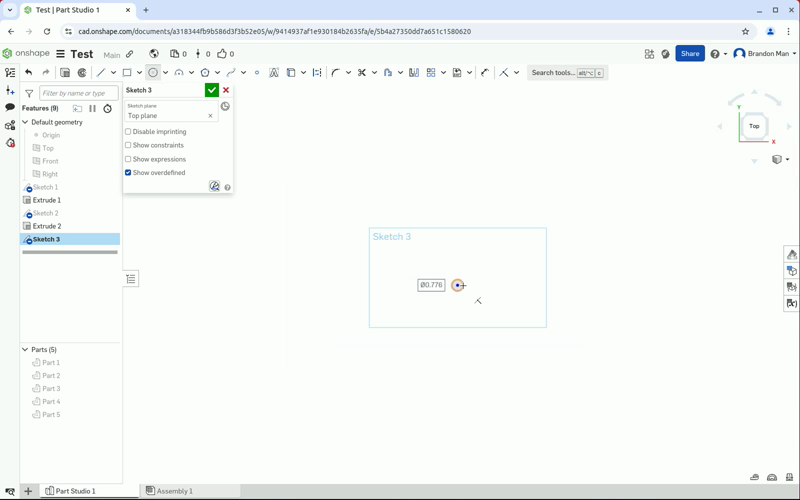
scroll(-6)
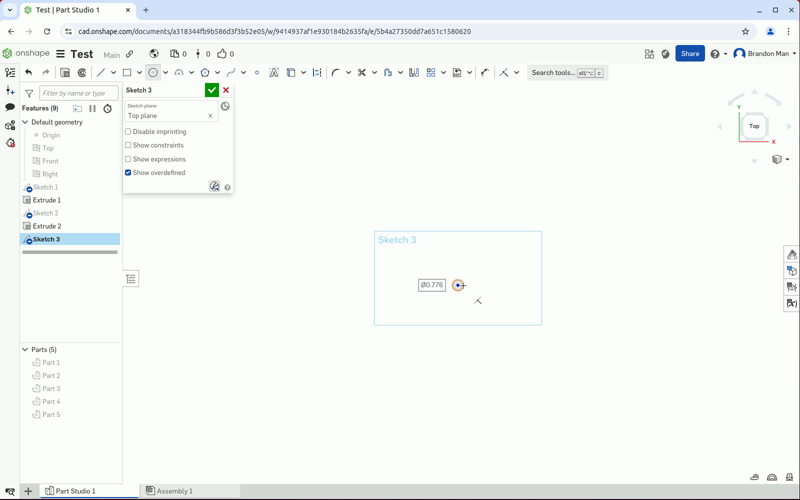
scroll(-6)
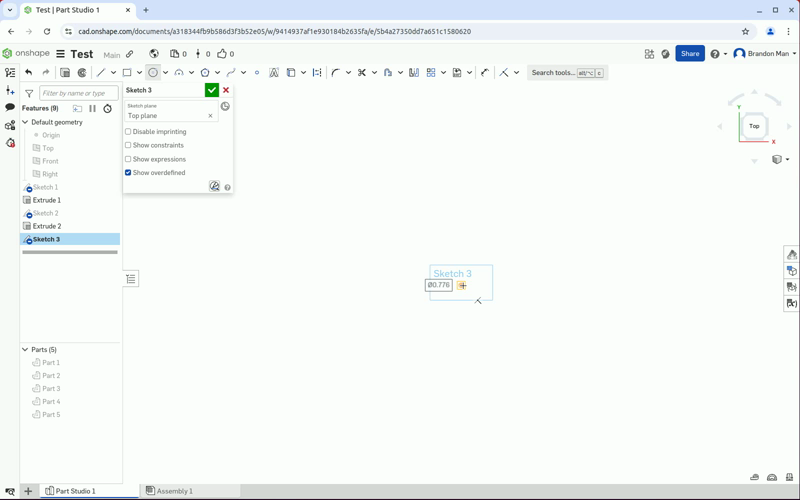
key(esc)
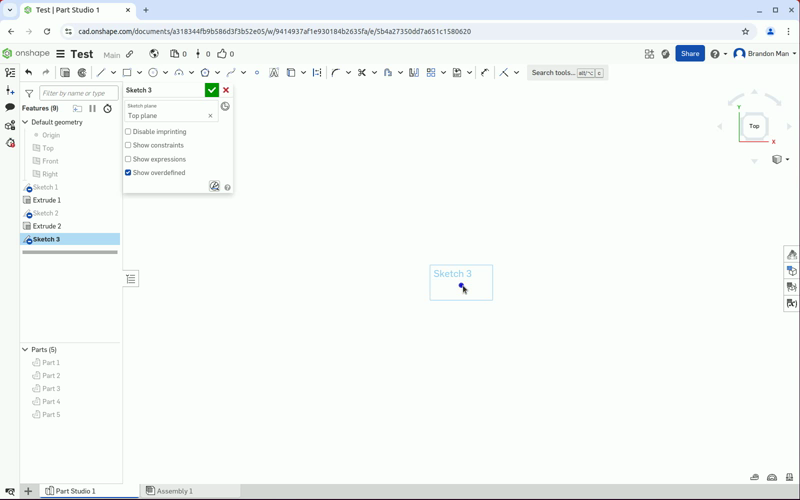
mouse_move(460, 286)
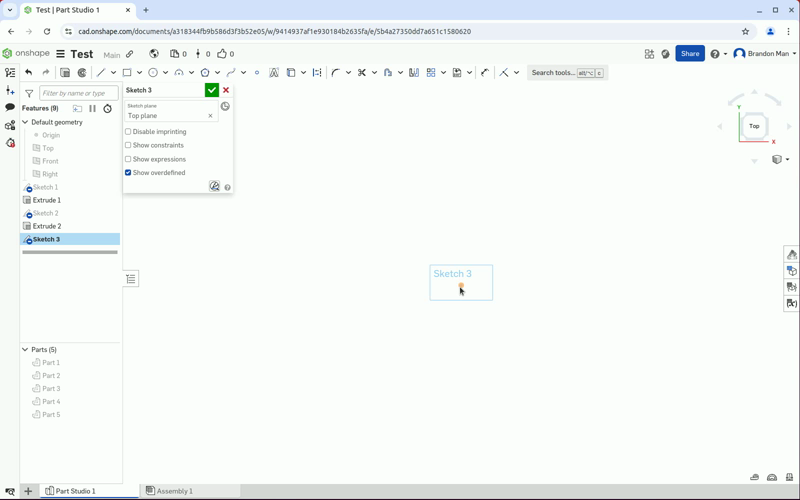
scroll(6)
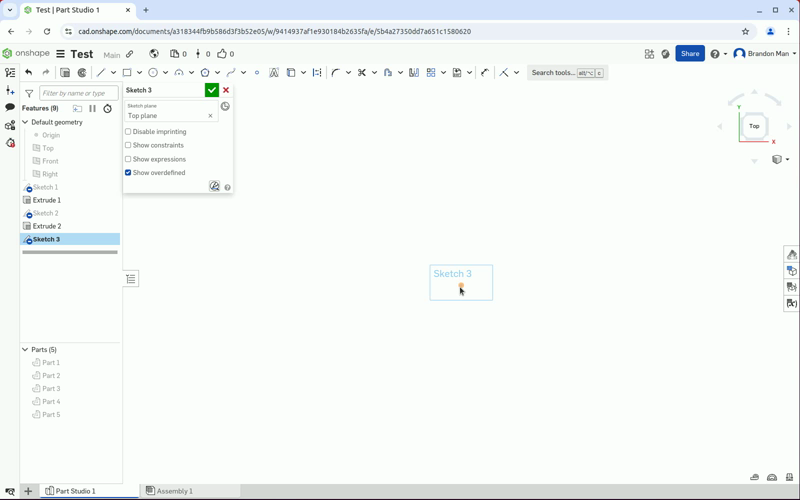
scroll(6)
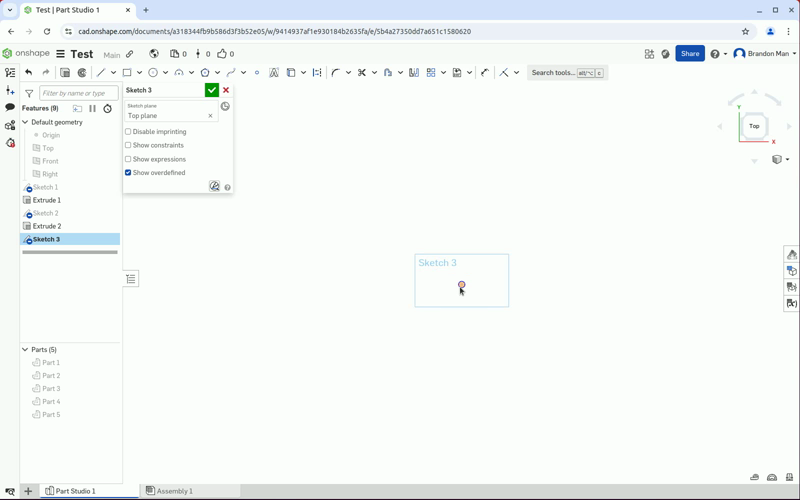
scroll(6)
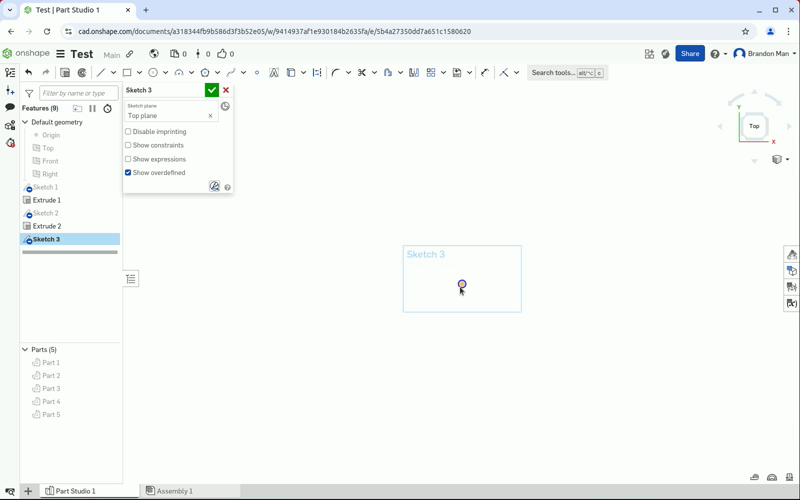
scroll(6)
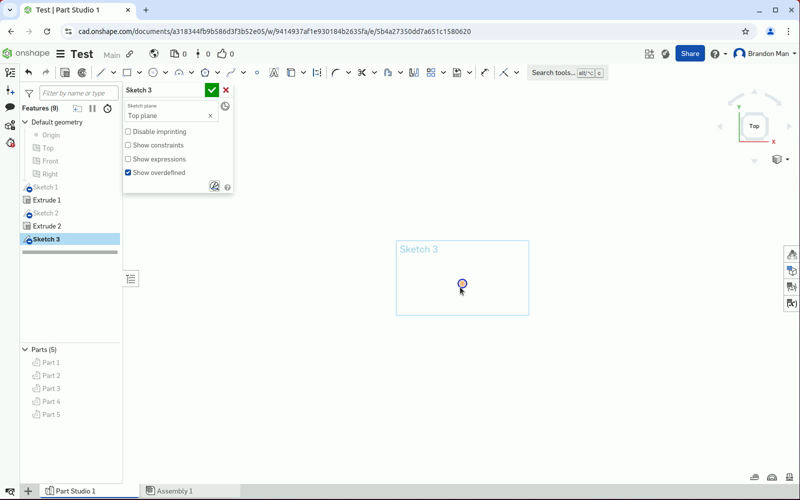
scroll(6)
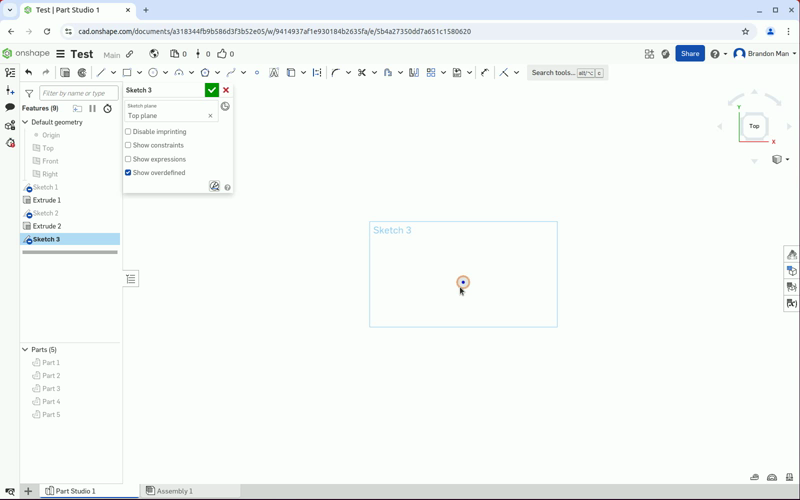
scroll(6)
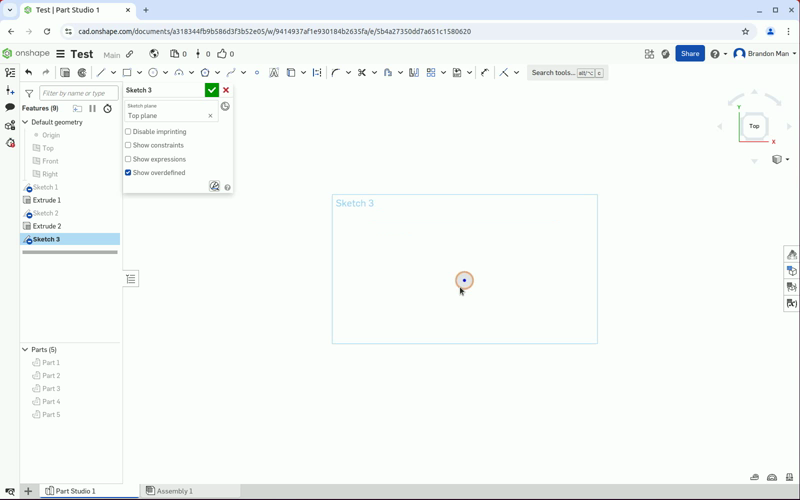
scroll(6)
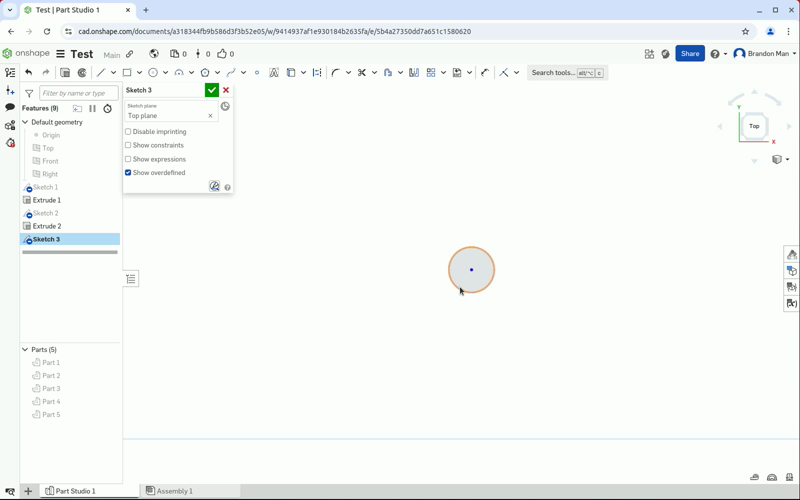
click(460, 286)
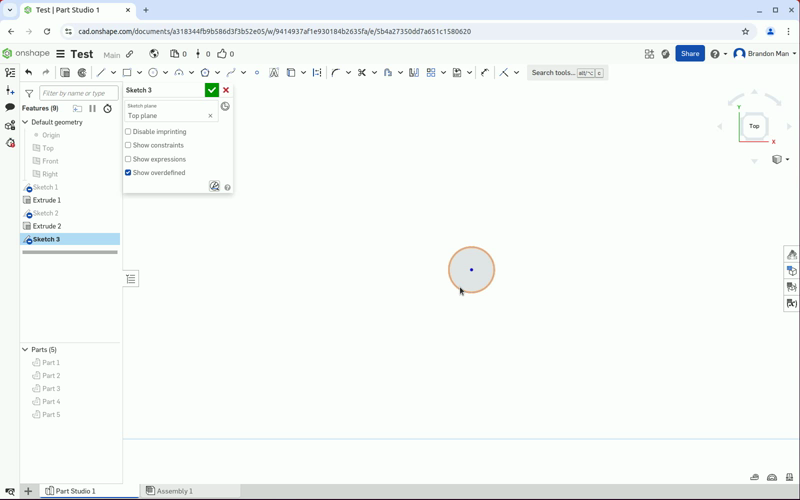
scroll(-6)
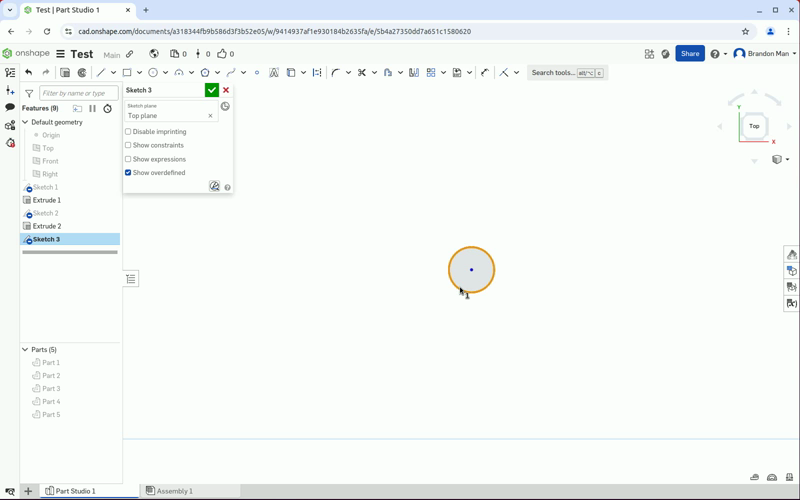
scroll(-6)
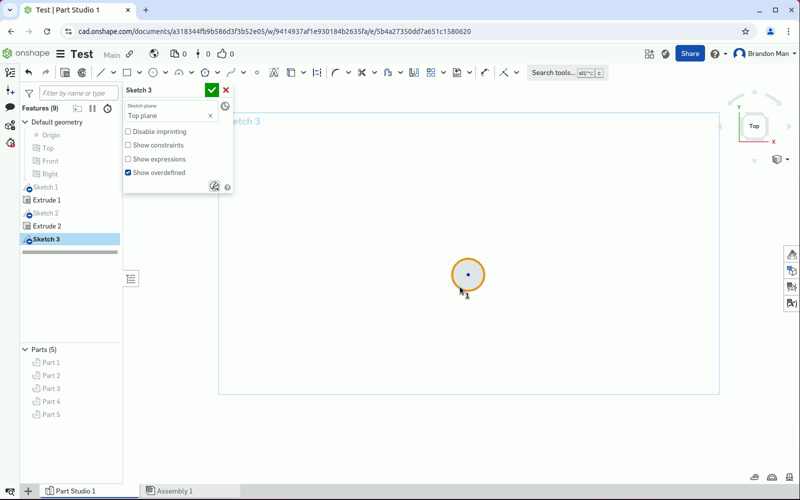
scroll(-6)
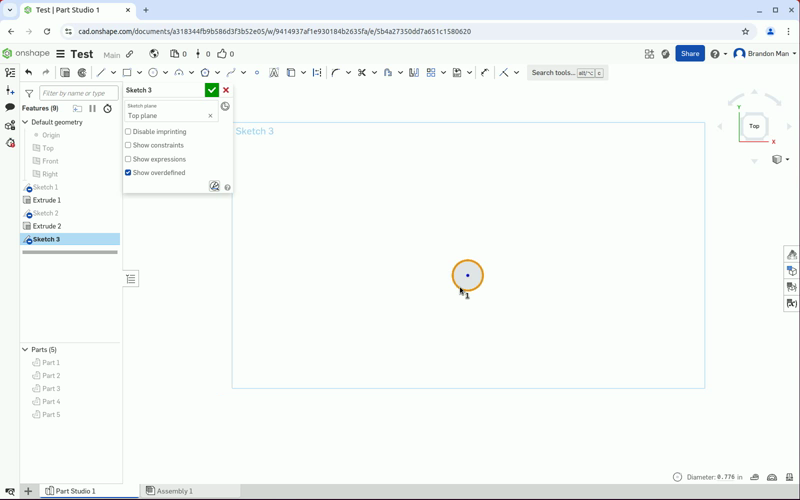
scroll(-6)
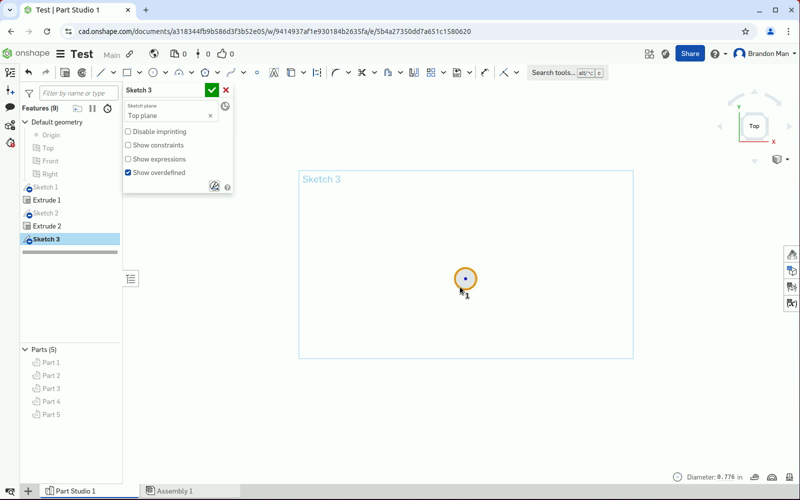
scroll(-6)
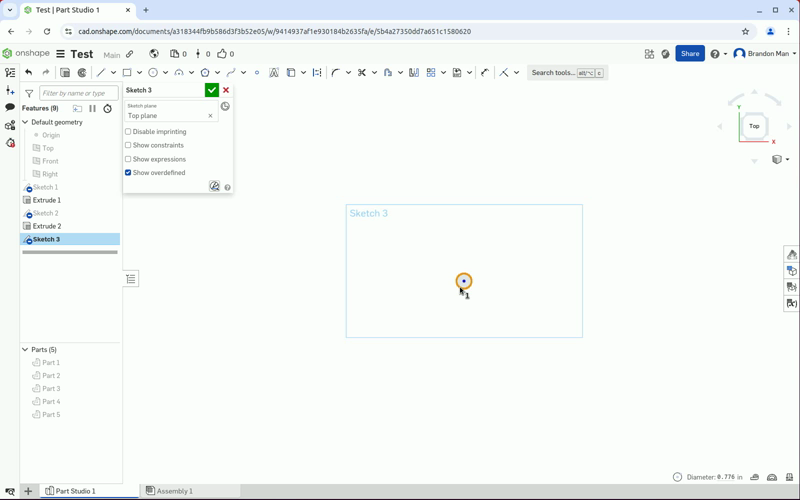
scroll(-6)
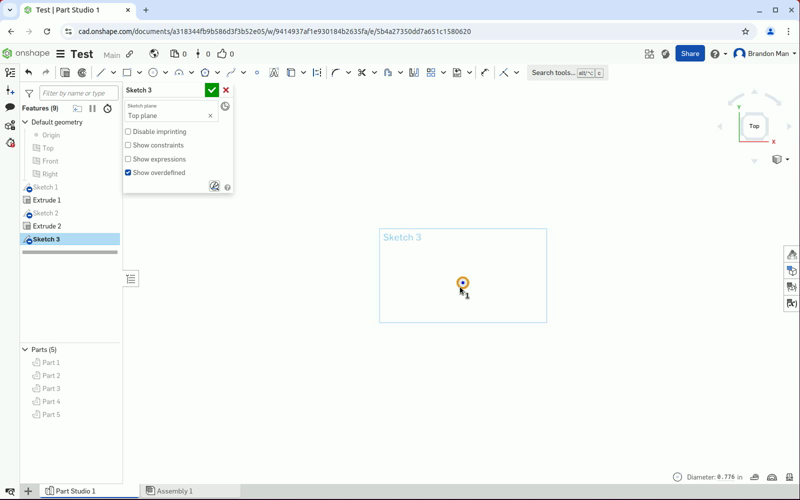
scroll(-6)
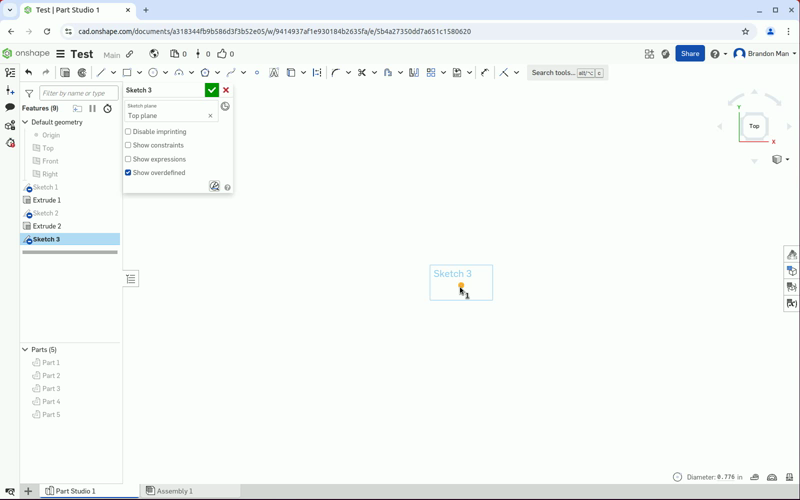
mouse_move(73, 352)
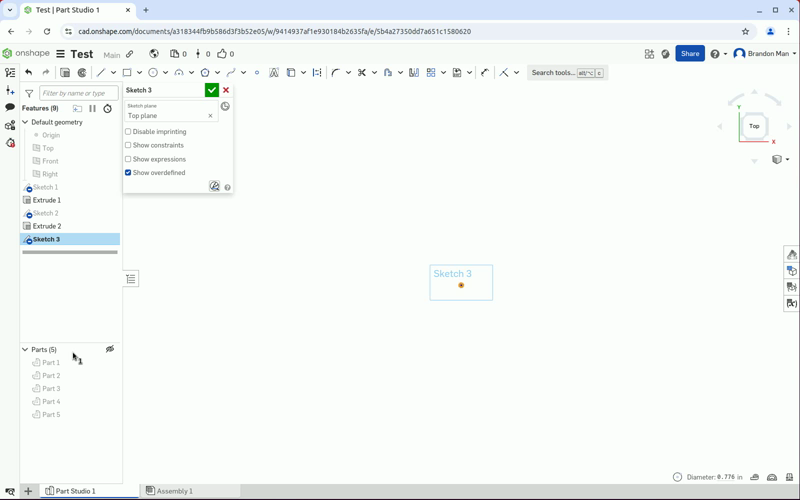
key(shift+y)
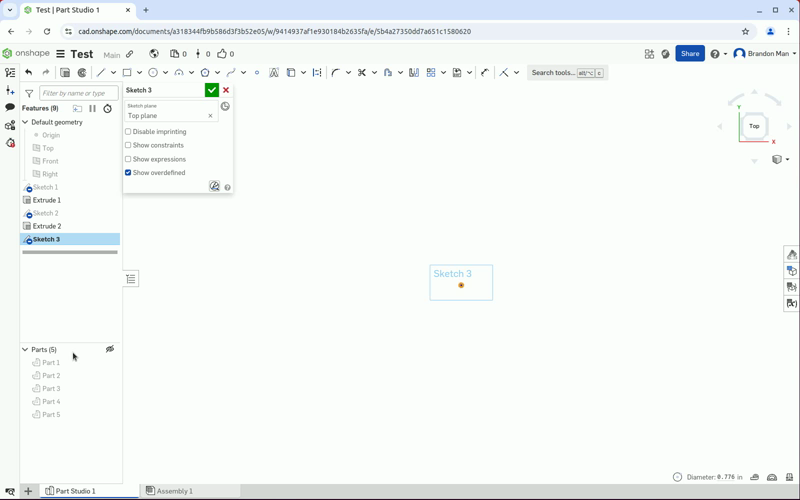
key(shift+e)
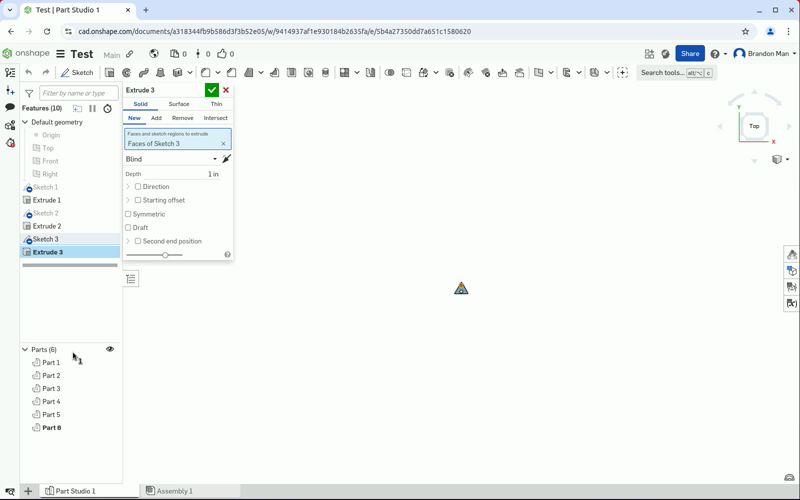
mouse_move(143, 106)
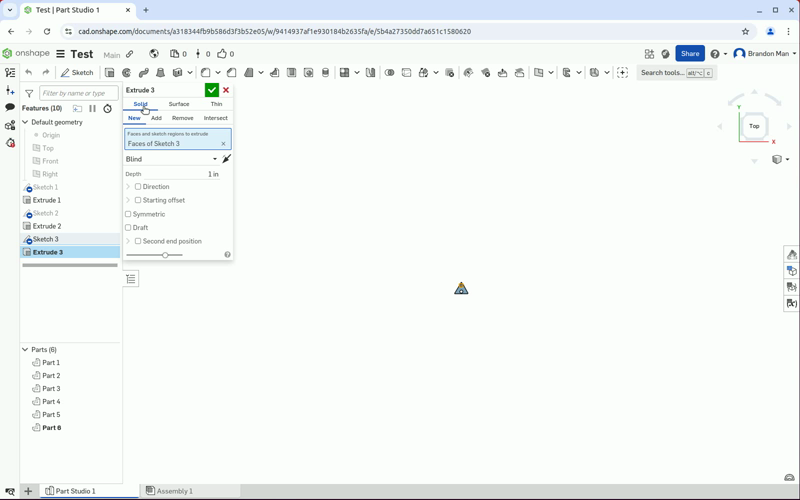
click(143, 106)
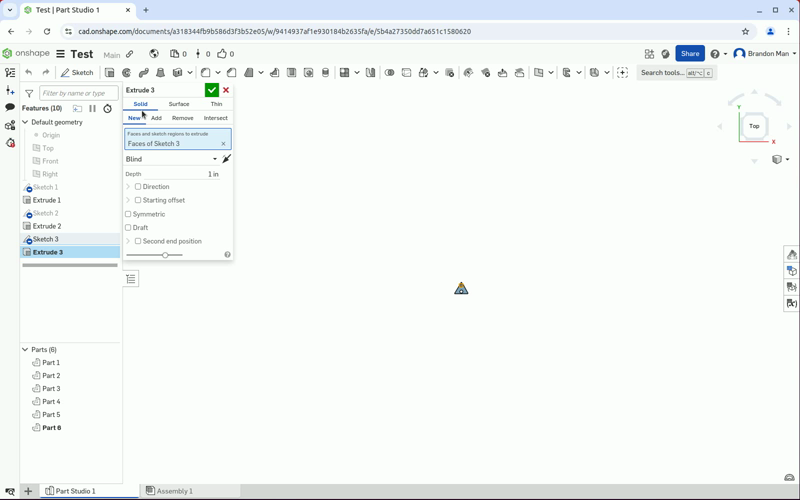
mouse_move(137, 120)
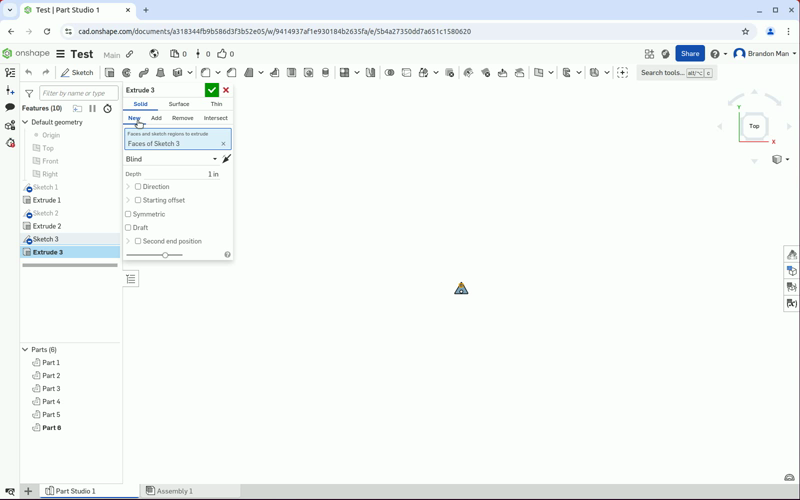
click(137, 120)
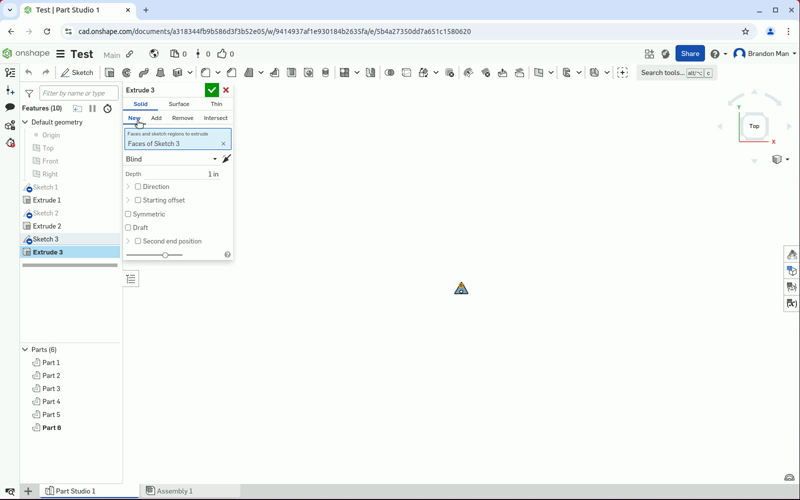
key(tab, 4)
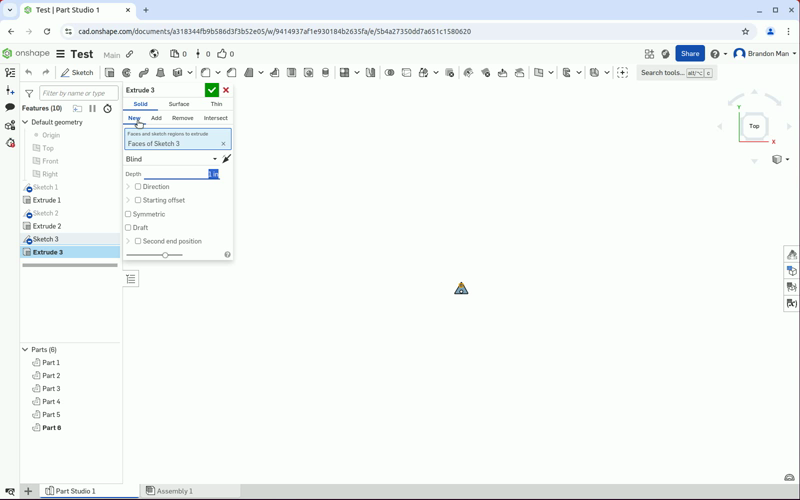
text(3.129)
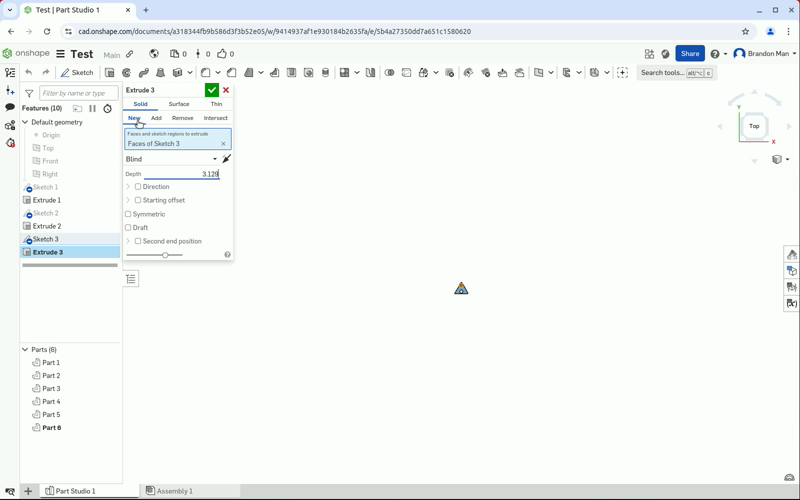
key(enter)
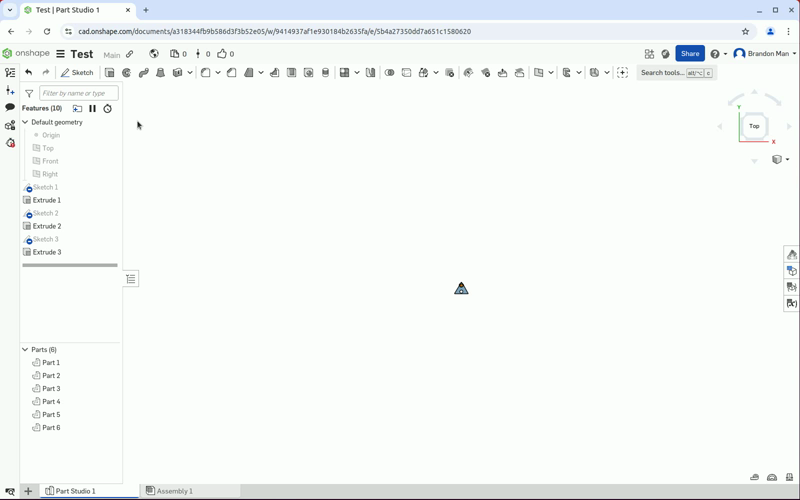
key(shift+h)
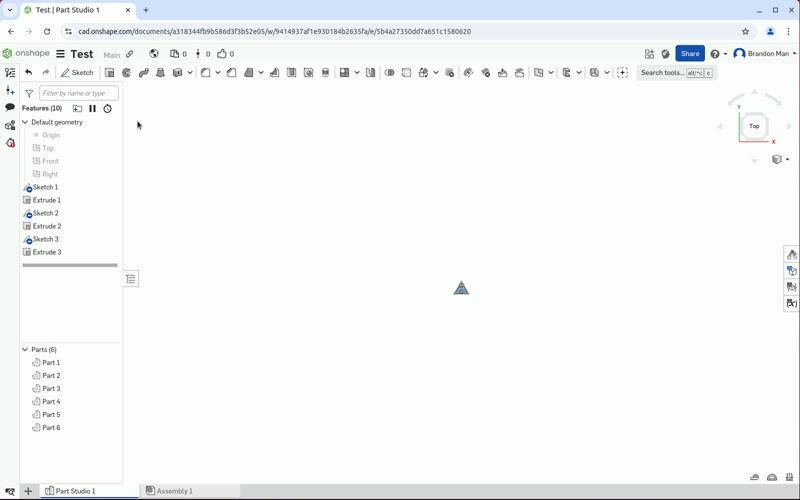
key(shift+h)
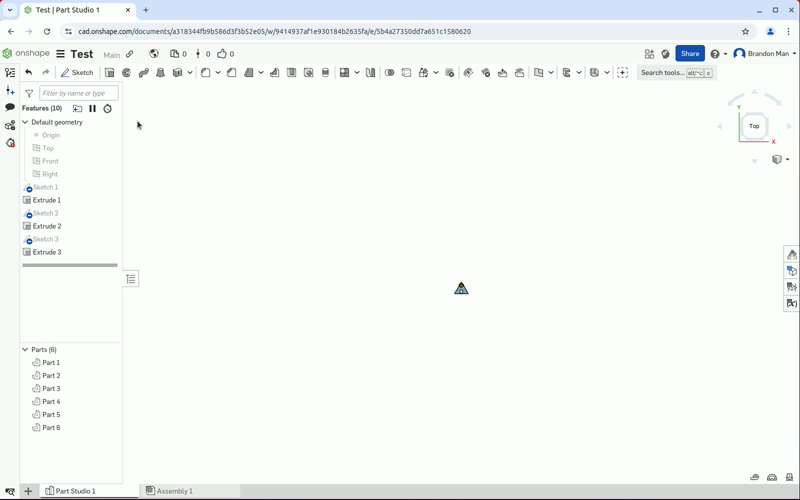
mouse_move(73, 189)
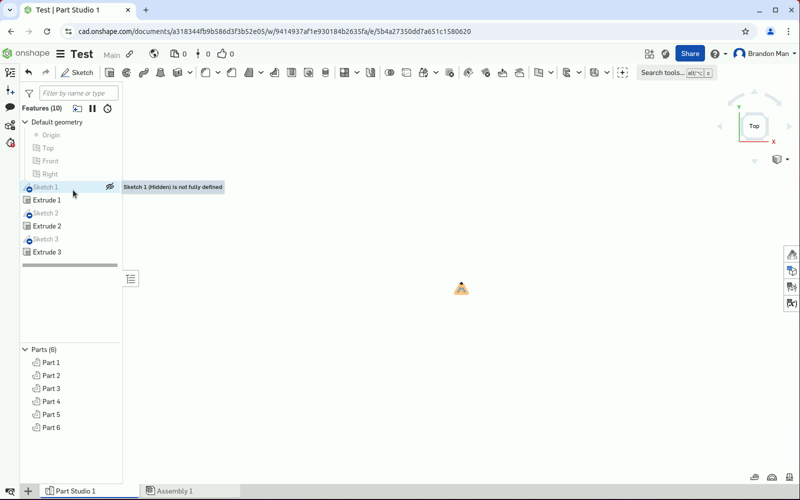
click(73, 189)
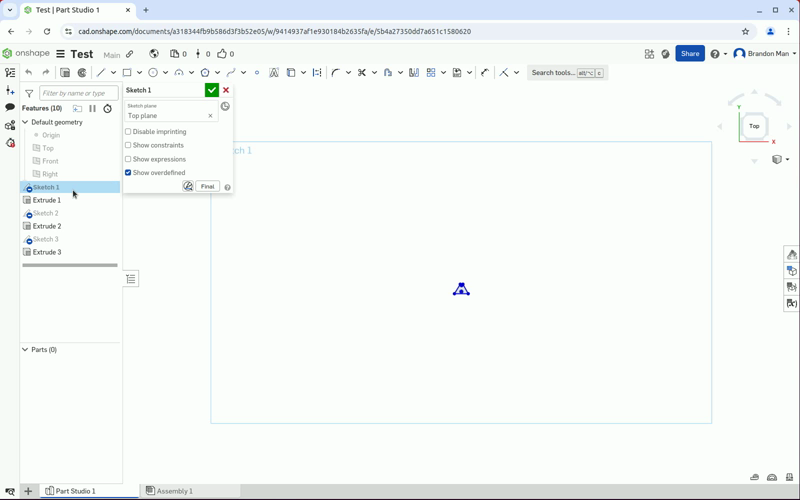
mouse_move(229, 92)
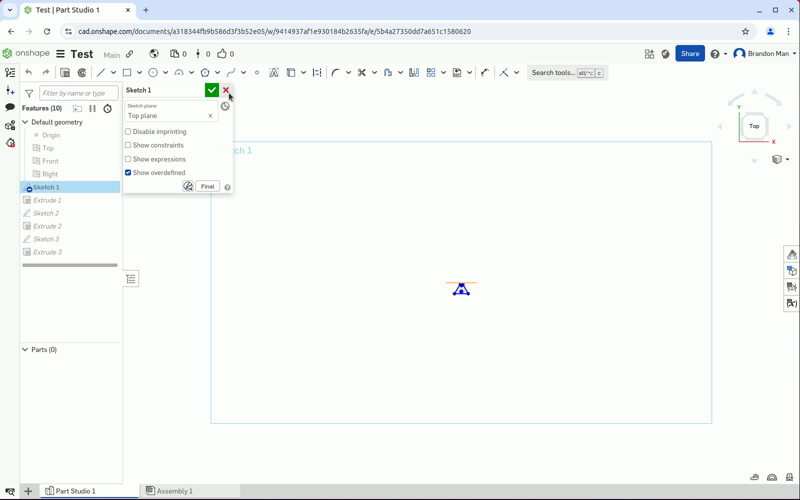
click(229, 92)
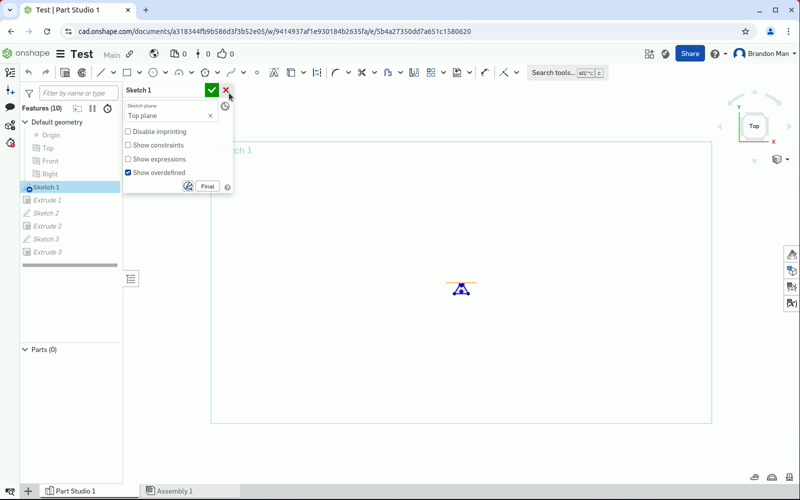
key(shift+s)
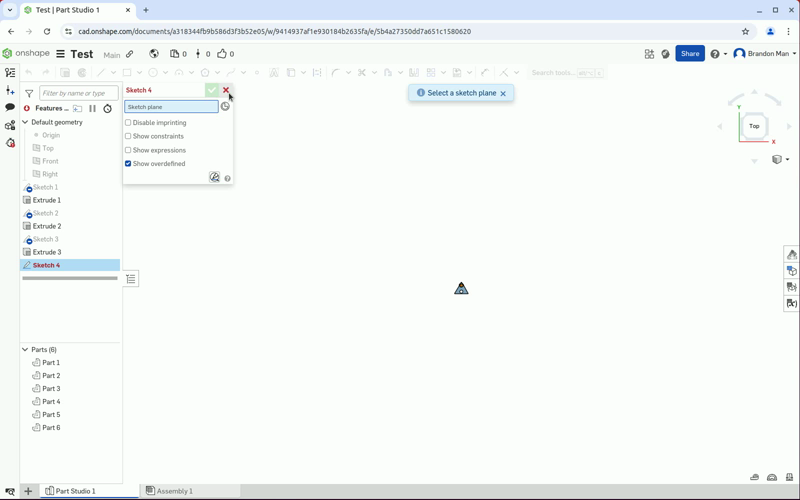
mouse_move(73, 150)
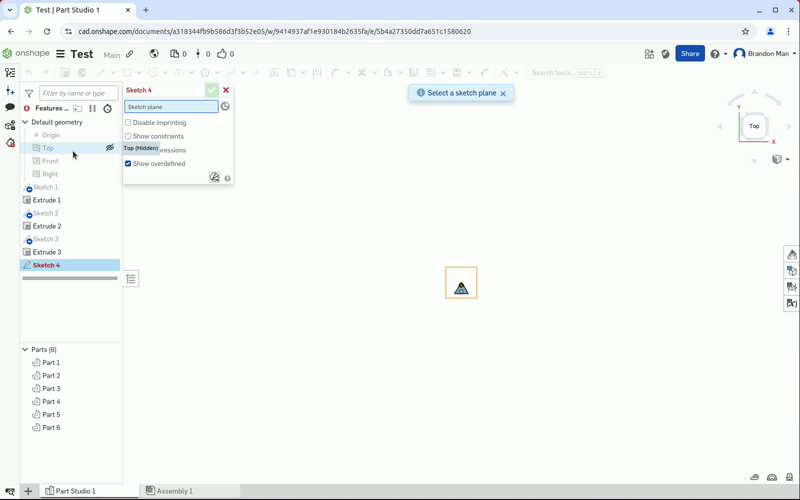
click(73, 150)
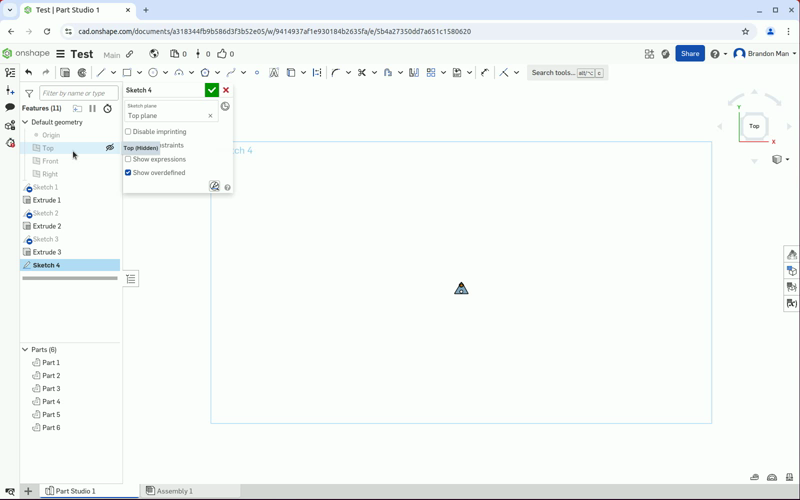
mouse_move(73, 352)
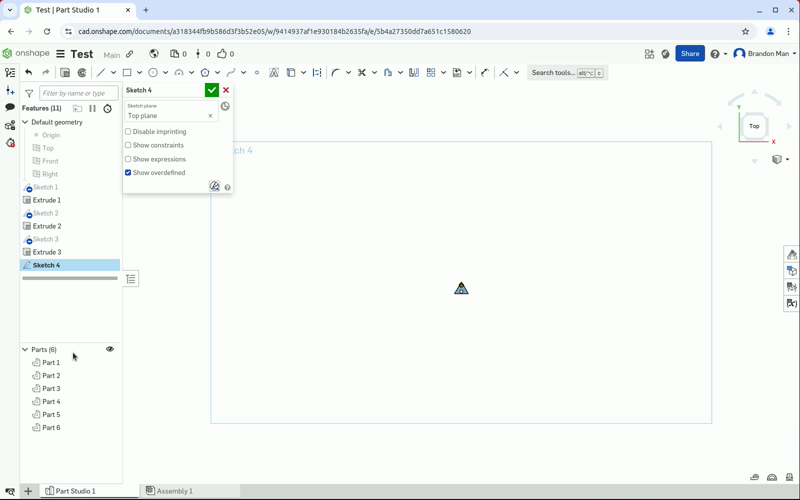
key(y)
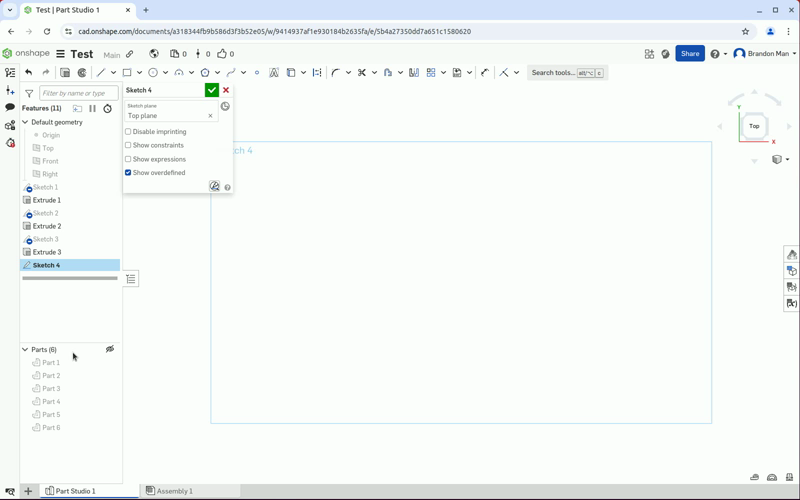
key(c)
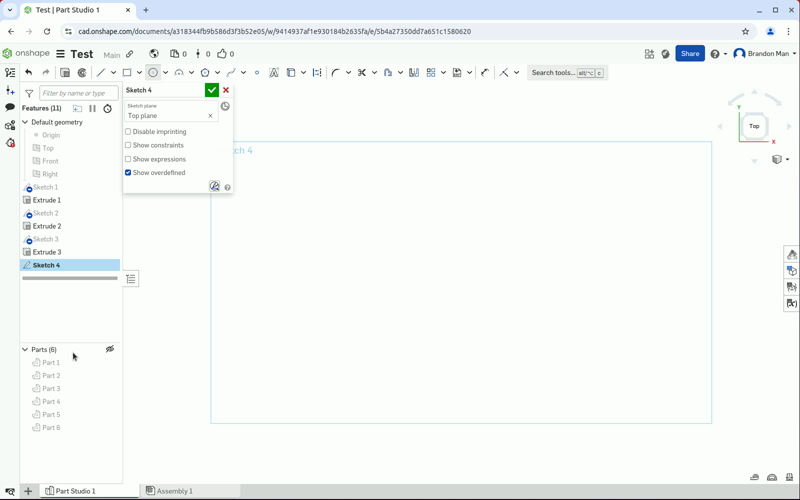
key_down(shift)
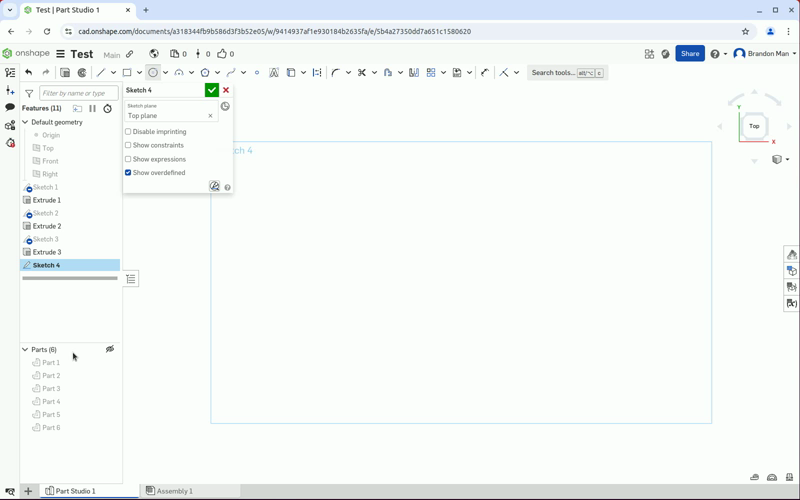
mouse_move(461, 291)
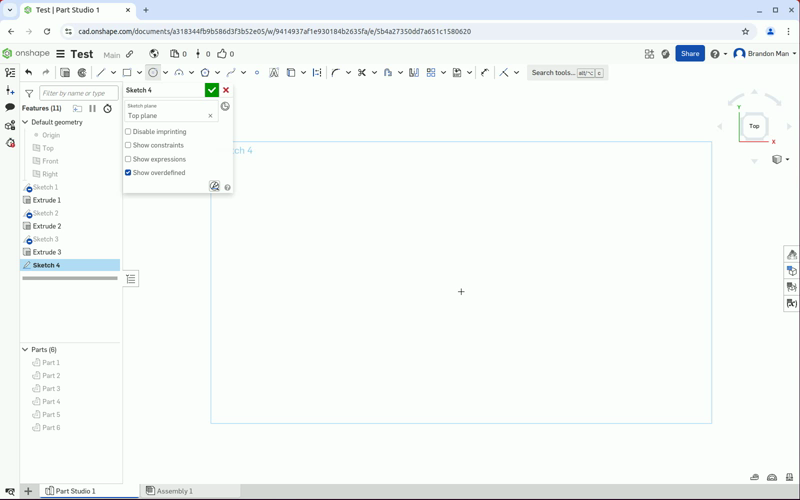
click(461, 291)
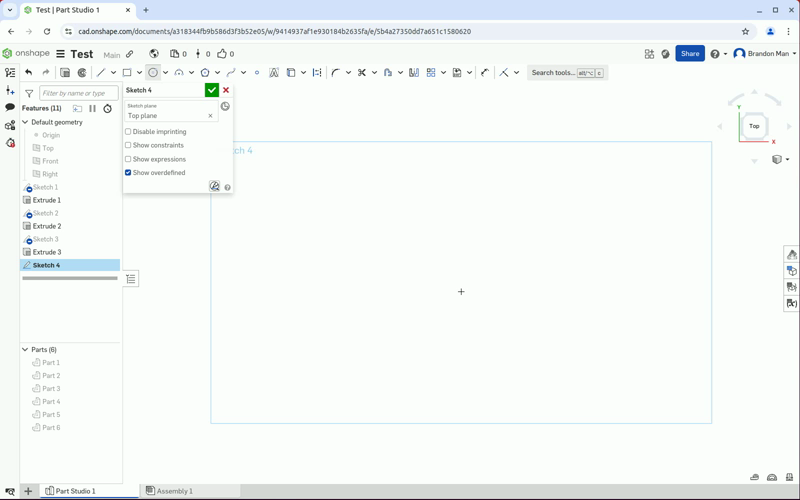
key_up(shift)
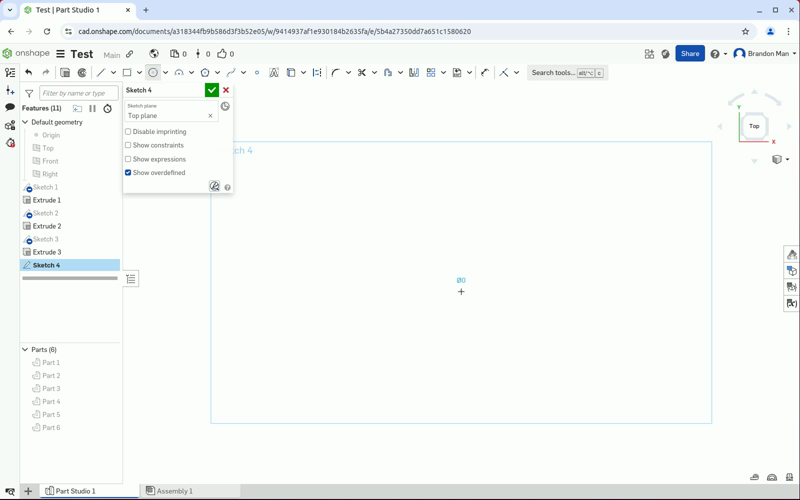
mouse_move(463, 291)
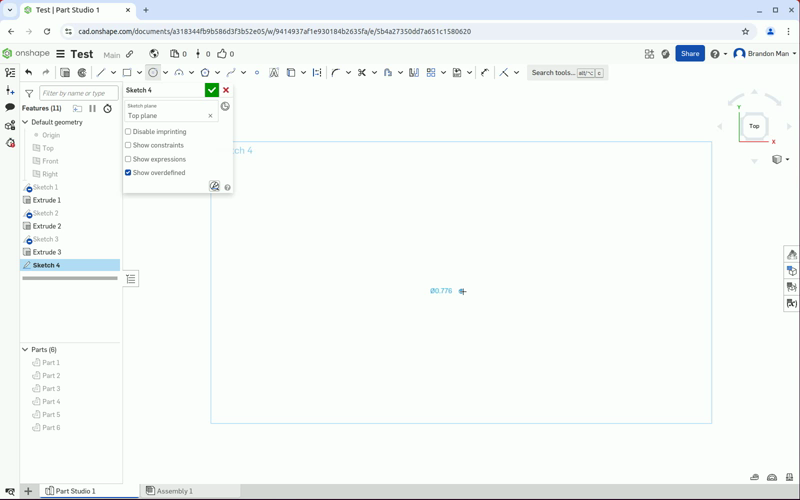
scroll(6)
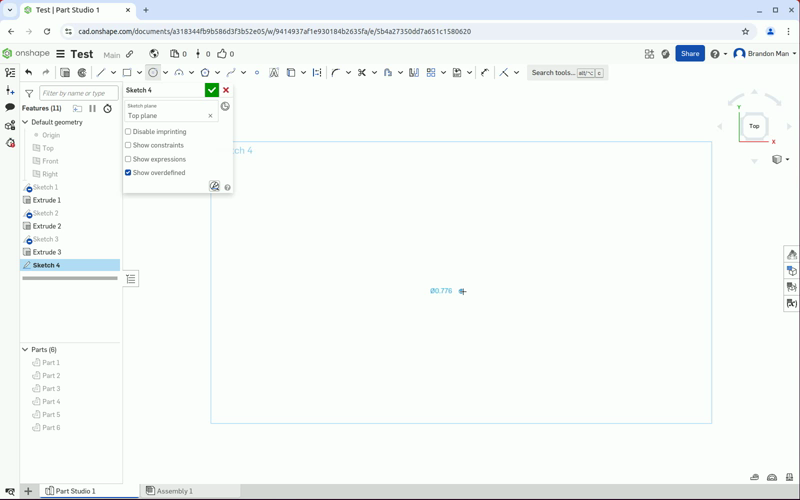
scroll(6)
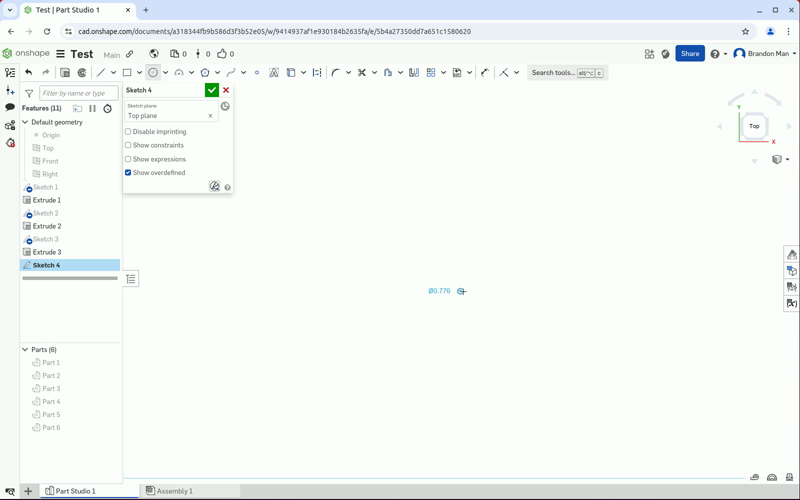
scroll(6)
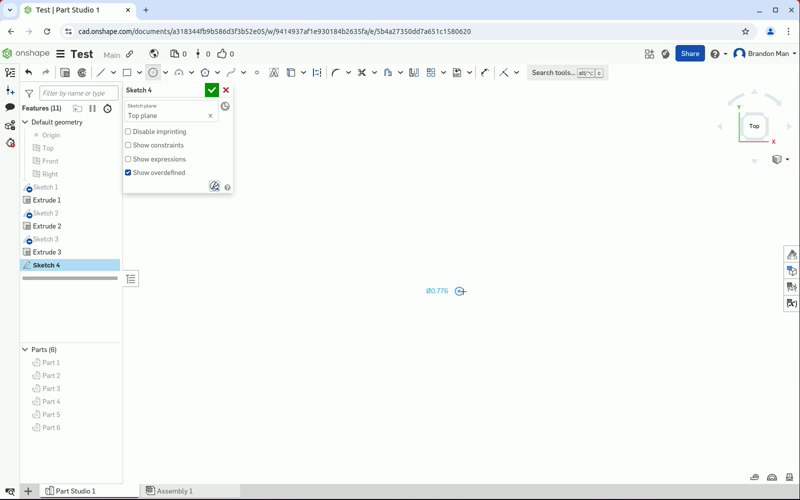
scroll(6)
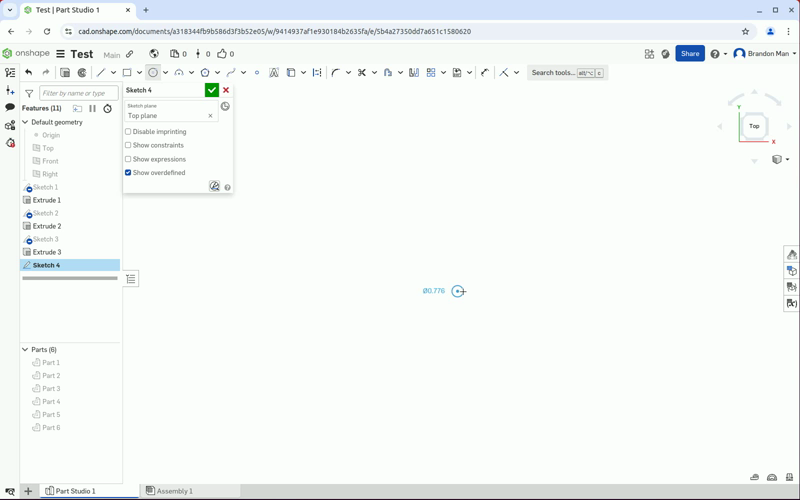
scroll(6)
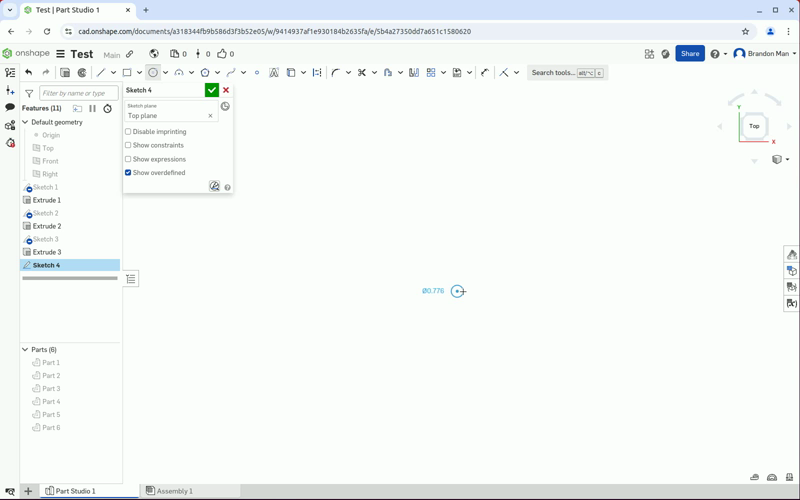
scroll(6)
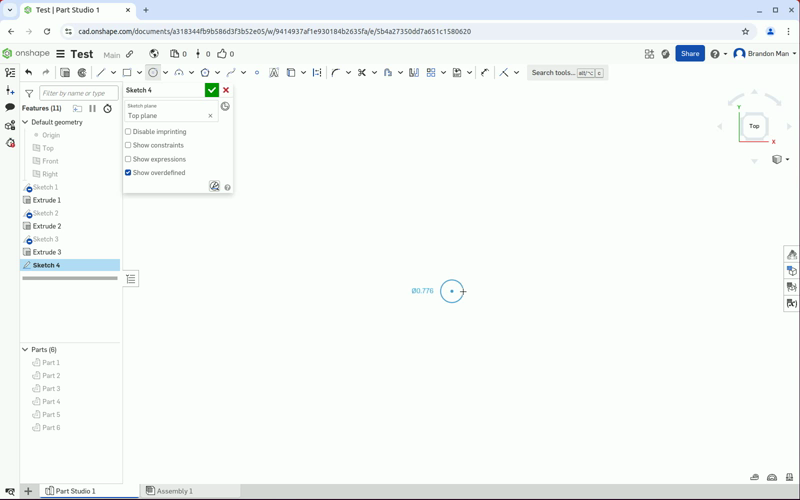
scroll(6)
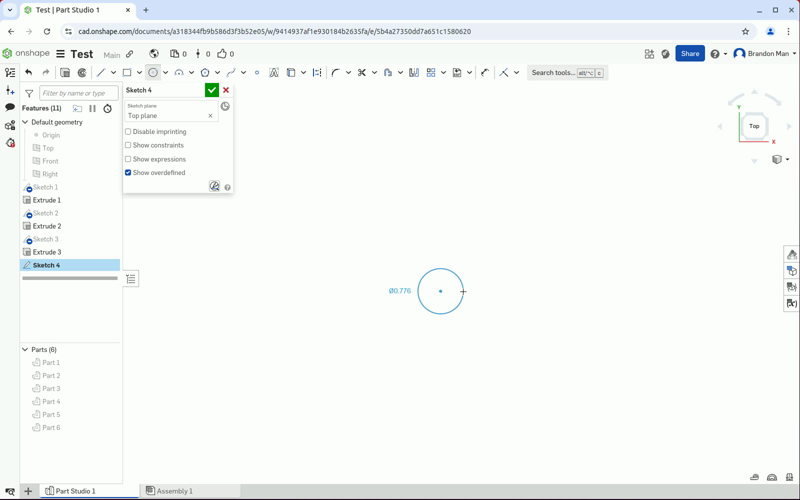
click(463, 291)
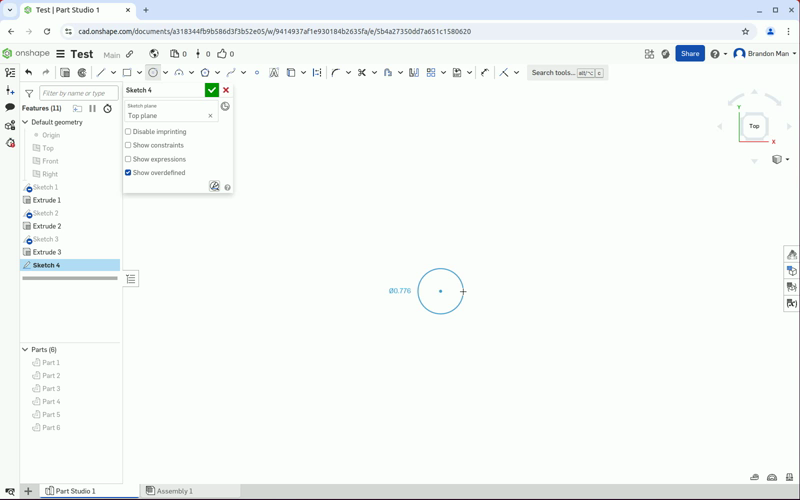
scroll(-6)
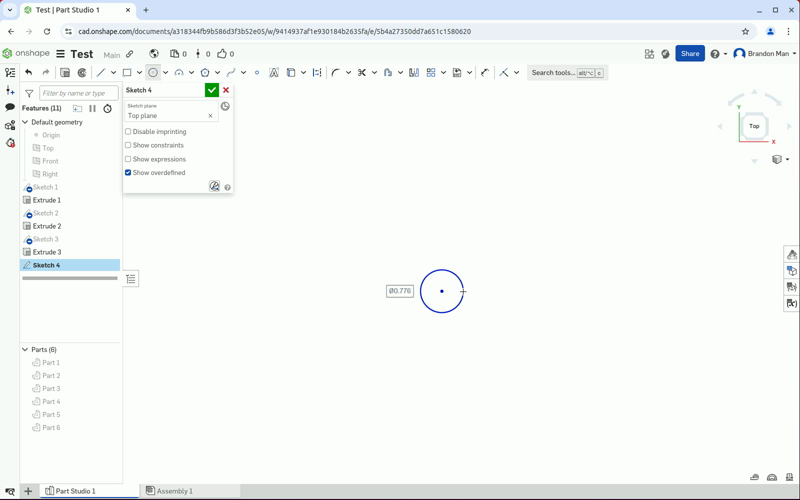
scroll(-6)
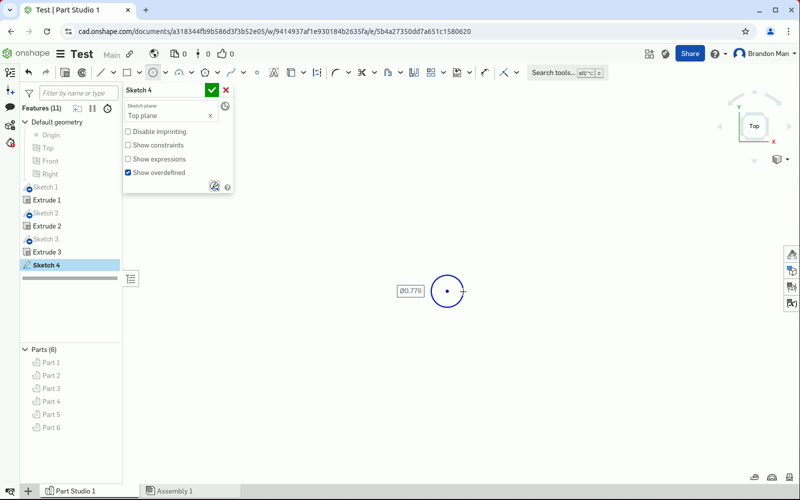
scroll(-6)
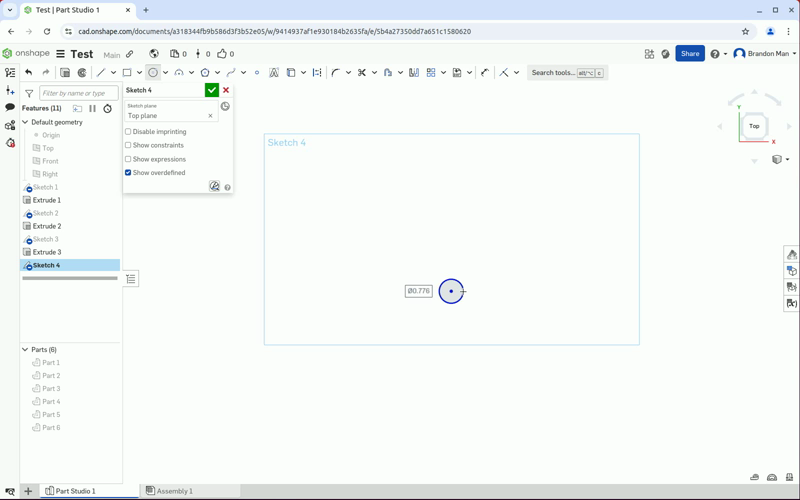
scroll(-6)
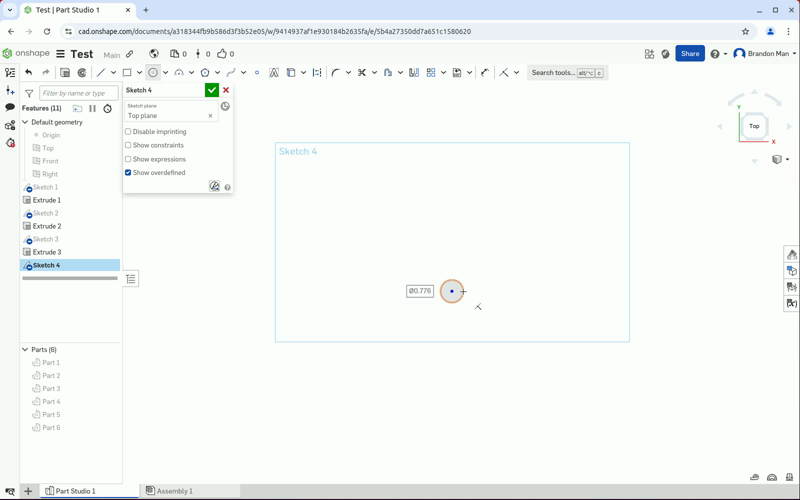
scroll(-6)
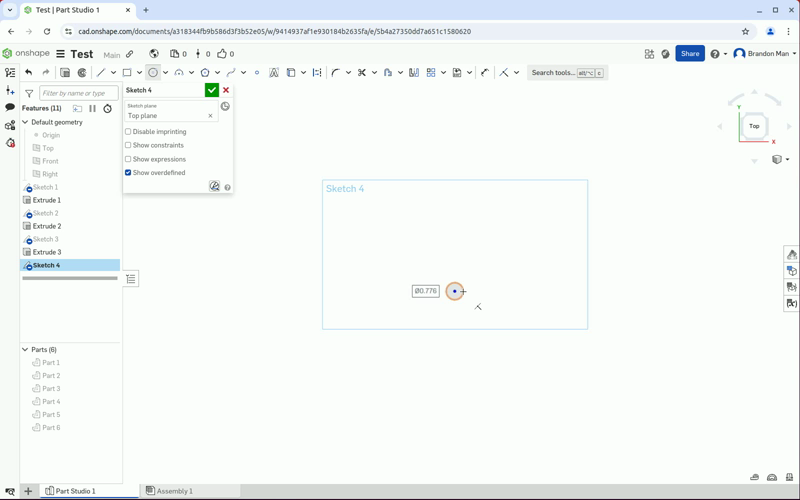
scroll(-6)
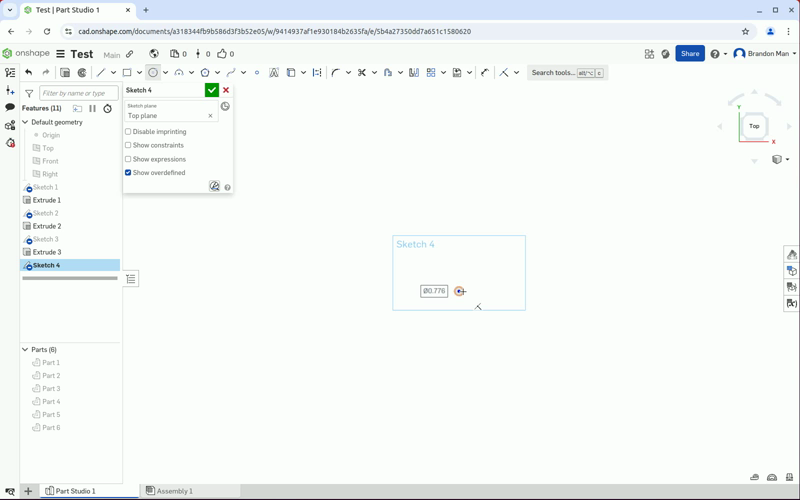
scroll(-6)
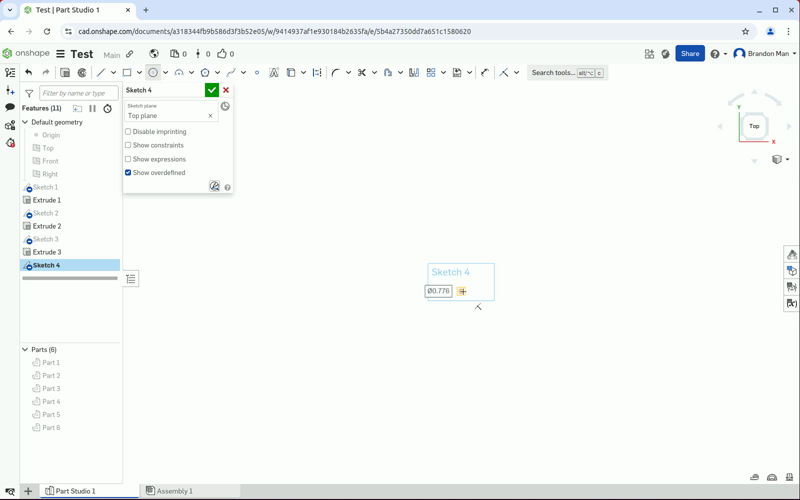
key(esc)
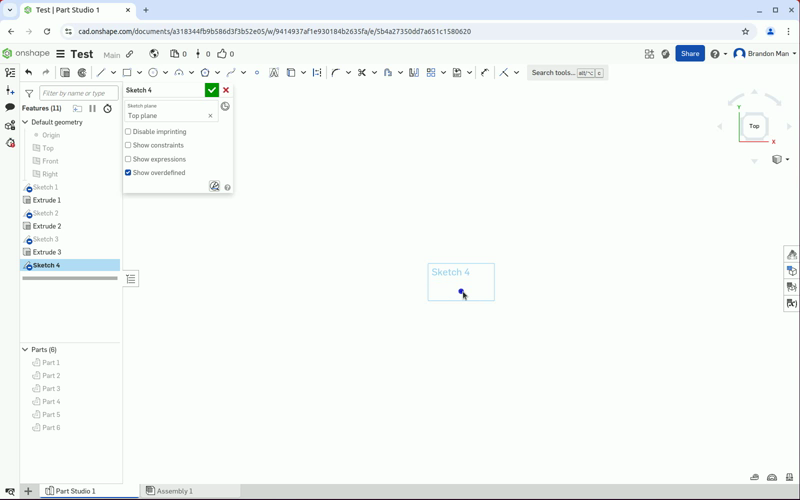
mouse_move(459, 291)
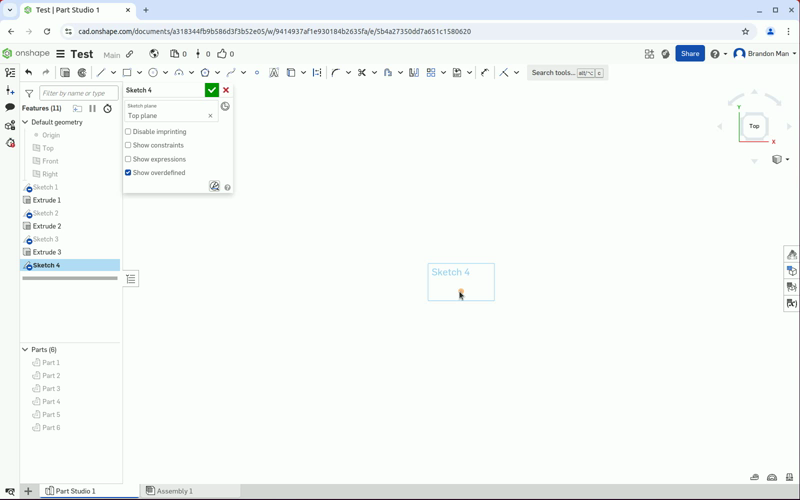
scroll(6)
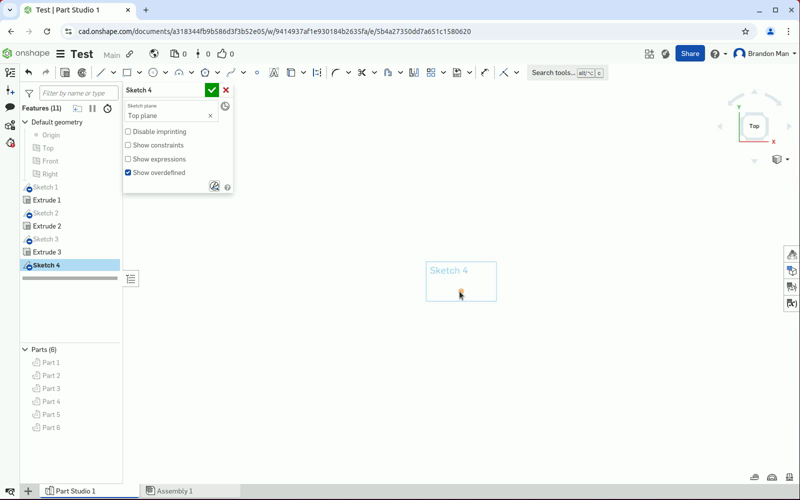
scroll(6)
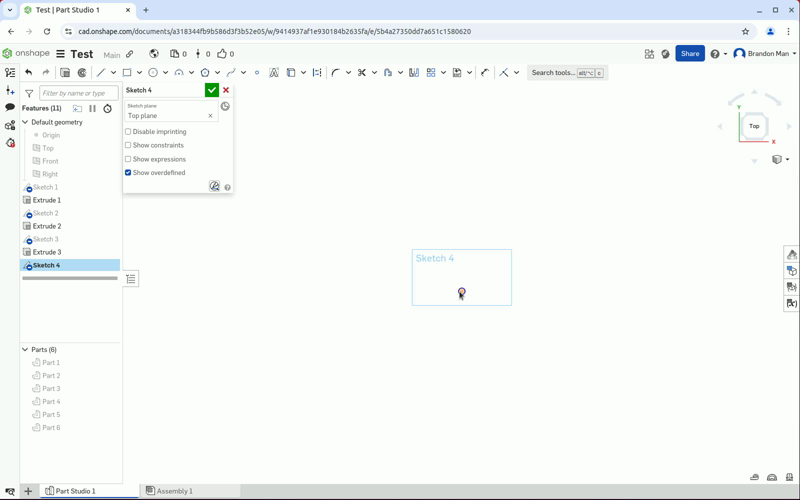
scroll(6)
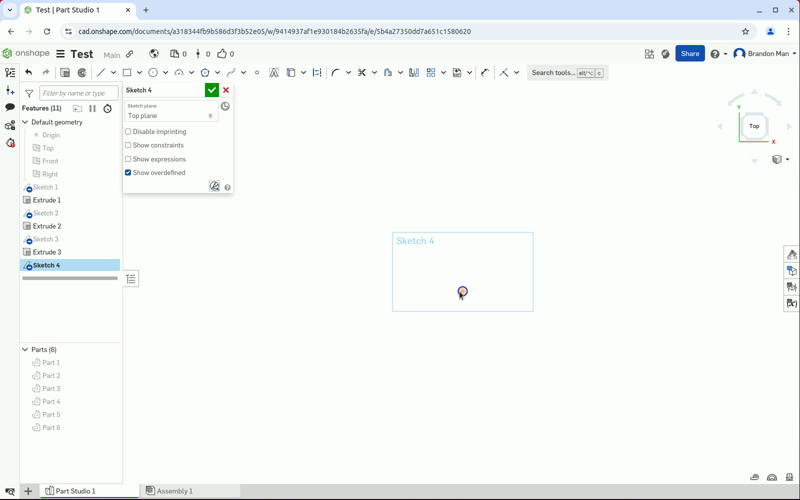
scroll(6)
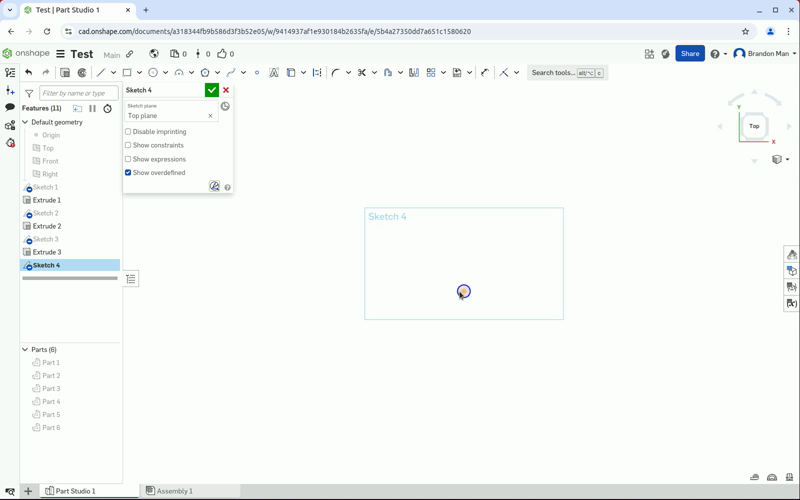
scroll(6)
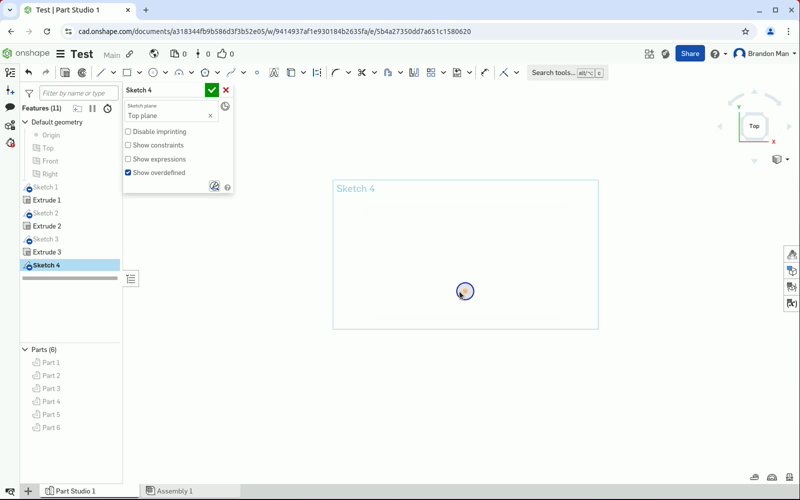
scroll(6)
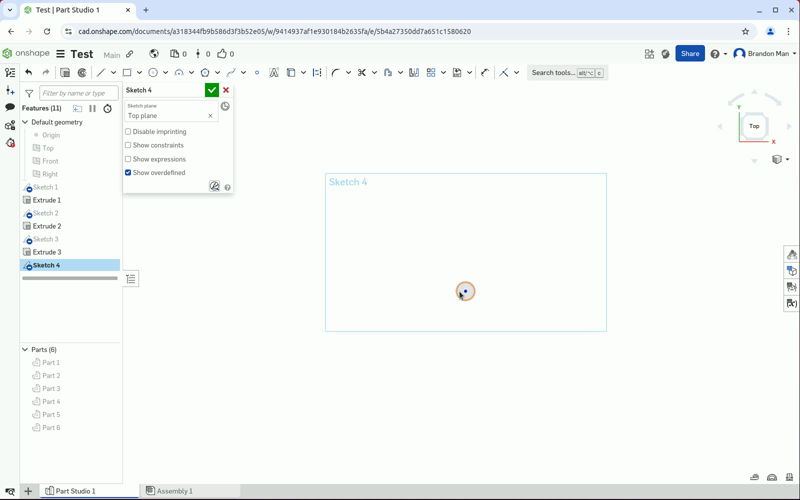
scroll(6)
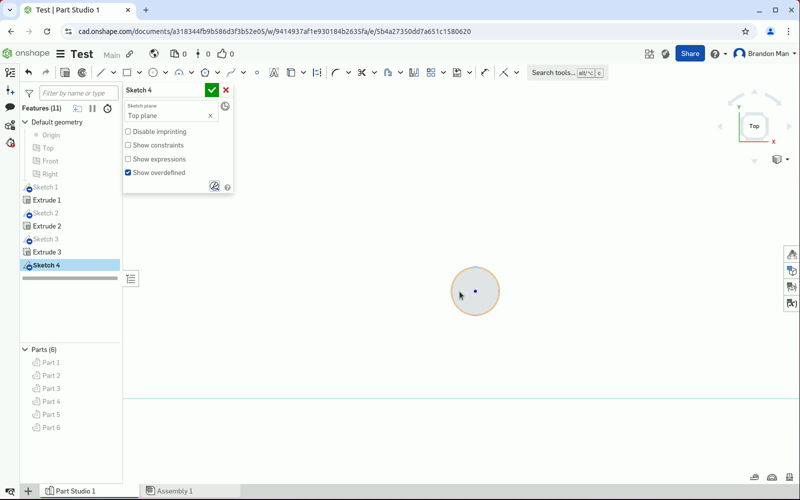
click(459, 291)
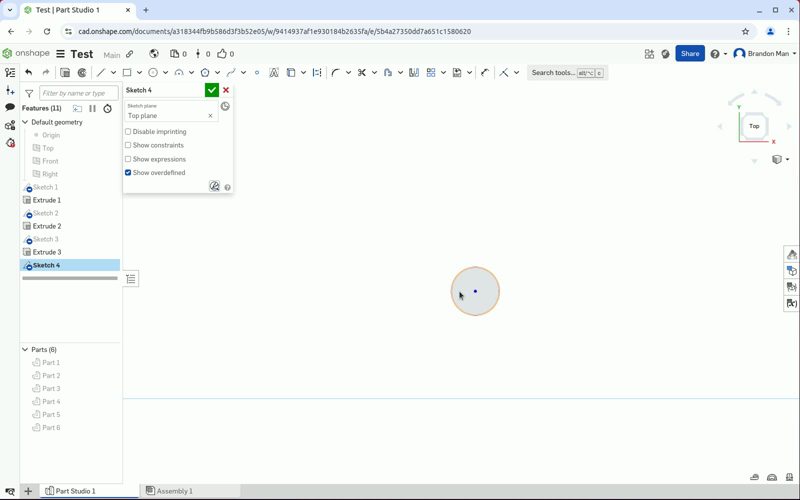
scroll(-6)
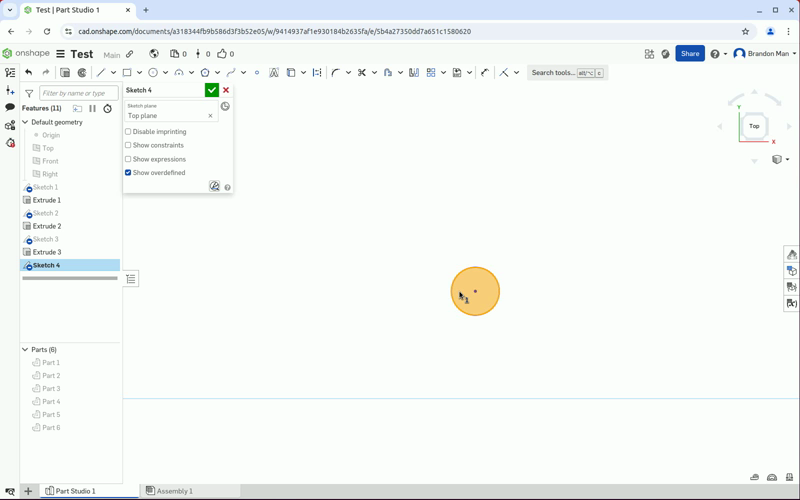
scroll(-6)
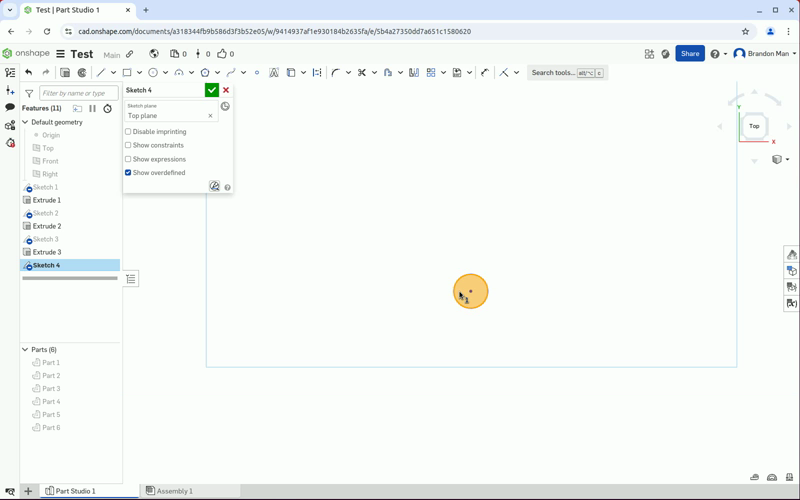
scroll(-6)
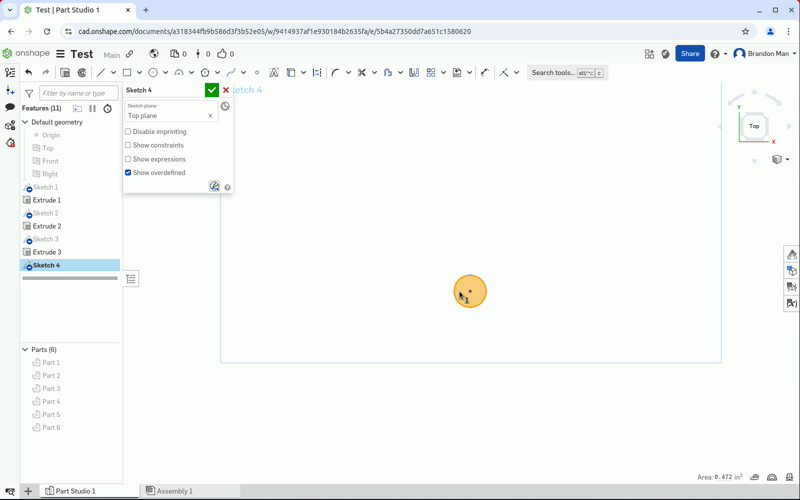
scroll(-6)
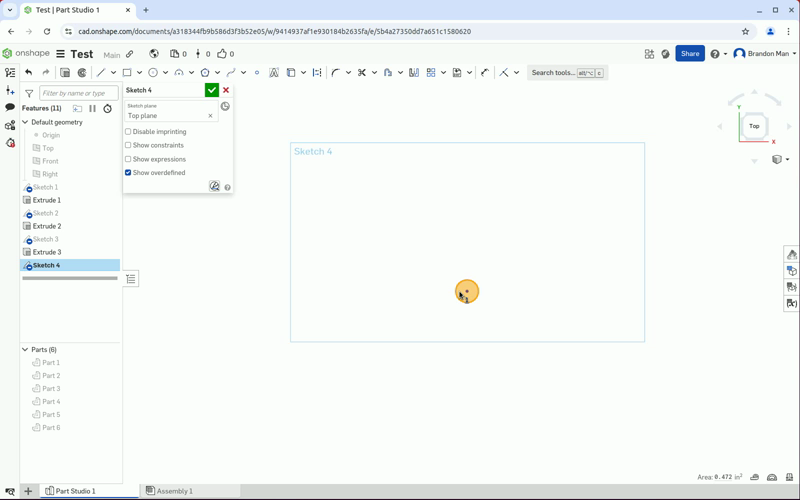
scroll(-6)
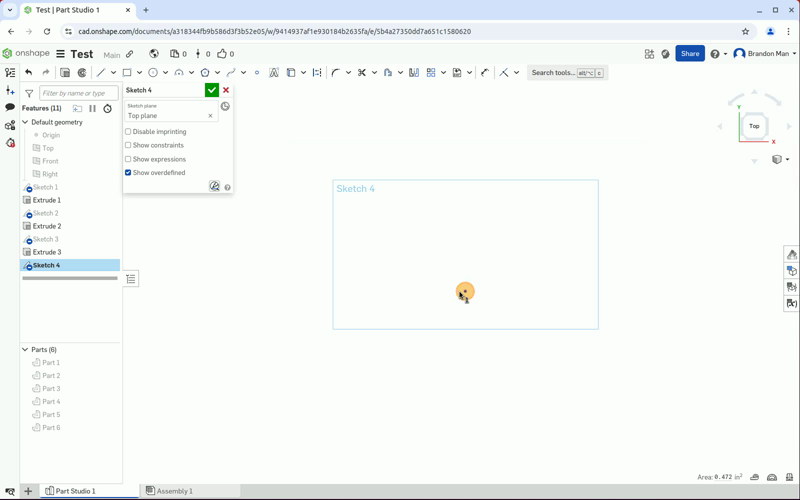
scroll(-6)
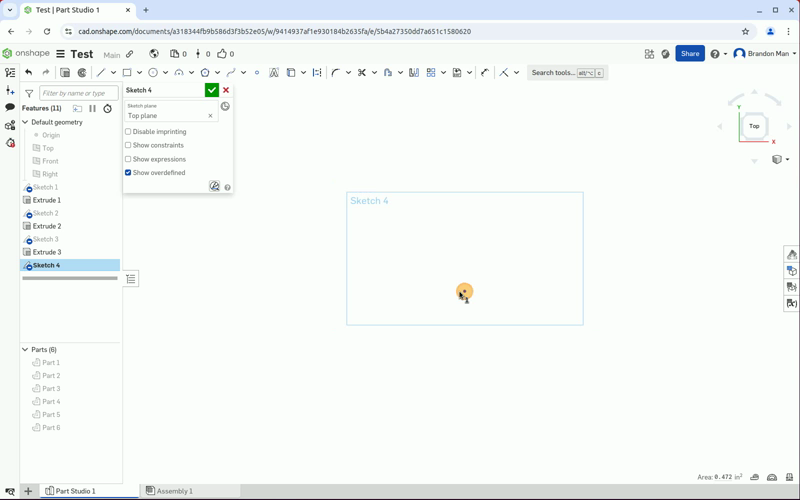
scroll(-6)
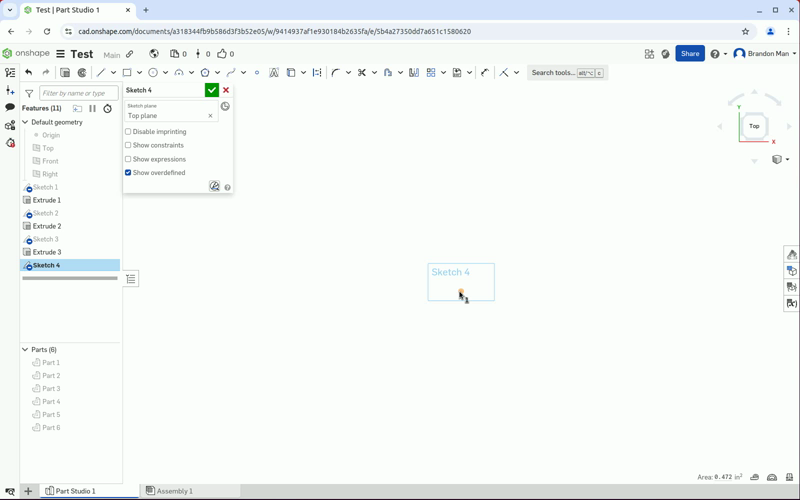
mouse_move(73, 352)
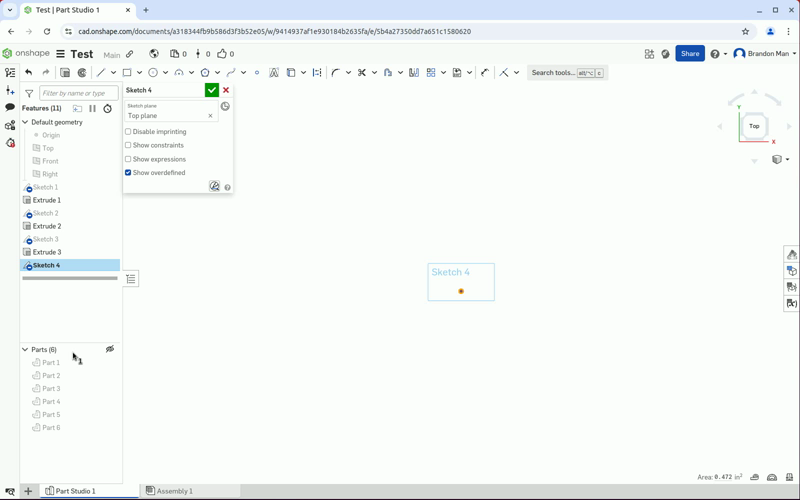
key(shift+y)
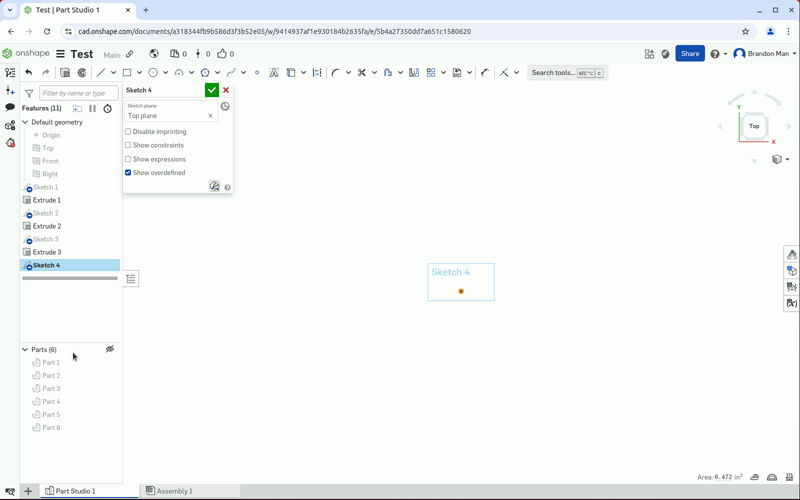
key(shift+e)
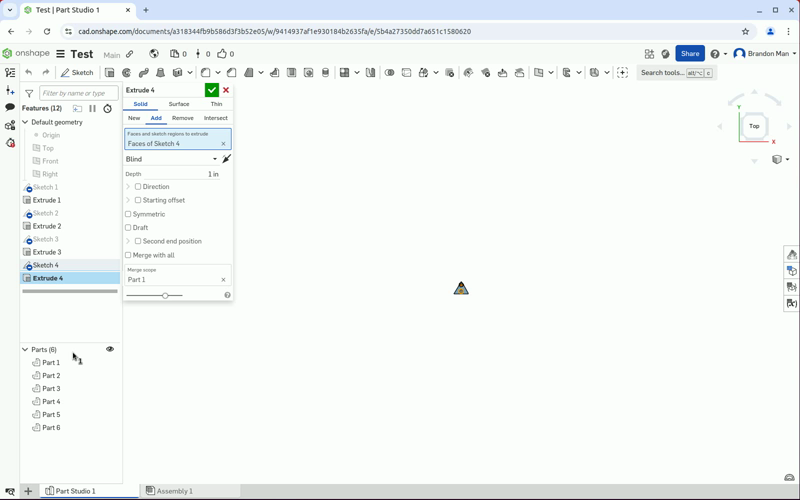
mouse_move(143, 106)
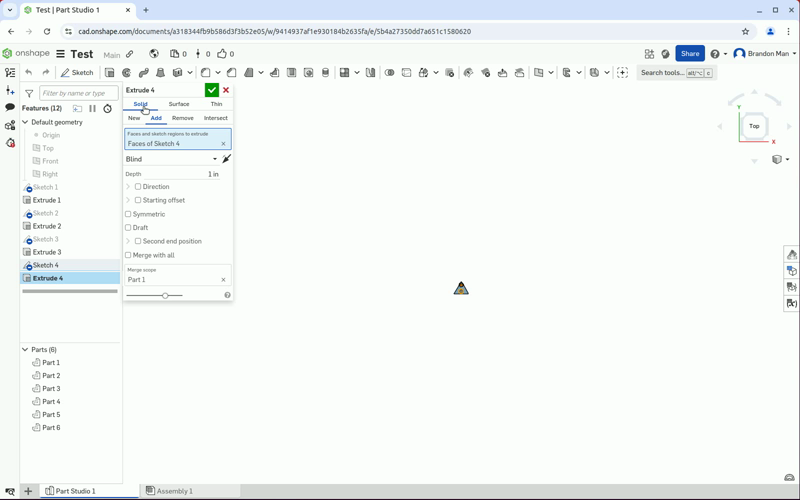
click(143, 106)
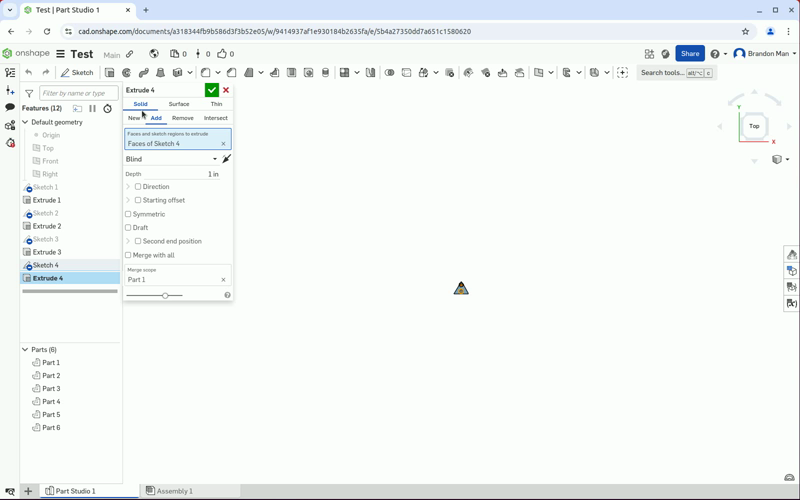
mouse_move(137, 120)
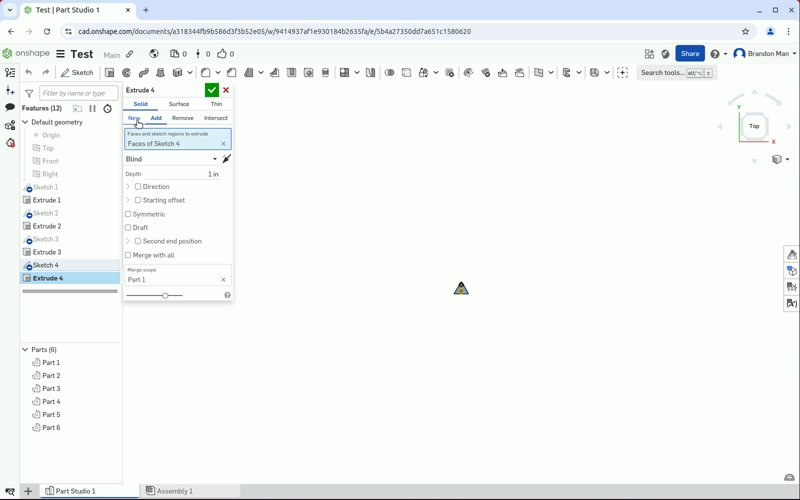
click(137, 120)
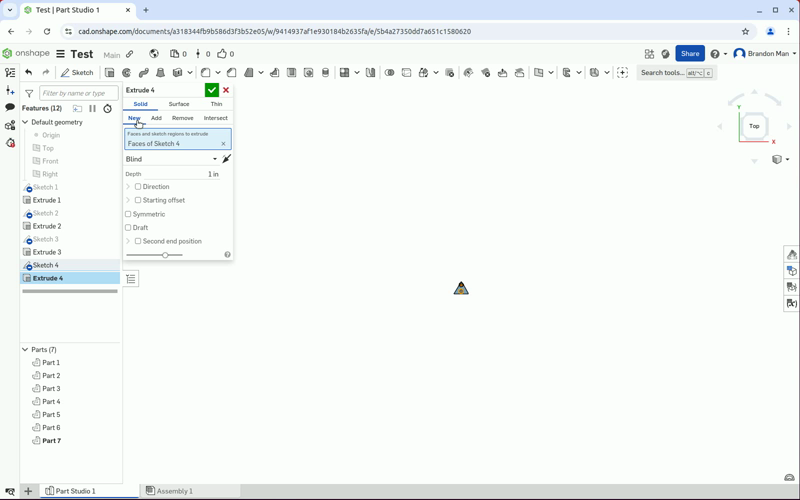
key(tab, 4)
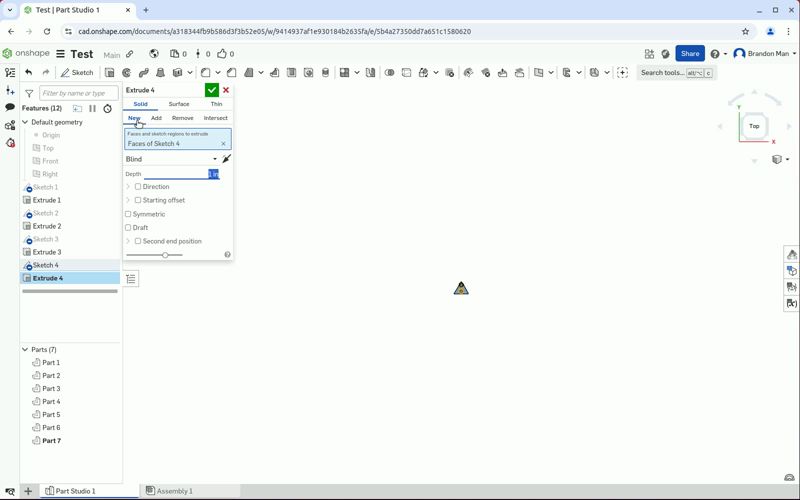
text(3.129)
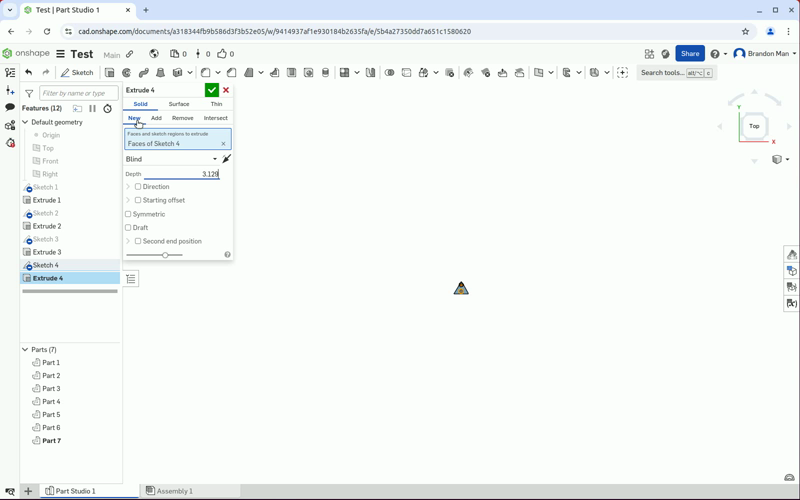
key(enter)
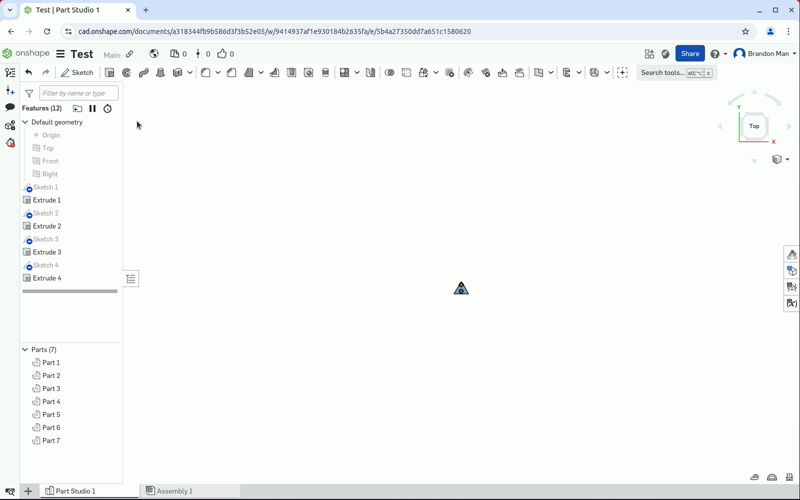
key(shift+h)
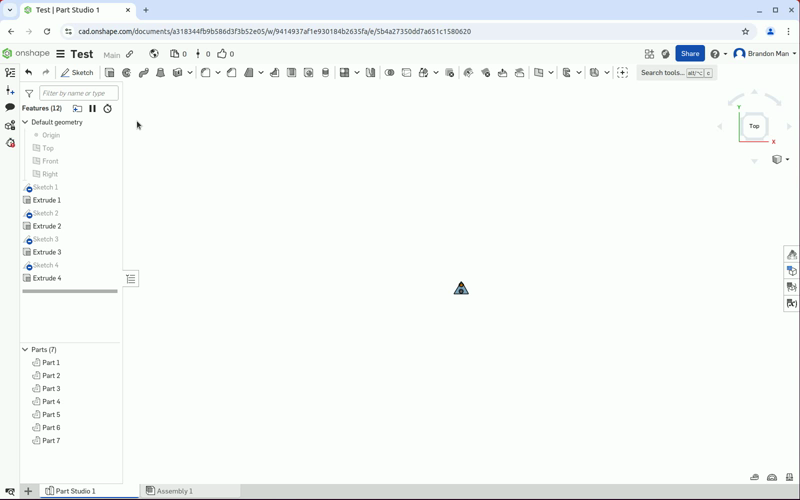
key(shift+h)
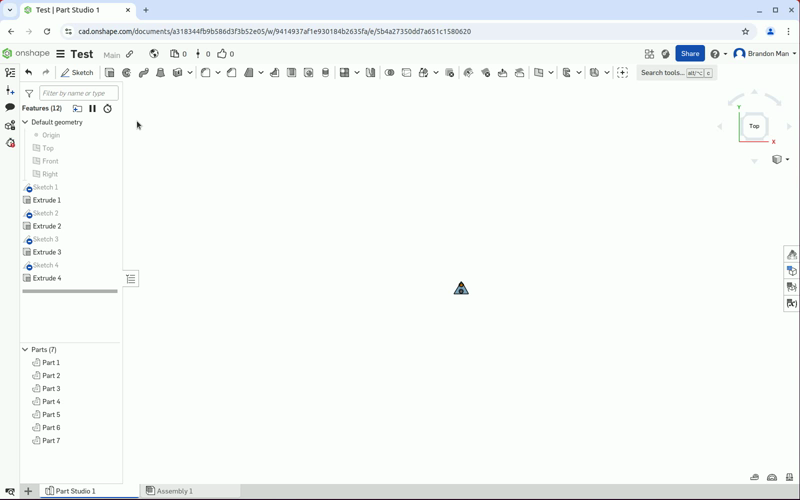
mouse_move(73, 189)
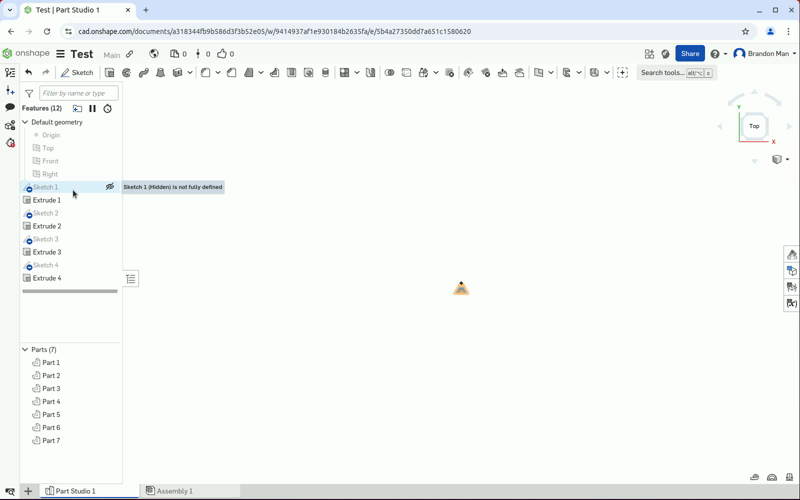
click(73, 189)
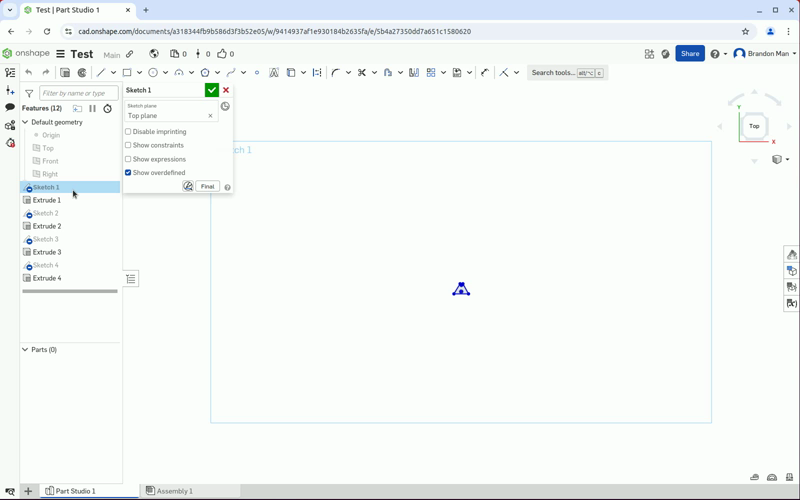
mouse_move(229, 92)
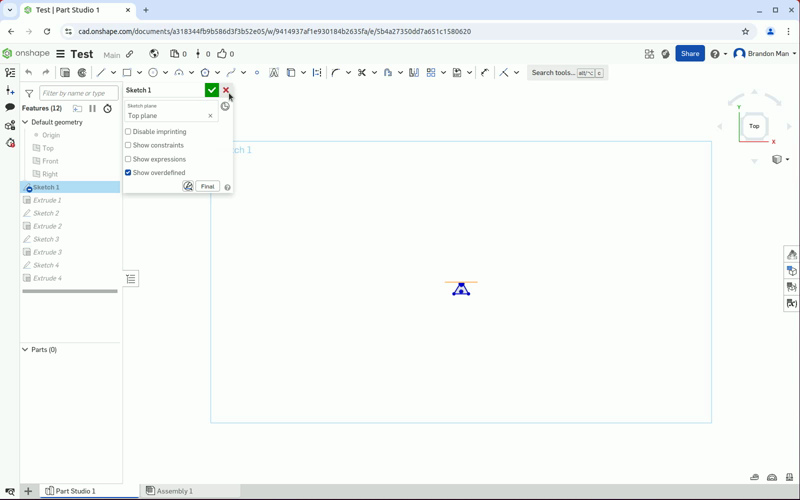
click(229, 92)
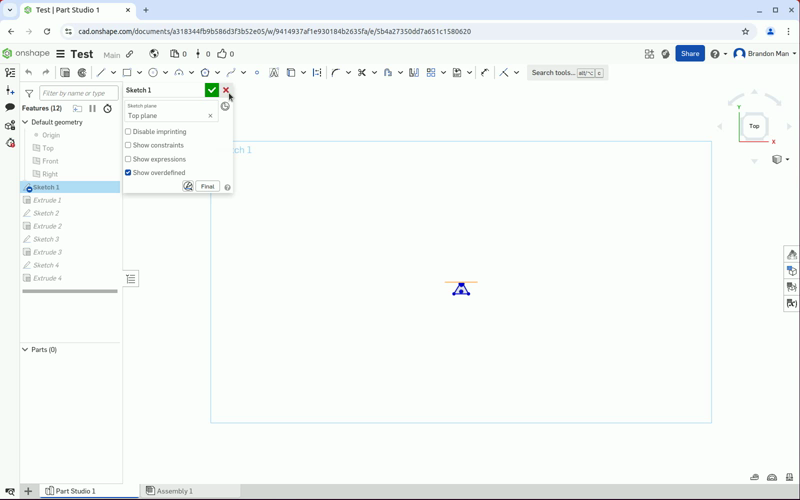
key(shift+s)
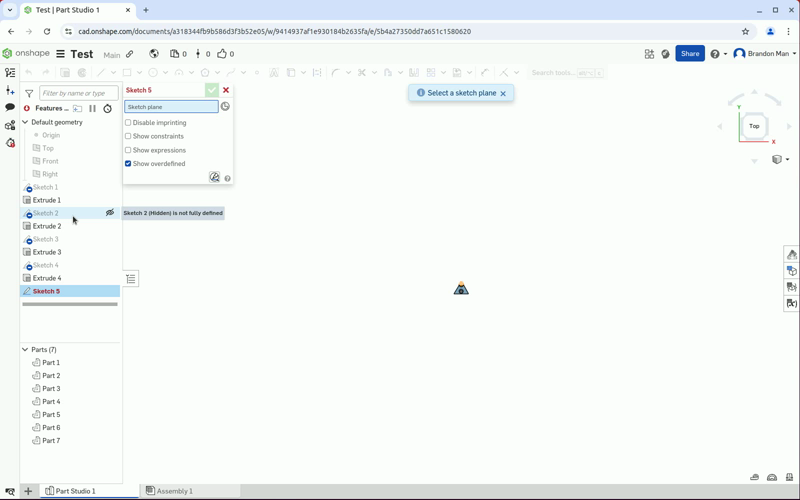
scroll(3)
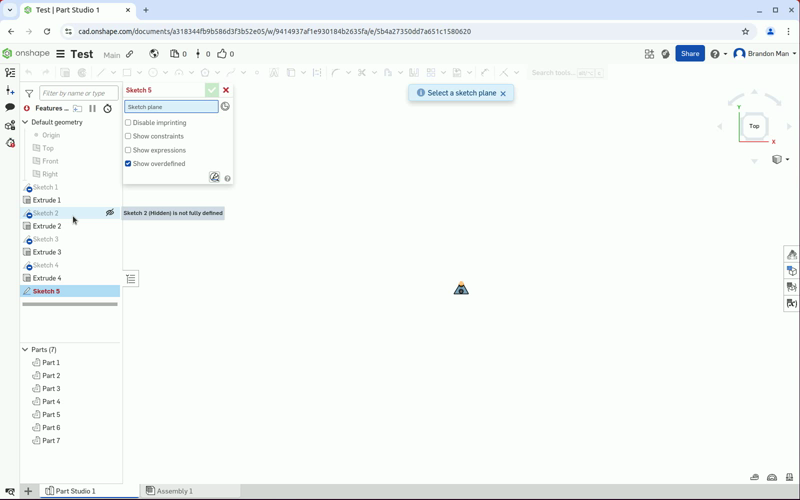
mouse_move(73, 150)
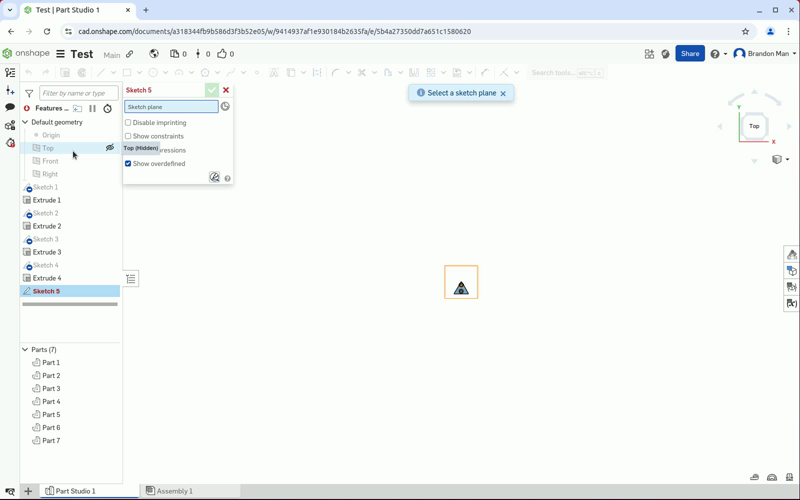
click(73, 150)
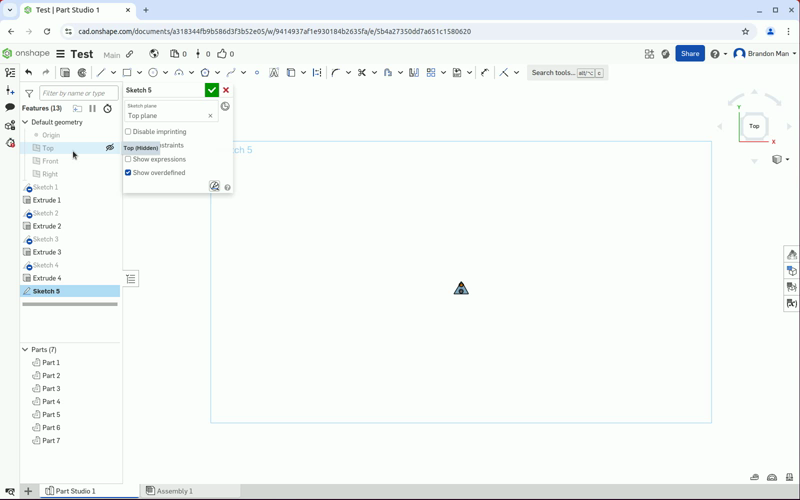
mouse_move(73, 352)
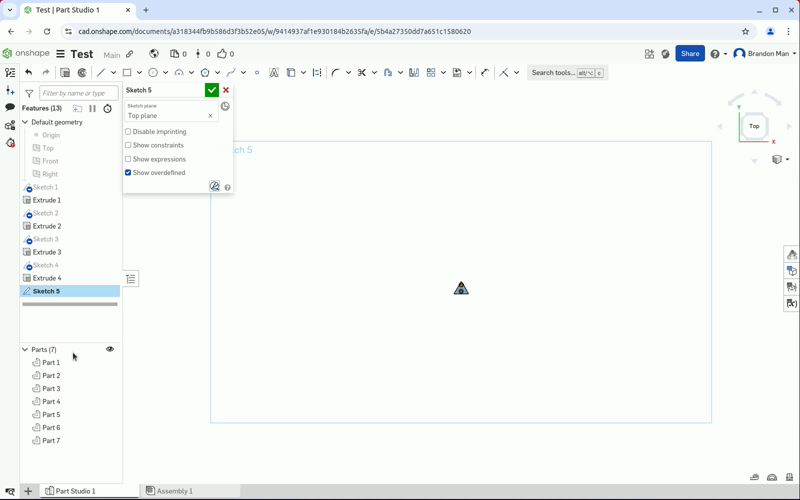
key(y)
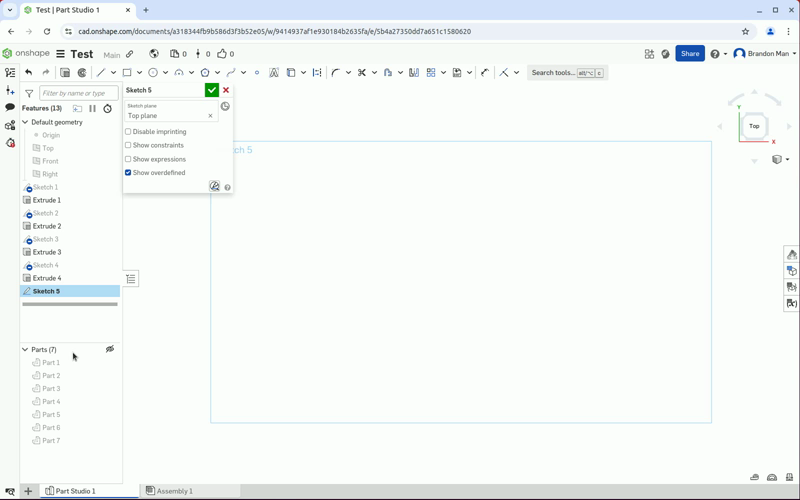
key(c)
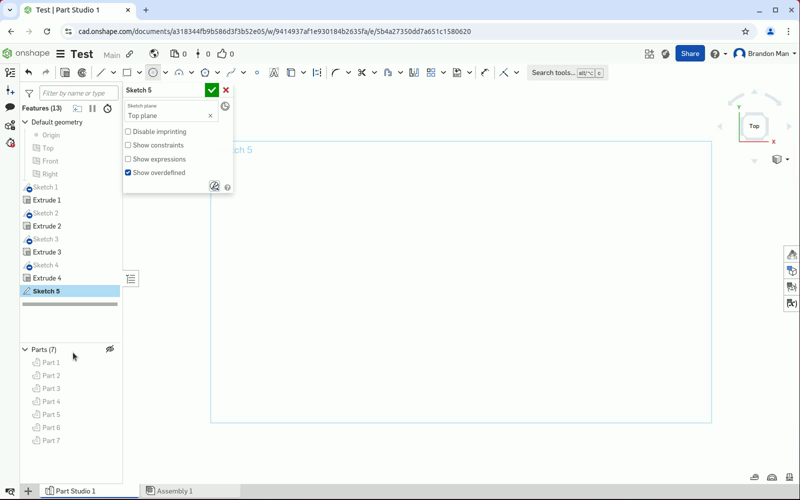
key_down(shift)
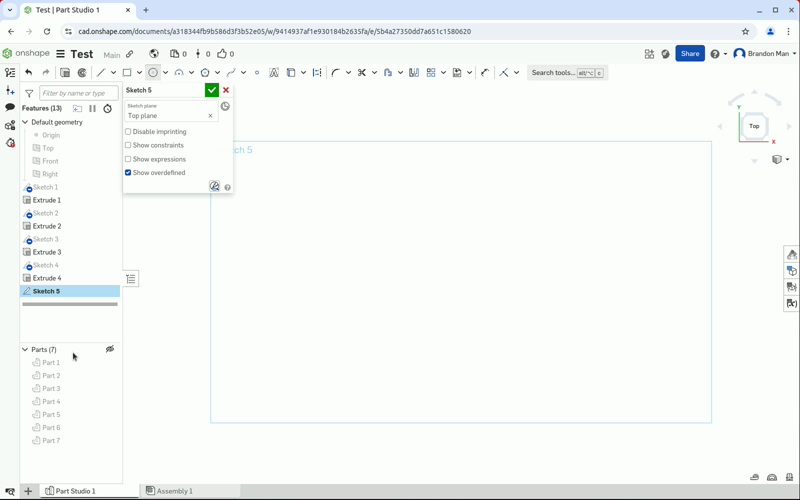
mouse_move(461, 285)
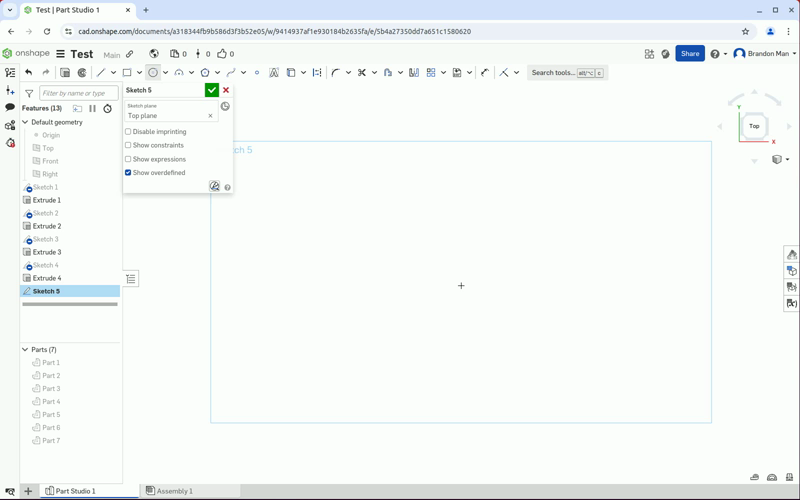
click(461, 285)
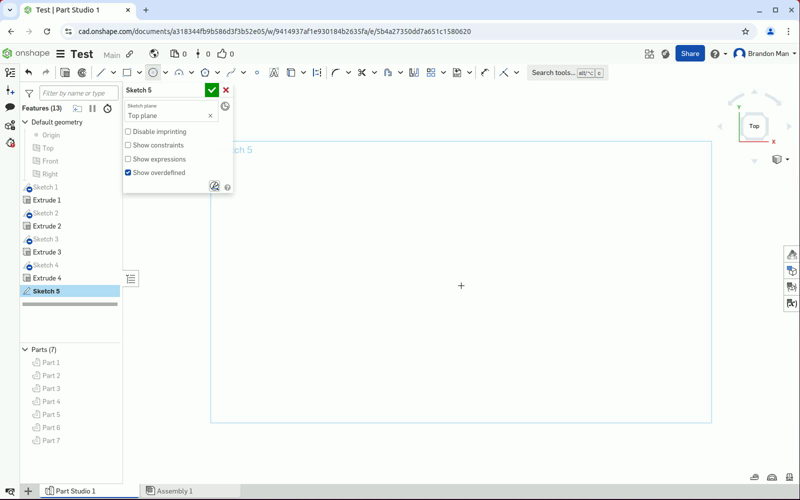
key_up(shift)
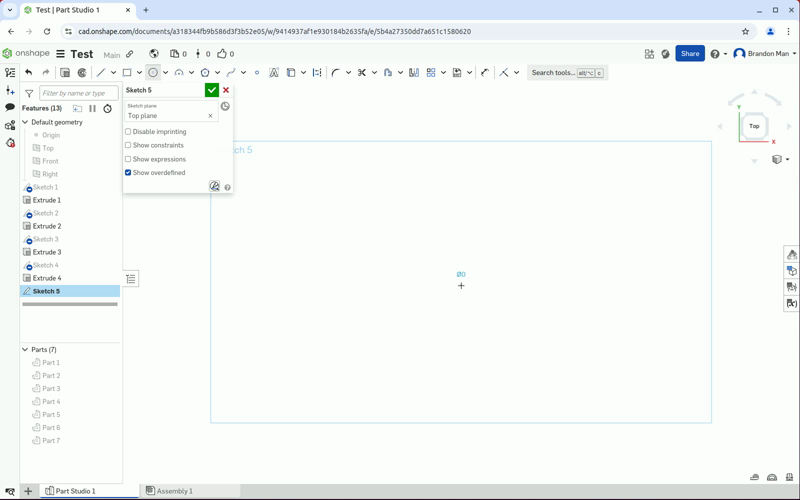
mouse_move(463, 285)
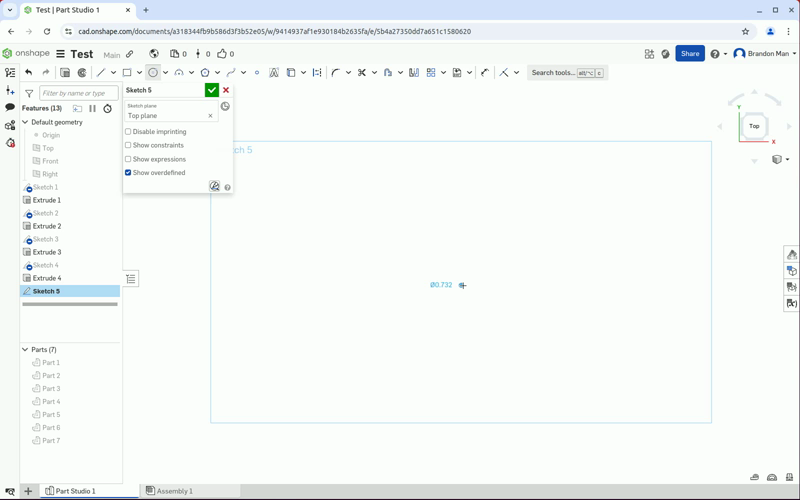
scroll(6)
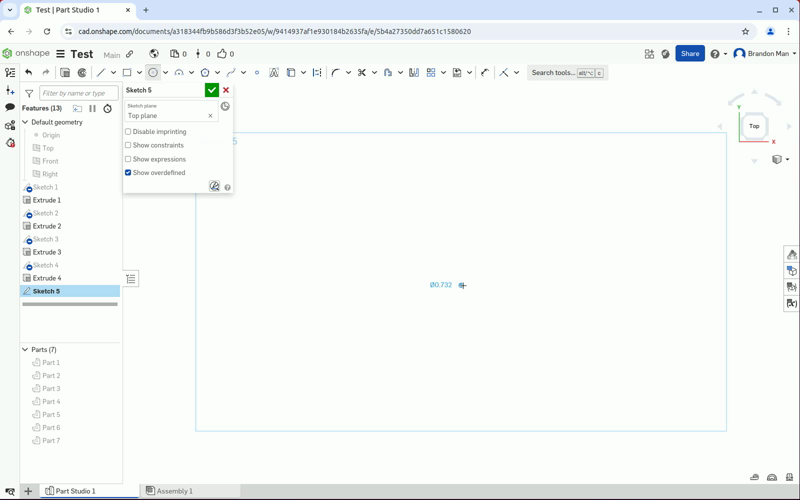
scroll(6)
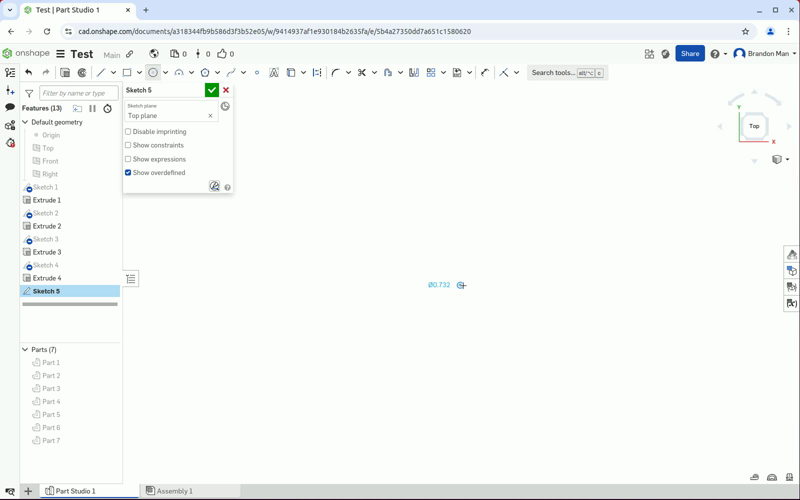
scroll(6)
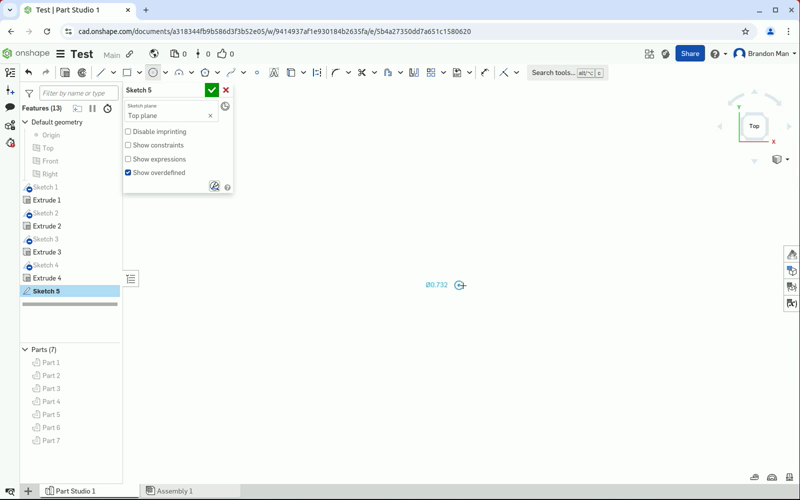
scroll(6)
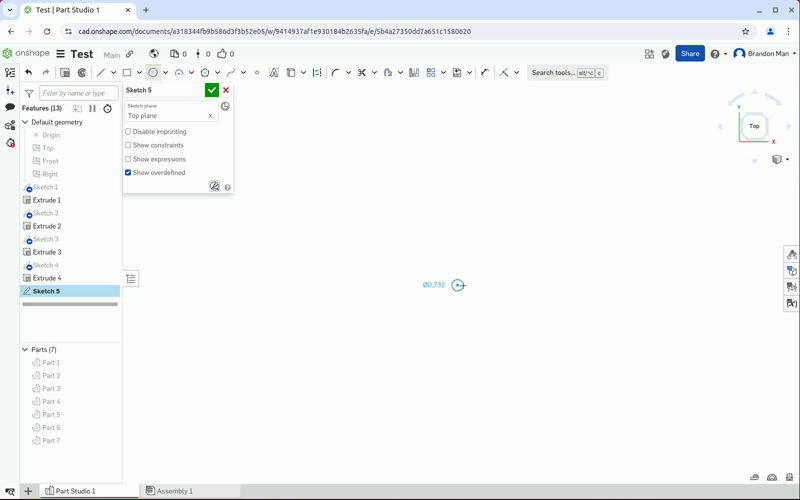
scroll(6)
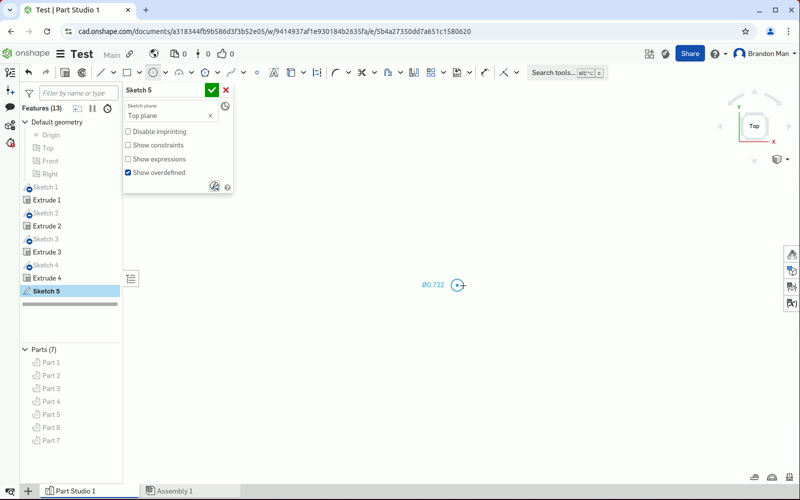
scroll(6)
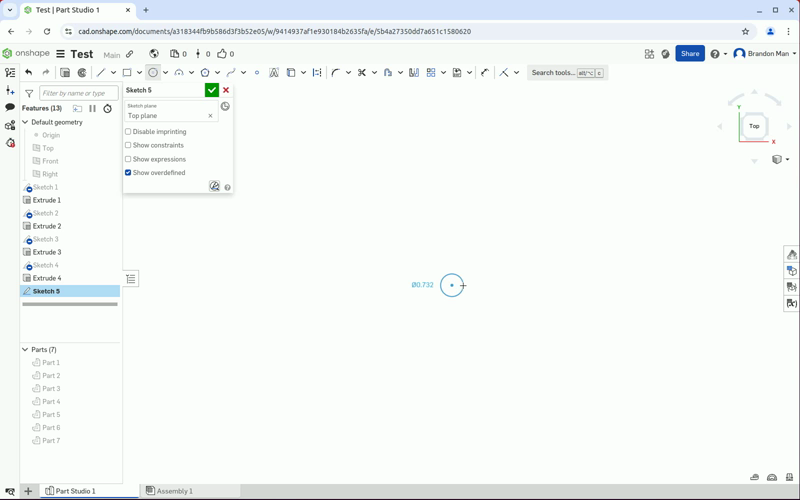
scroll(6)
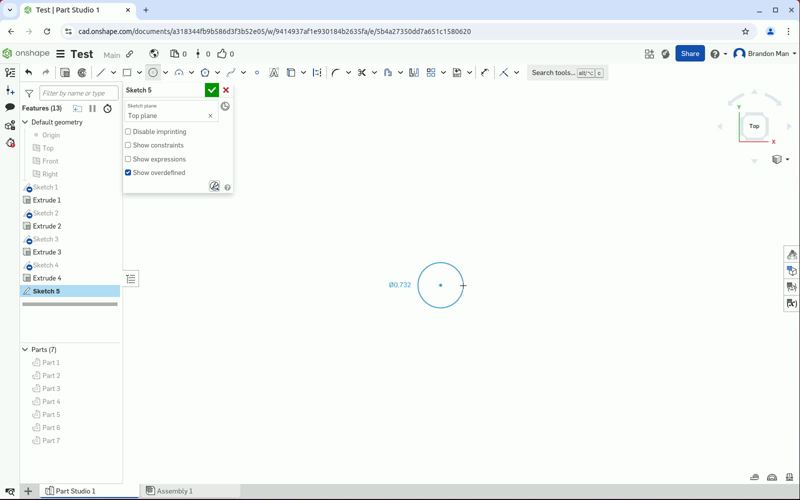
click(463, 285)
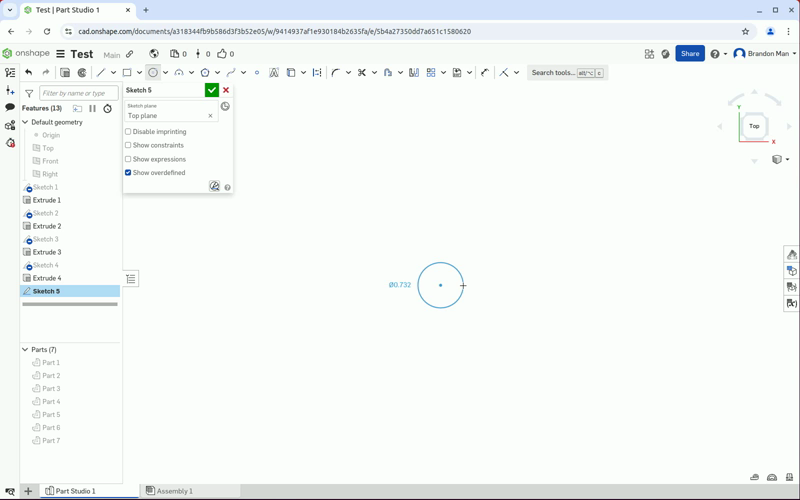
scroll(-6)
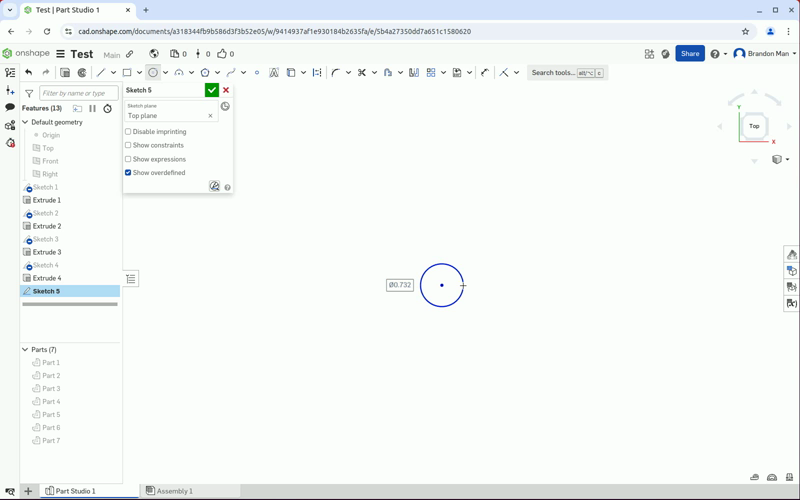
scroll(-6)
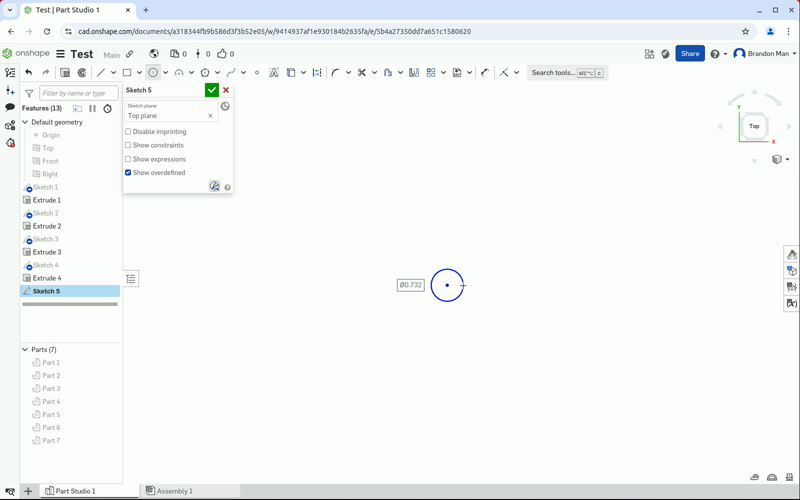
scroll(-6)
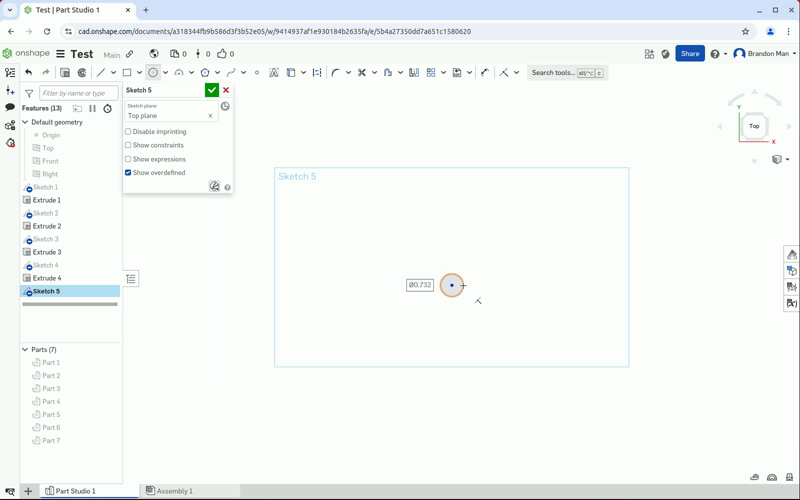
scroll(-6)
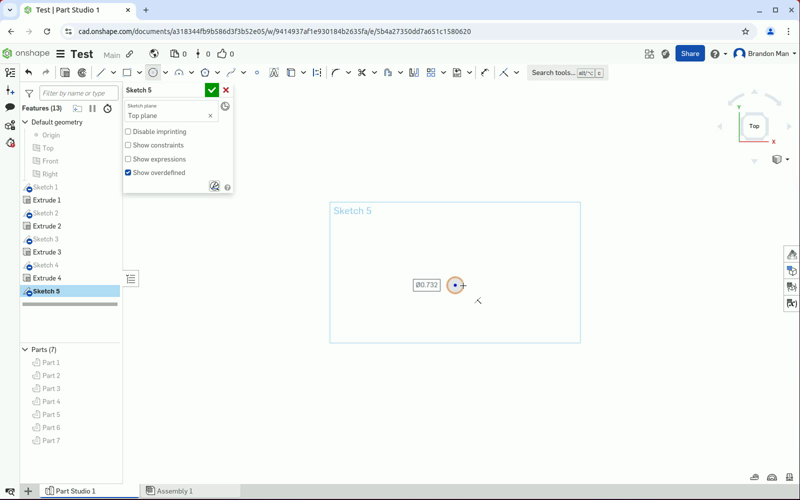
scroll(-6)
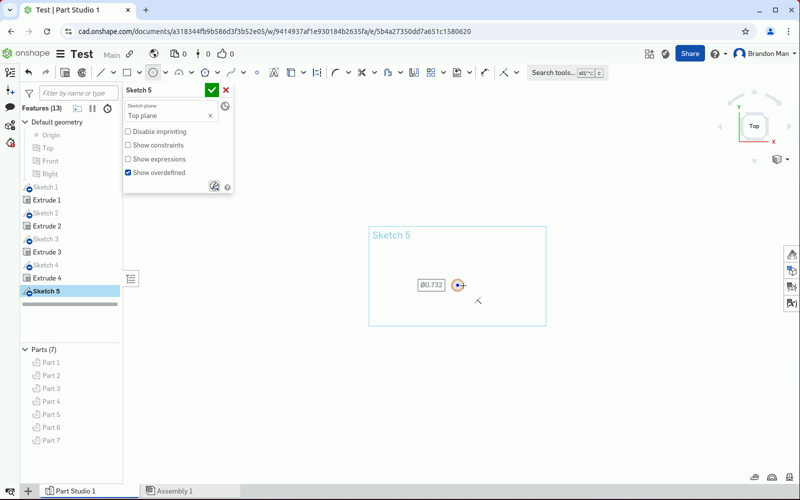
scroll(-6)
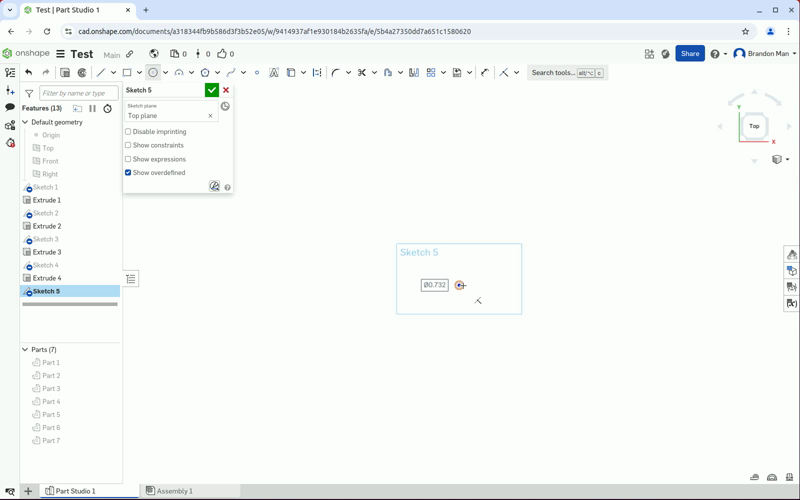
scroll(-6)
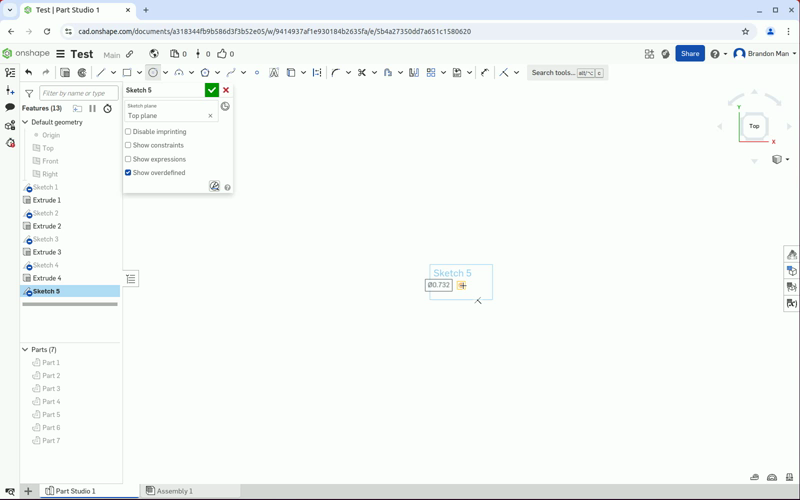
key(esc)
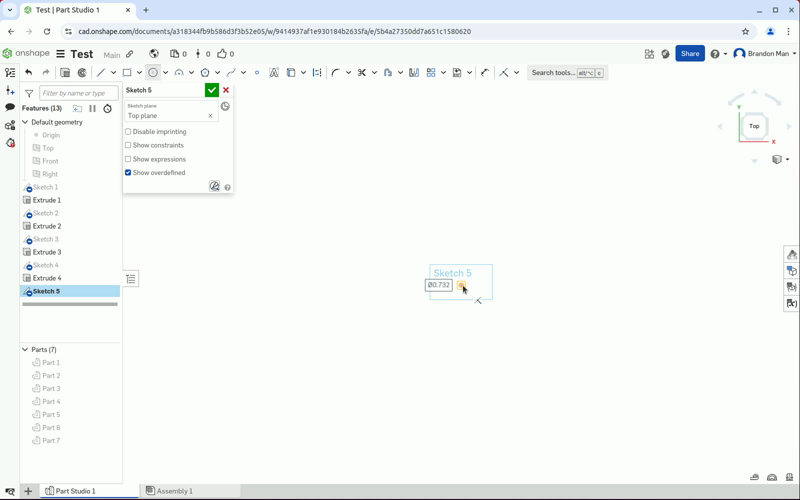
mouse_move(460, 284)
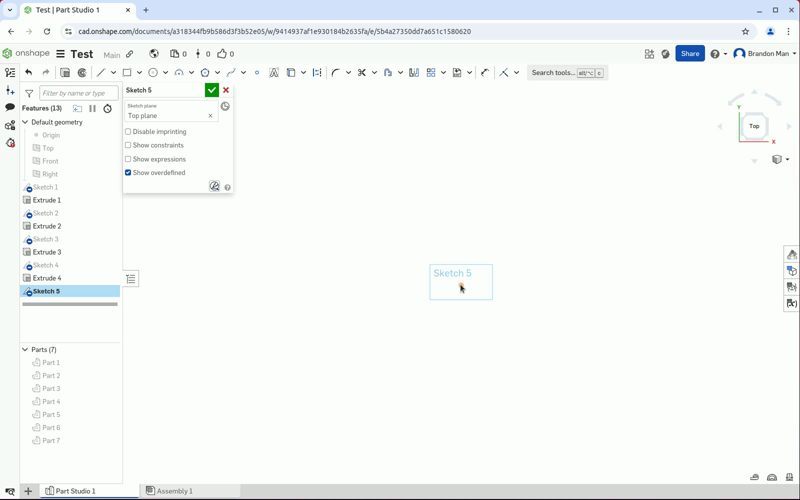
scroll(6)
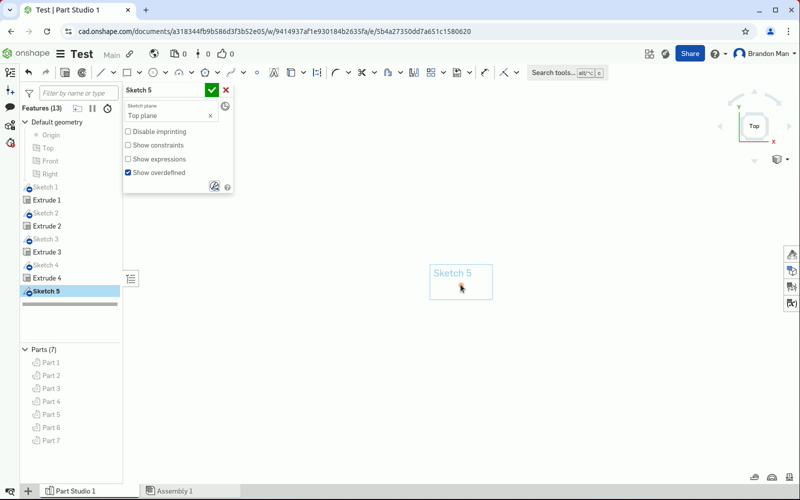
scroll(6)
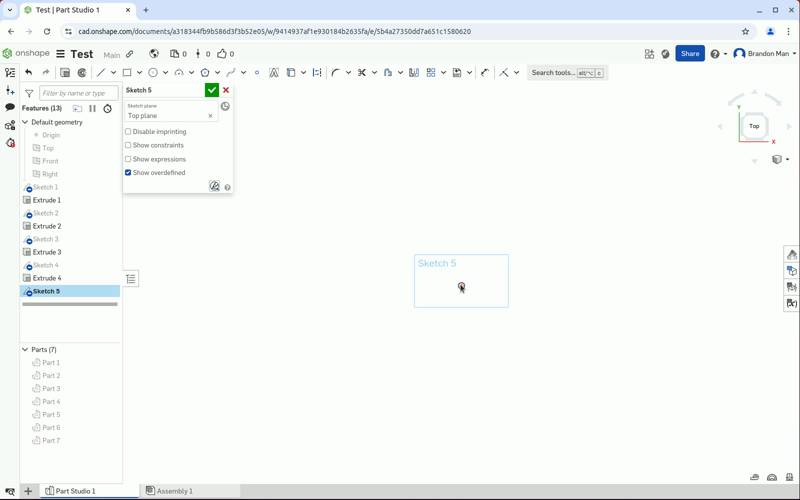
scroll(6)
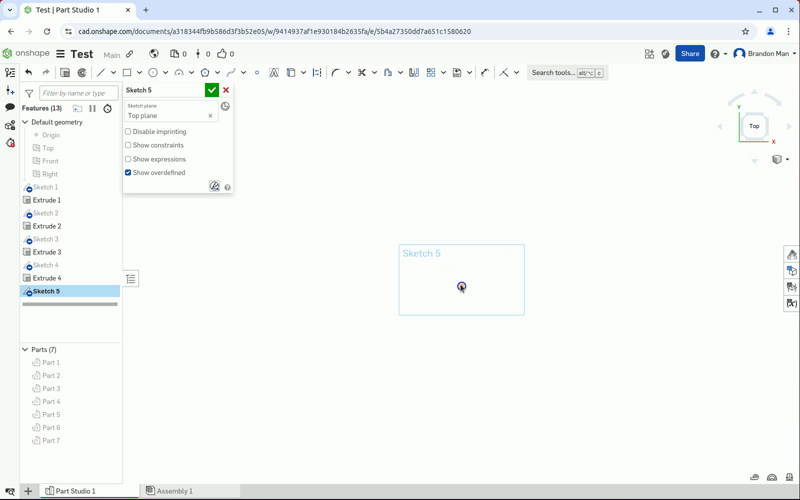
scroll(6)
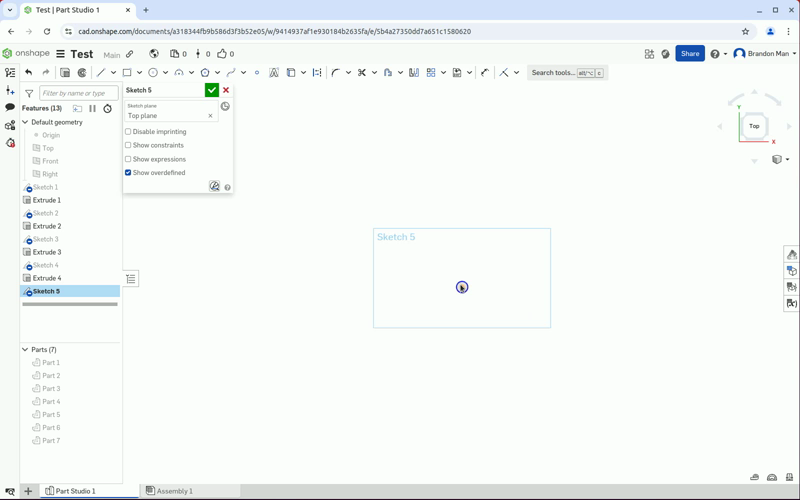
scroll(6)
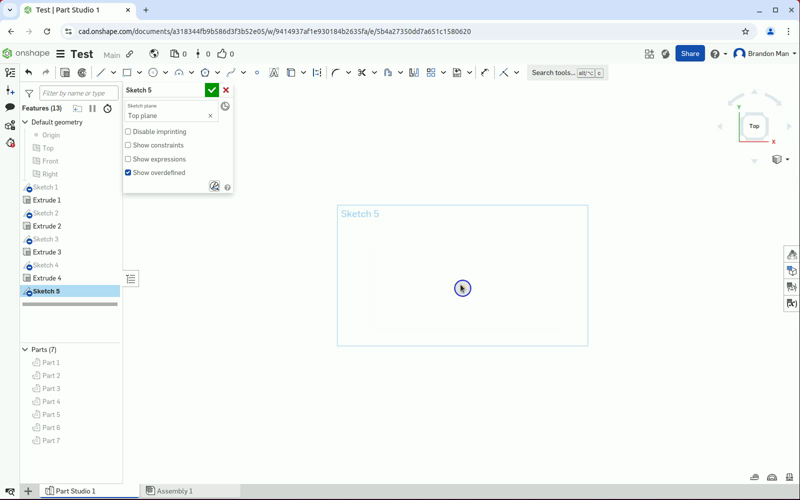
scroll(6)
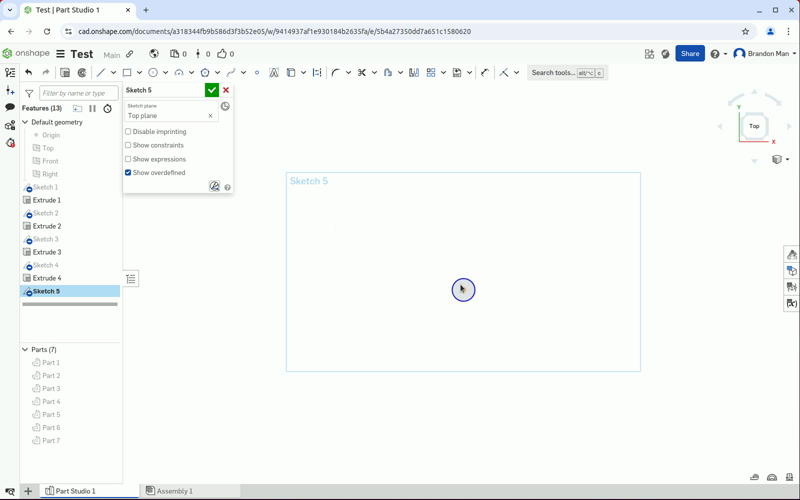
scroll(6)
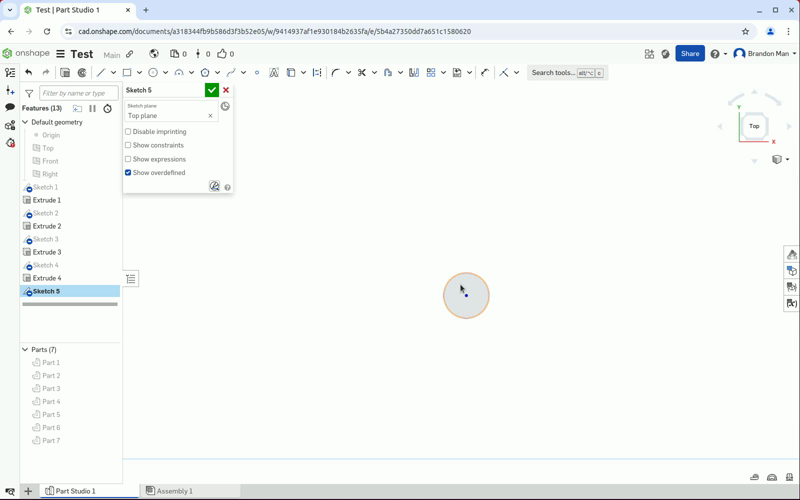
click(460, 284)
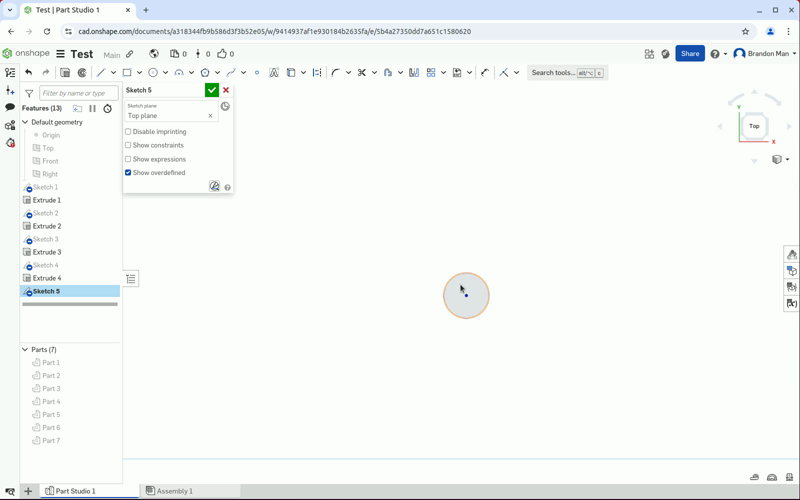
scroll(-6)
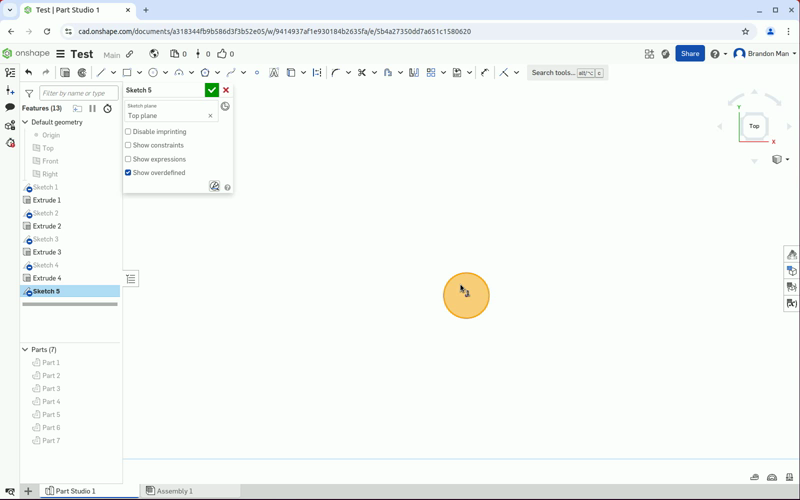
scroll(-6)
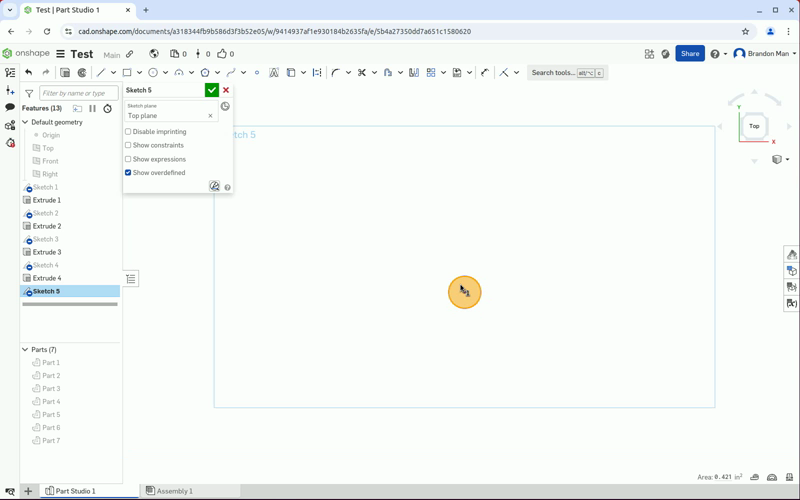
scroll(-6)
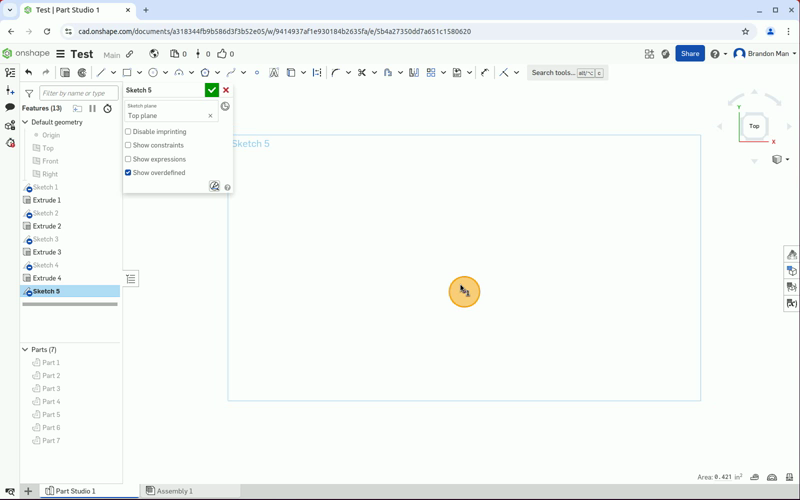
scroll(-6)
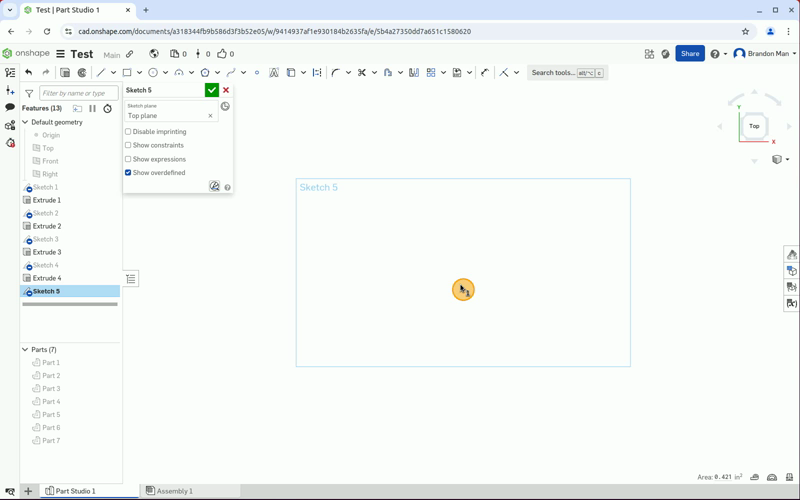
scroll(-6)
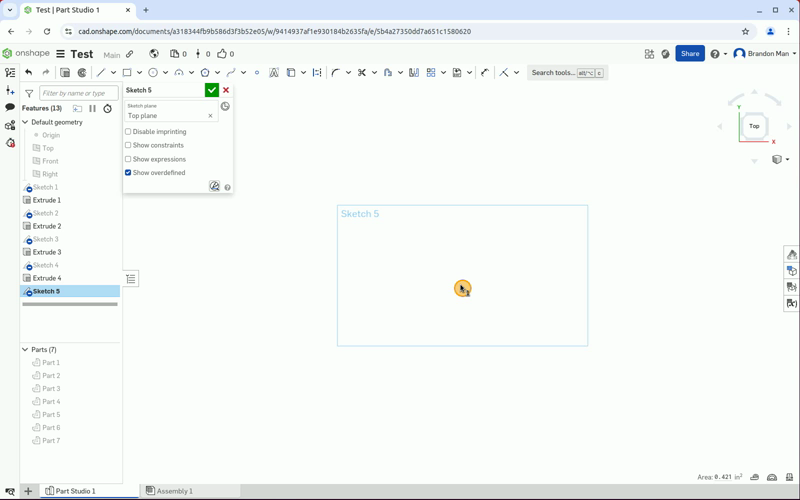
scroll(-6)
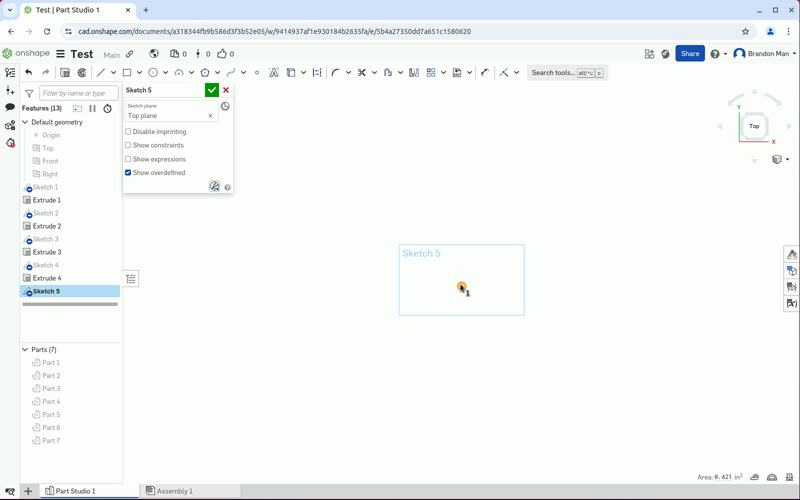
scroll(-6)
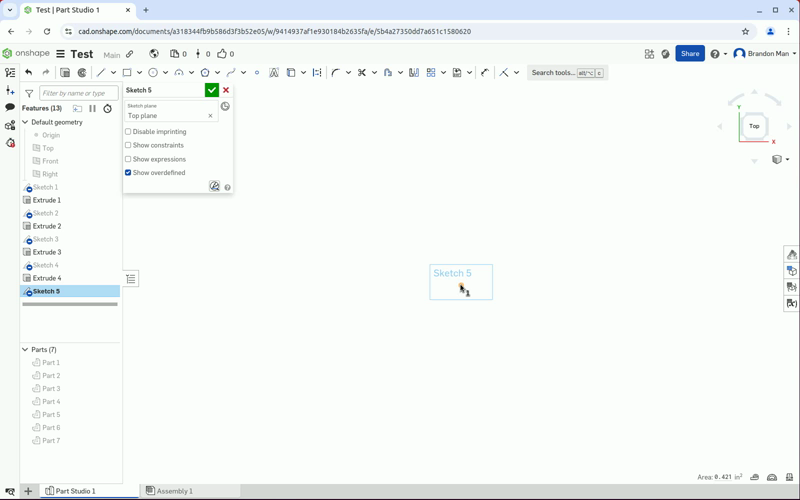
mouse_move(73, 352)
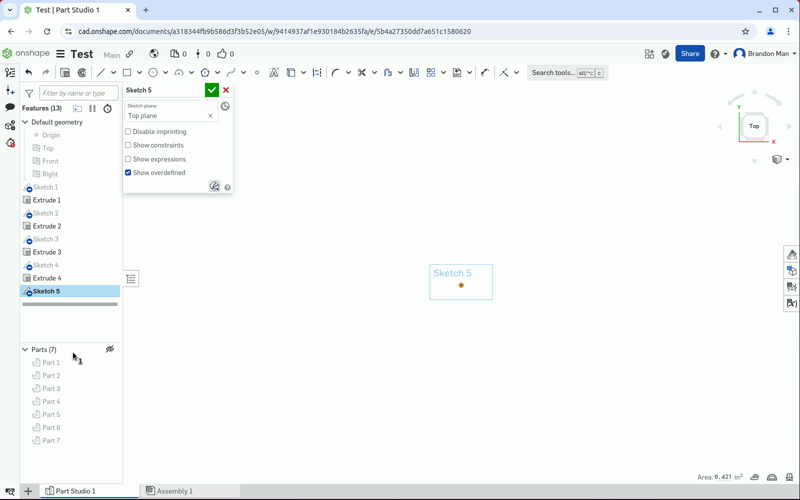
key(shift+y)
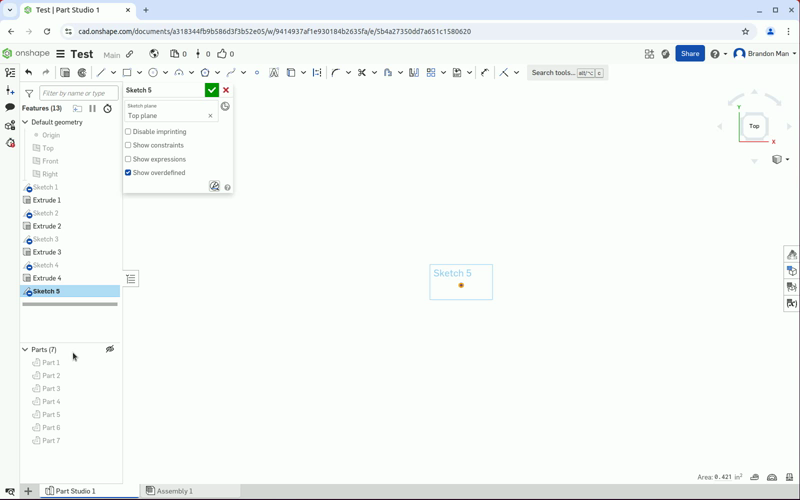
key(shift+e)
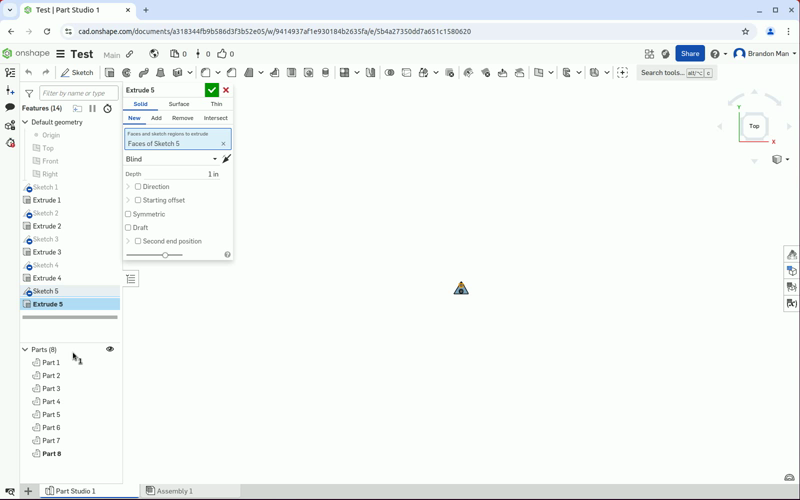
mouse_move(143, 106)
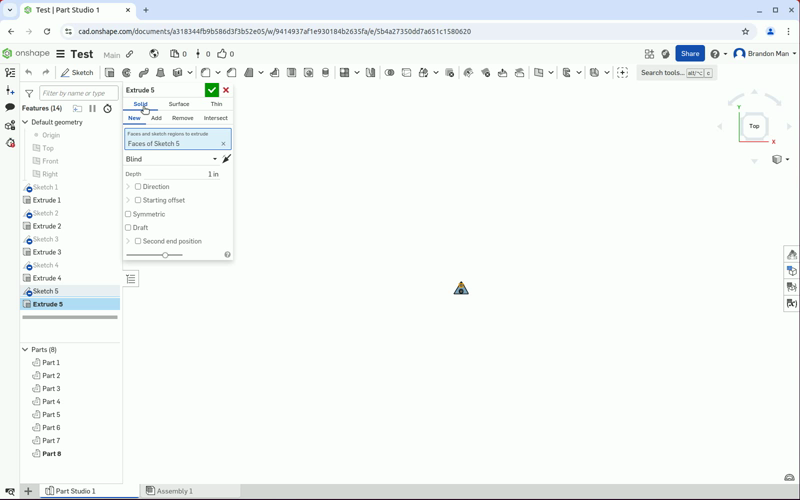
click(143, 106)
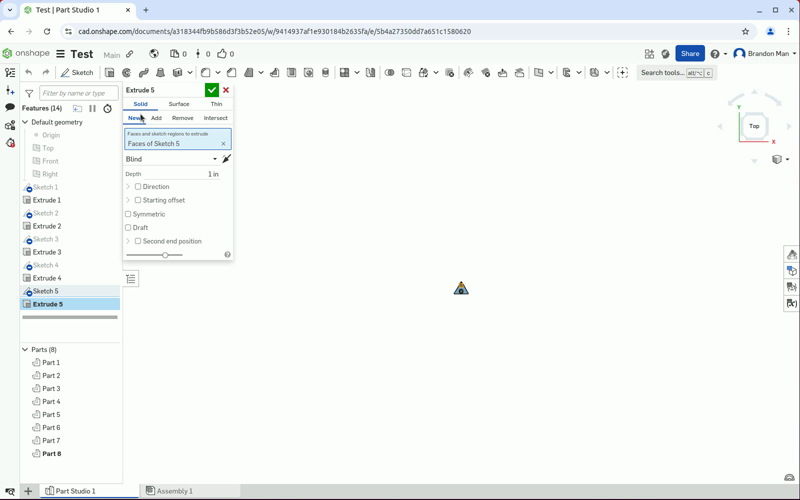
mouse_move(137, 120)
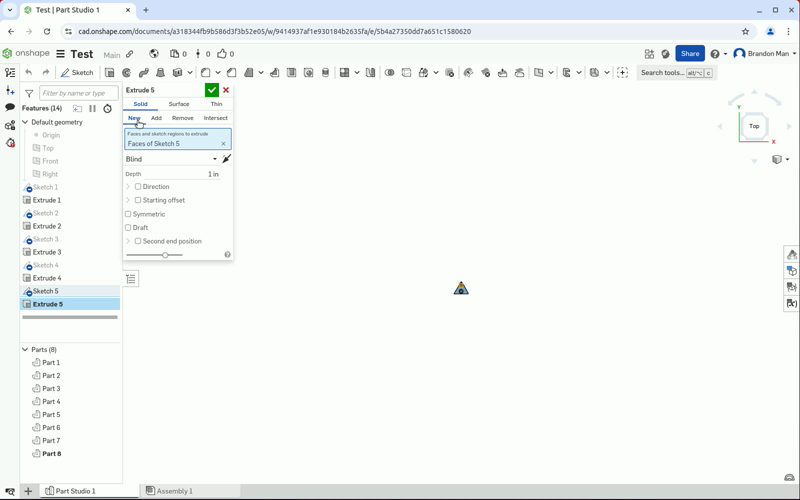
click(137, 120)
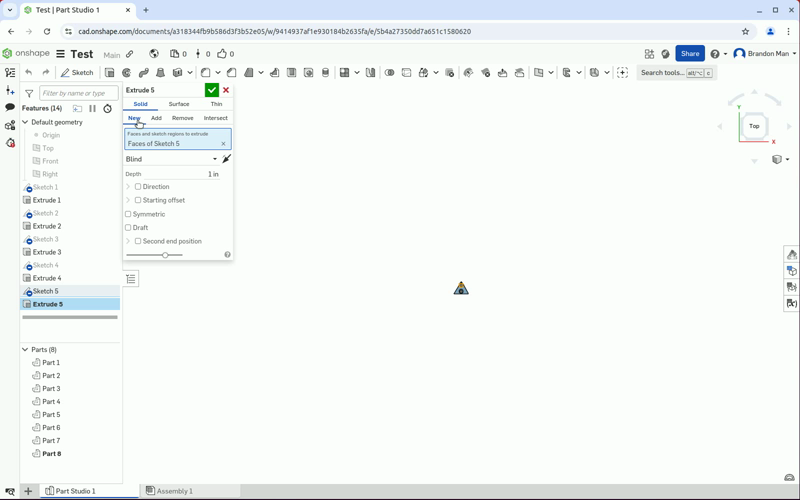
key(tab, 4)
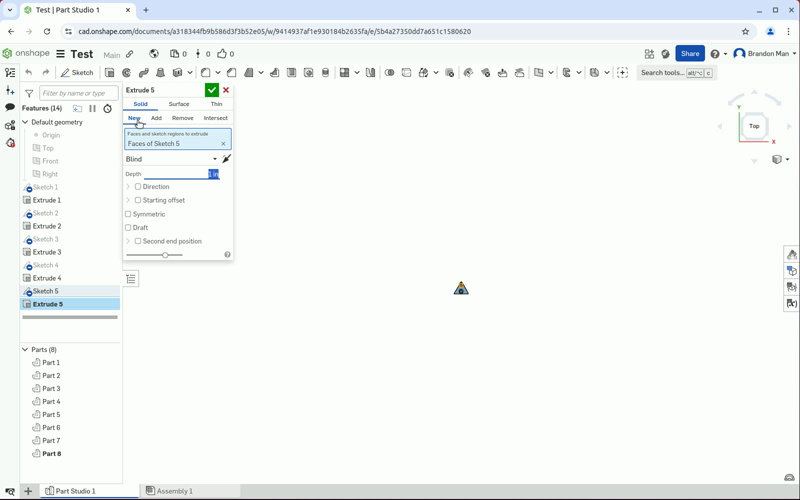
text(23.108)
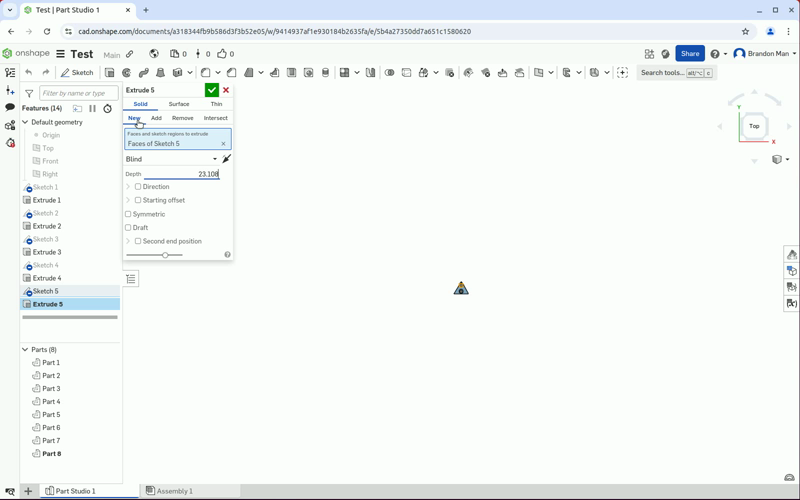
key(enter)
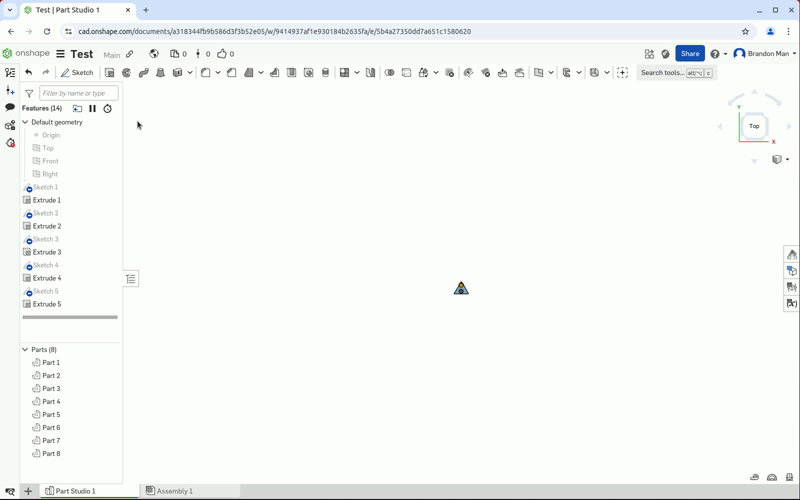
key(shift+h)
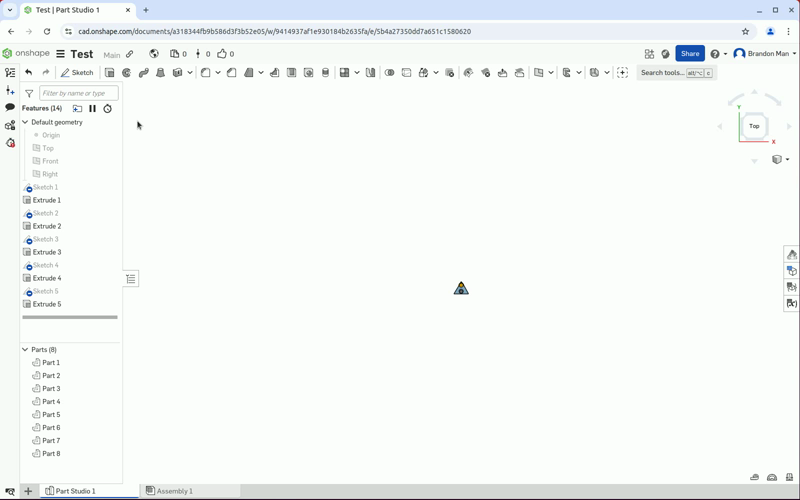
key(shift+h)
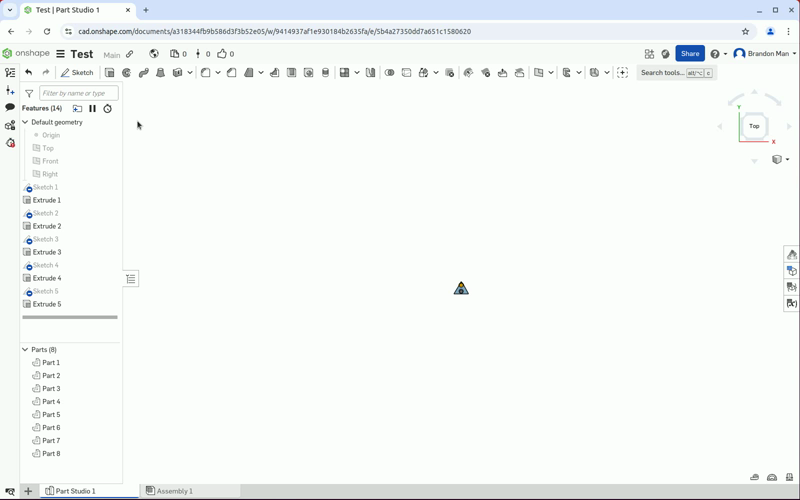
mouse_move(73, 189)
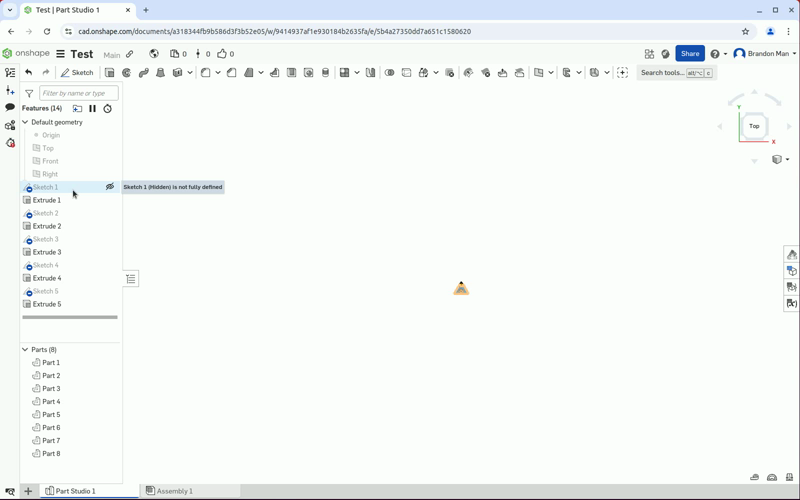
click(73, 189)
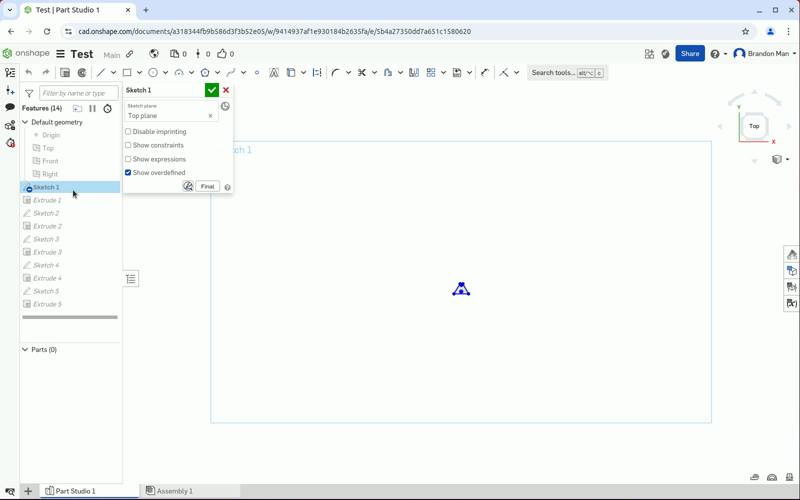
mouse_move(229, 92)
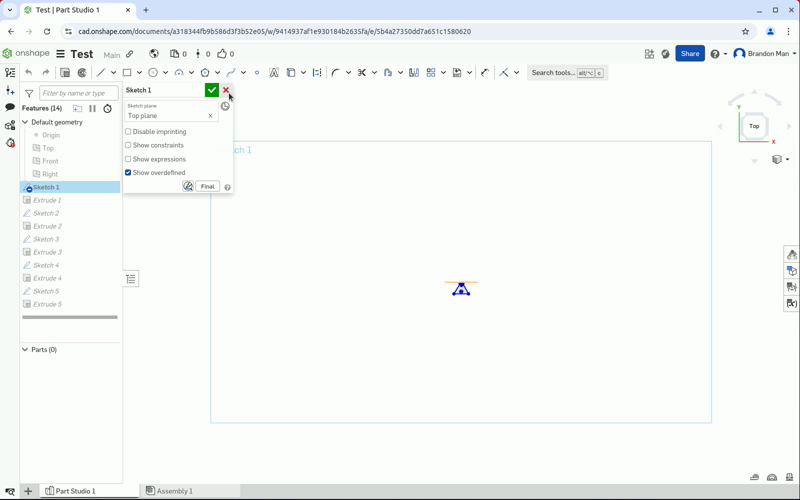
click(229, 92)
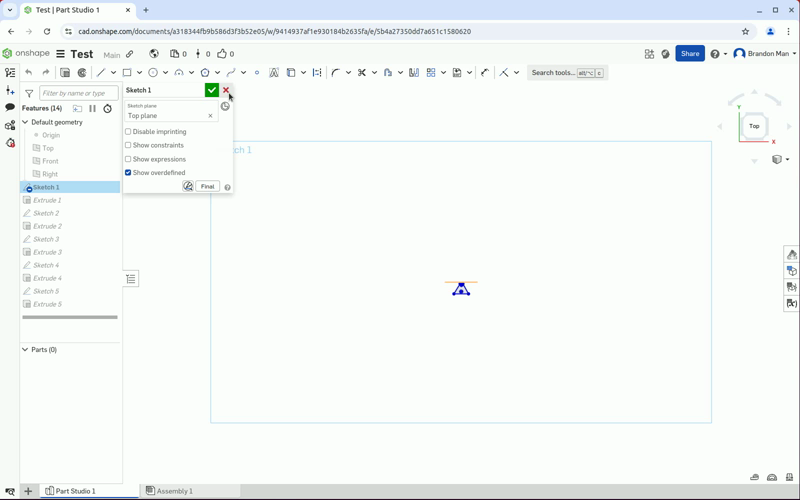
key(shift+s)
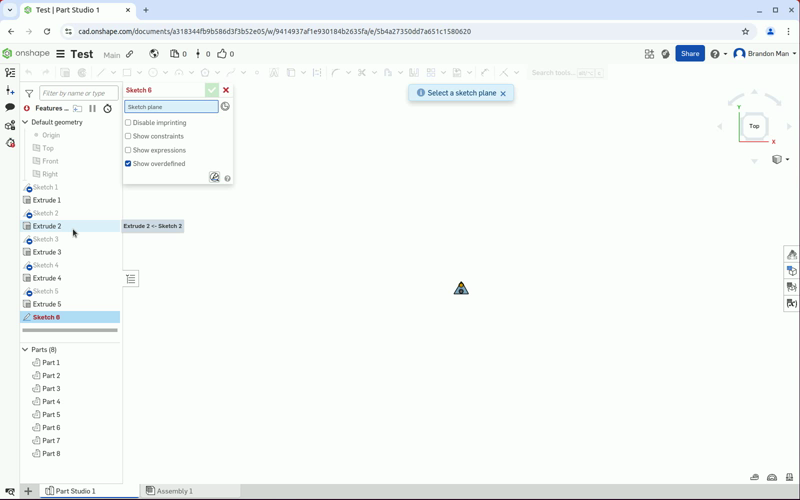
scroll(3)
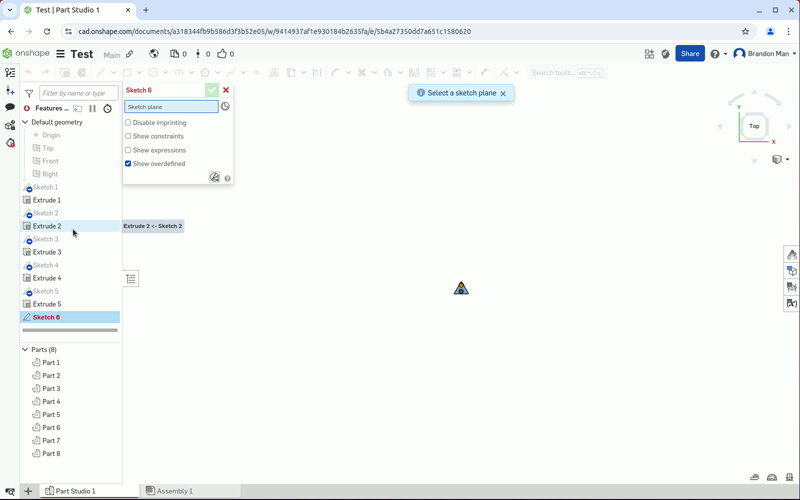
mouse_move(73, 150)
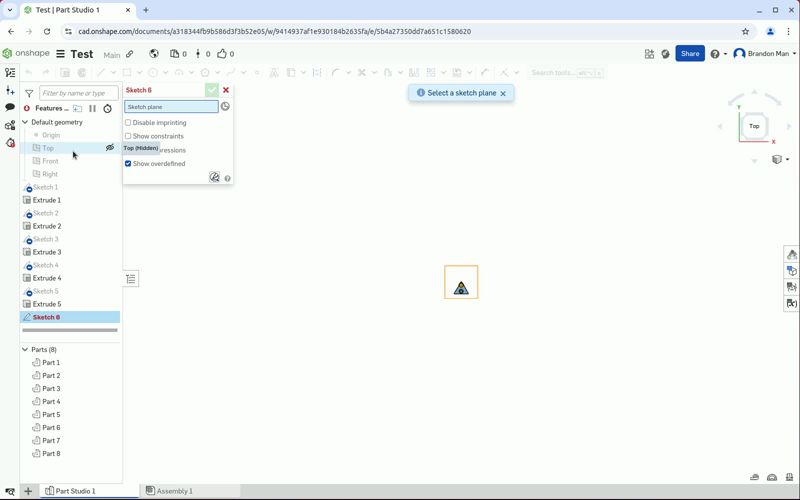
click(73, 150)
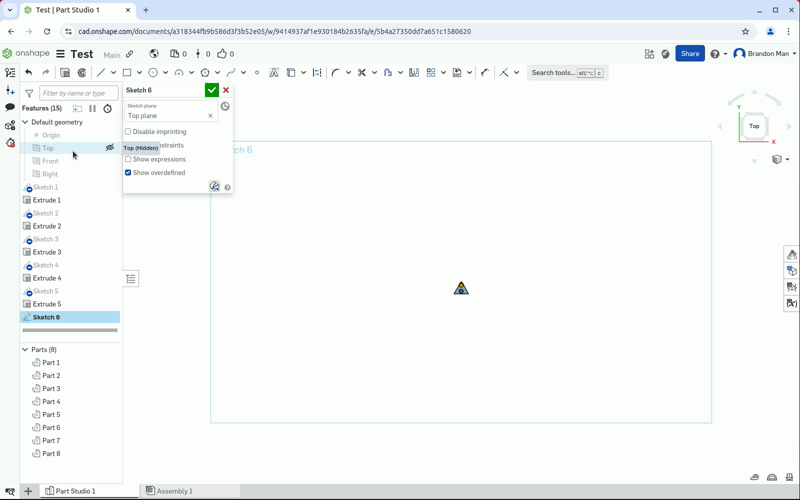
mouse_move(73, 352)
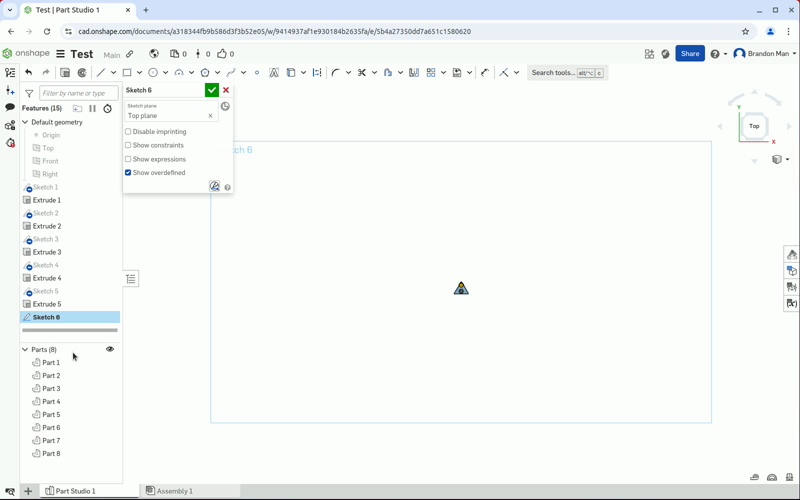
key(y)
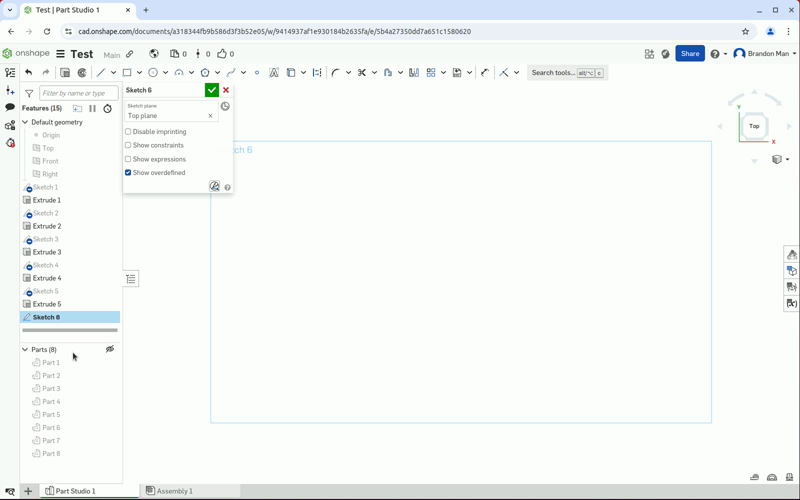
key(c)
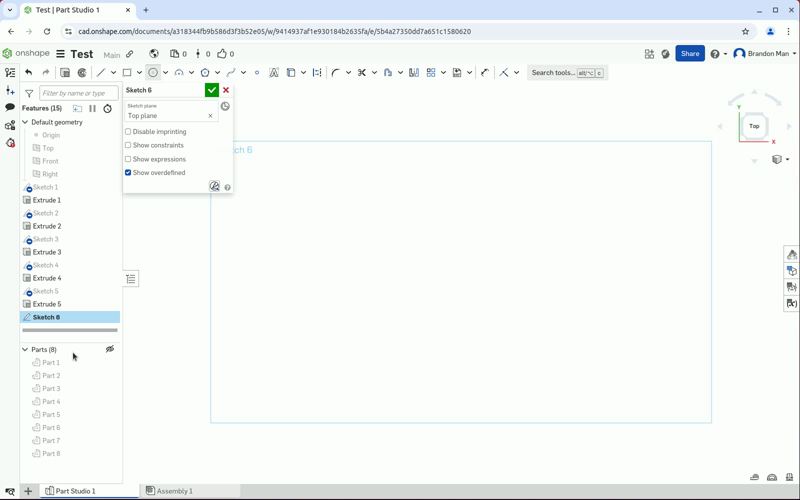
key_down(shift)
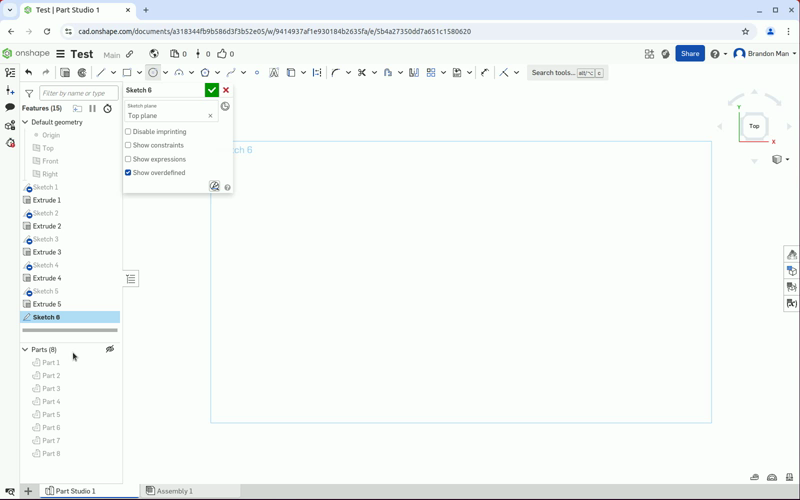
mouse_move(461, 291)
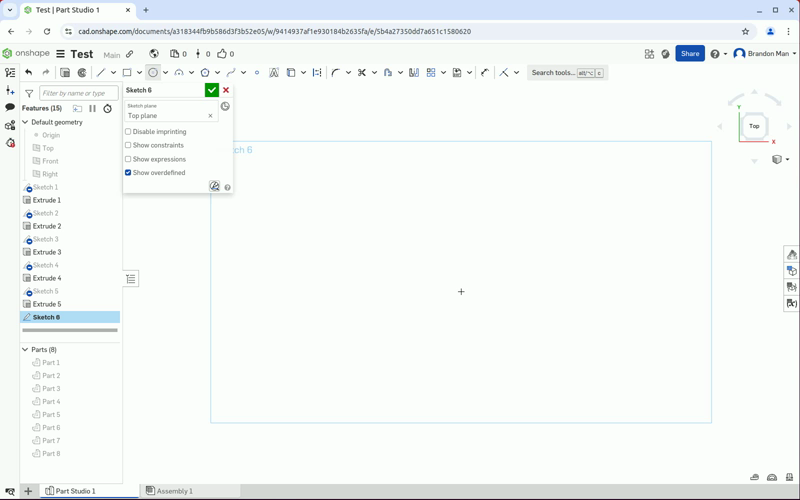
click(461, 291)
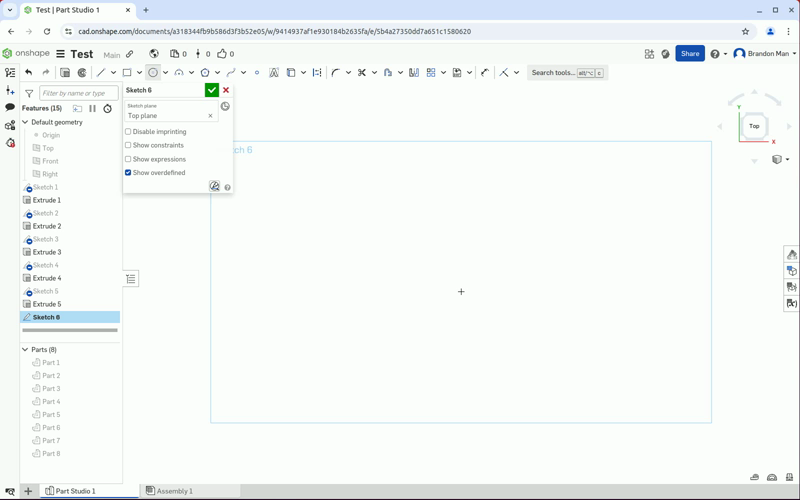
key_up(shift)
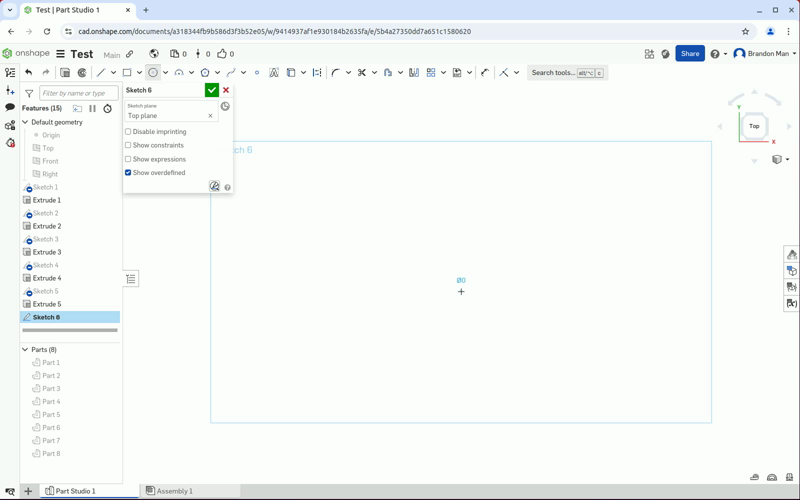
mouse_move(463, 291)
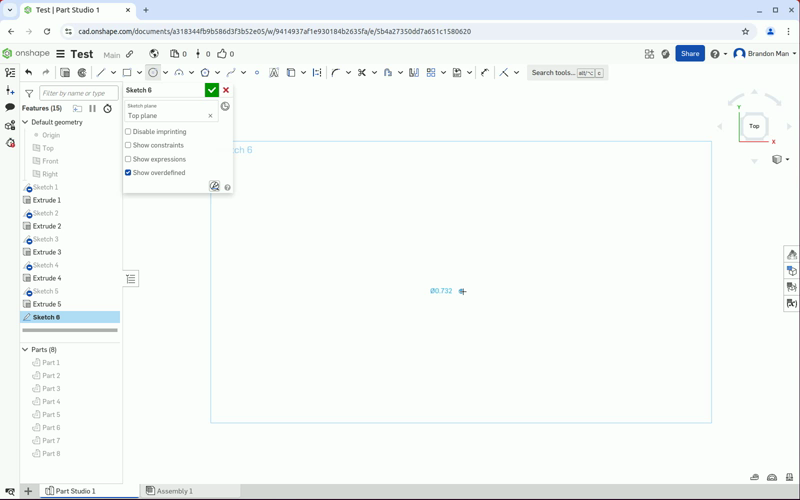
scroll(6)
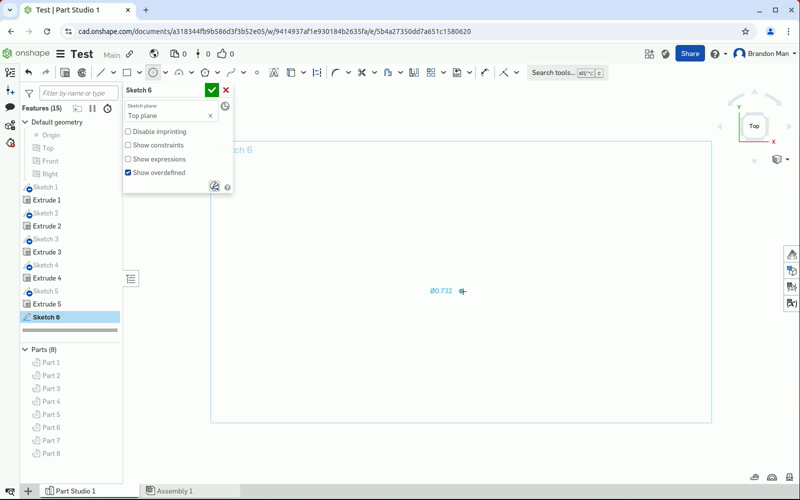
scroll(6)
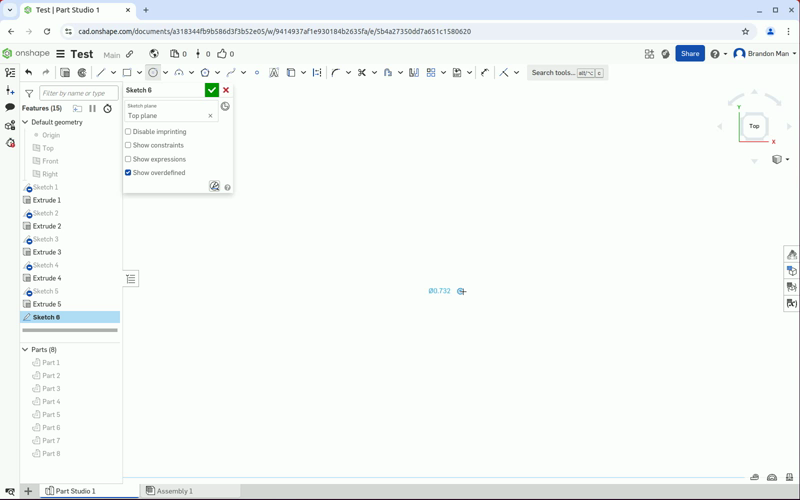
scroll(6)
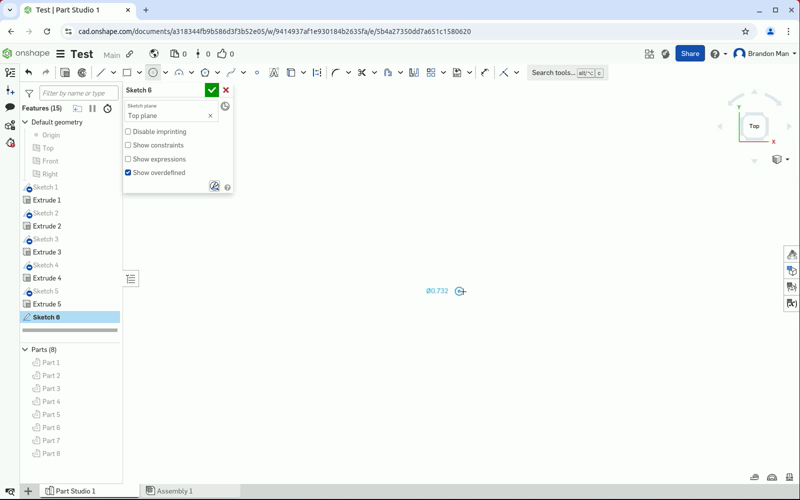
scroll(6)
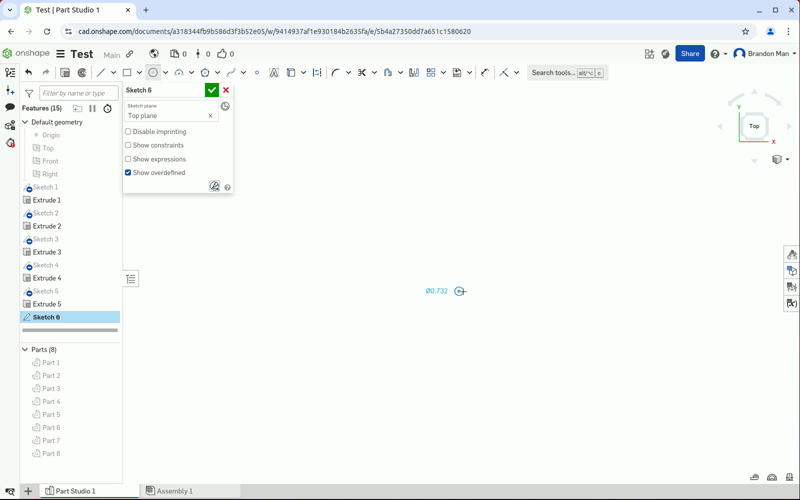
scroll(6)
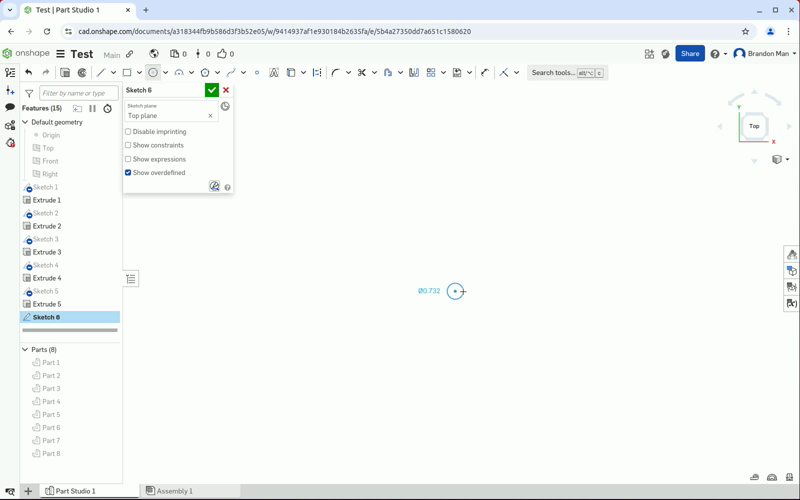
scroll(6)
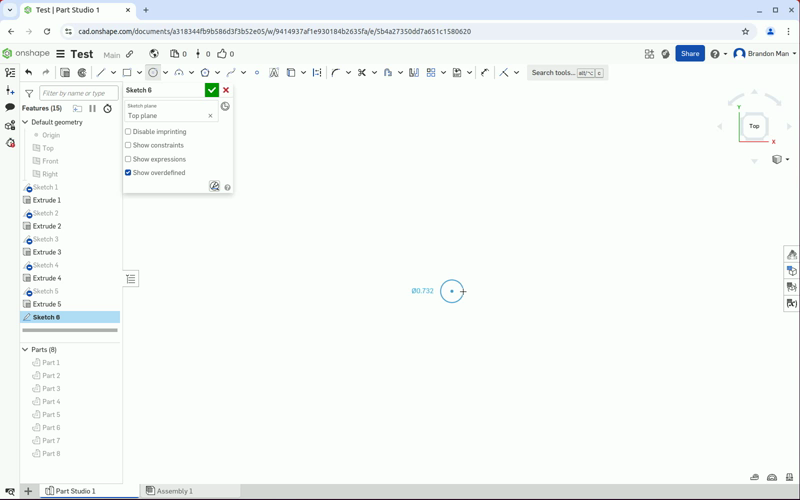
scroll(6)
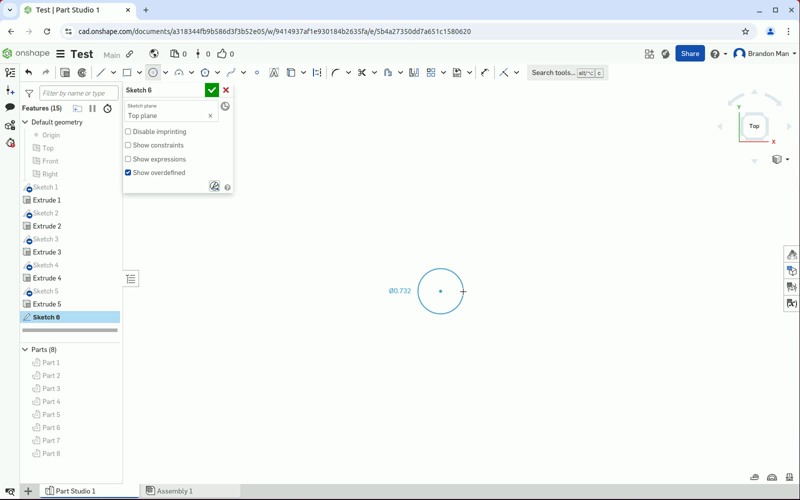
click(463, 291)
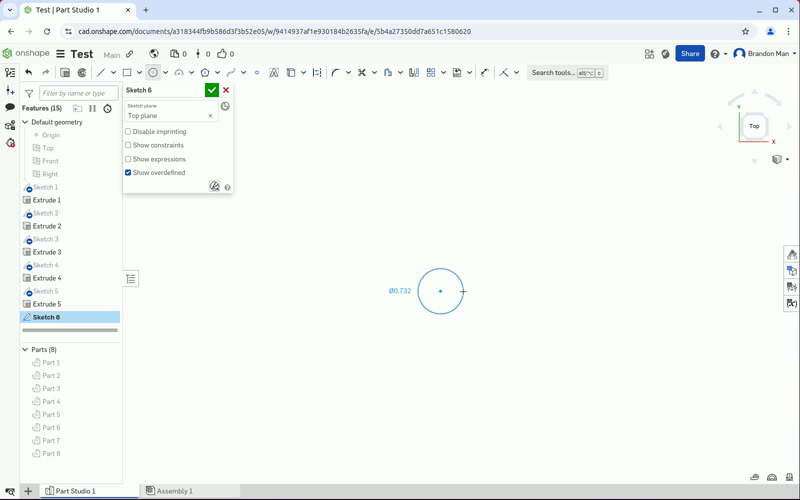
scroll(-6)
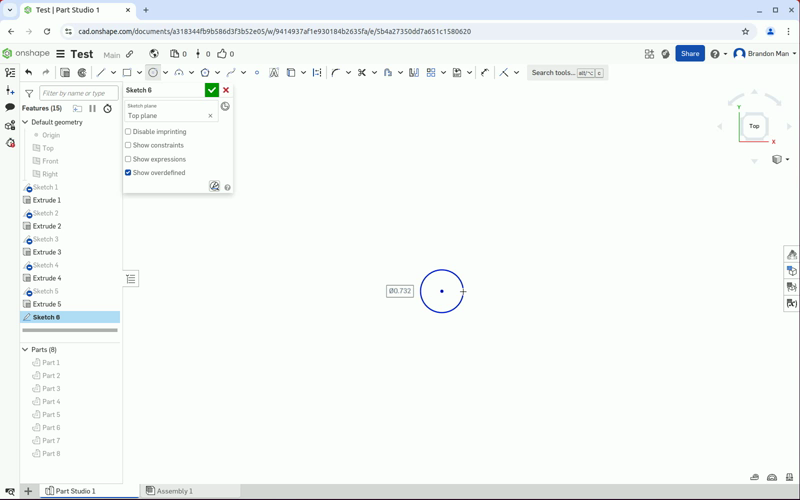
scroll(-6)
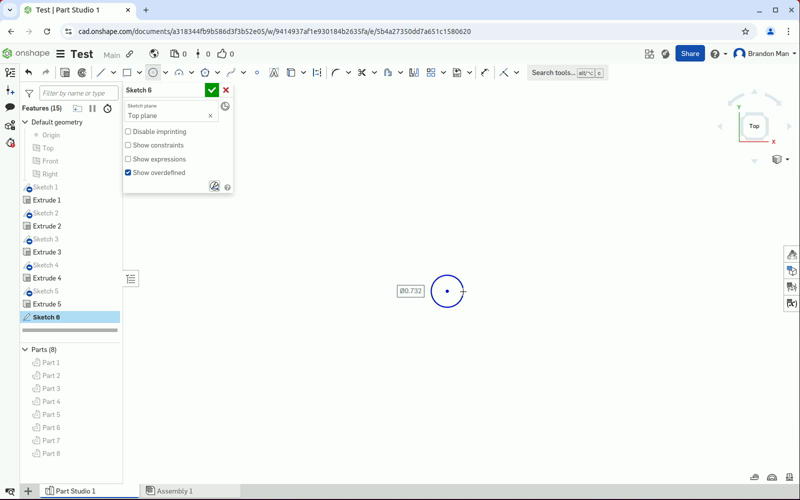
scroll(-6)
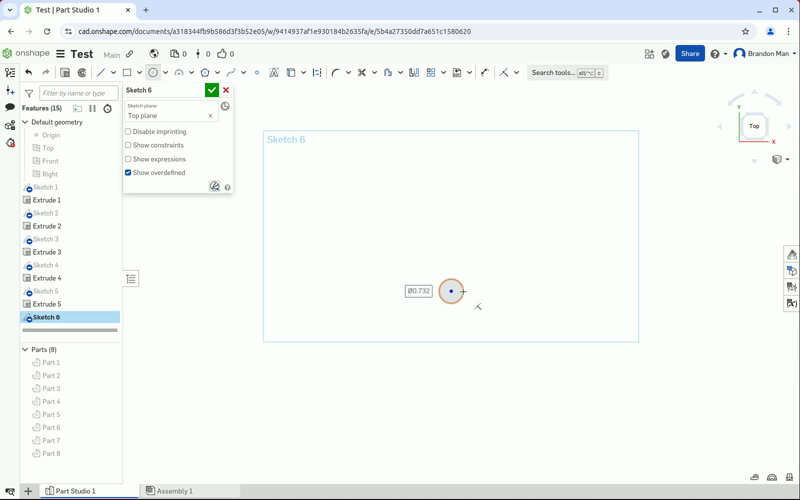
scroll(-6)
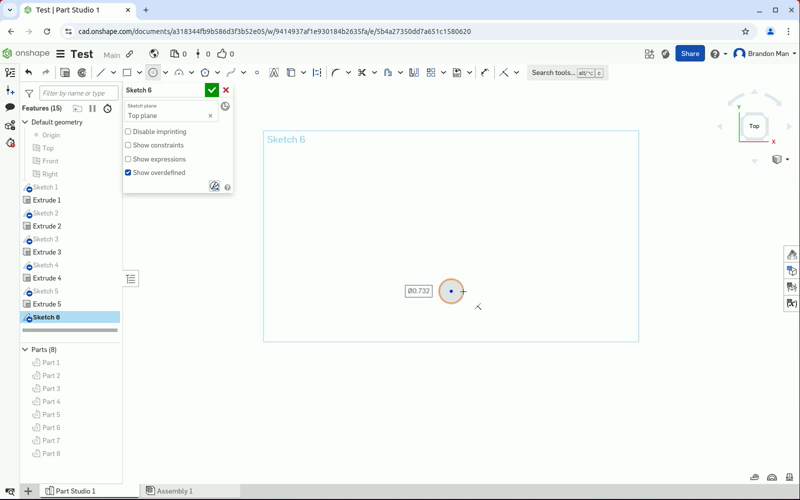
scroll(-6)
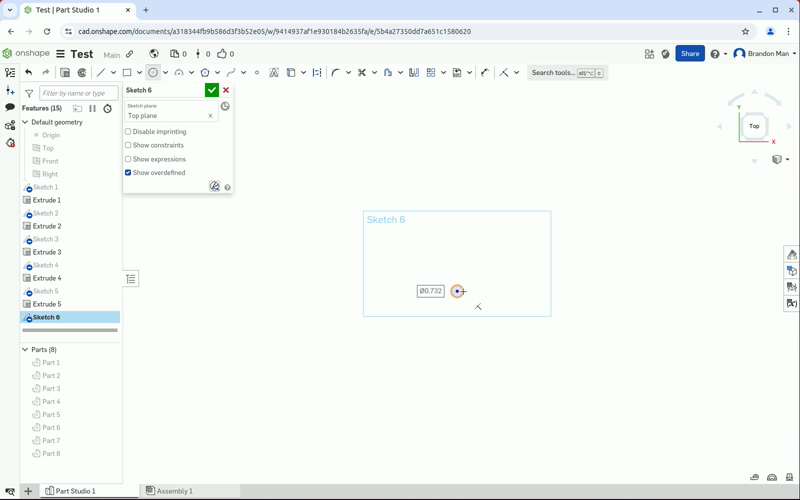
scroll(-6)
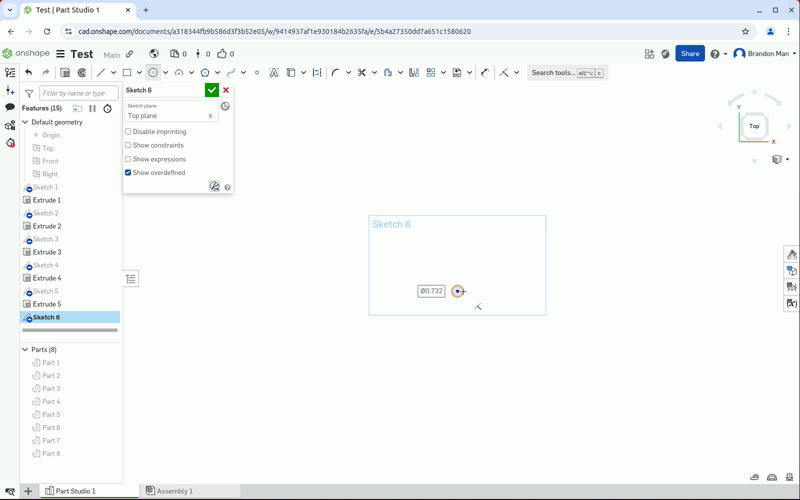
scroll(-6)
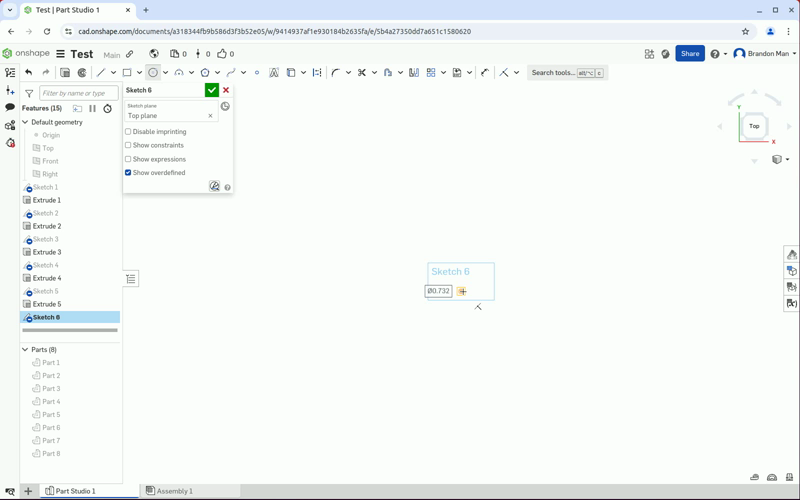
key(esc)
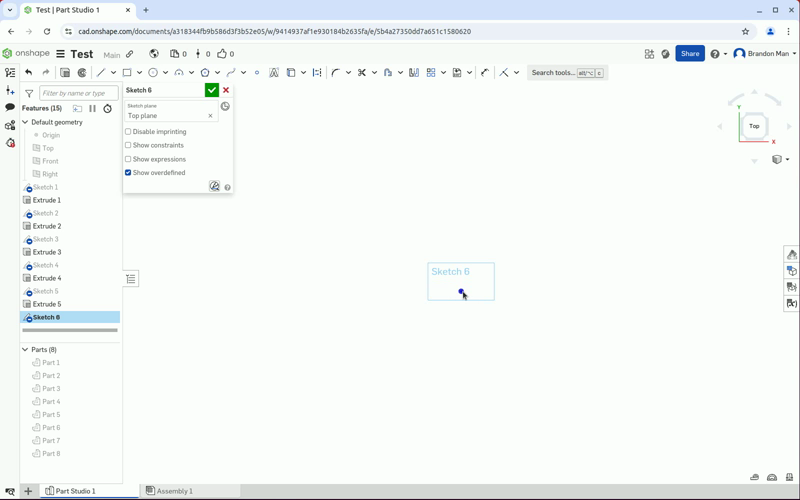
mouse_move(461, 292)
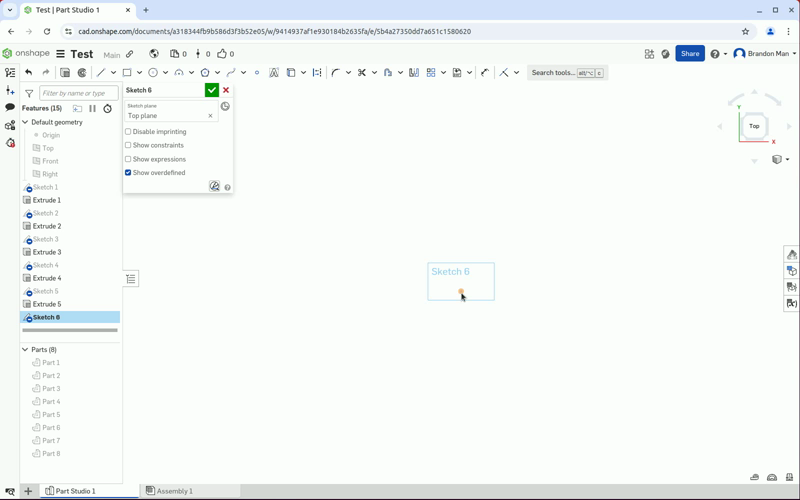
scroll(6)
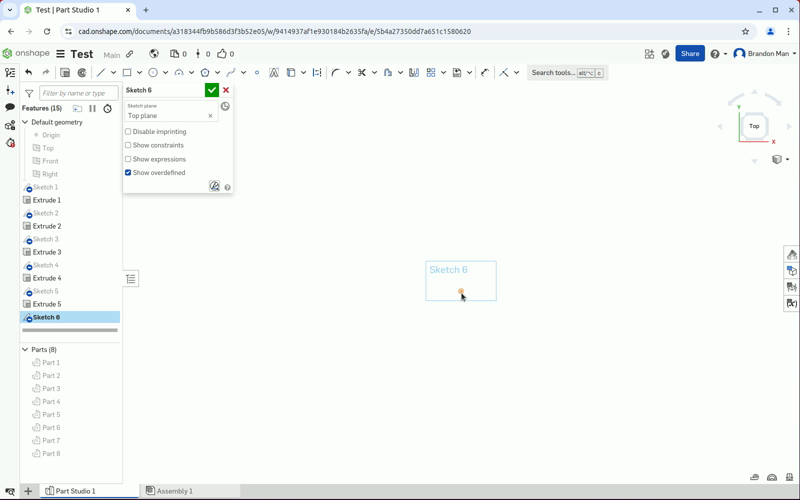
scroll(6)
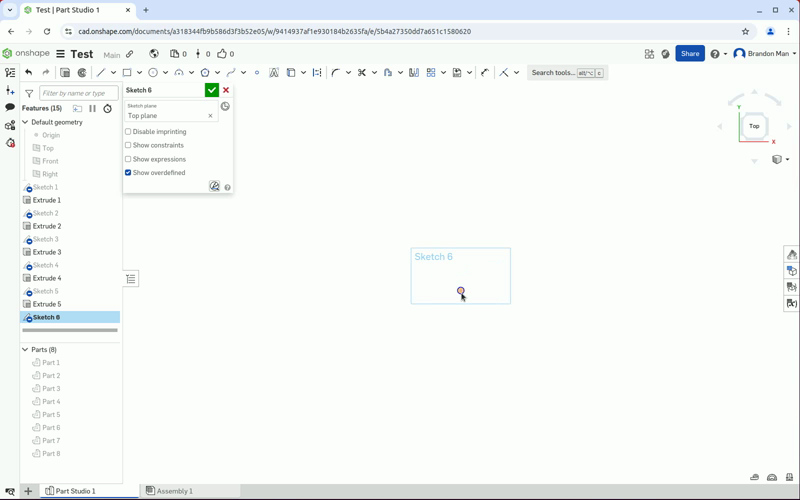
scroll(6)
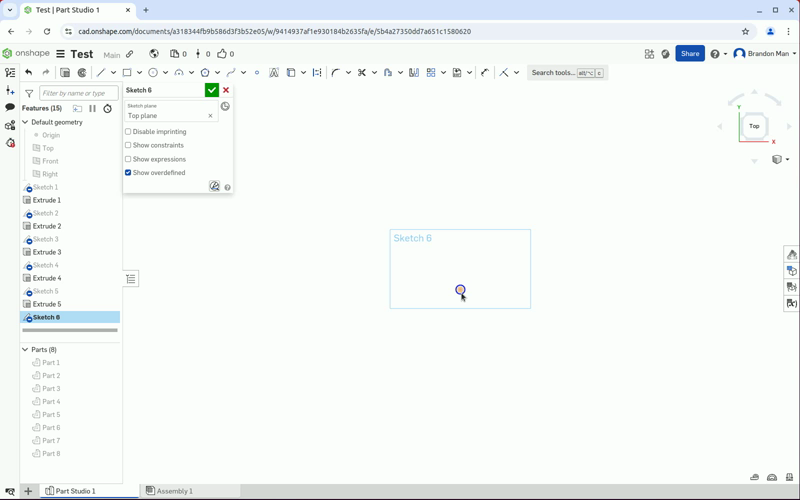
scroll(6)
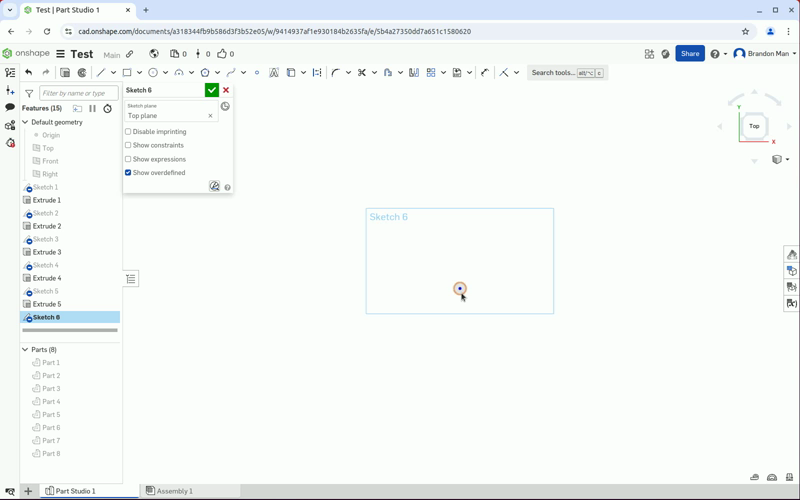
scroll(6)
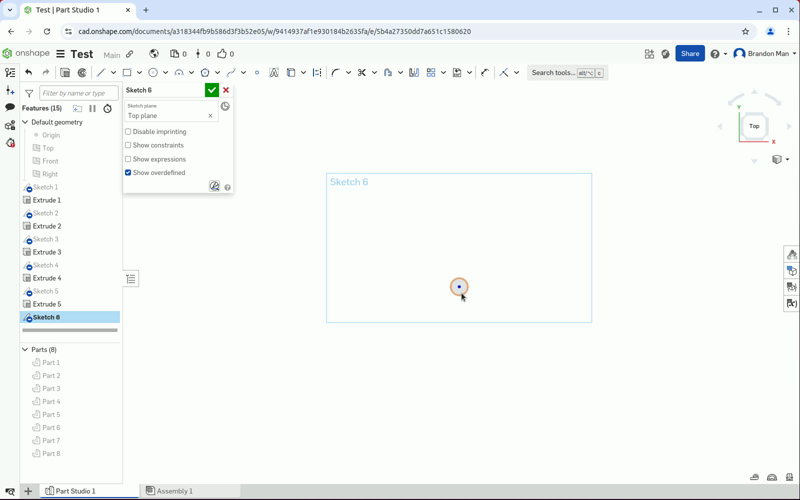
scroll(6)
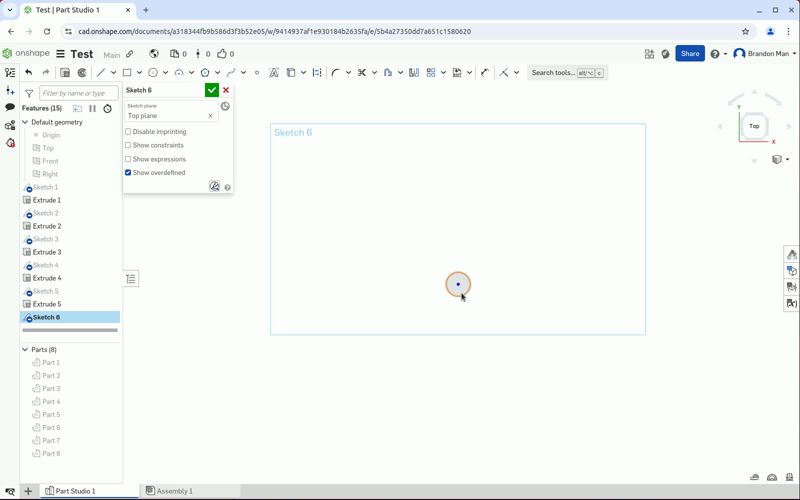
scroll(6)
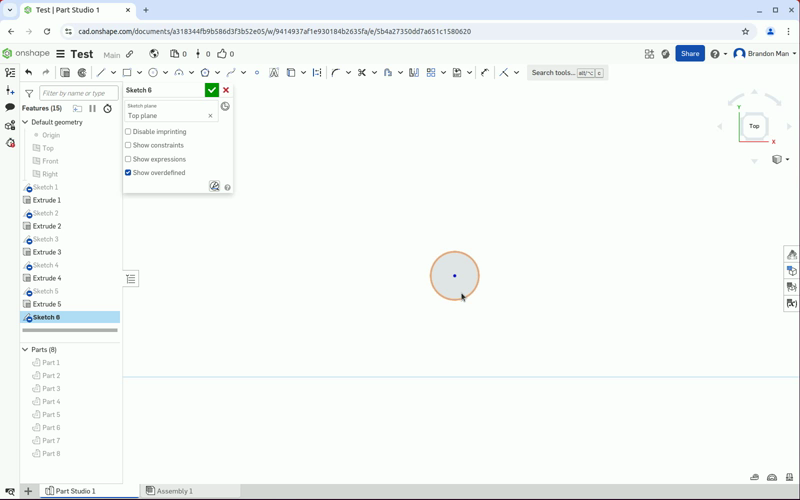
click(461, 292)
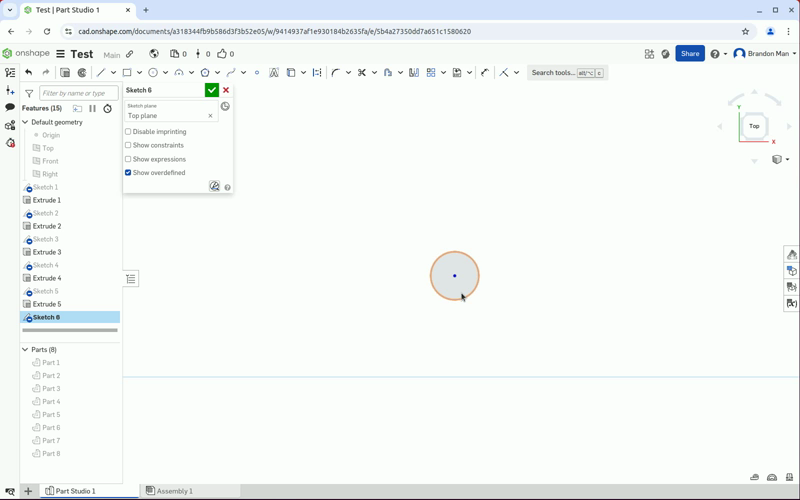
scroll(-6)
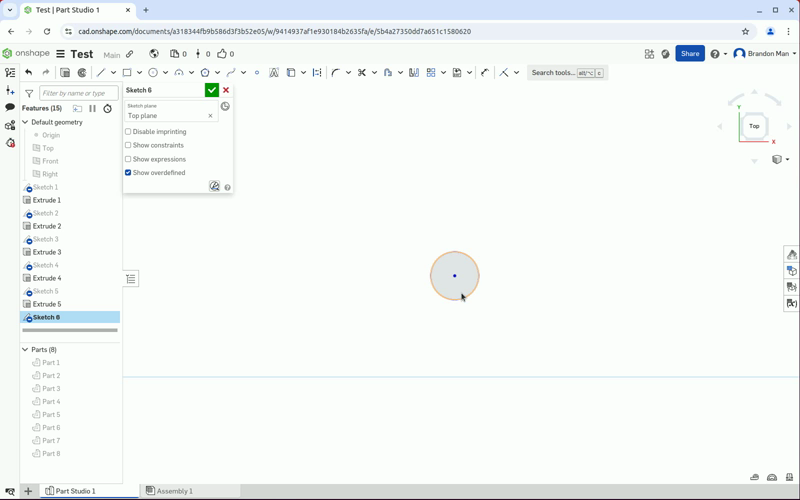
scroll(-6)
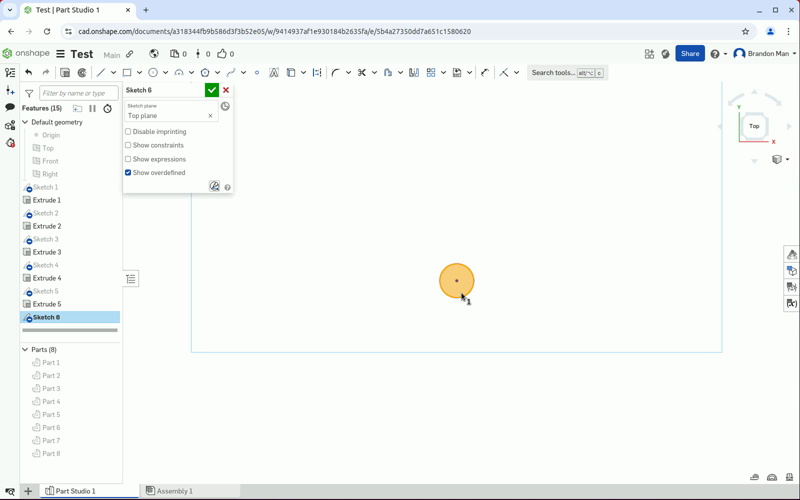
scroll(-6)
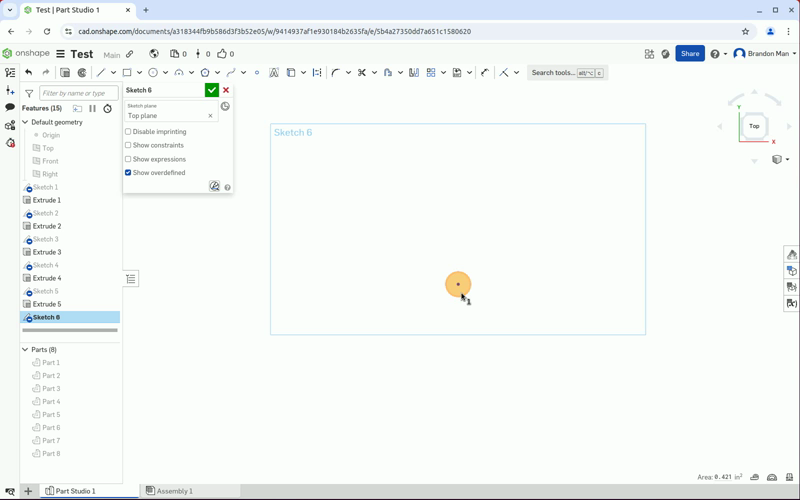
scroll(-6)
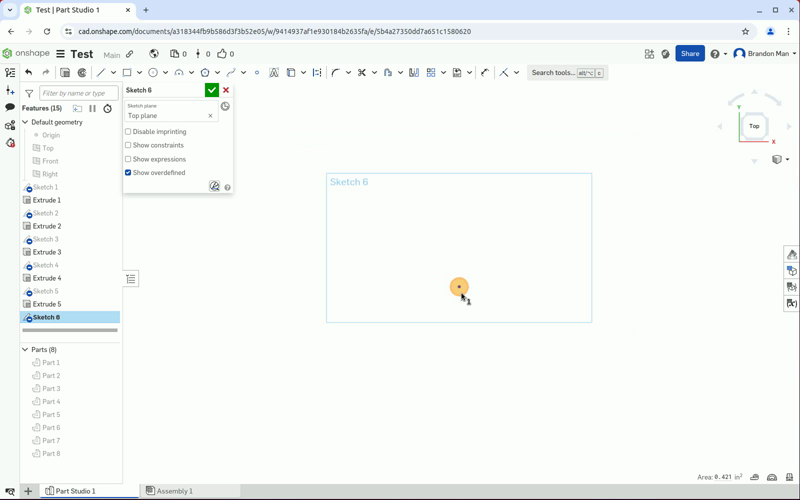
scroll(-6)
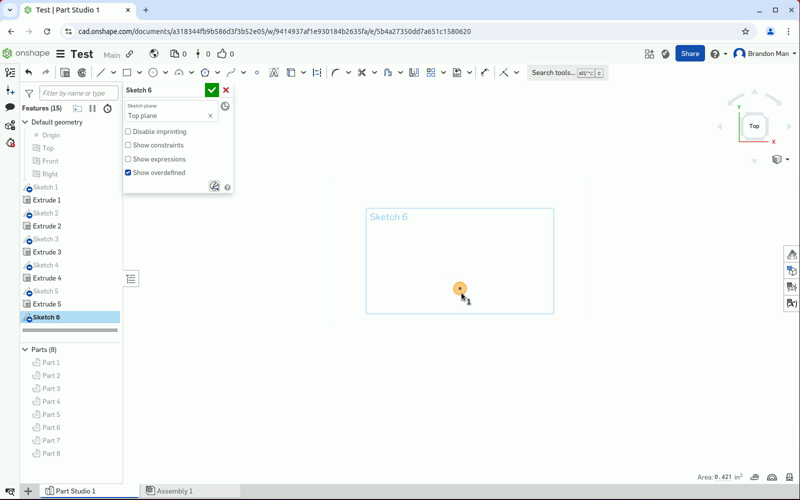
scroll(-6)
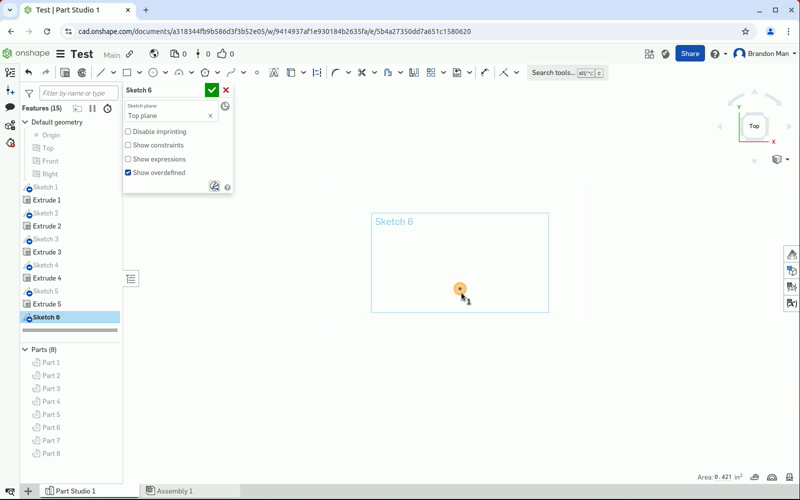
scroll(-6)
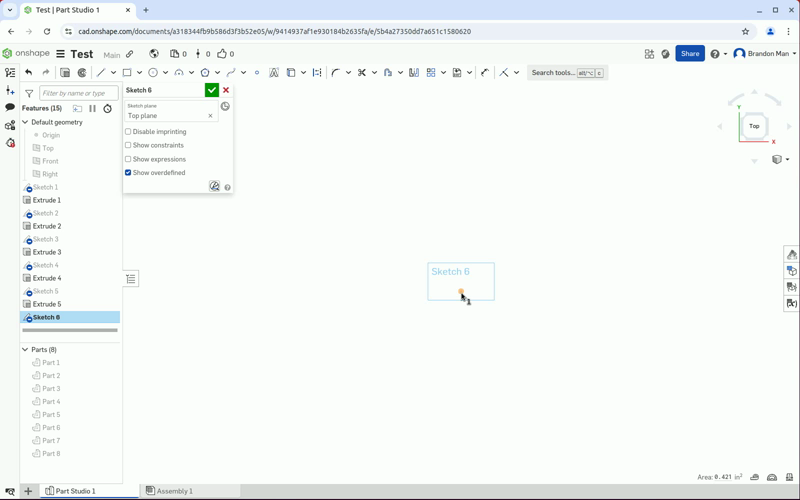
mouse_move(73, 352)
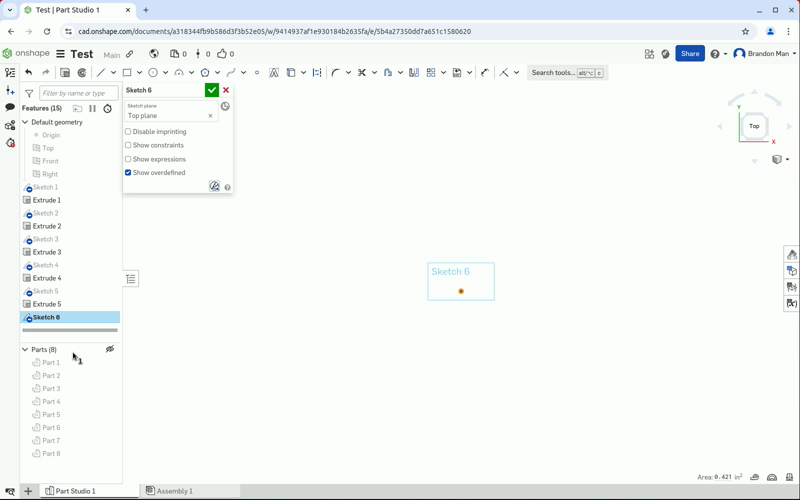
key(shift+y)
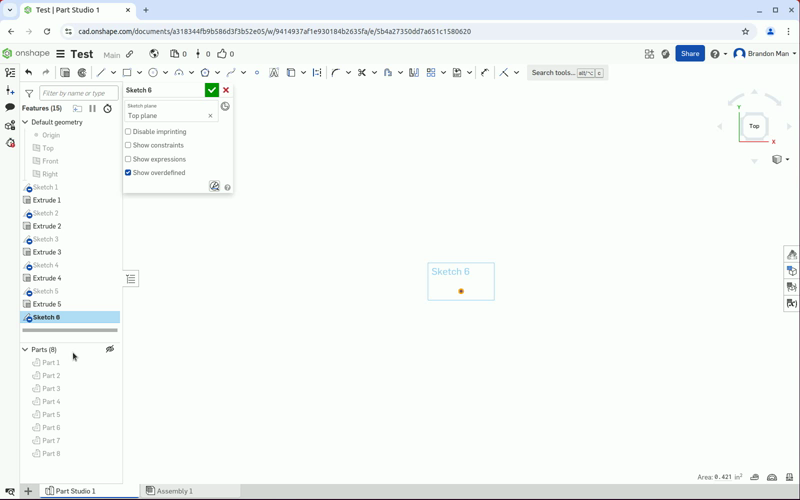
key(shift+e)
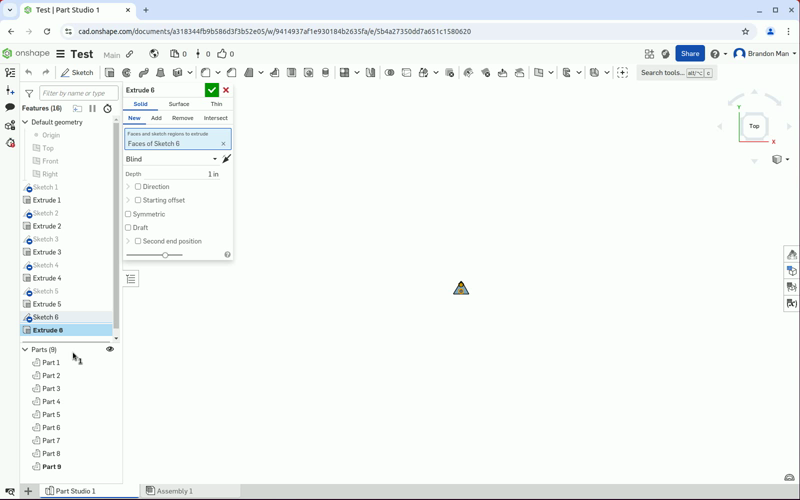
mouse_move(143, 106)
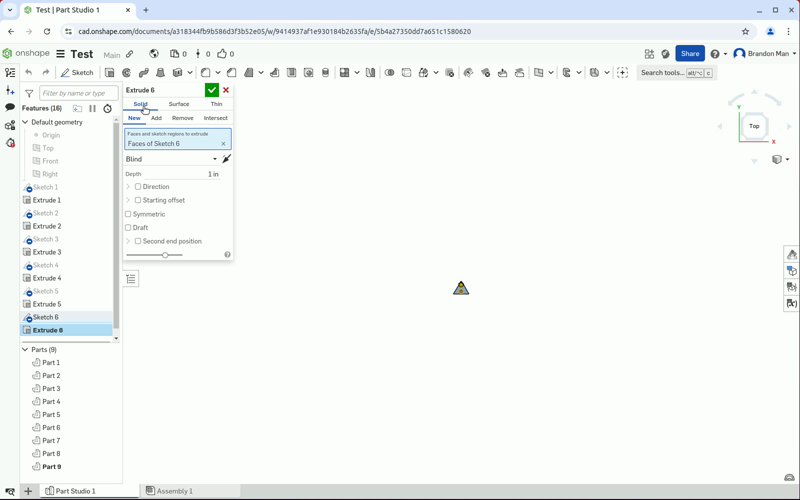
click(143, 106)
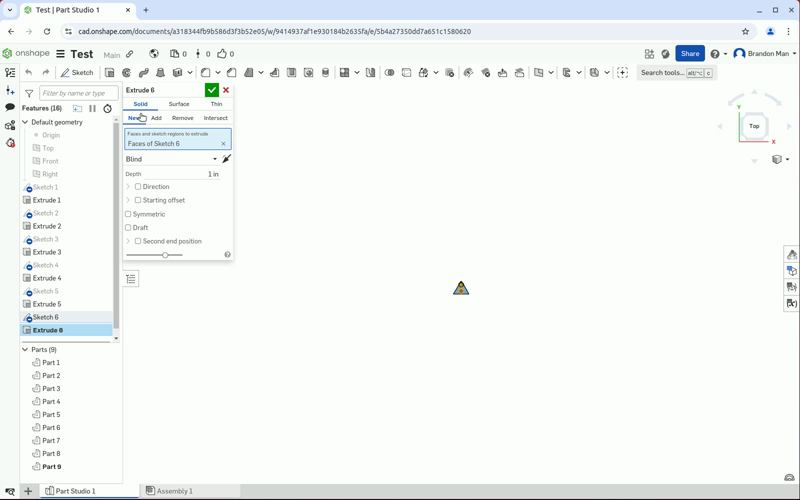
mouse_move(137, 120)
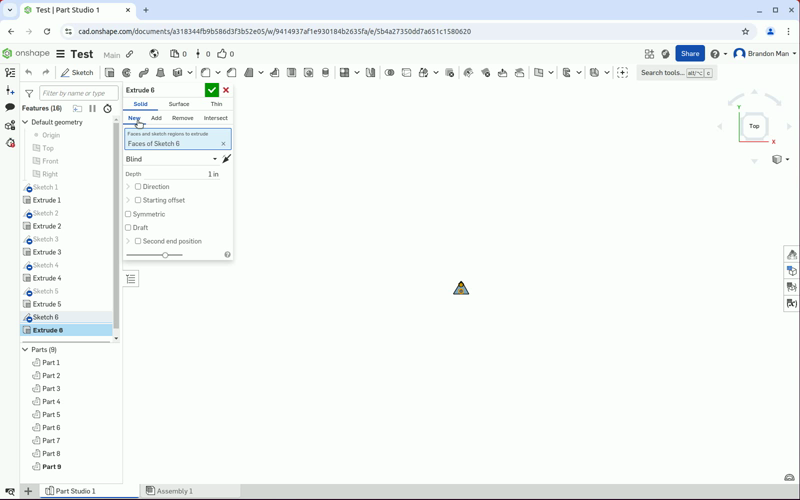
click(137, 120)
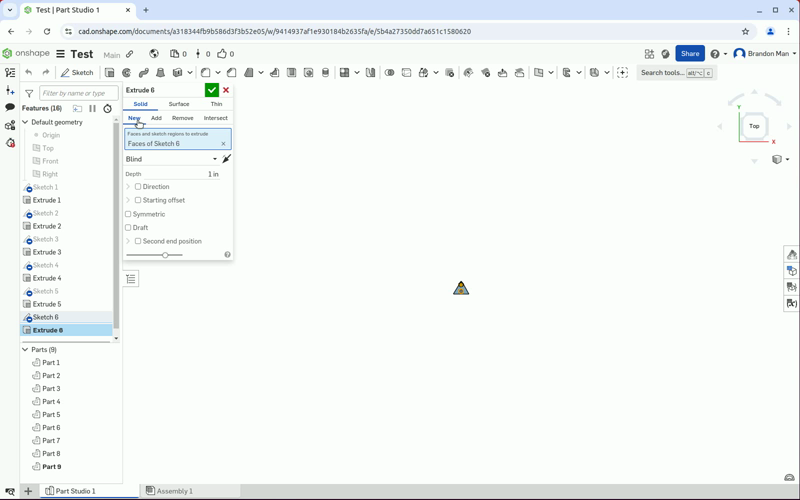
key(tab, 4)
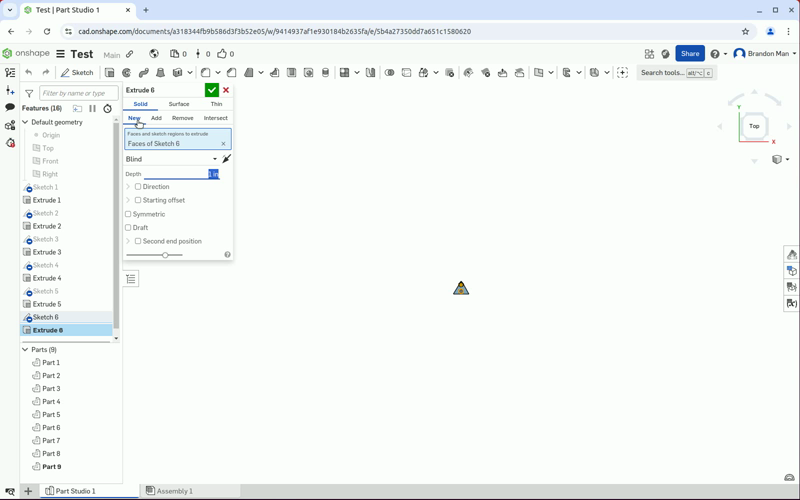
text(23.108)
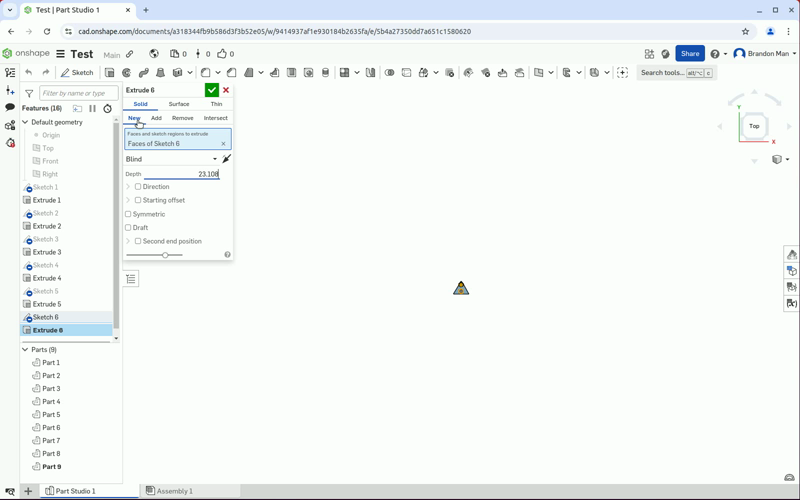
key(enter)
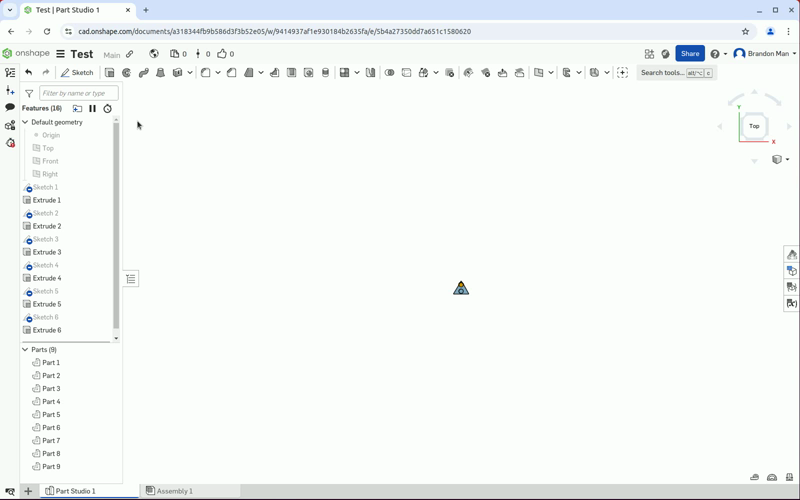
key(shift+h)
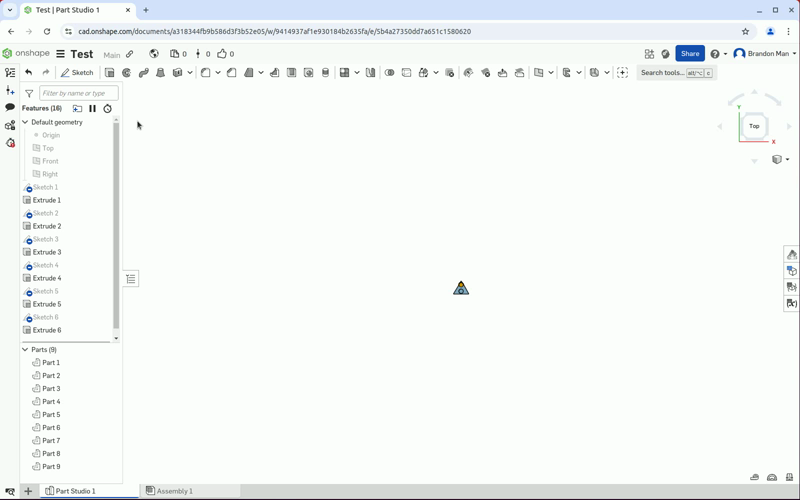
key(shift+h)
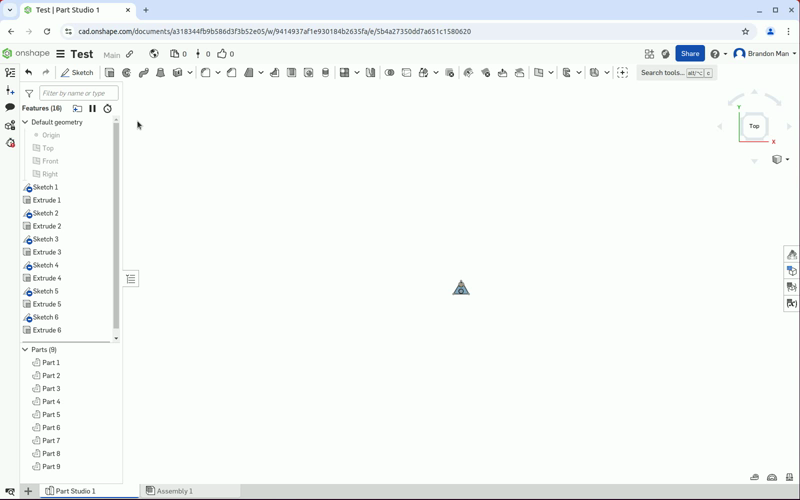
key(shift+7)
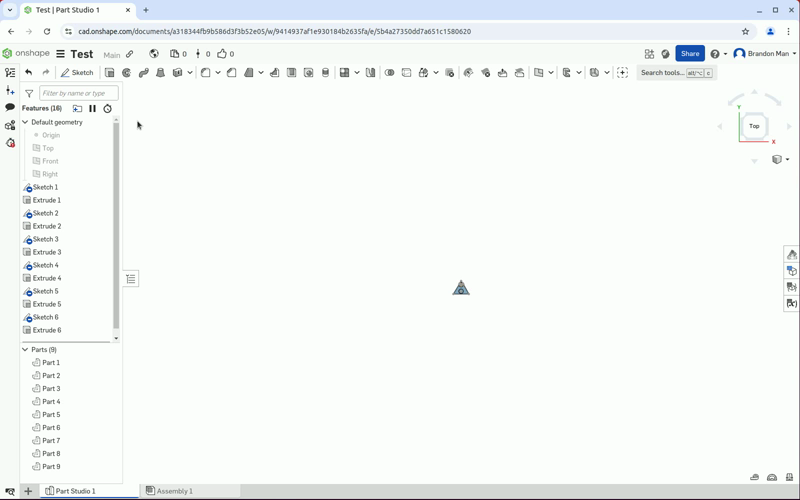
key(up, 3)
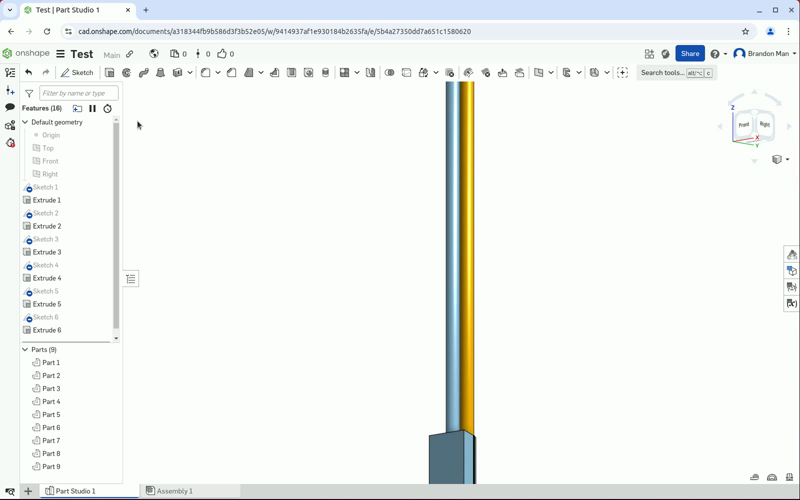
key(left, 3)
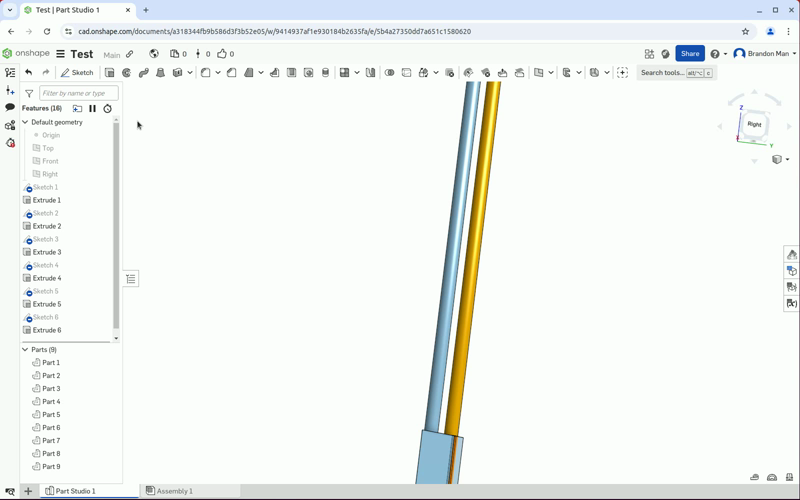
key(right, 3)
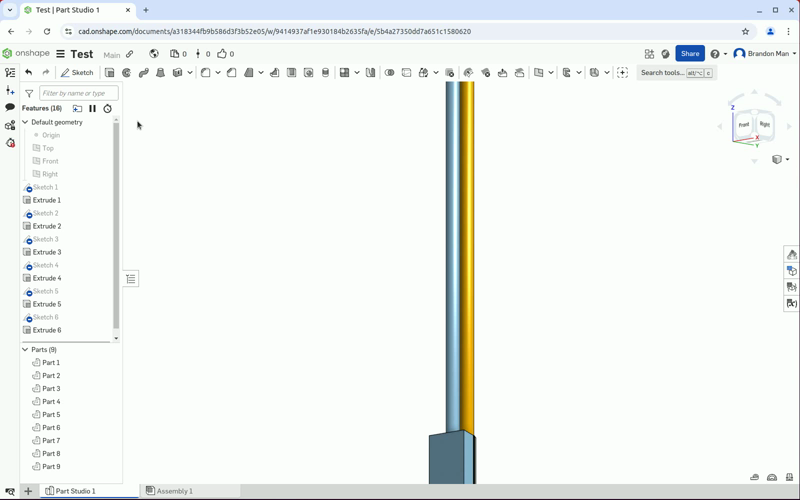
key(down, 3)
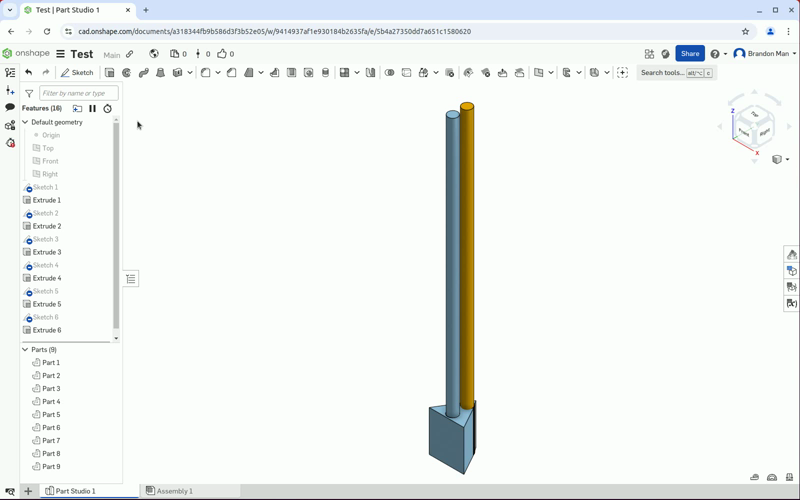
mouse_move(69, 189)
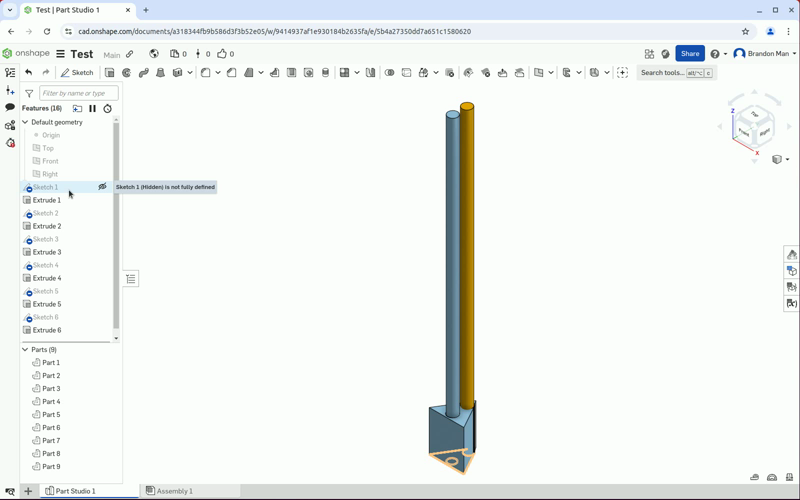
click(69, 189)